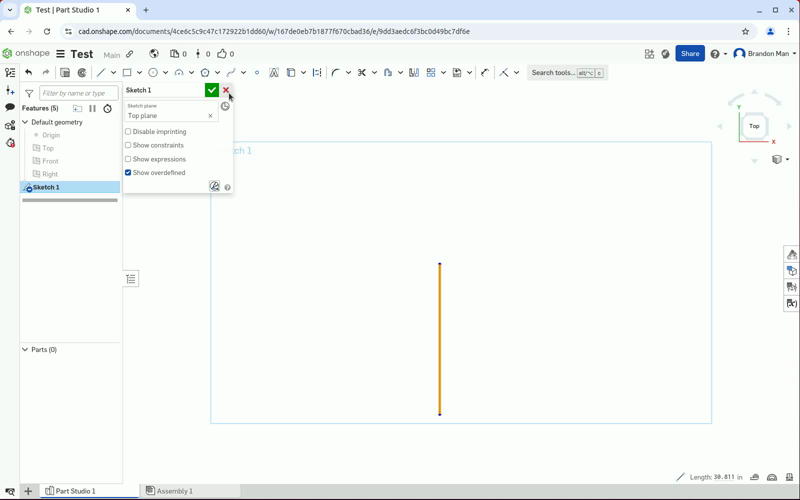
key(shift+h)
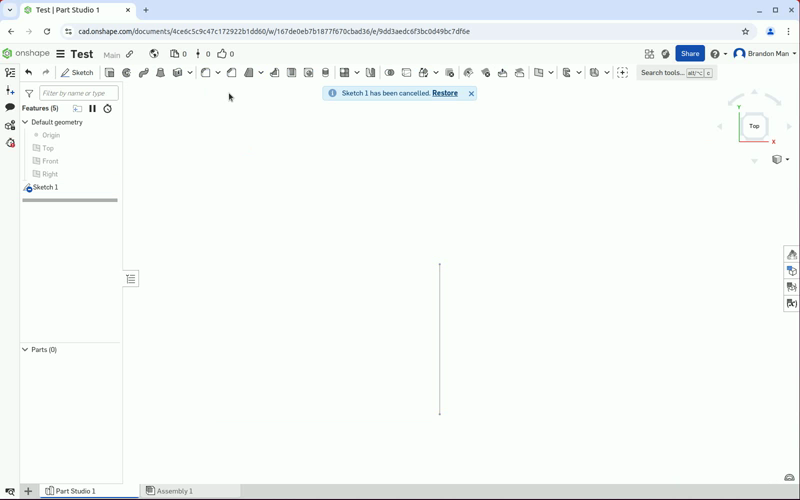
key(shift+s)
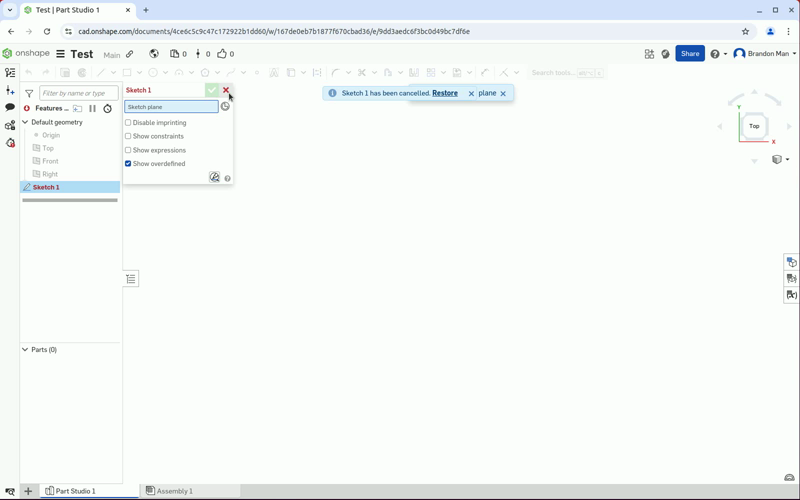
mouse_move(73, 150)
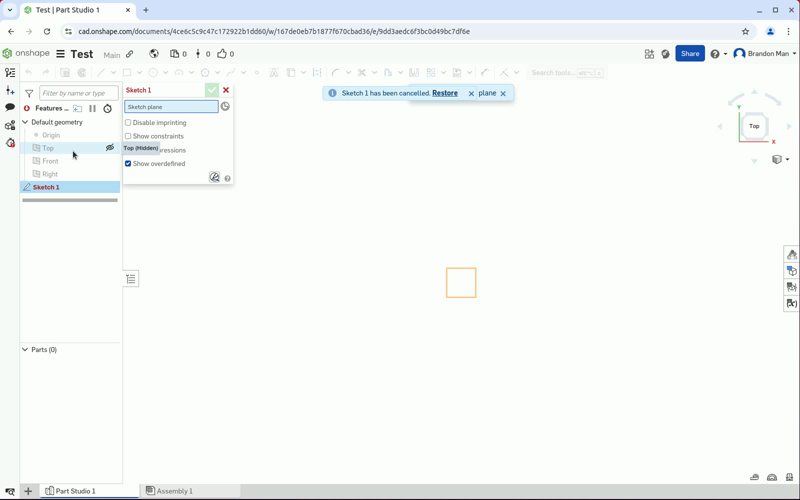
click(73, 150)
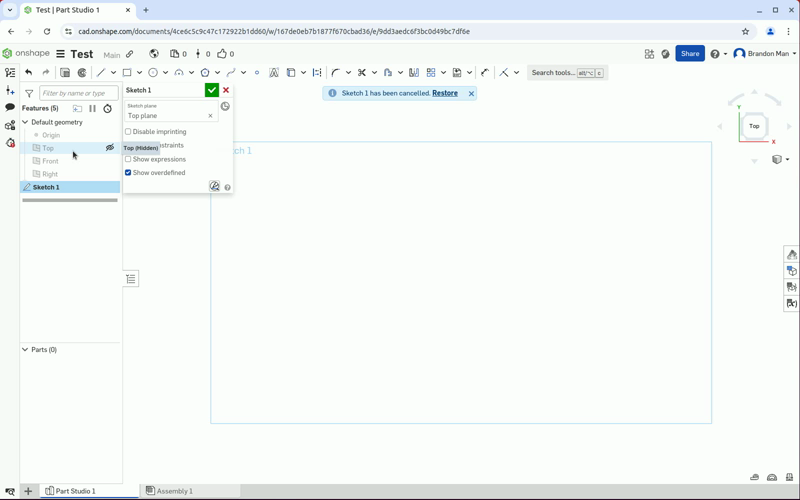
mouse_move(73, 352)
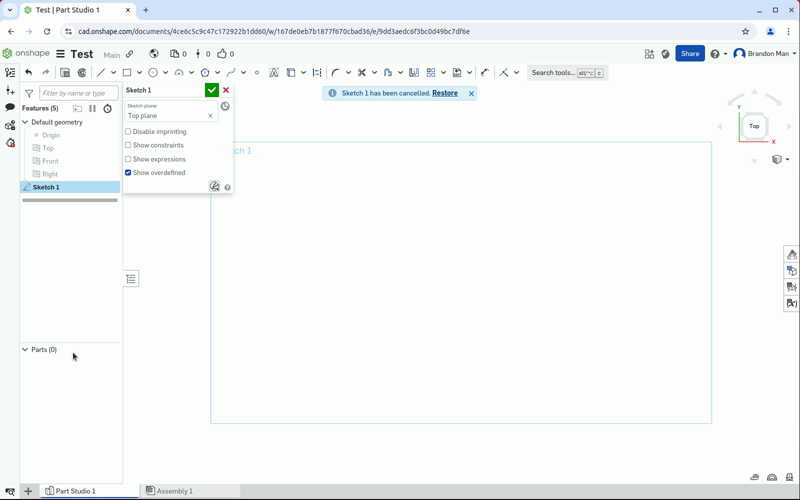
key(y)
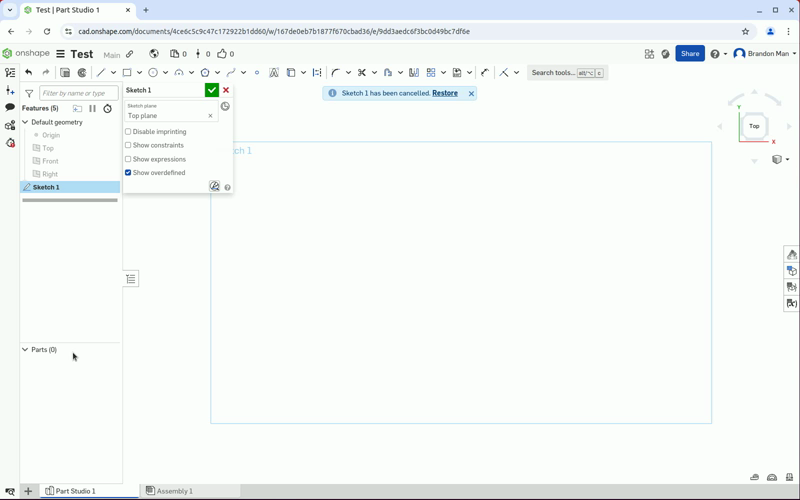
key(a)
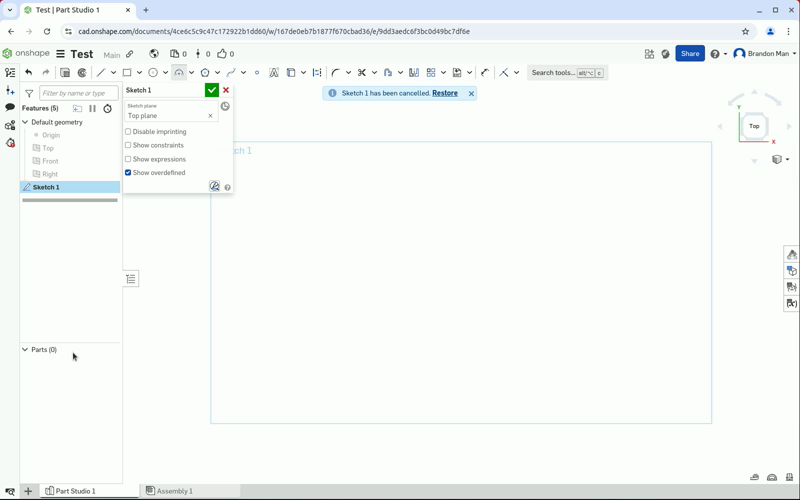
key_down(shift)
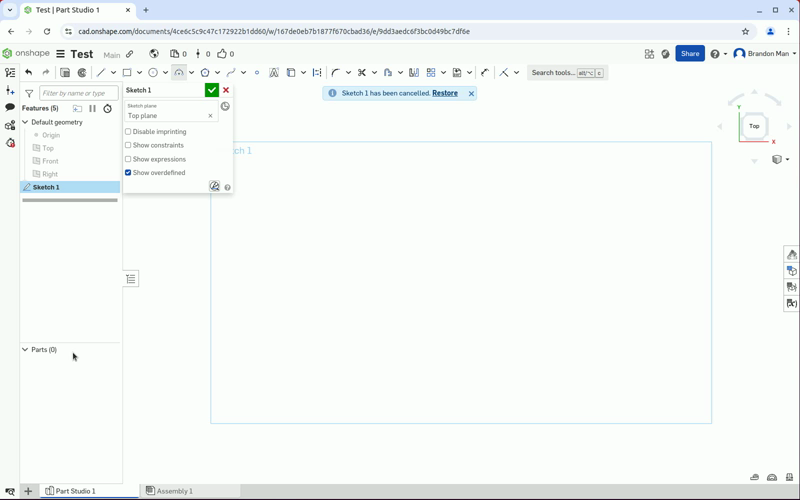
mouse_move(538, 184)
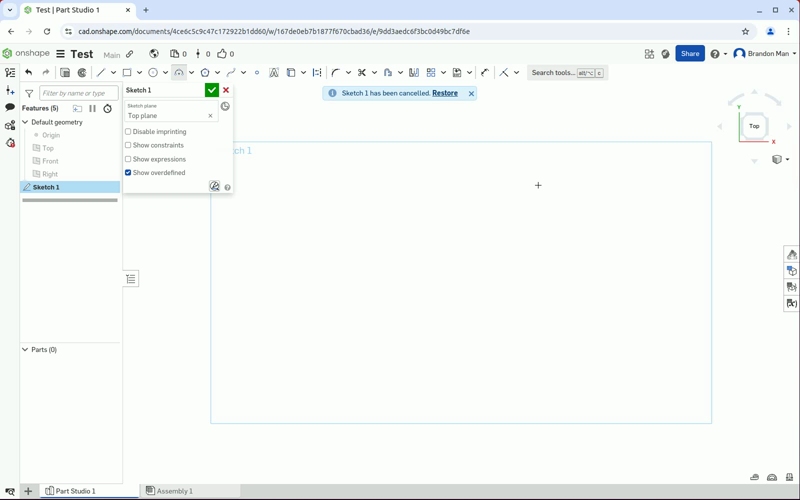
click(538, 184)
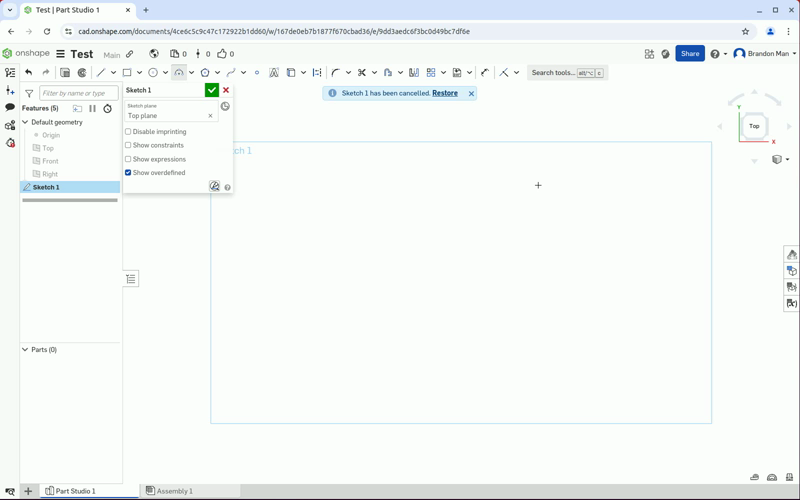
key_up(shift)
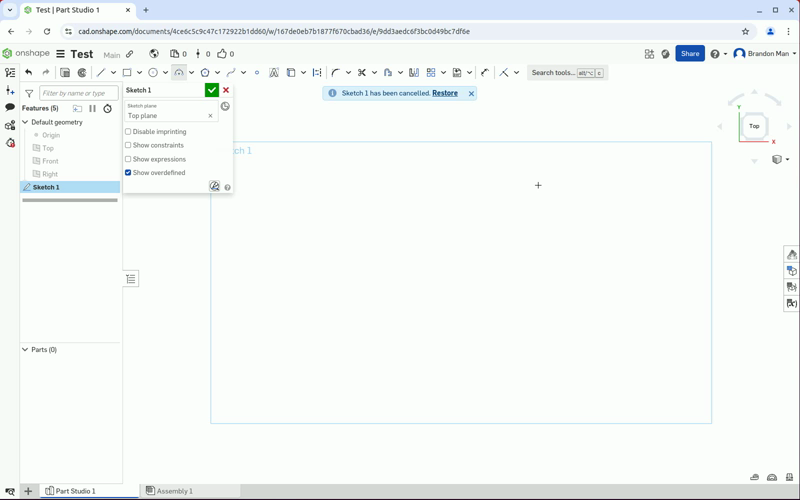
key_down(shift)
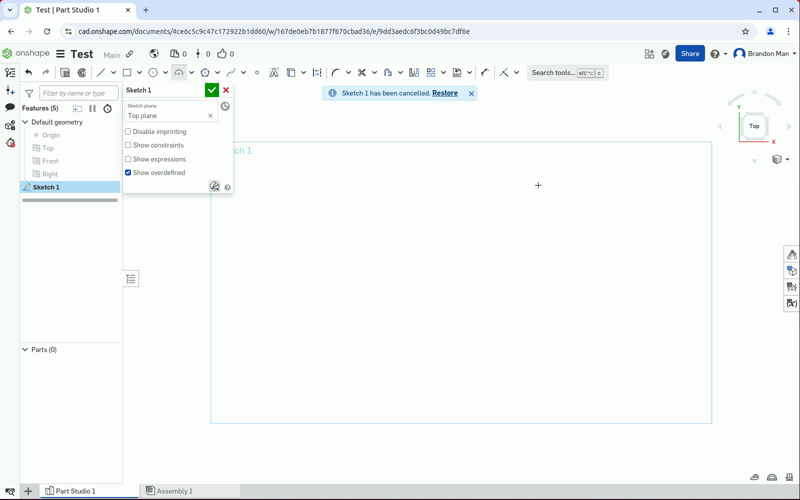
mouse_move(542, 188)
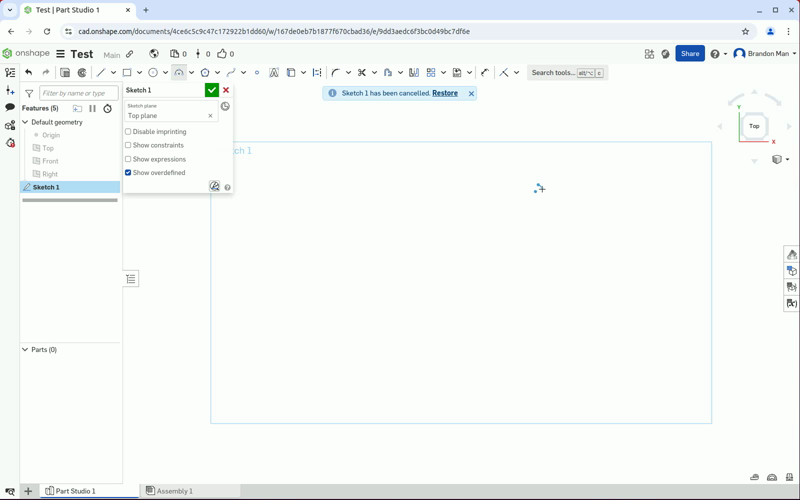
scroll(6)
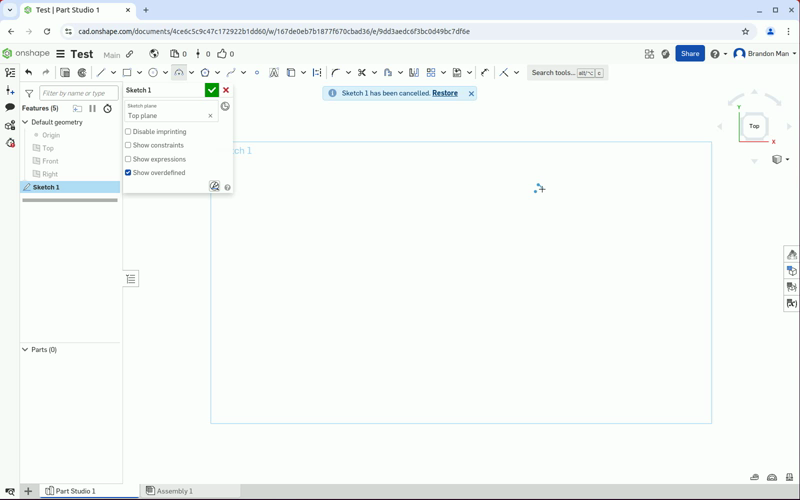
scroll(6)
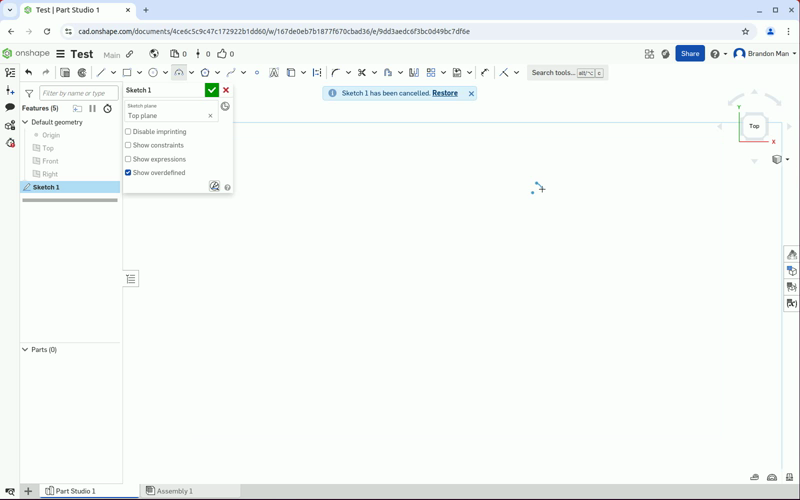
scroll(6)
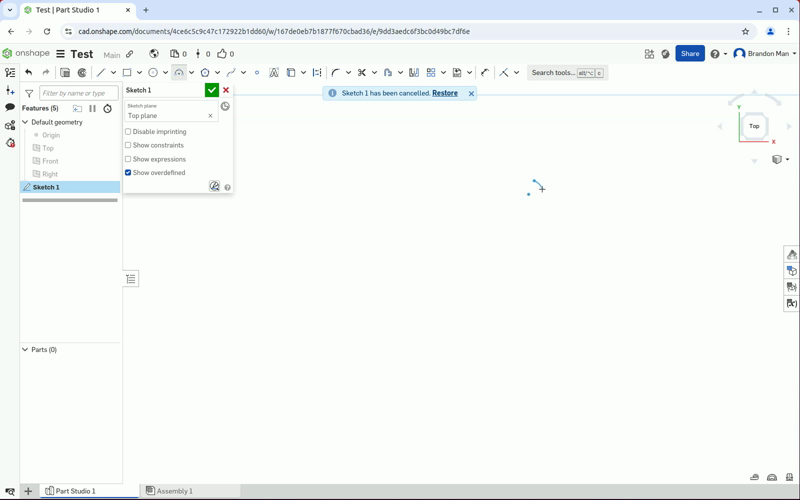
scroll(6)
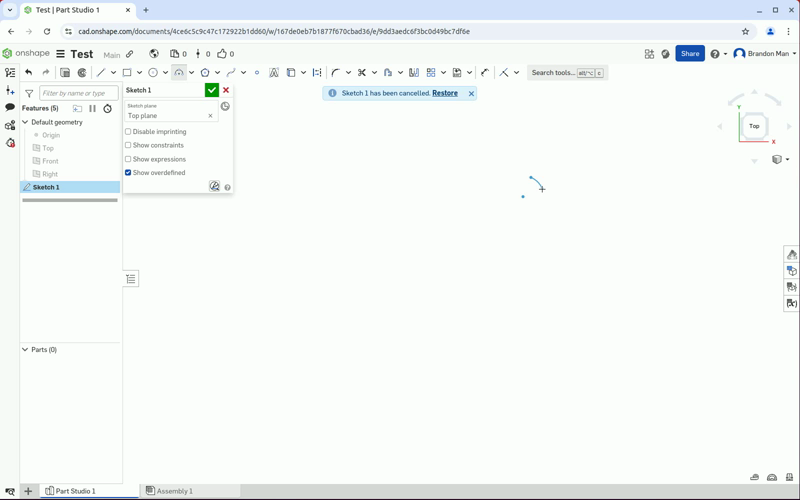
scroll(6)
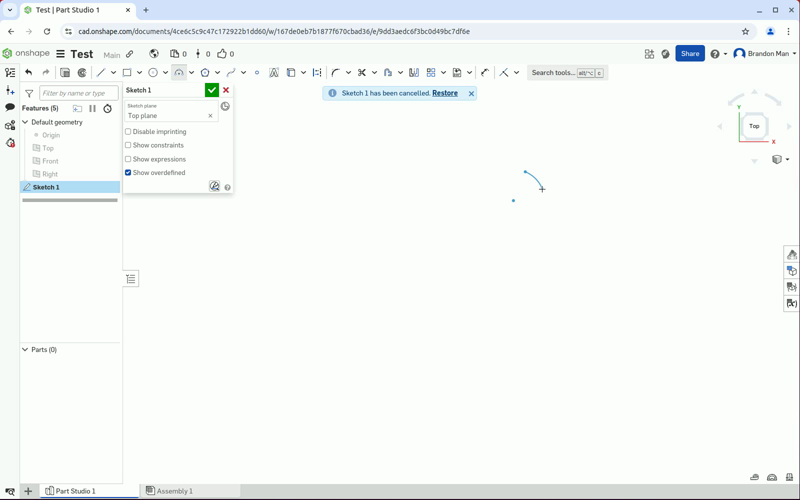
scroll(6)
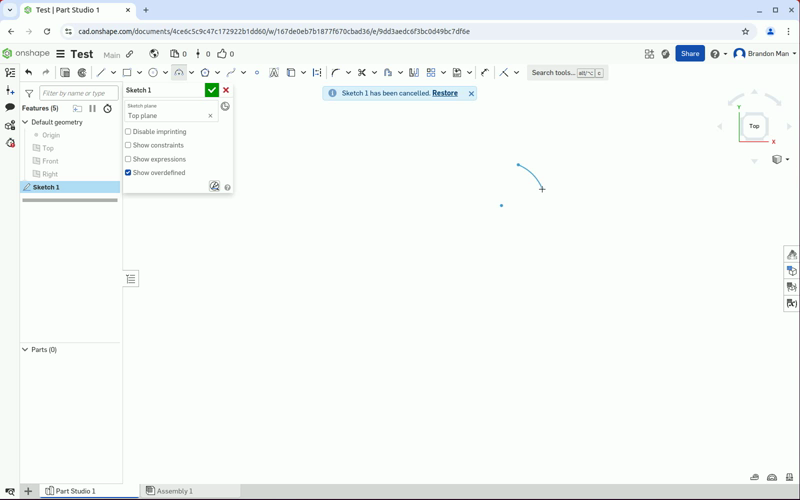
scroll(6)
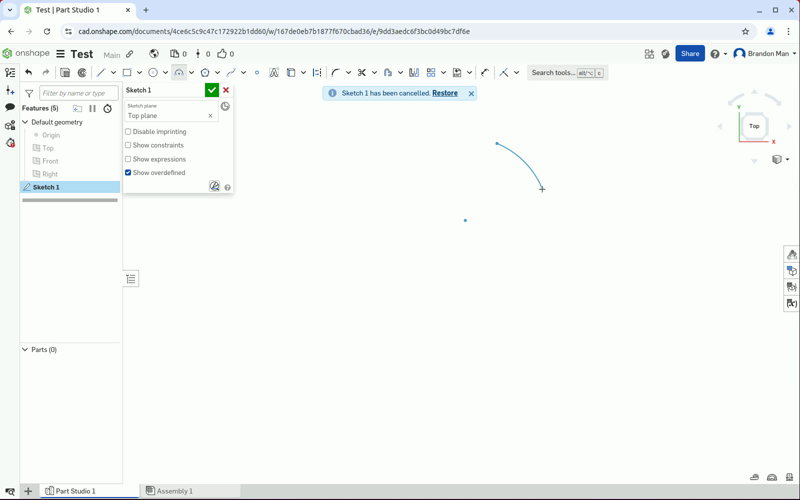
click(542, 188)
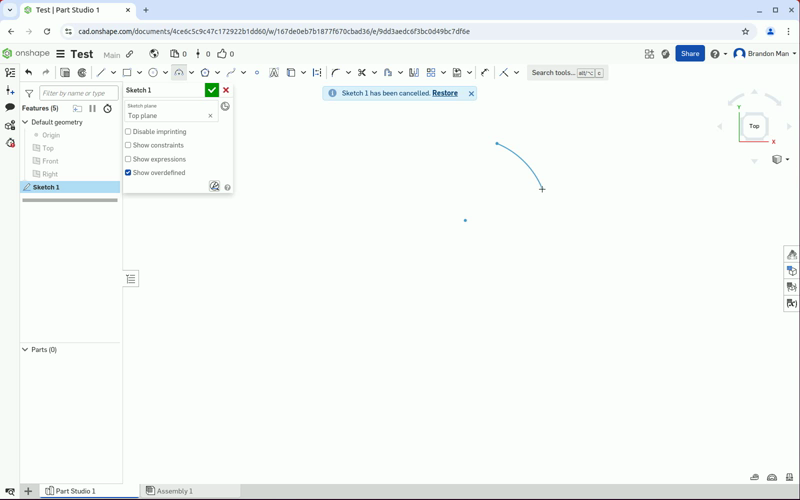
scroll(-6)
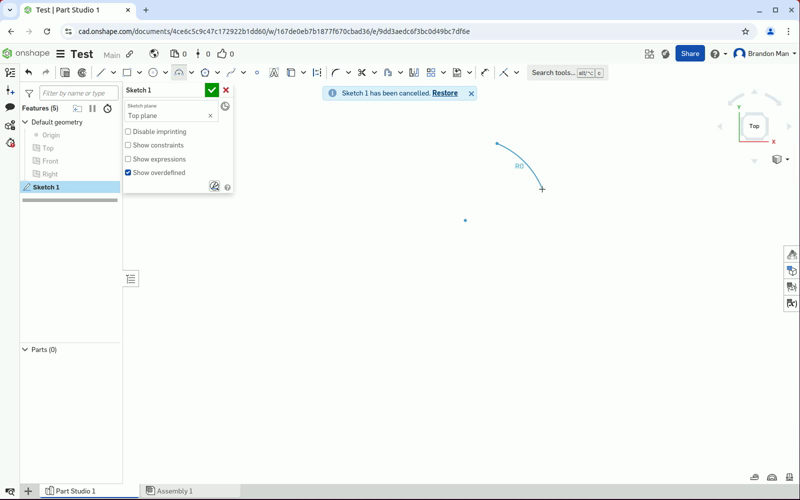
scroll(-6)
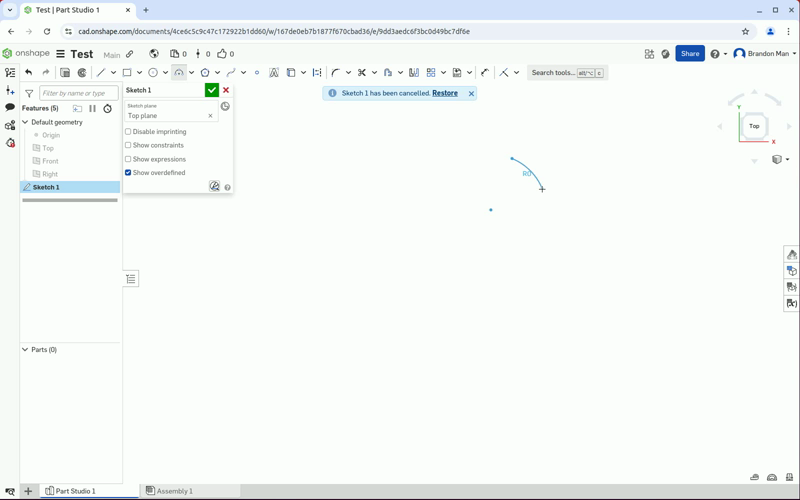
scroll(-6)
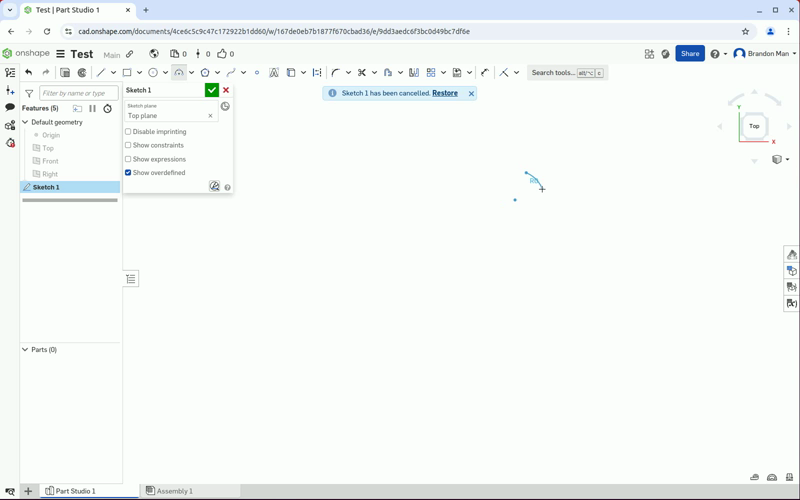
scroll(-6)
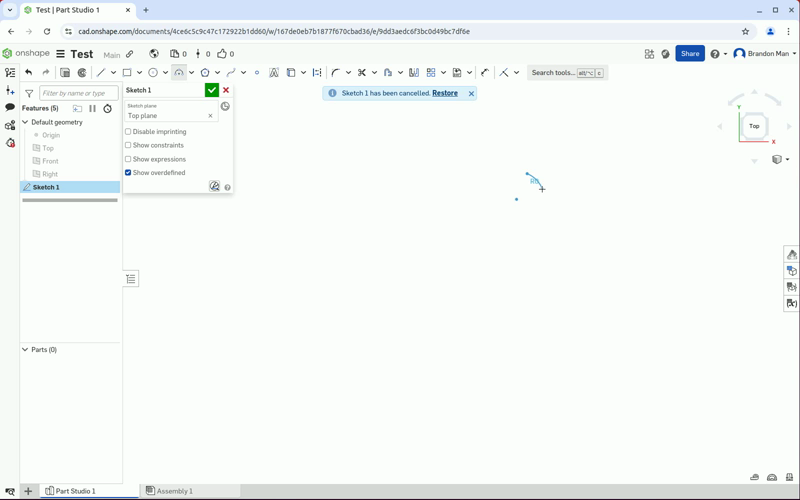
scroll(-6)
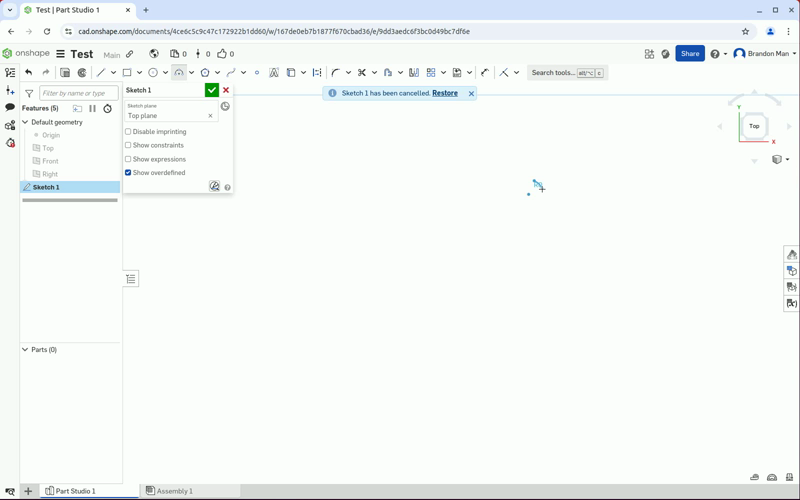
scroll(-6)
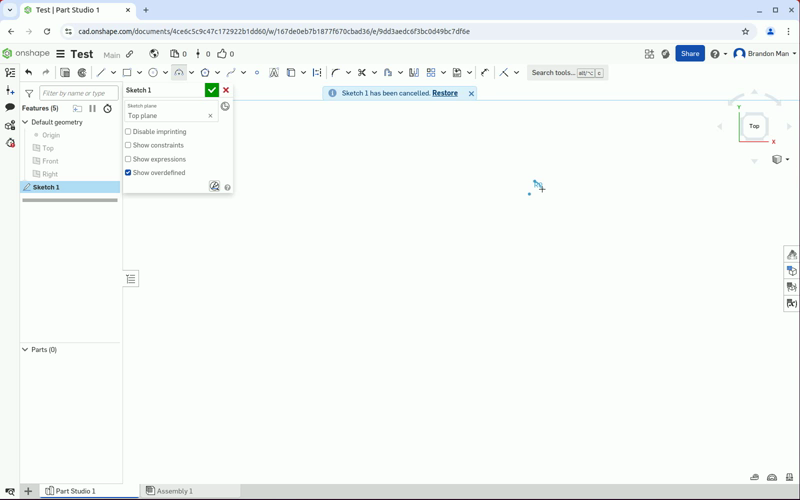
scroll(-6)
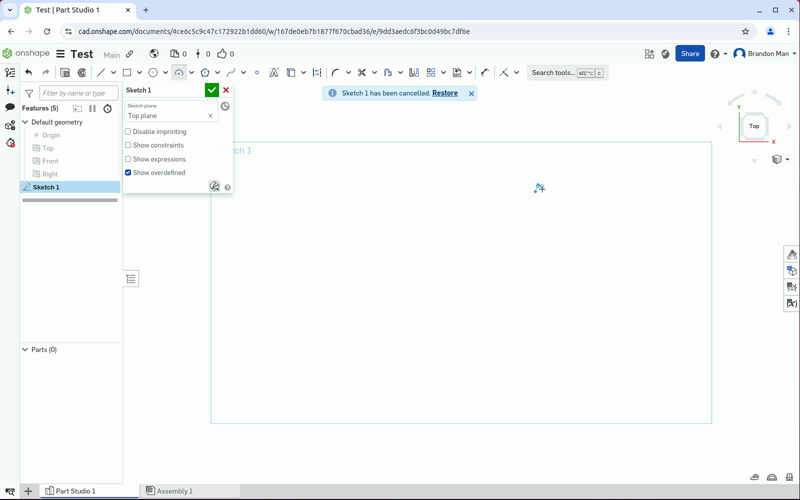
mouse_move(539, 187)
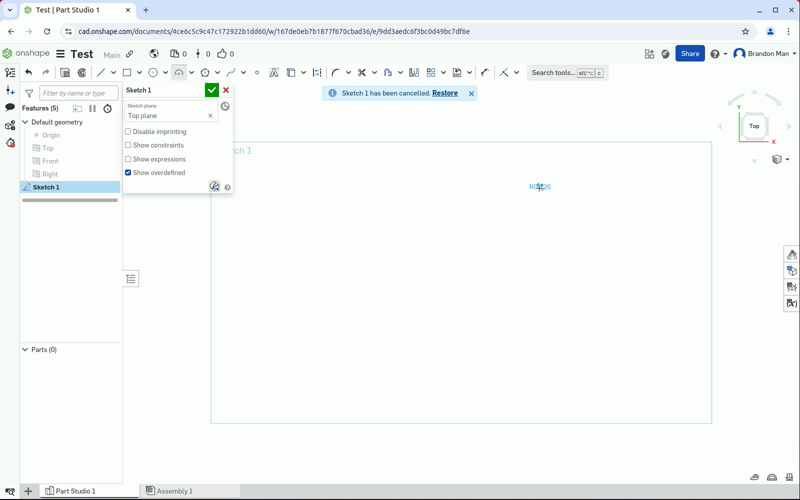
scroll(6)
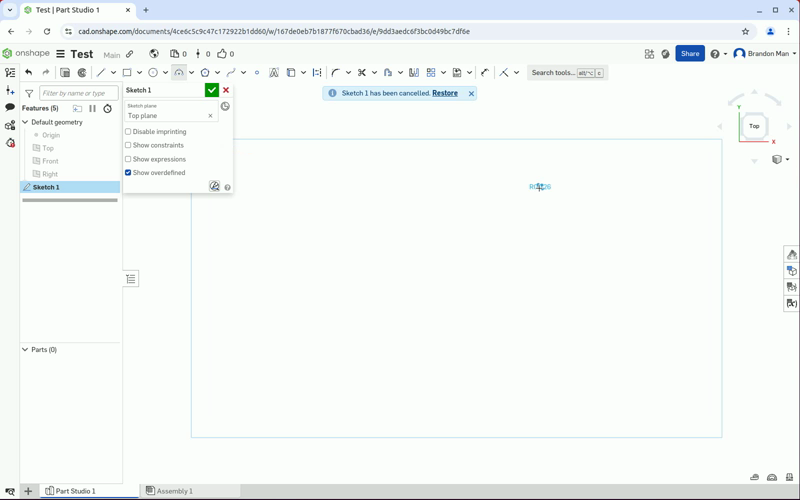
scroll(6)
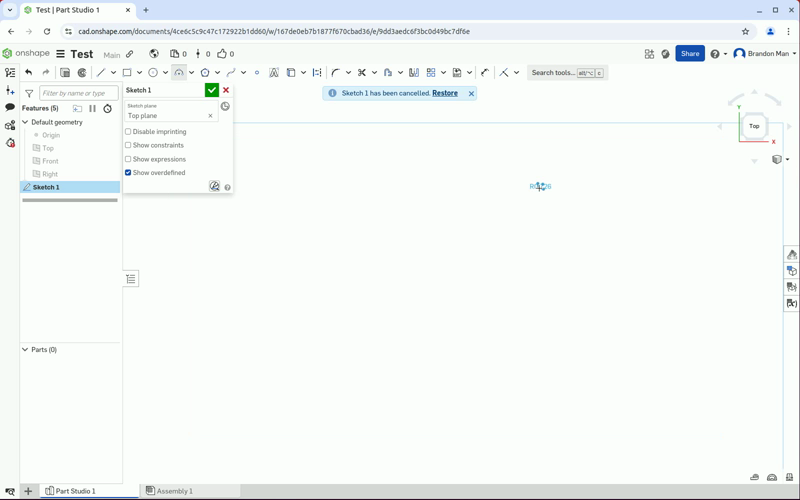
scroll(6)
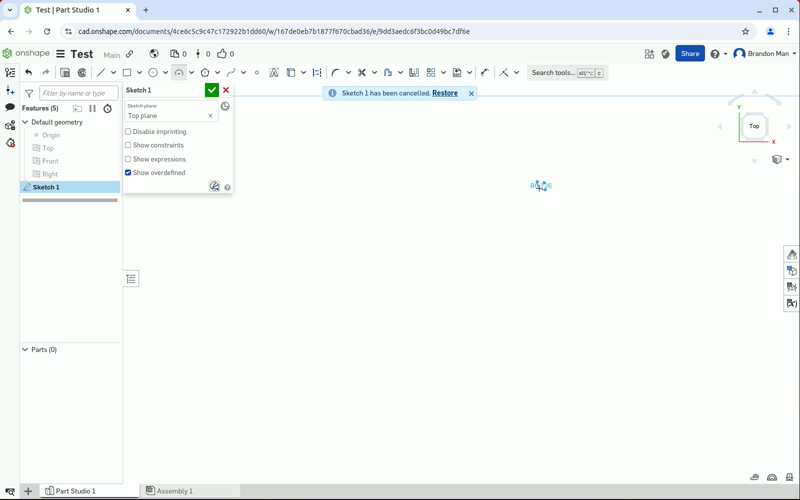
scroll(6)
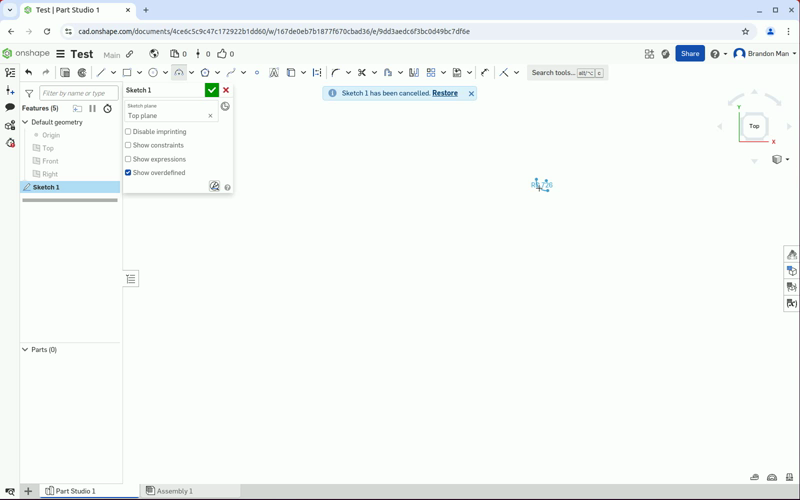
scroll(6)
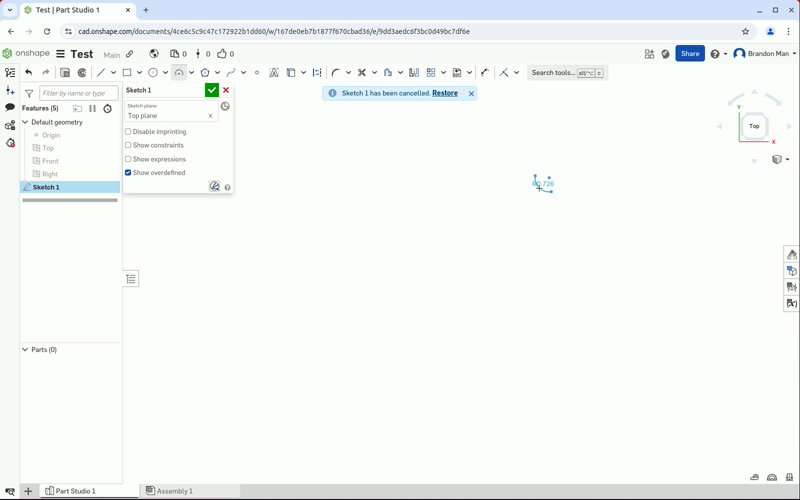
scroll(6)
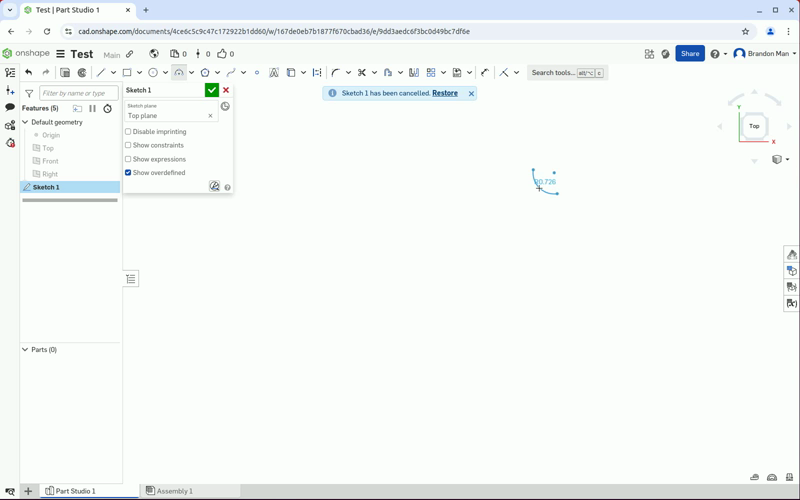
scroll(6)
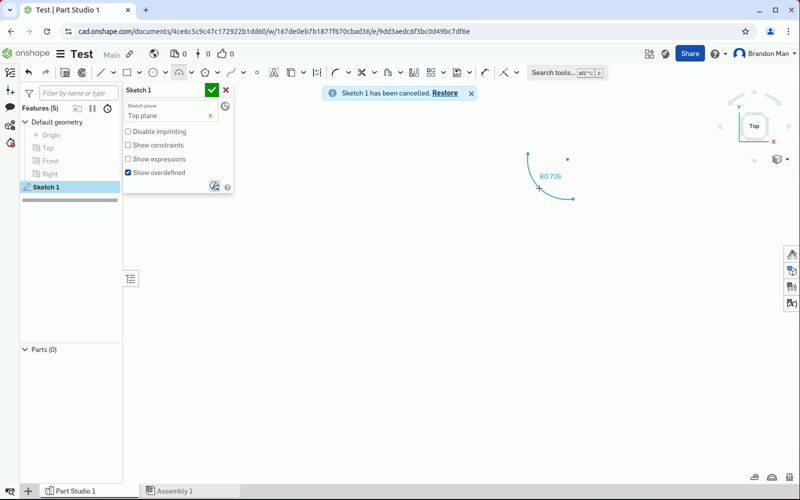
click(539, 187)
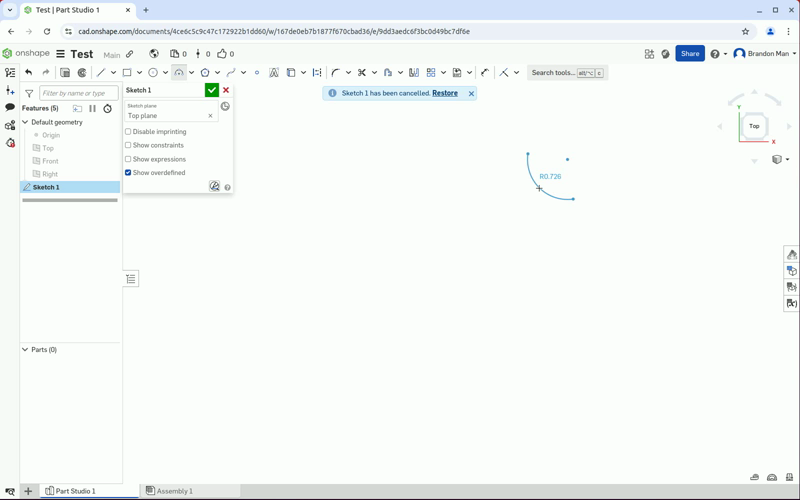
scroll(-6)
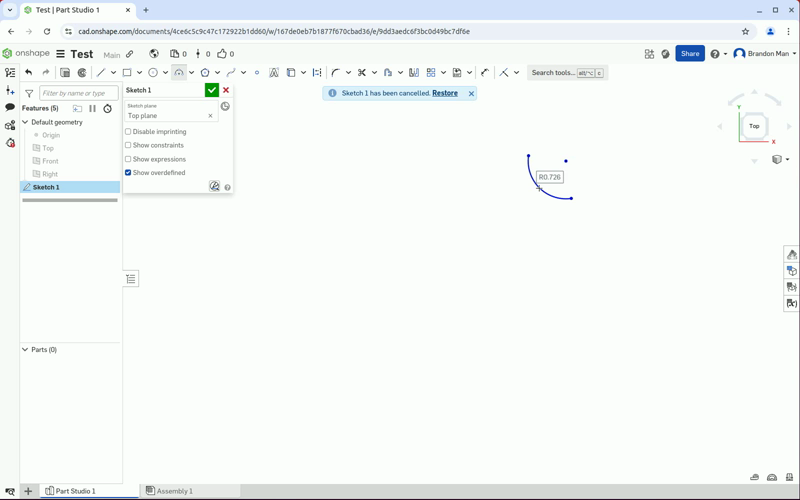
scroll(-6)
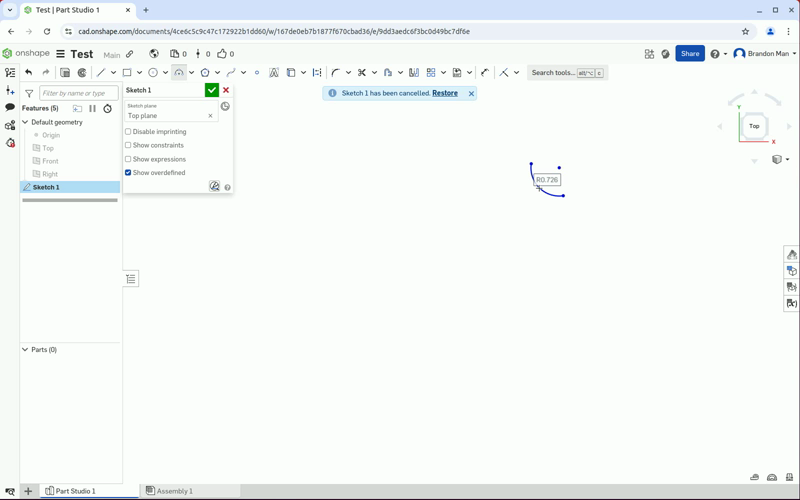
scroll(-6)
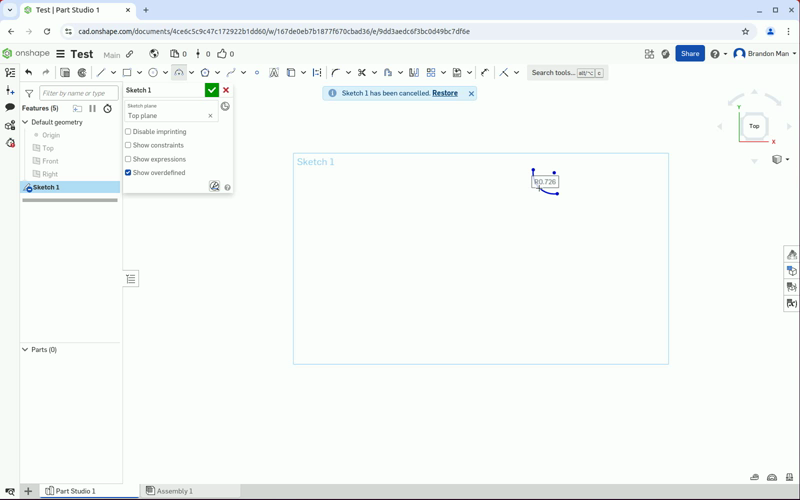
scroll(-6)
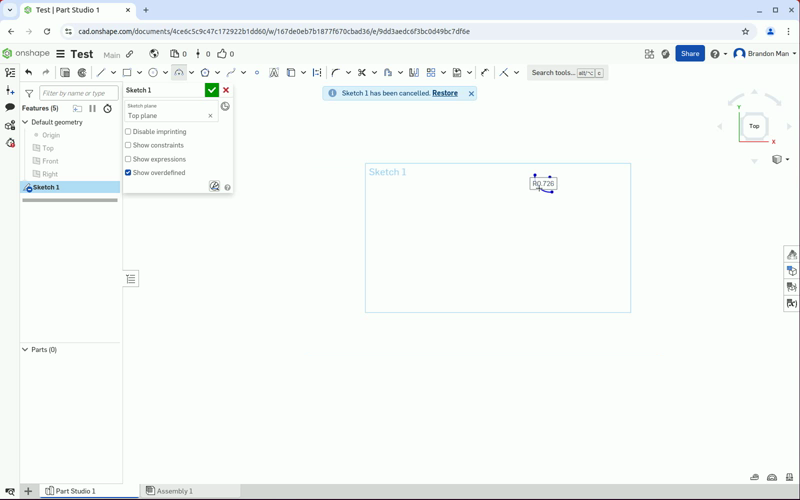
scroll(-6)
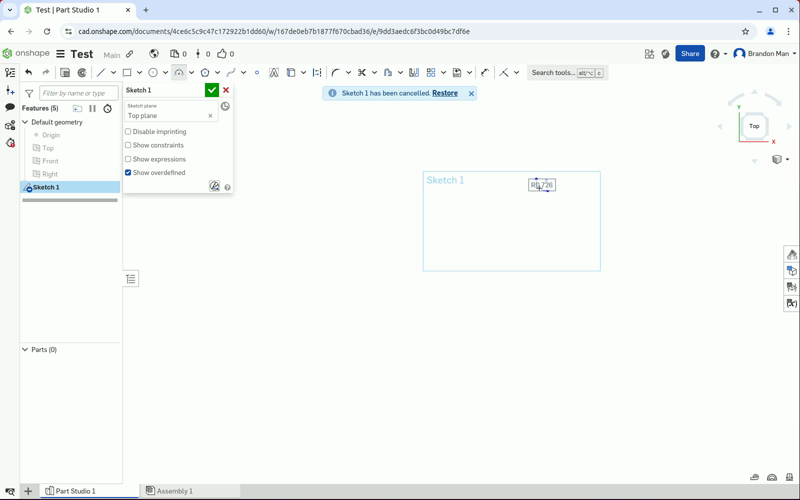
scroll(-6)
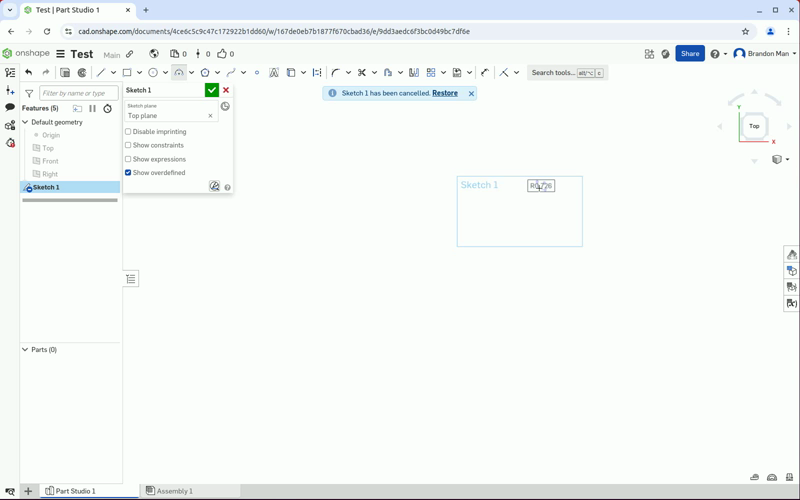
scroll(-6)
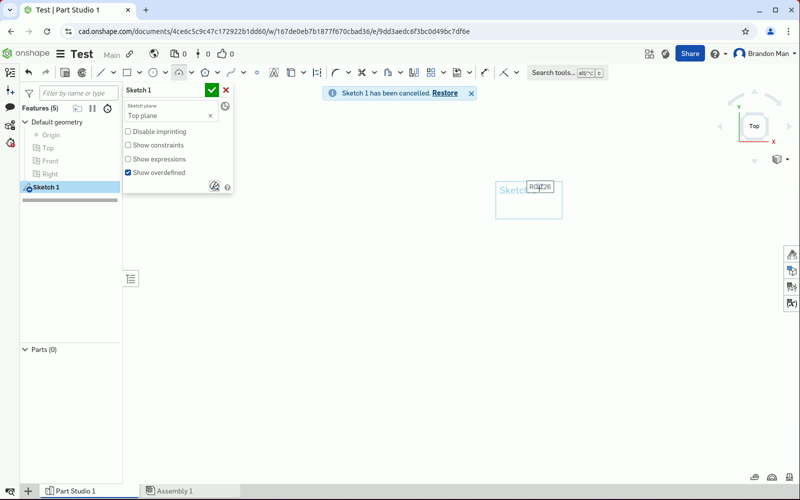
key_up(shift)
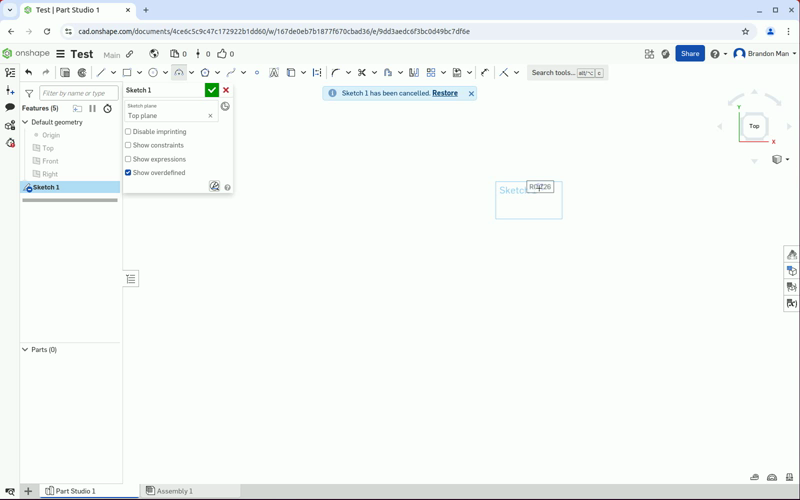
key(esc)
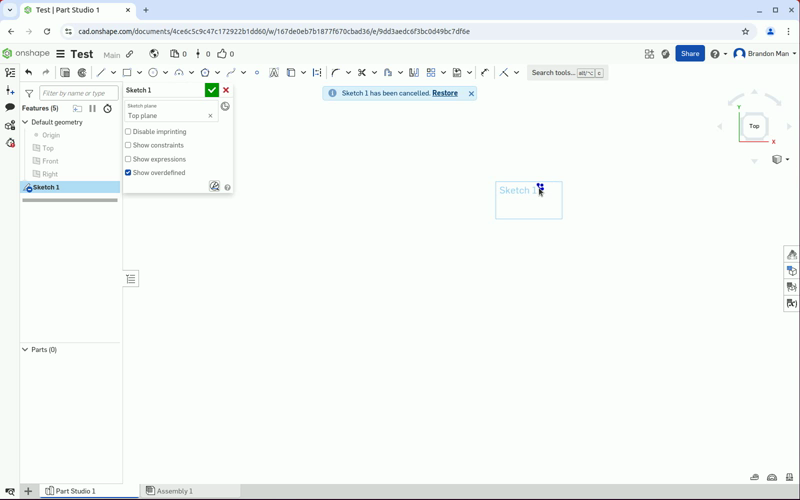
key(l)
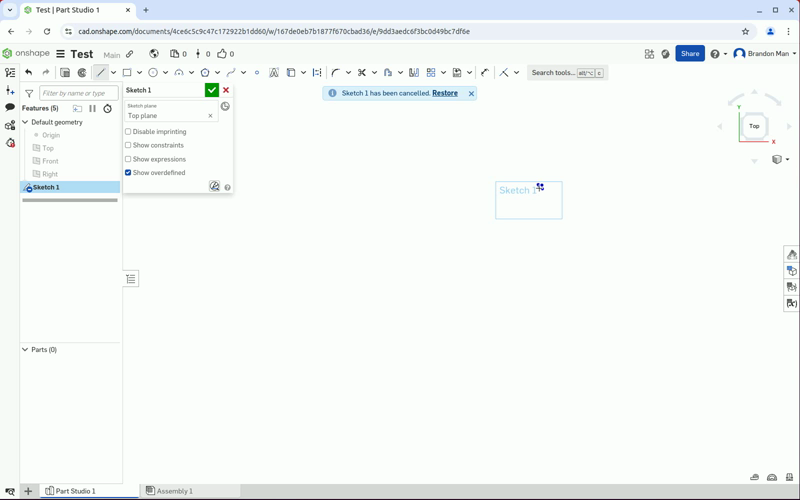
mouse_move(542, 188)
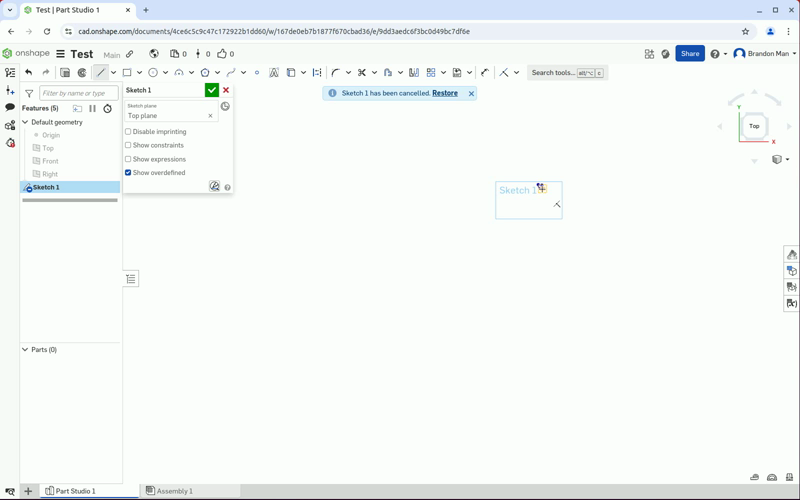
scroll(6)
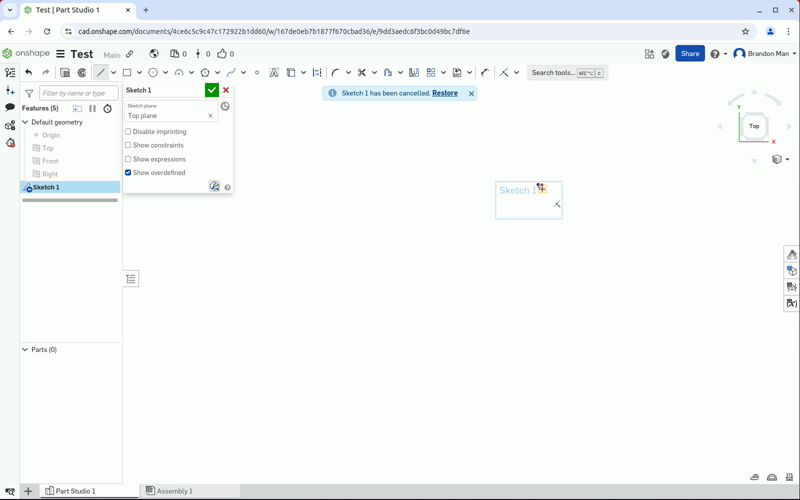
scroll(6)
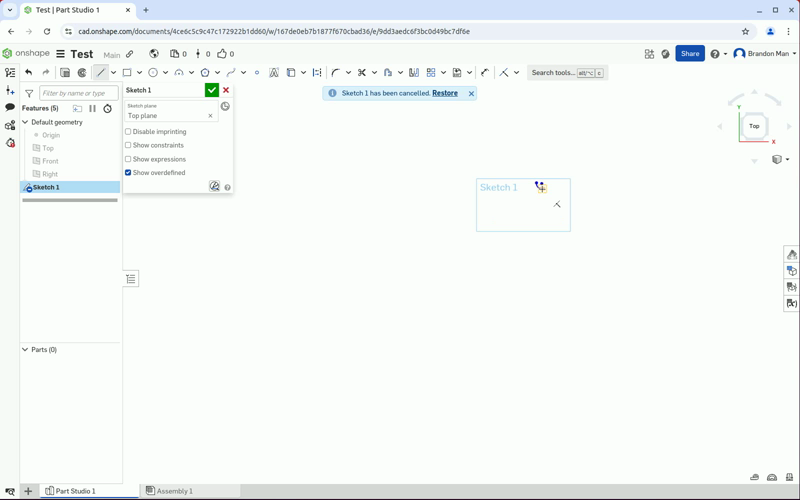
scroll(6)
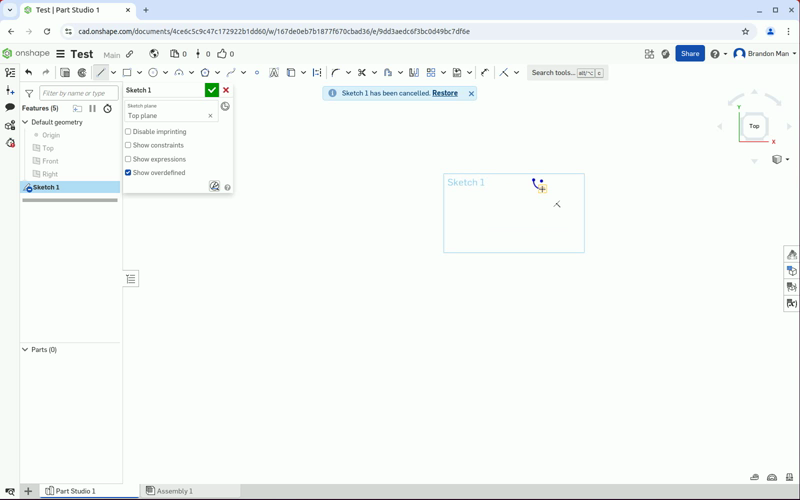
scroll(6)
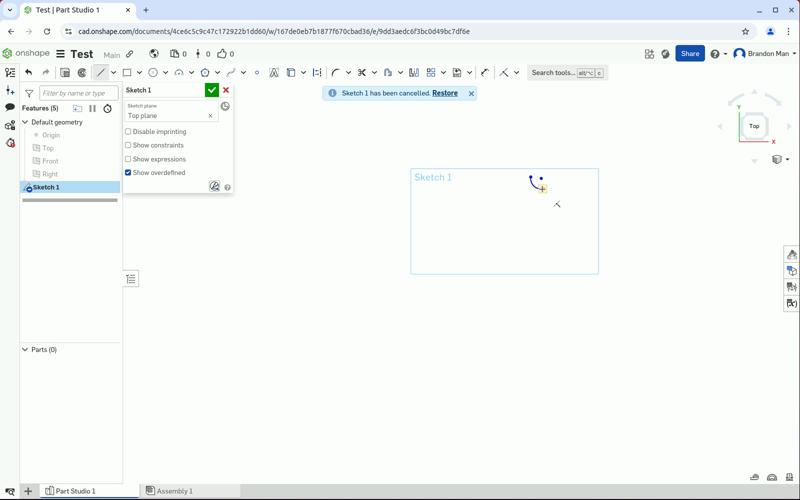
scroll(6)
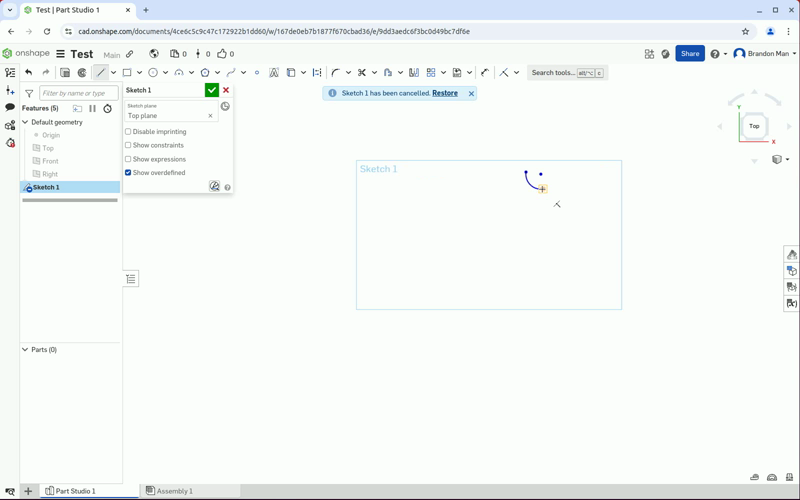
scroll(6)
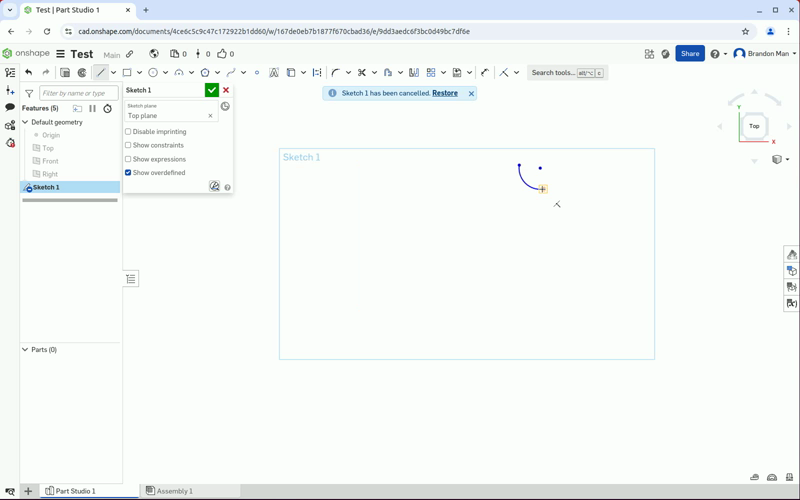
scroll(6)
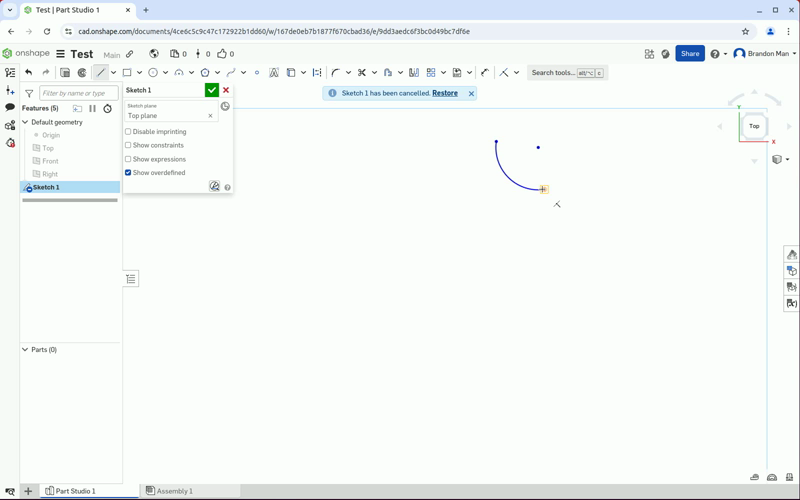
click(542, 188)
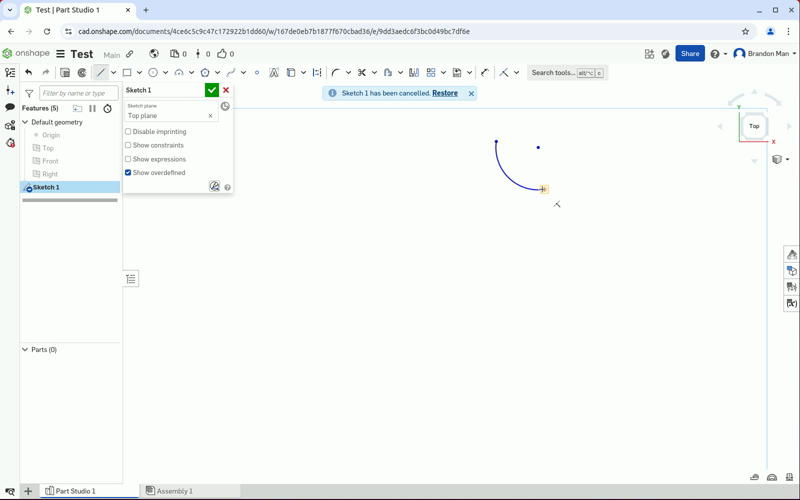
scroll(-6)
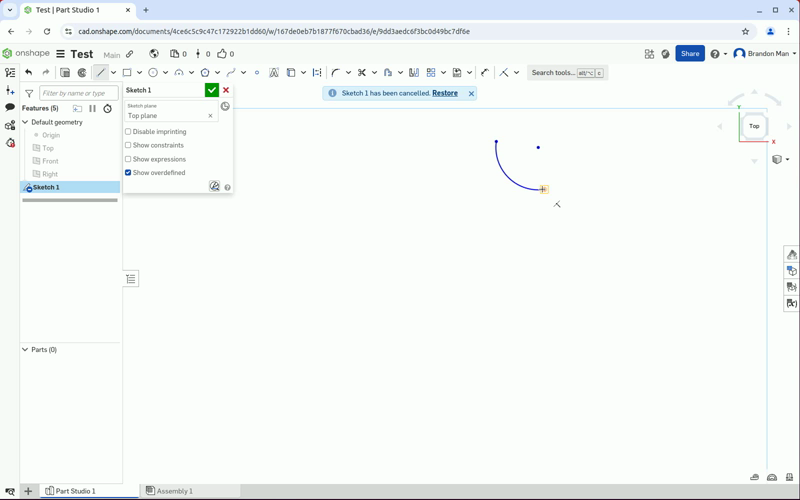
scroll(-6)
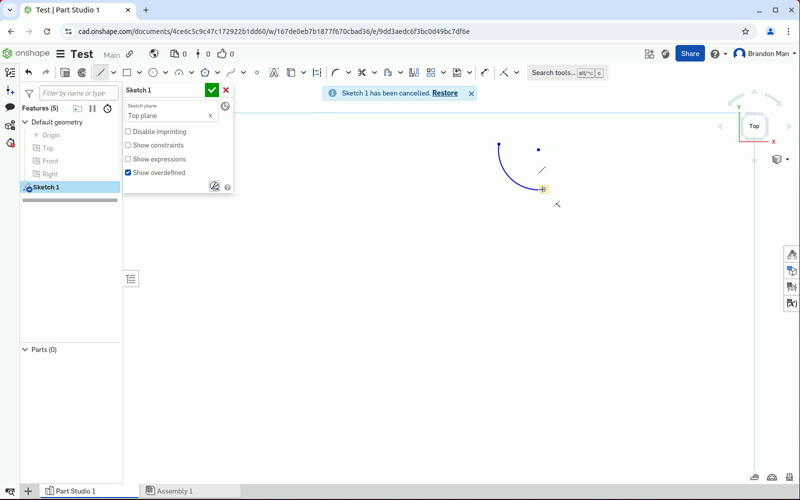
scroll(-6)
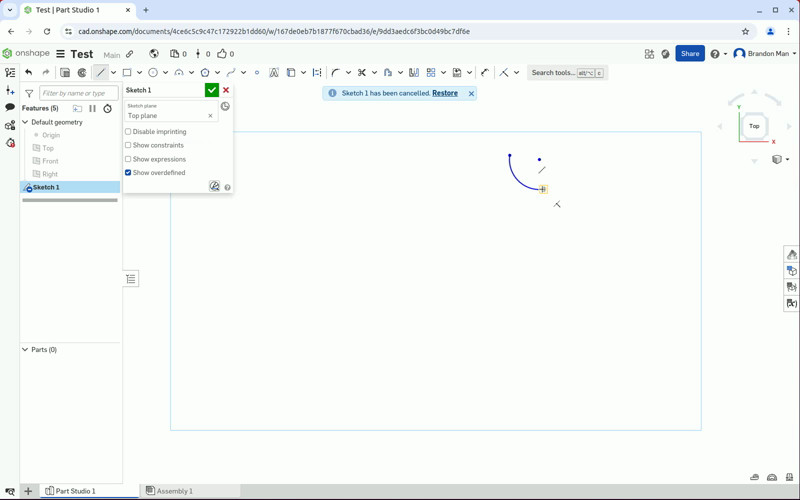
scroll(-6)
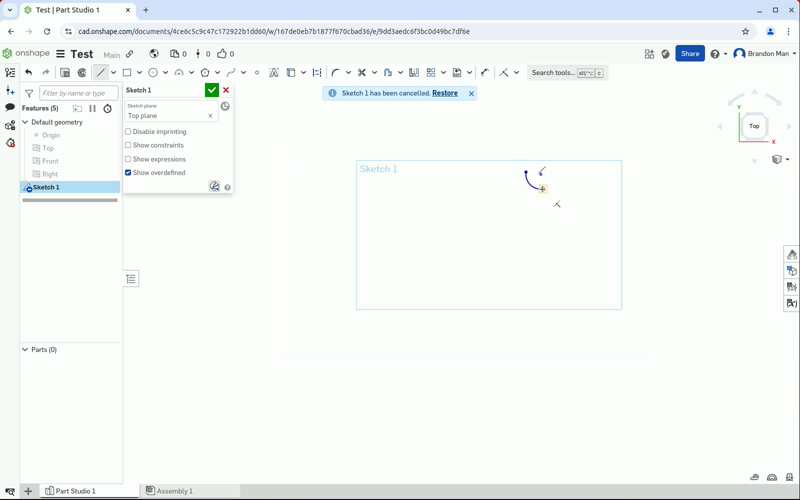
scroll(-6)
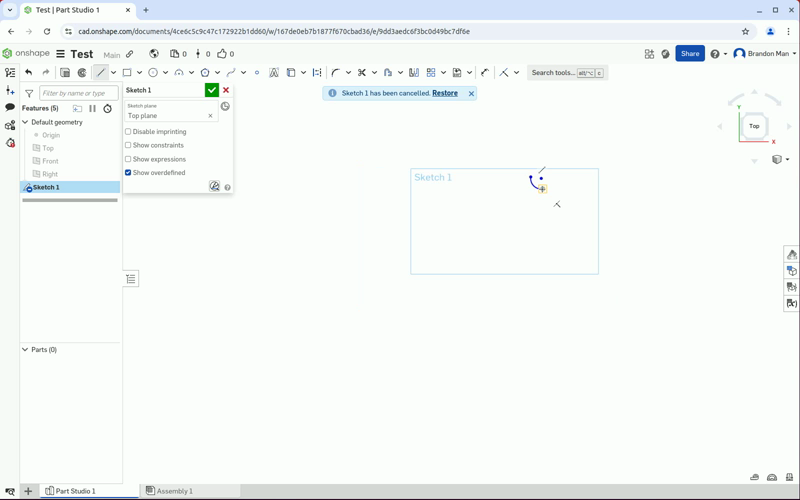
scroll(-6)
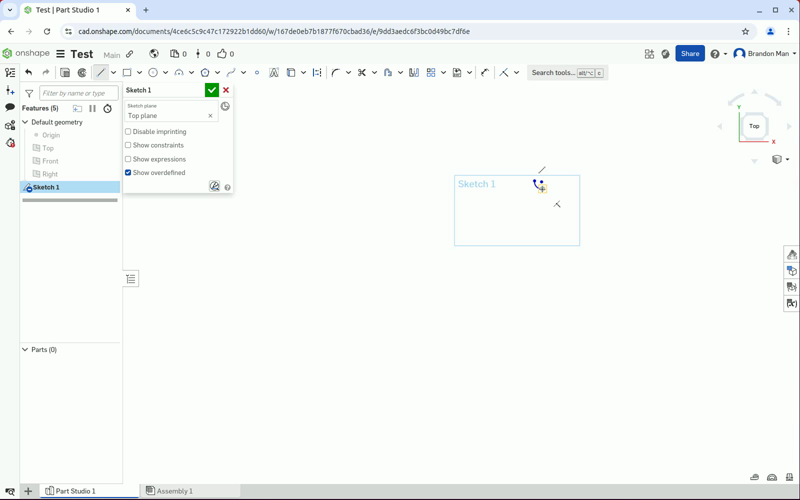
scroll(-6)
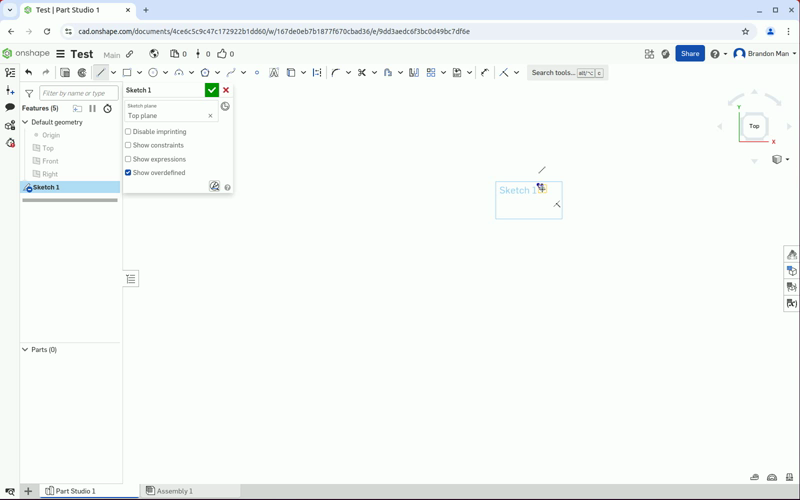
key_down(shift)
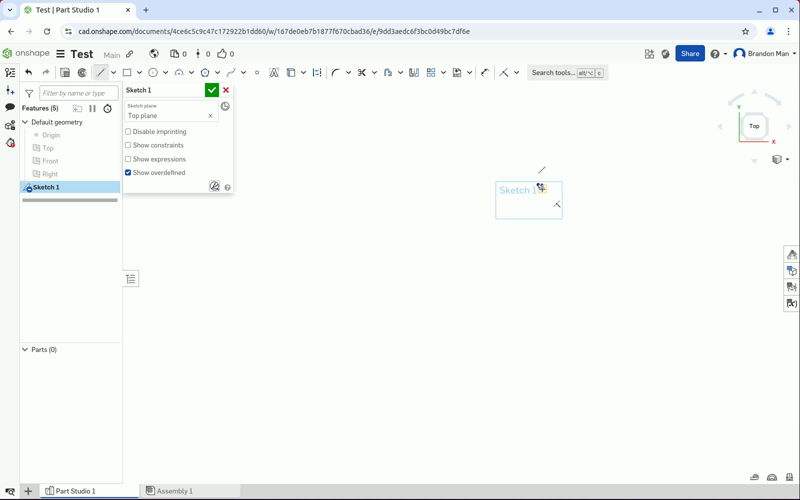
mouse_move(572, 188)
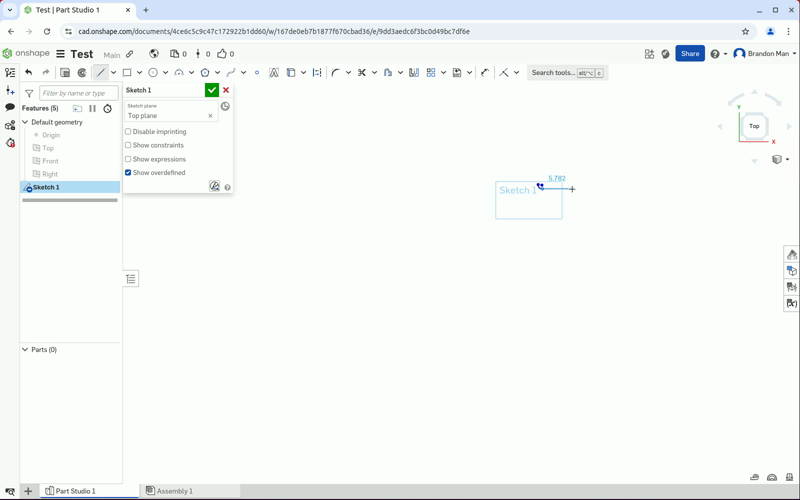
mouse_move(570, 188)
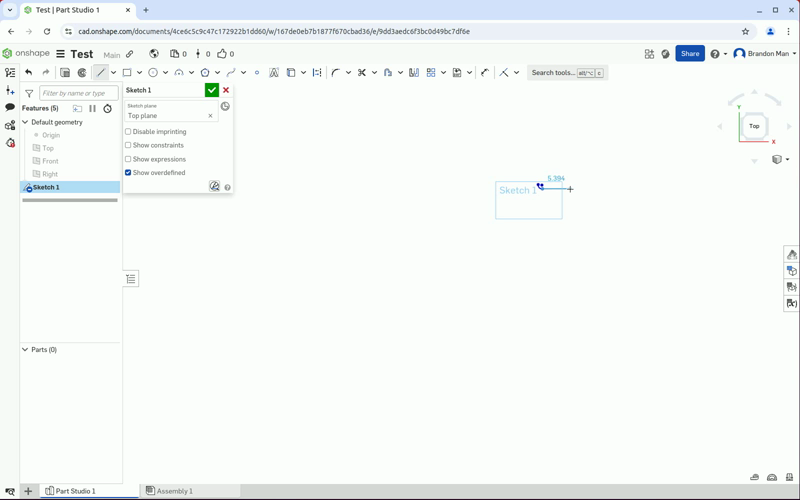
click(570, 188)
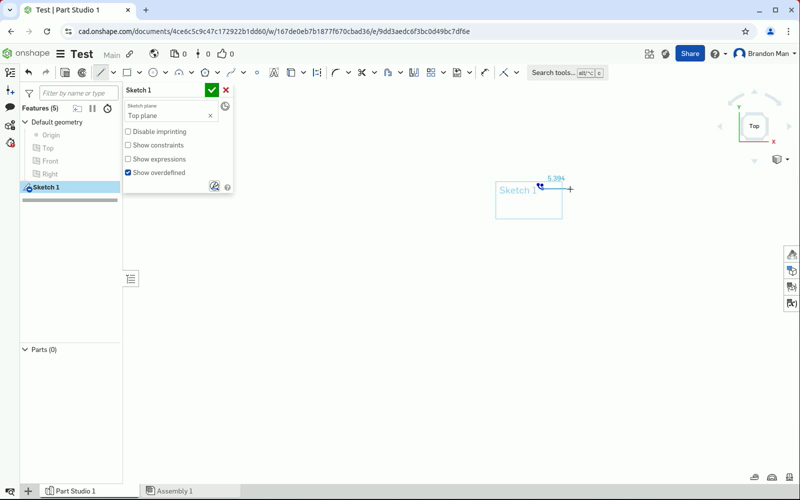
key_up(shift)
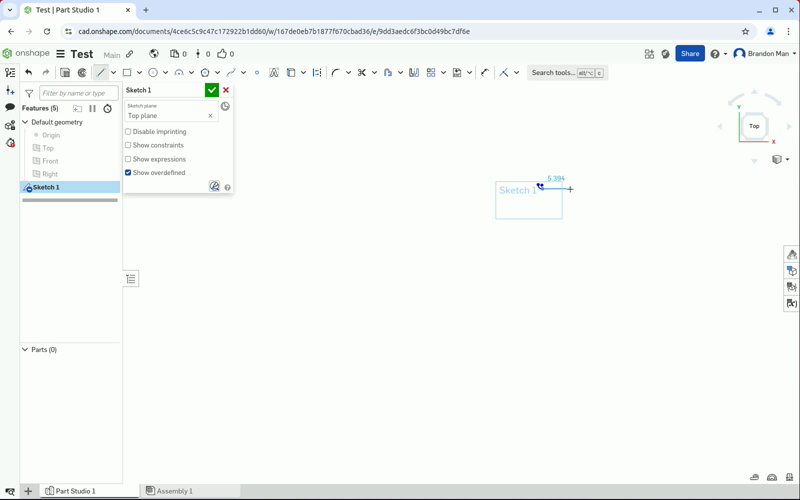
key(esc)
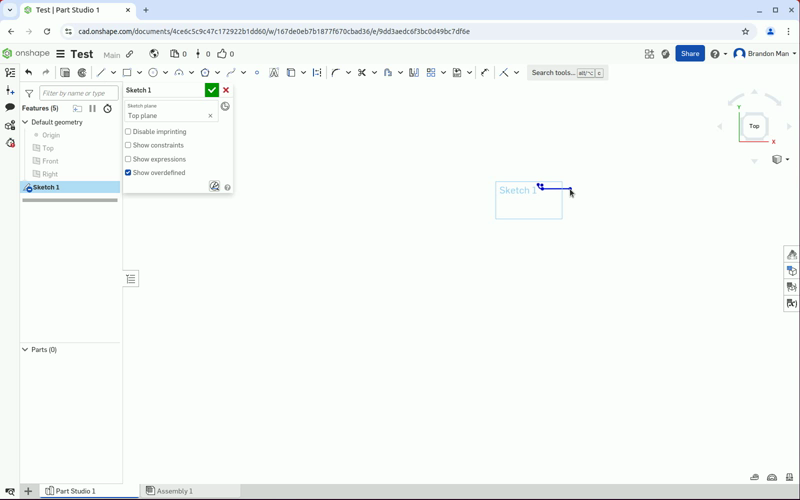
key(a)
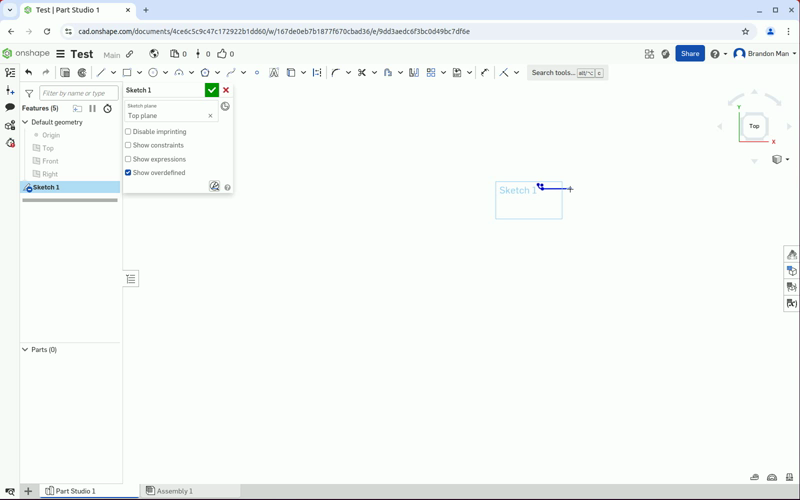
mouse_move(570, 188)
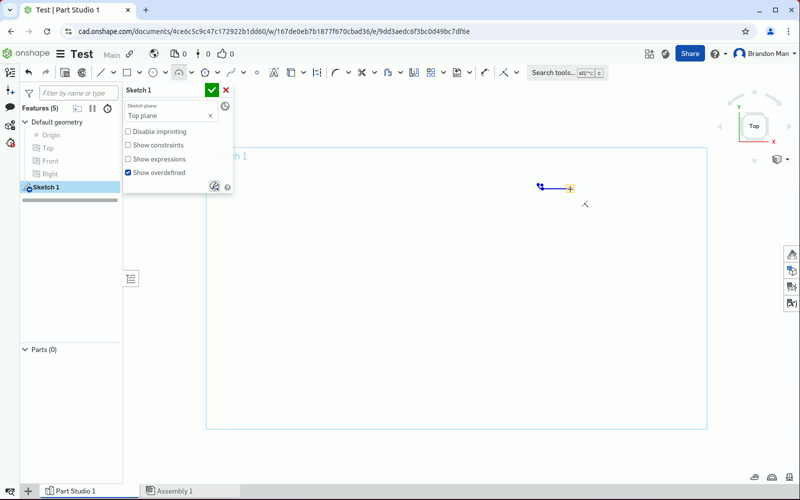
click(570, 188)
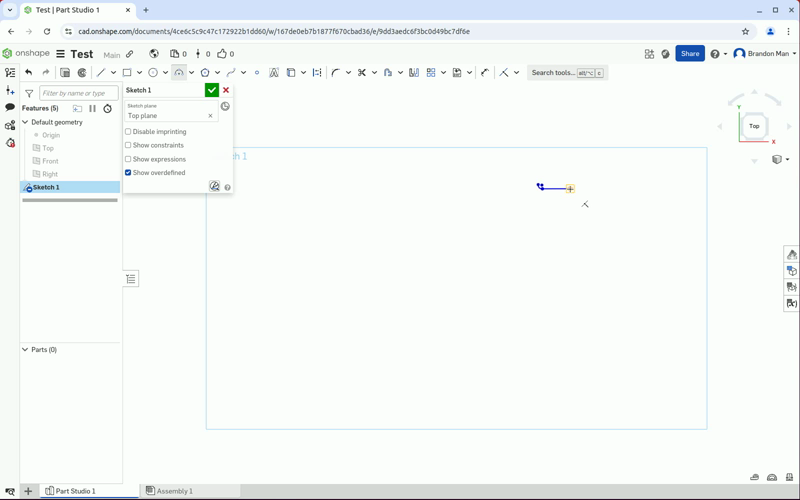
key_down(shift)
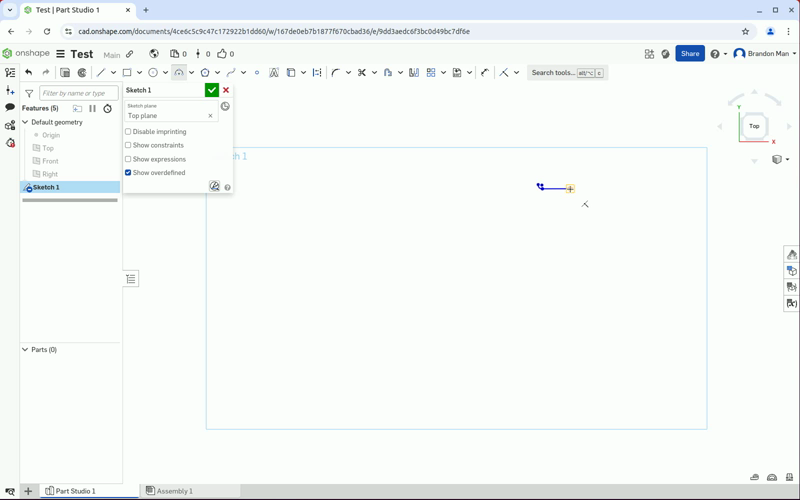
mouse_move(574, 184)
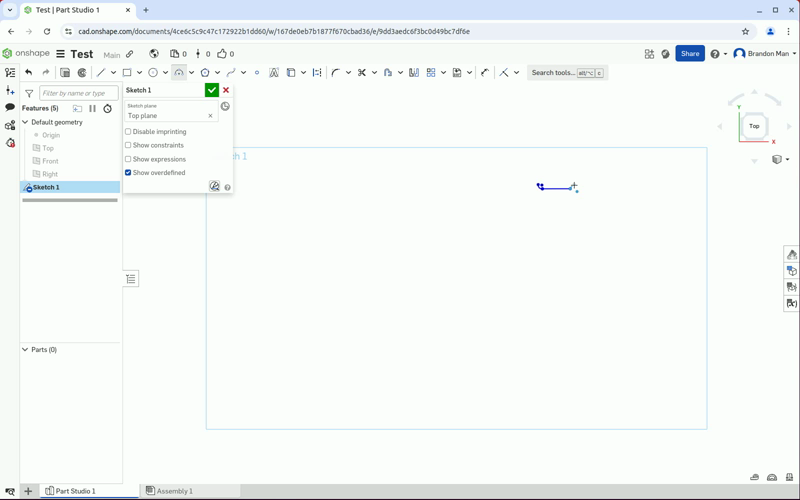
scroll(6)
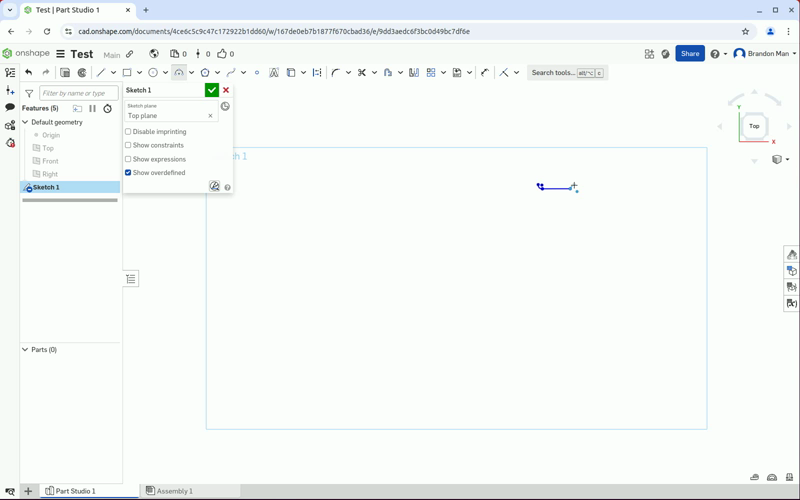
scroll(6)
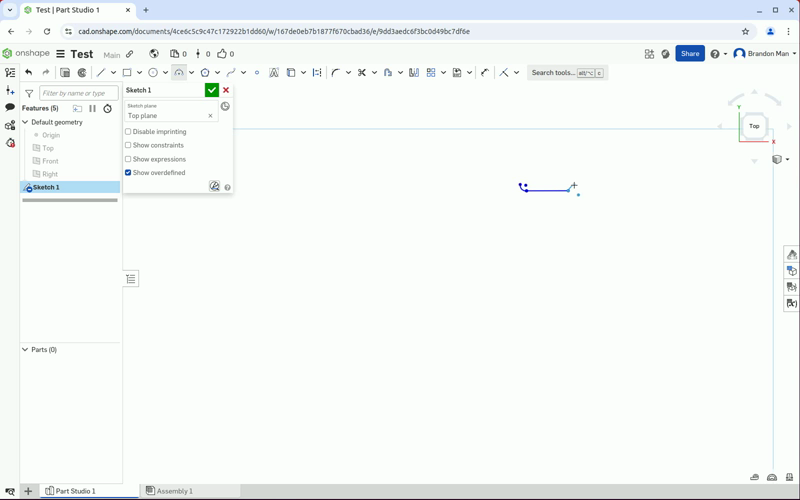
scroll(6)
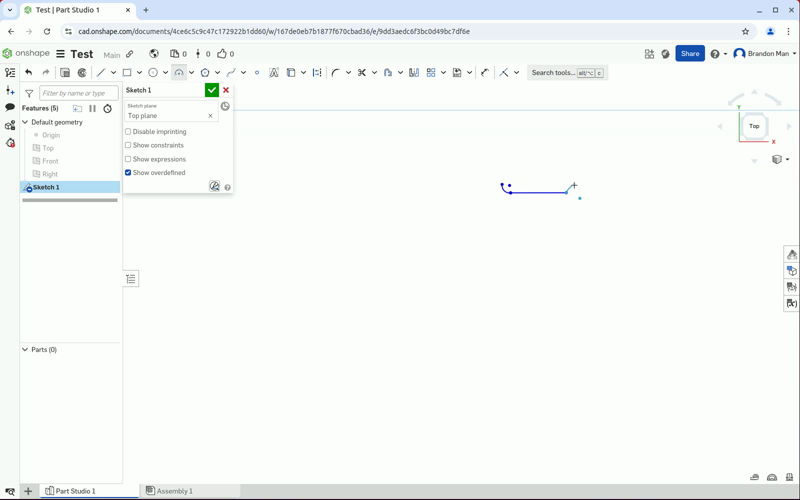
scroll(6)
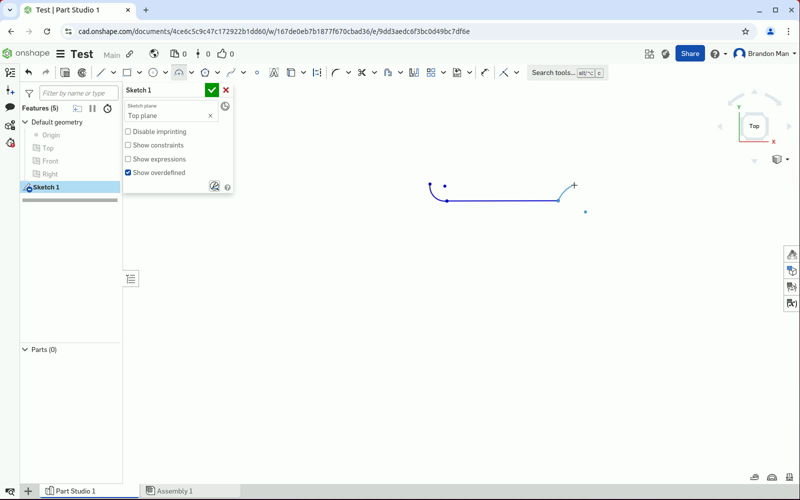
scroll(6)
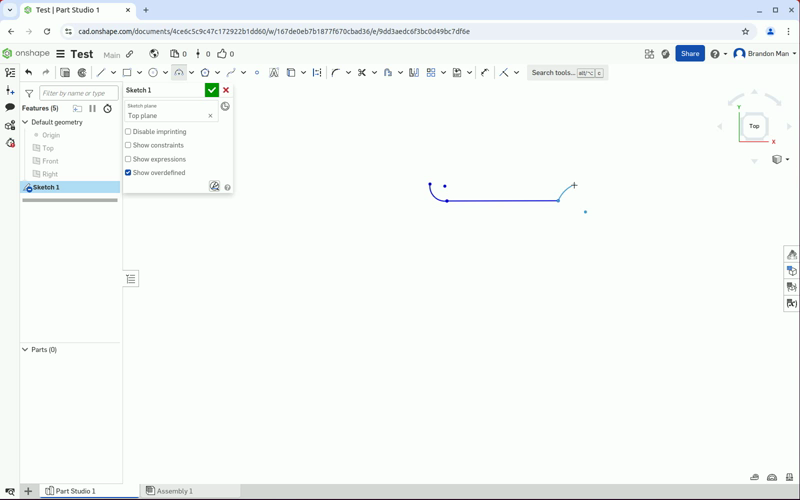
scroll(6)
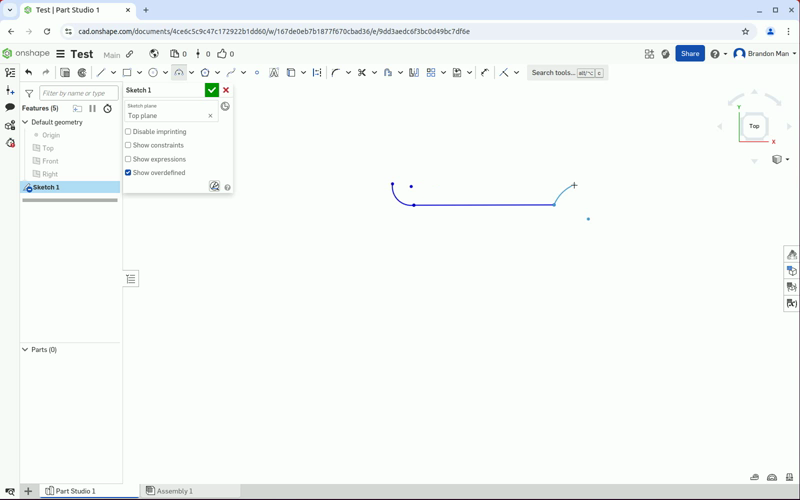
scroll(6)
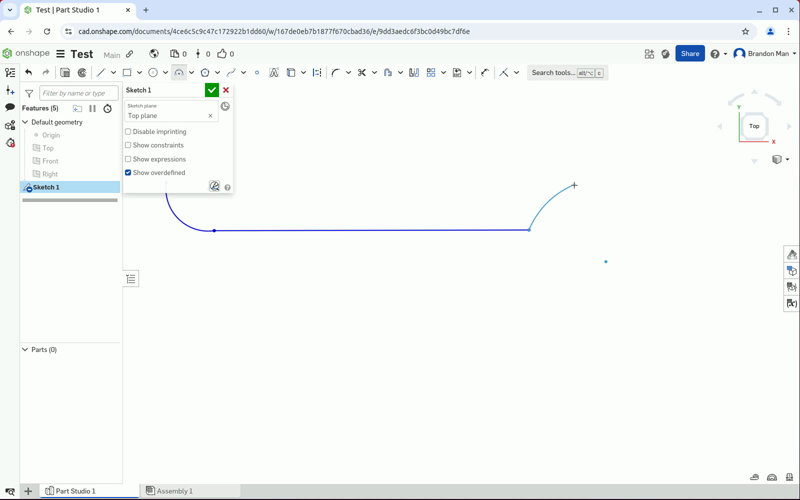
click(574, 184)
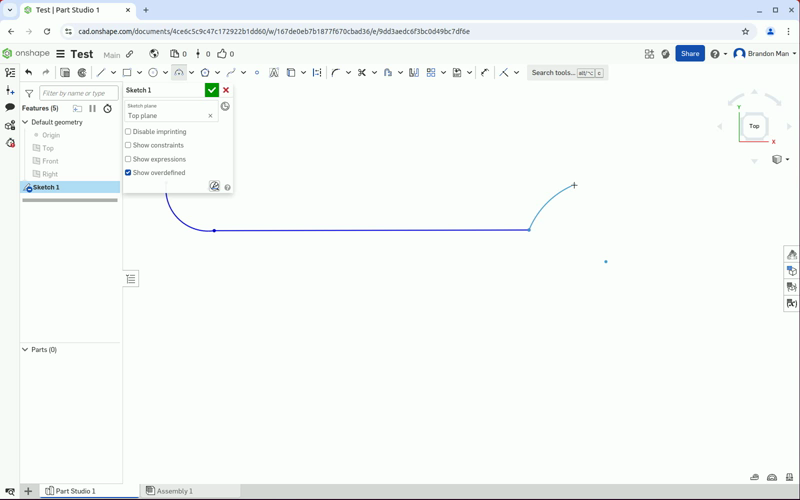
scroll(-6)
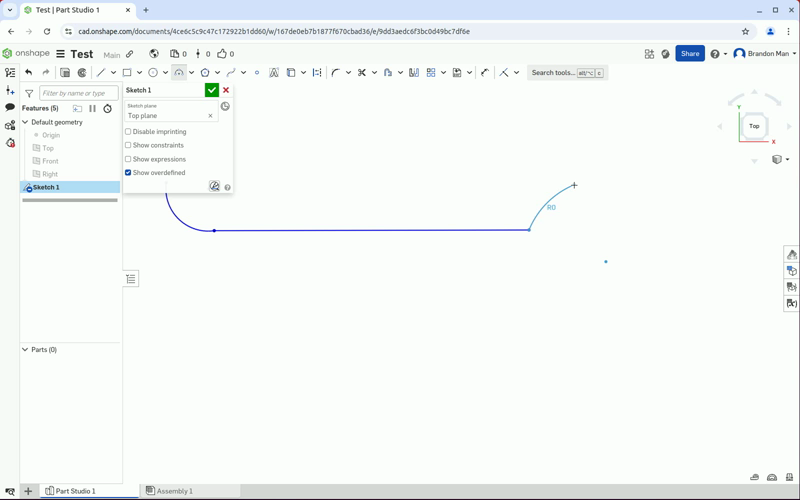
scroll(-6)
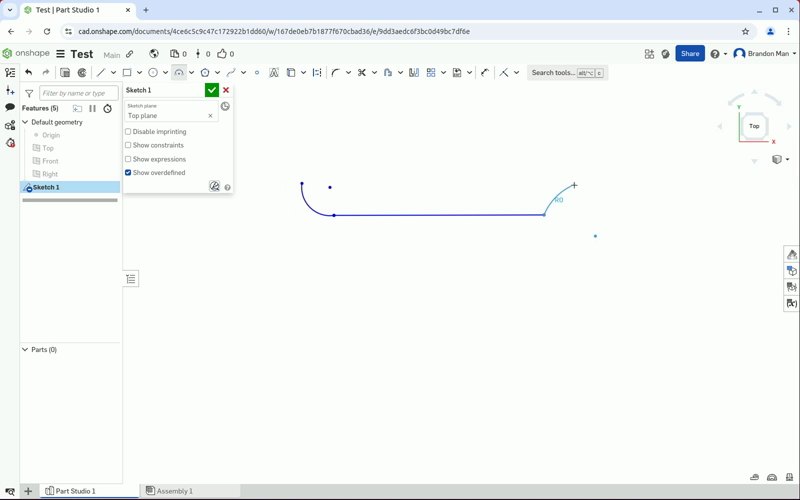
scroll(-6)
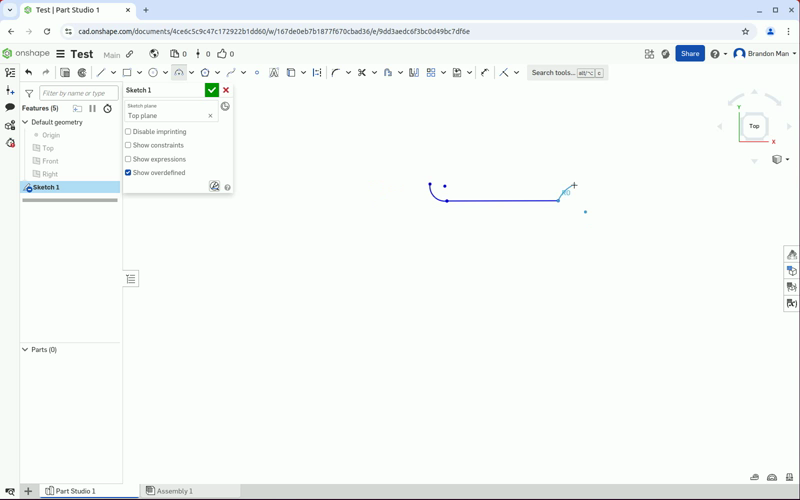
scroll(-6)
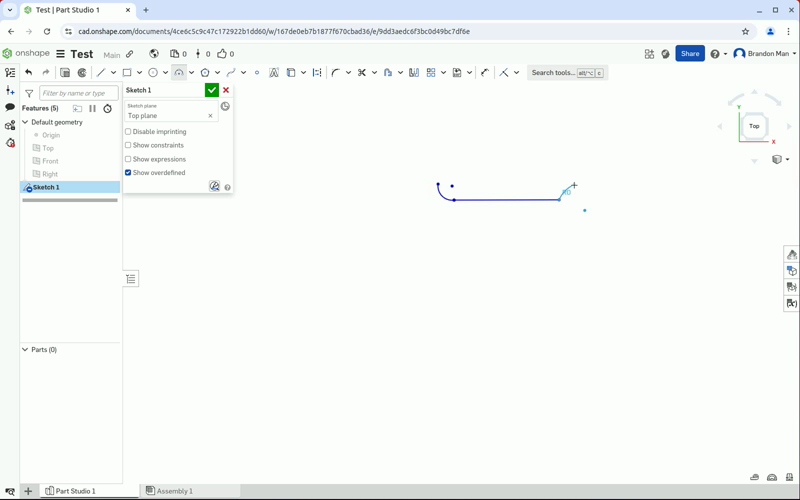
scroll(-6)
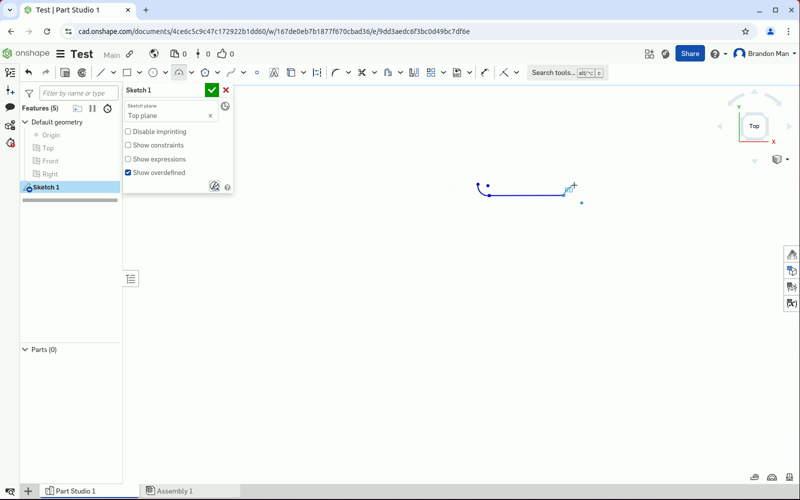
scroll(-6)
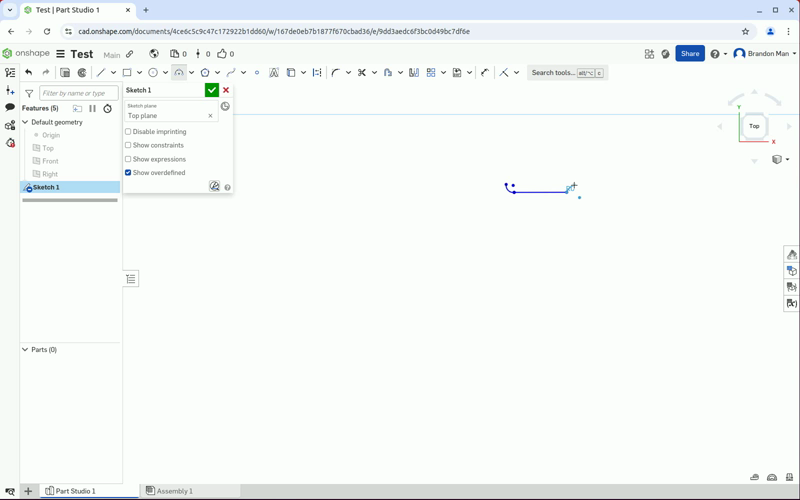
scroll(-6)
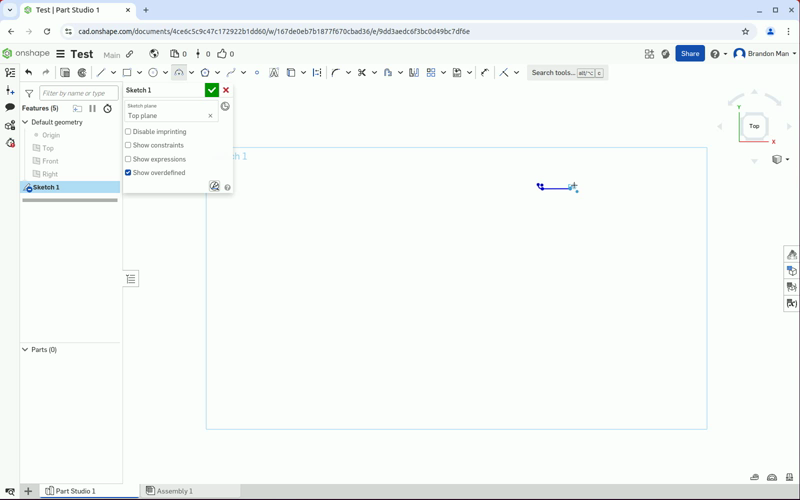
mouse_move(573, 187)
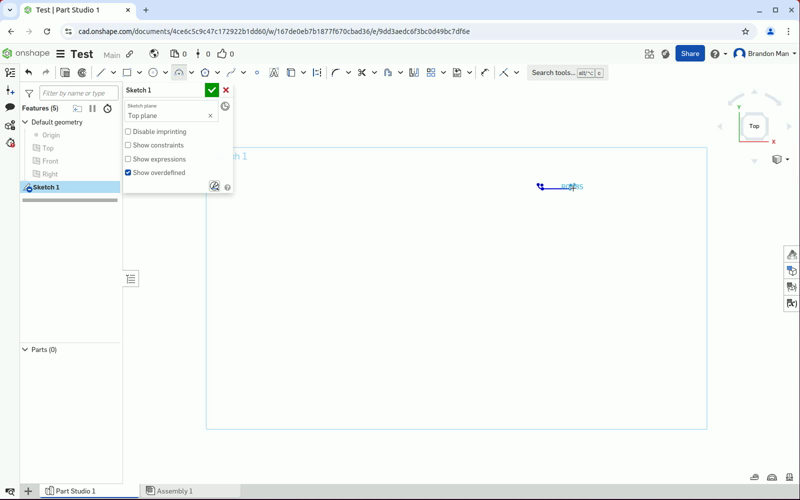
scroll(6)
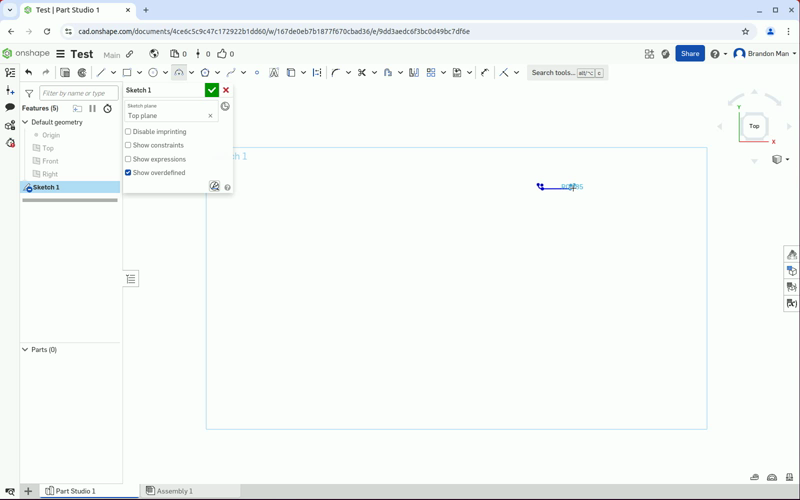
scroll(6)
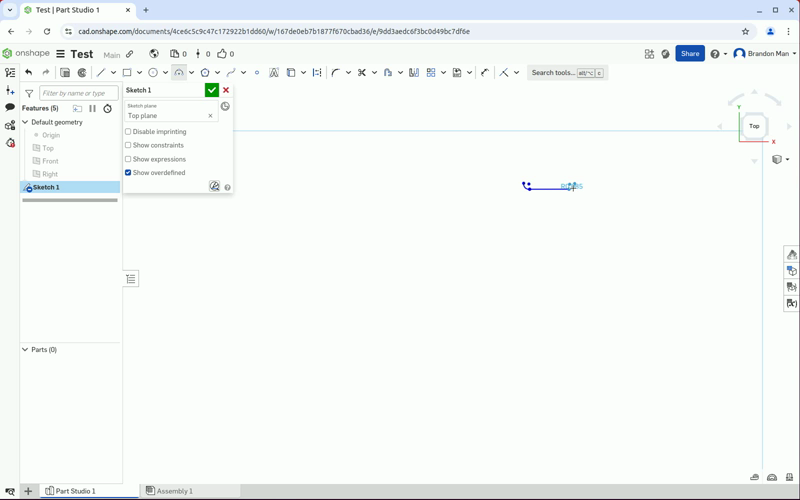
scroll(6)
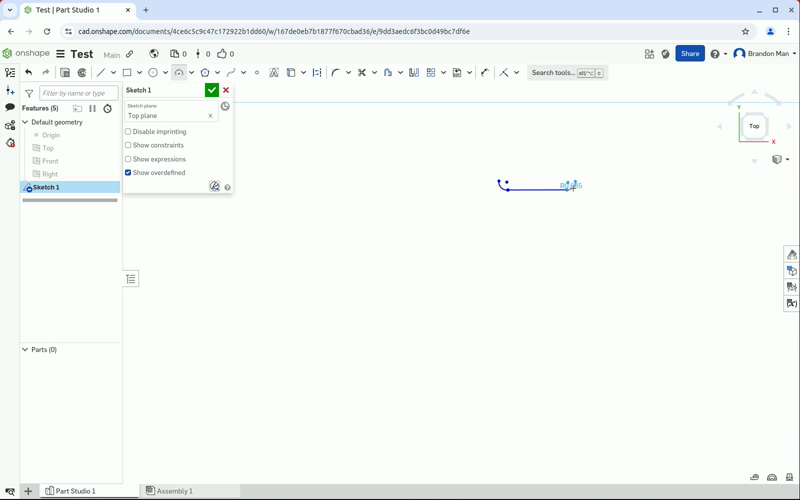
scroll(6)
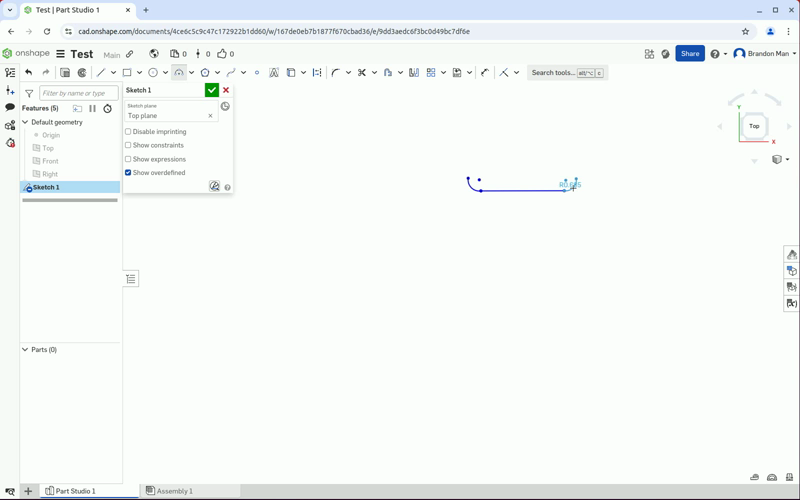
scroll(6)
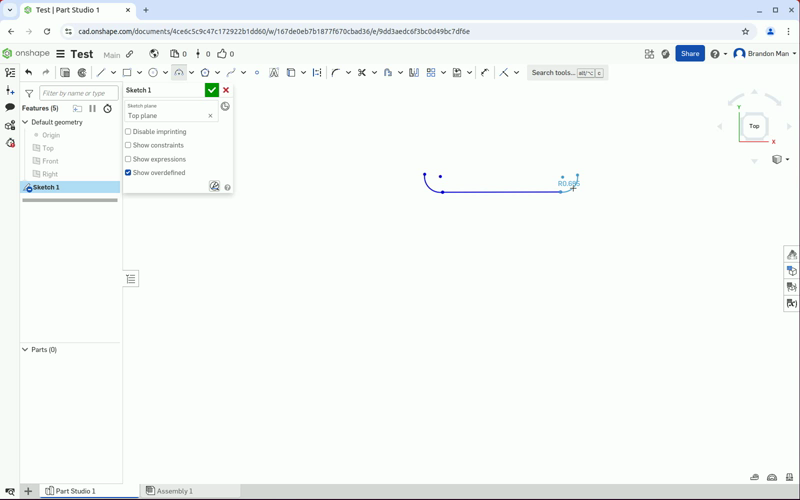
scroll(6)
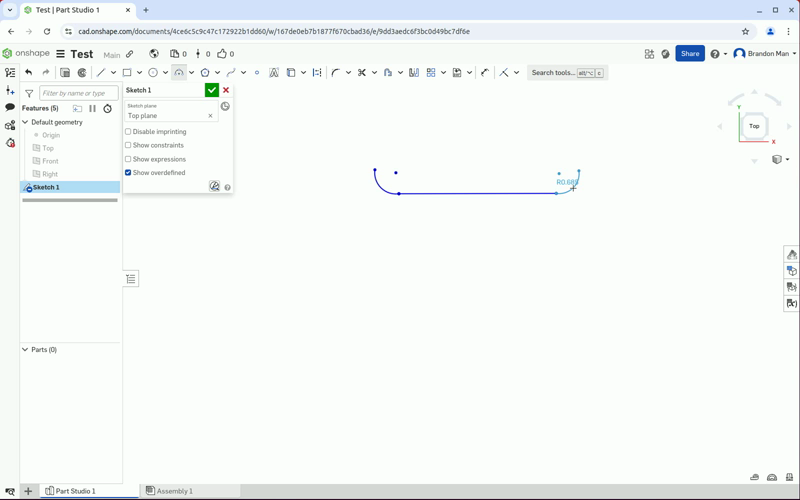
scroll(6)
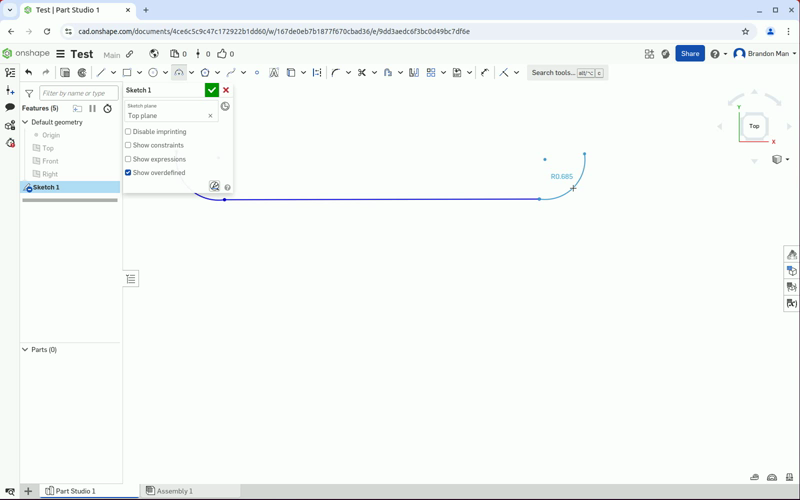
click(573, 187)
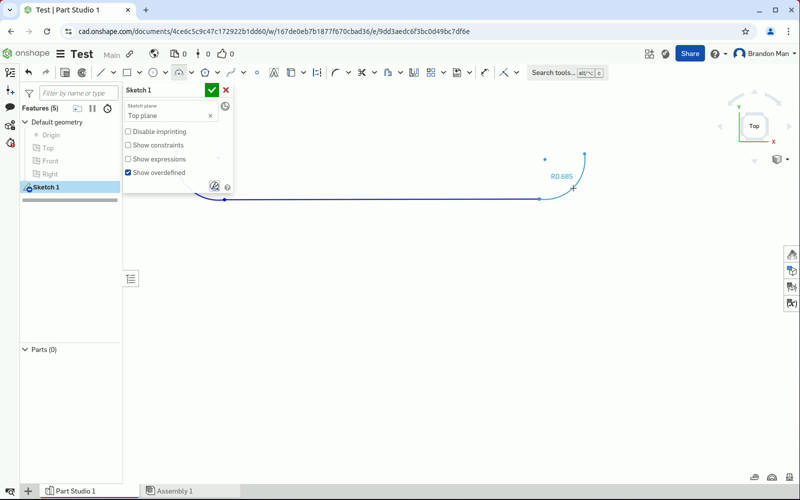
scroll(-6)
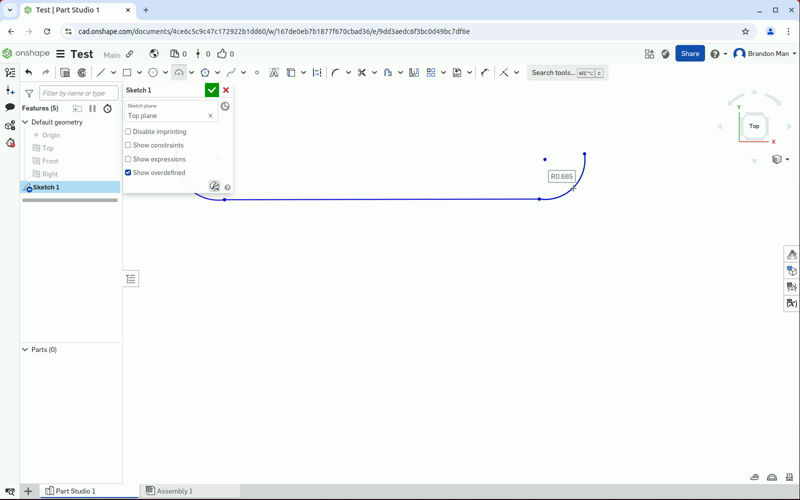
scroll(-6)
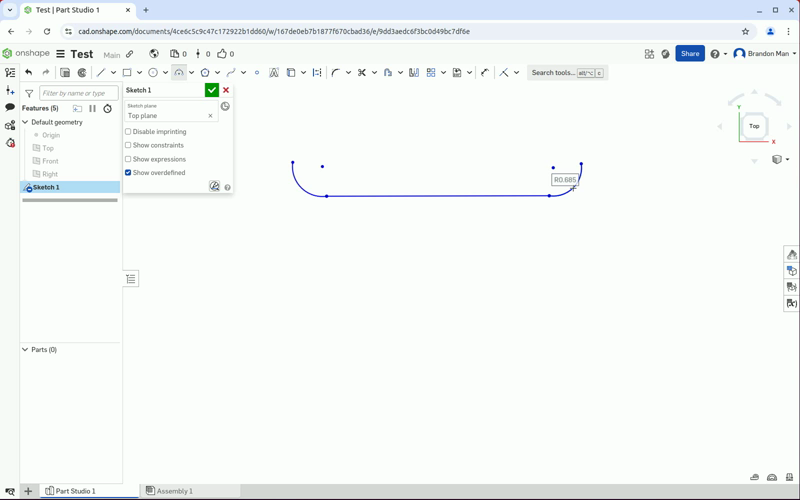
scroll(-6)
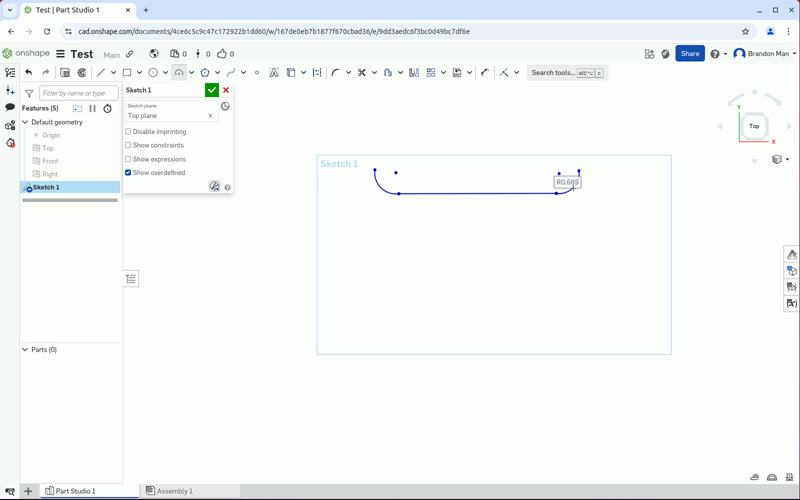
scroll(-6)
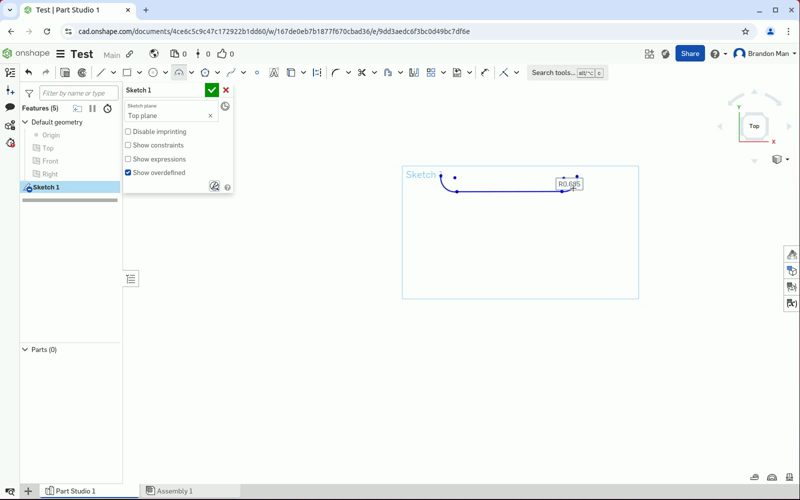
scroll(-6)
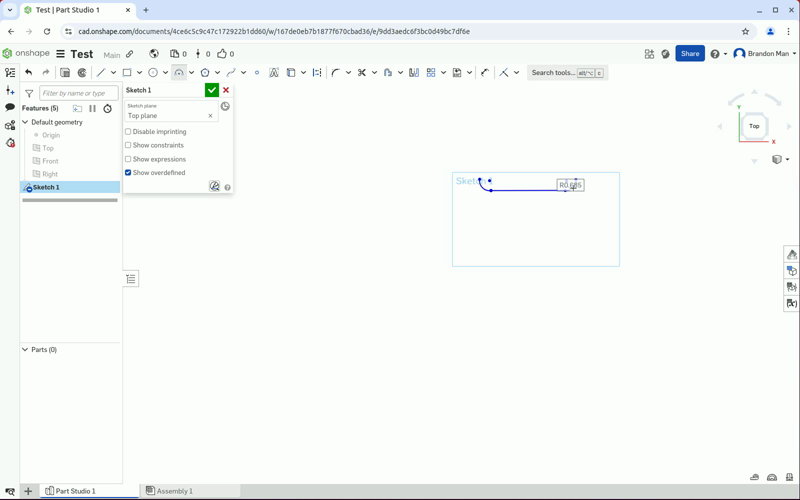
scroll(-6)
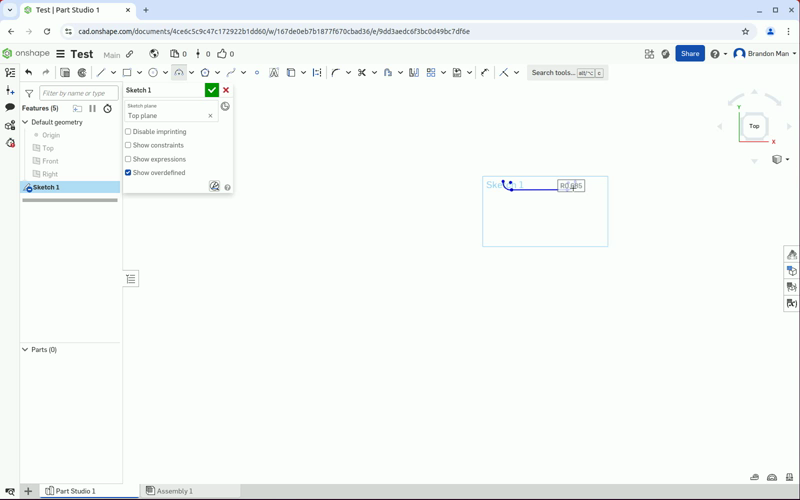
scroll(-6)
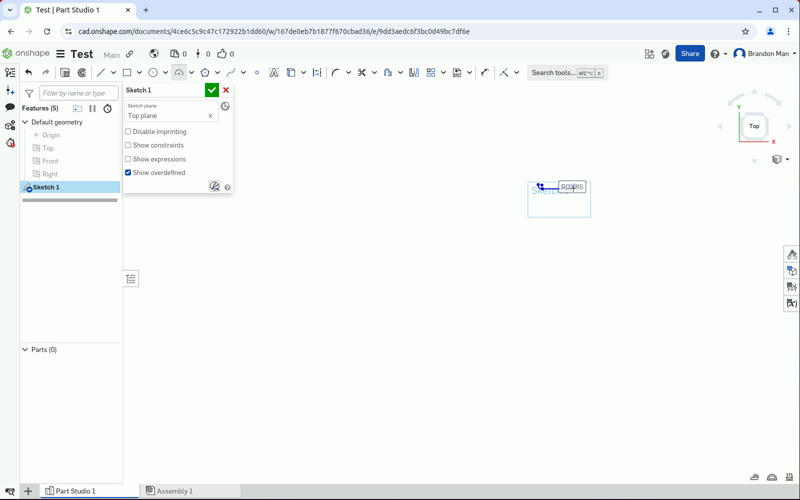
key_up(shift)
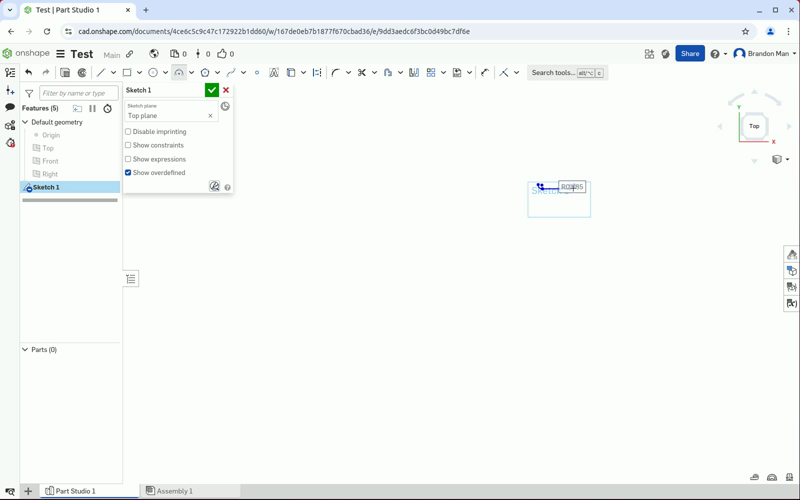
key(esc)
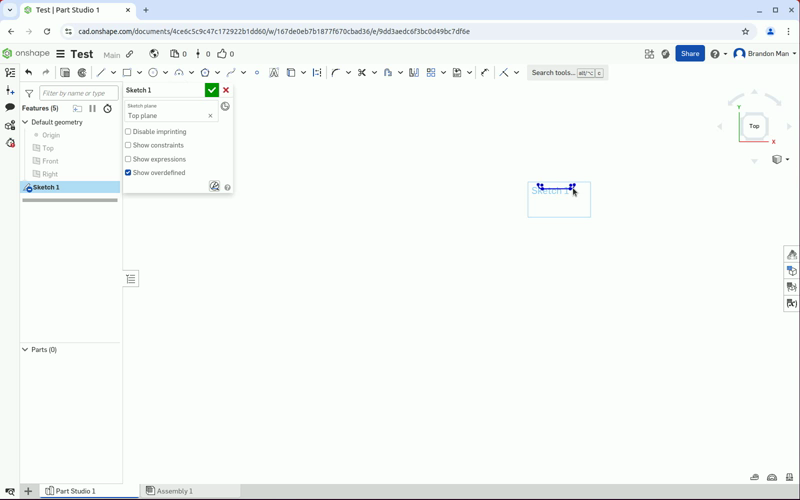
key(l)
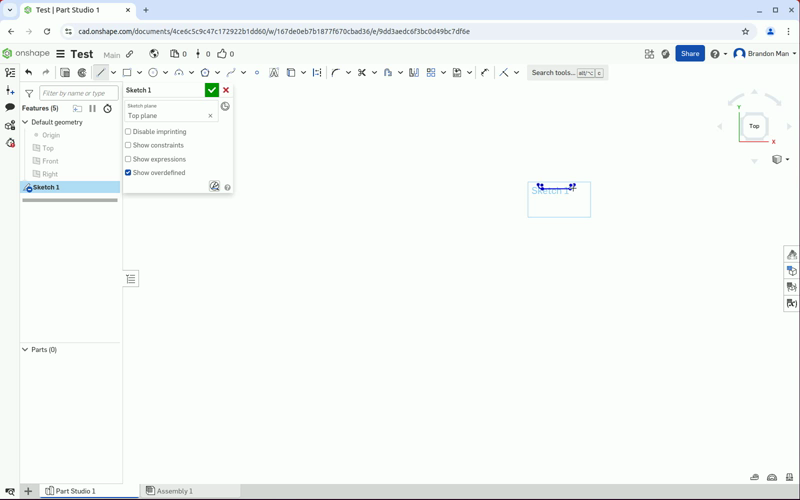
mouse_move(574, 184)
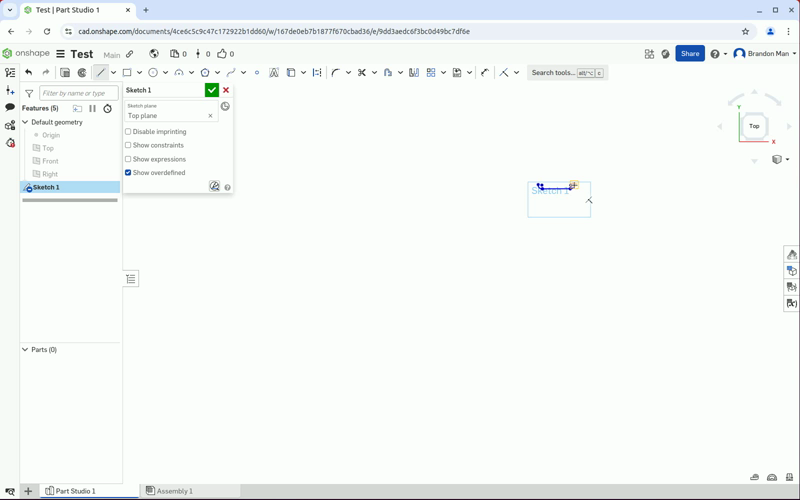
scroll(6)
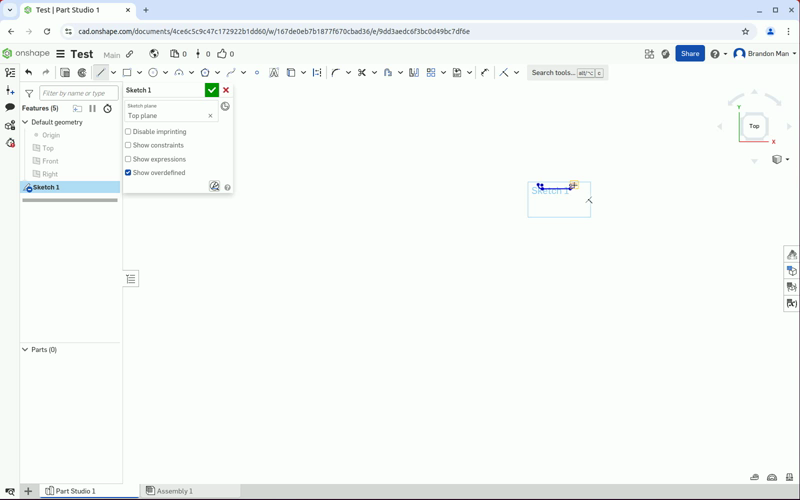
scroll(6)
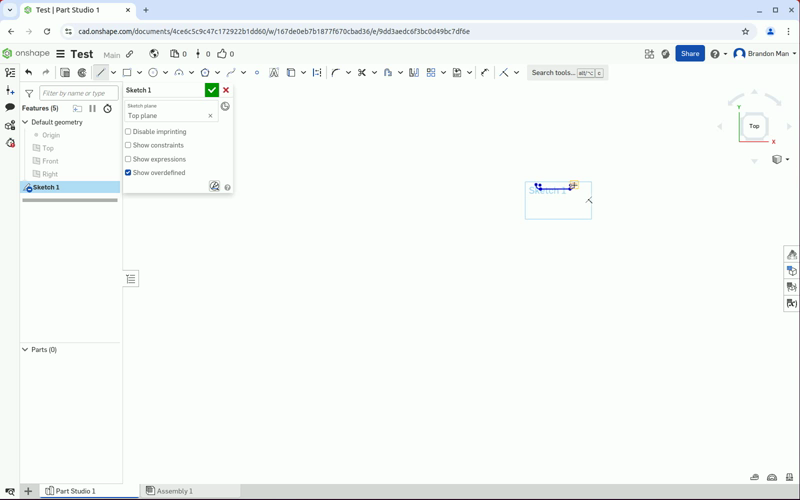
scroll(6)
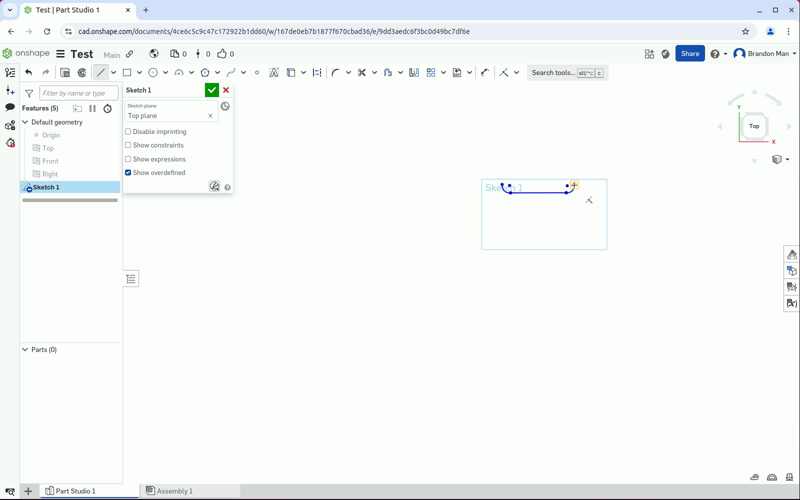
scroll(6)
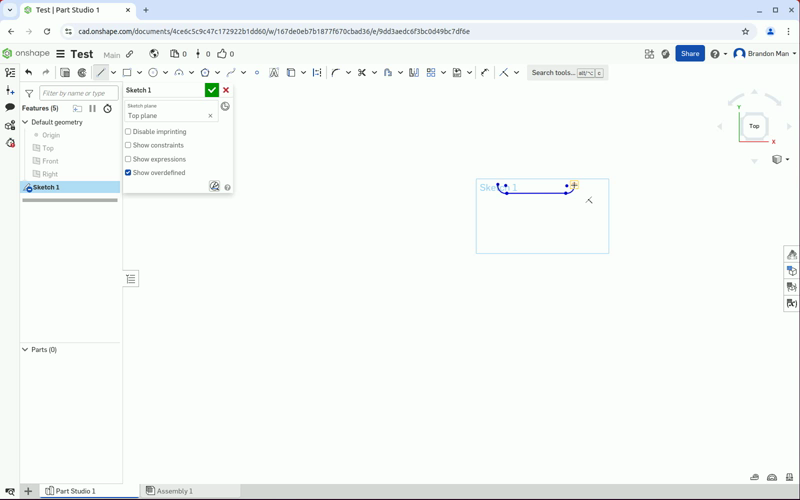
scroll(6)
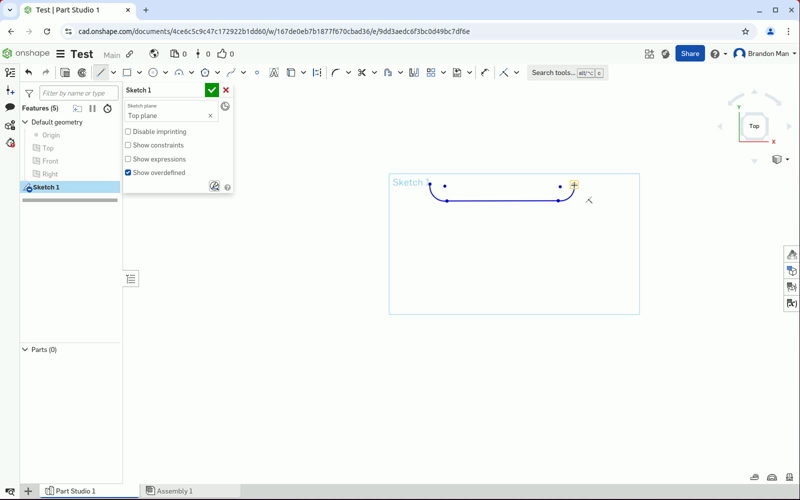
scroll(6)
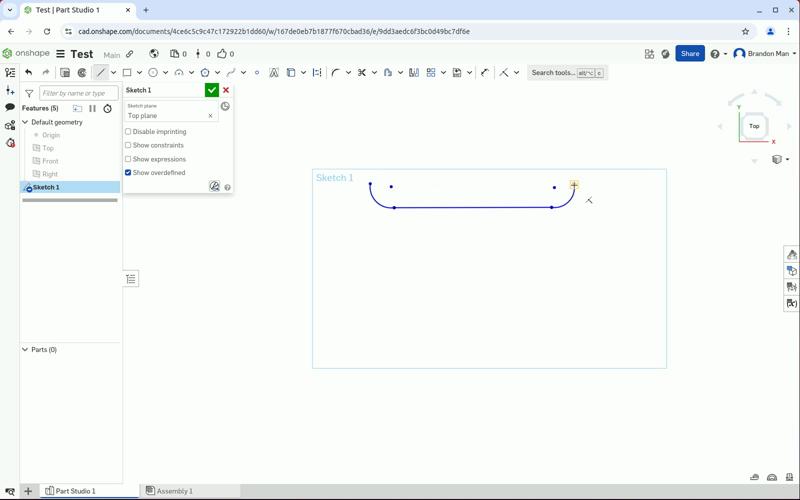
scroll(6)
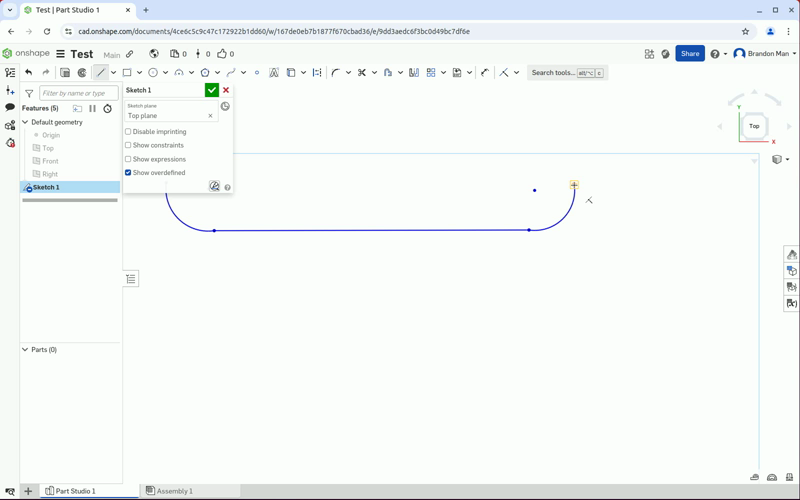
click(574, 184)
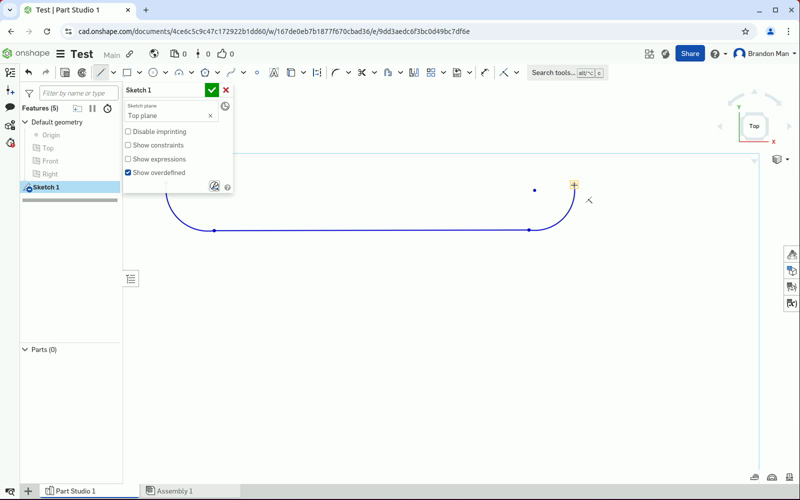
scroll(-6)
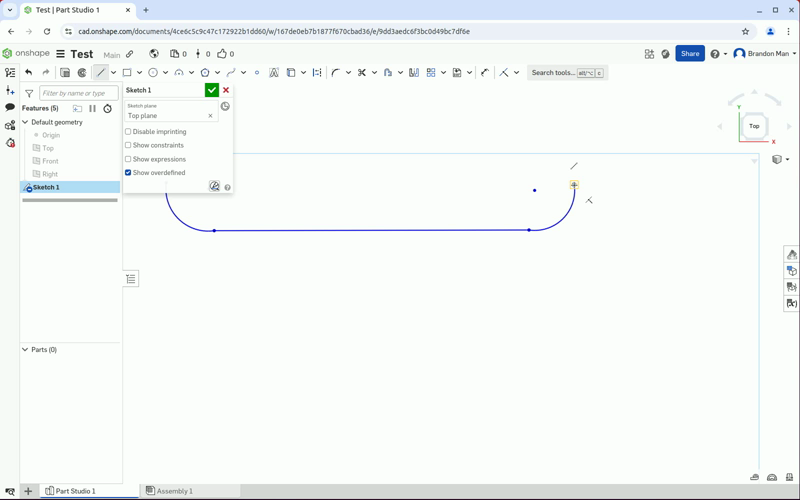
scroll(-6)
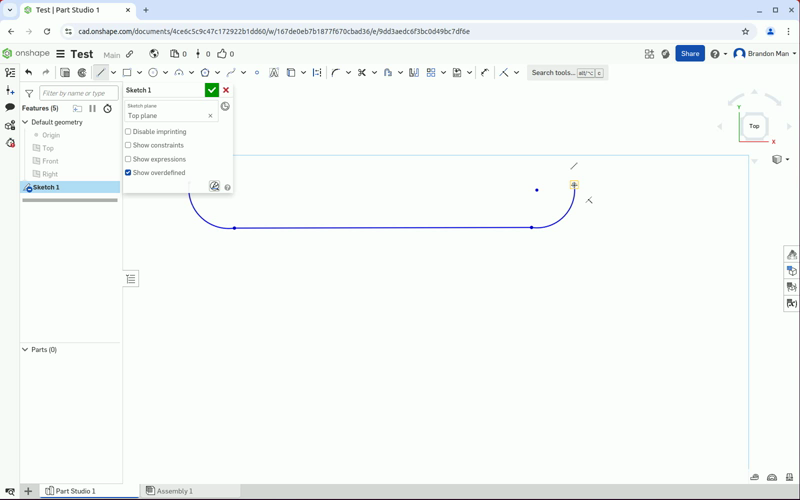
scroll(-6)
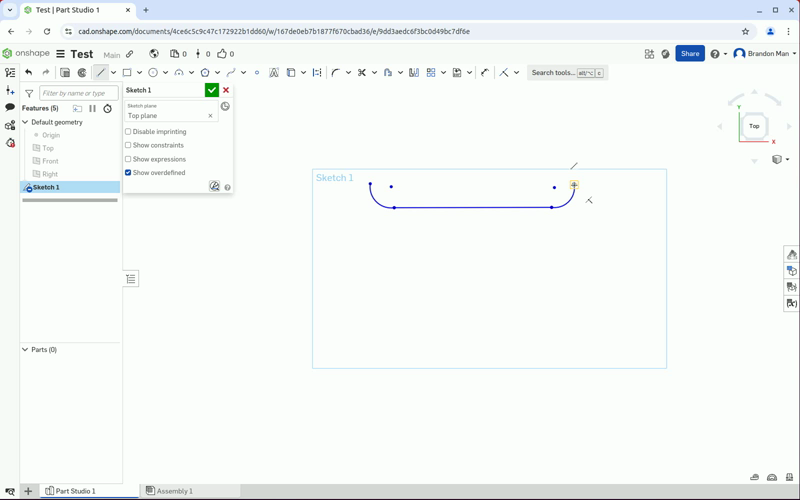
scroll(-6)
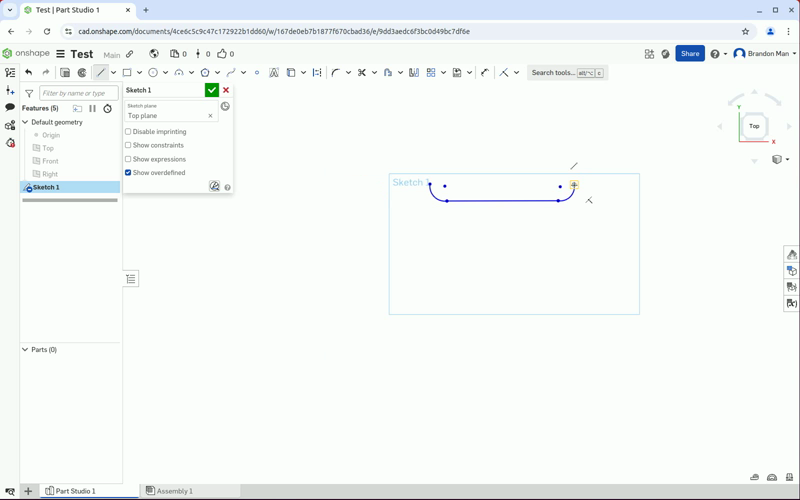
scroll(-6)
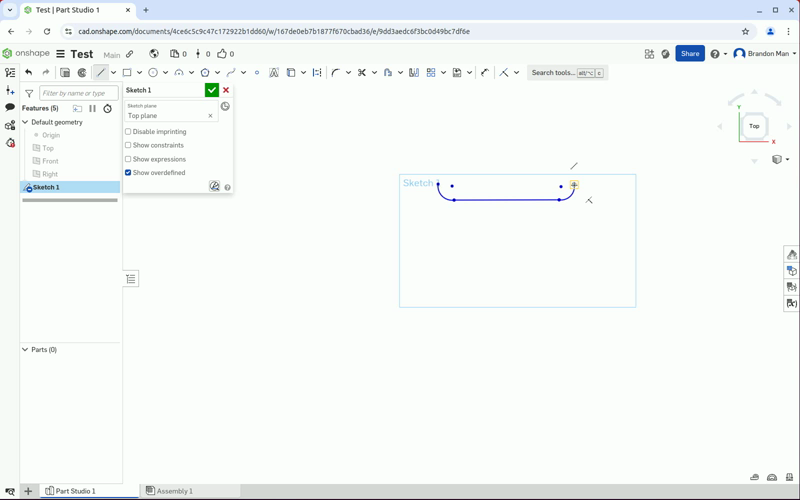
scroll(-6)
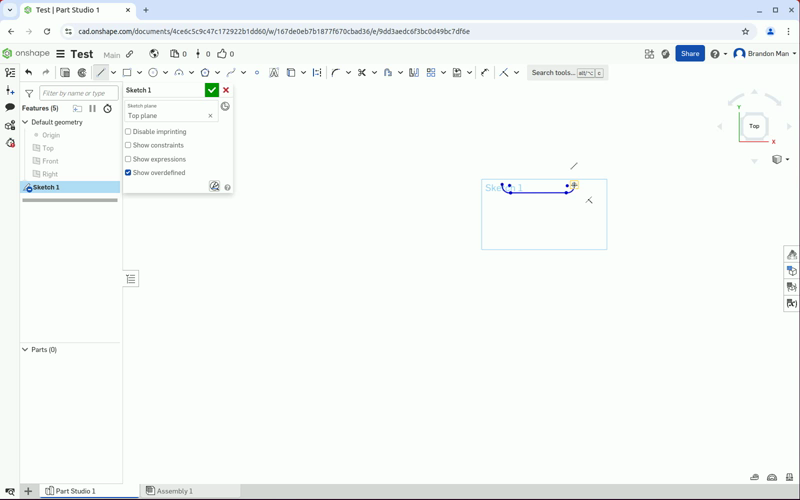
scroll(-6)
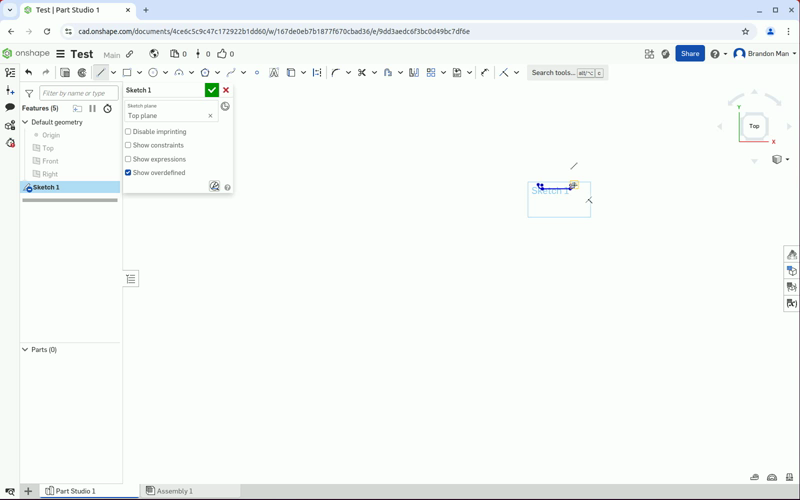
key_down(shift)
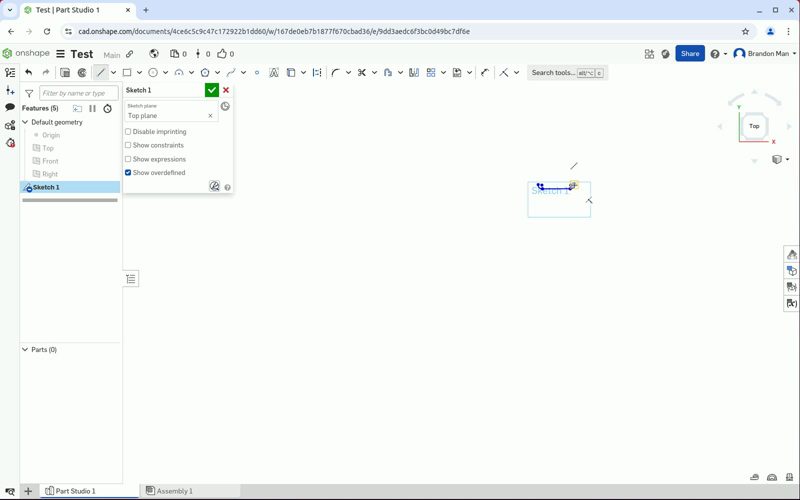
mouse_move(589, 184)
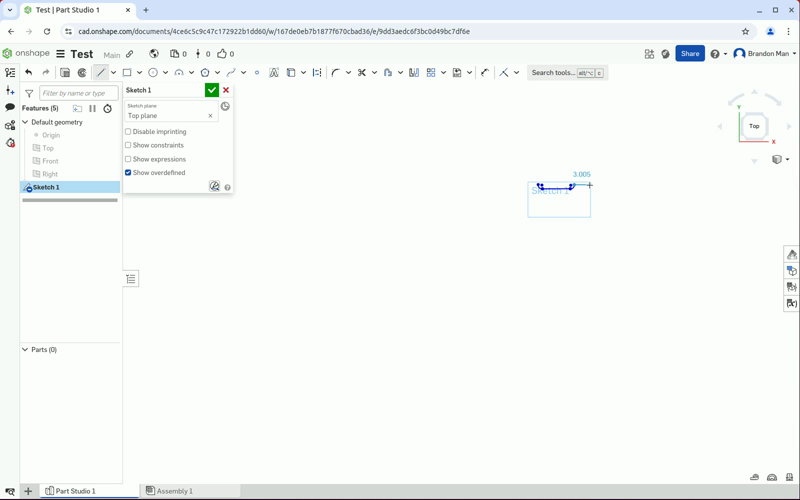
mouse_move(574, 174)
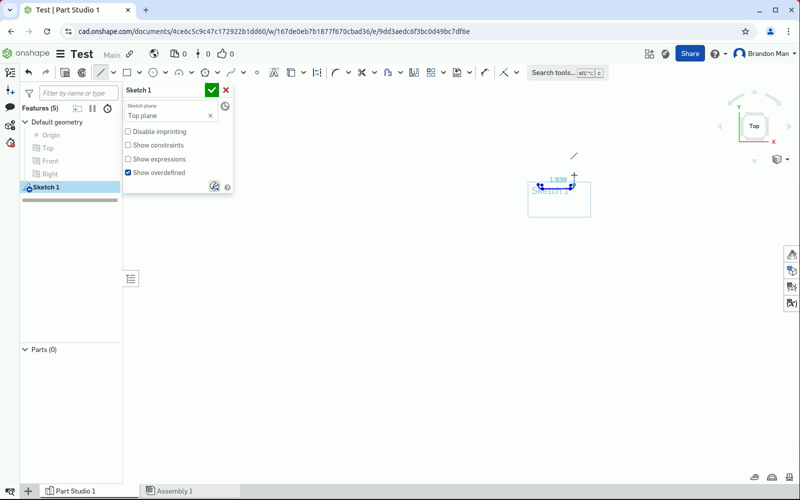
click(574, 174)
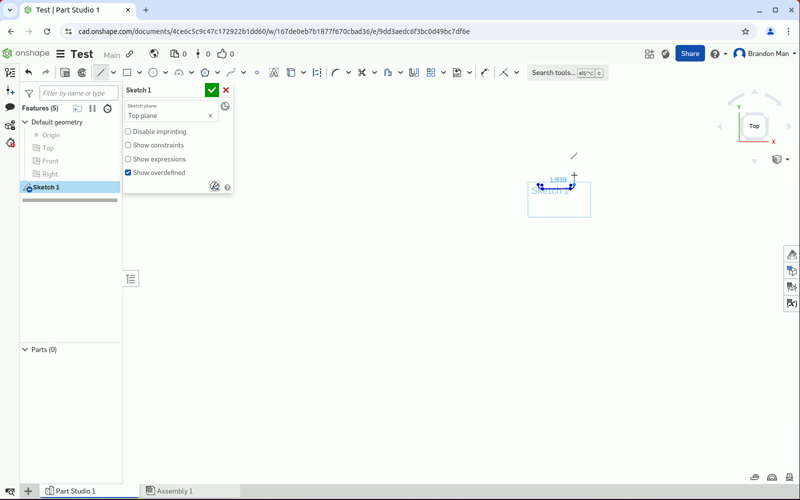
key_up(shift)
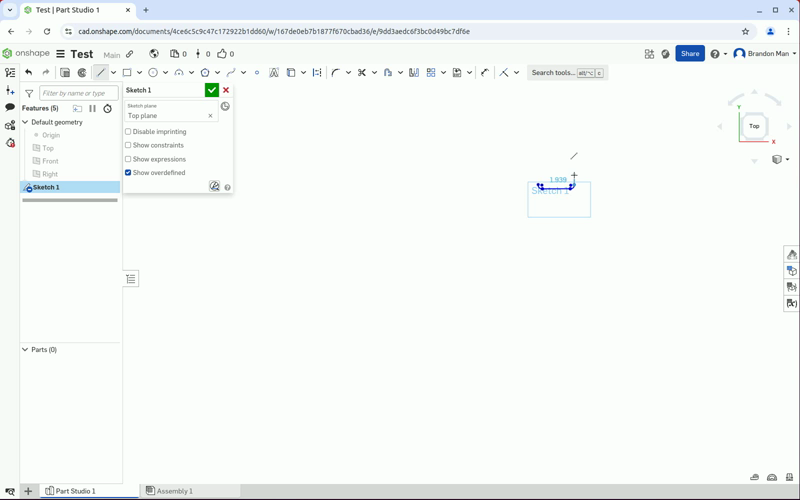
key_down(shift)
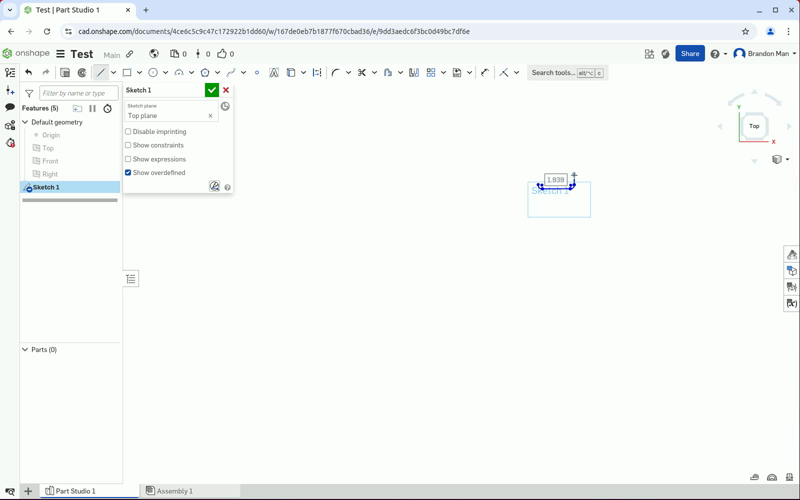
mouse_move(589, 174)
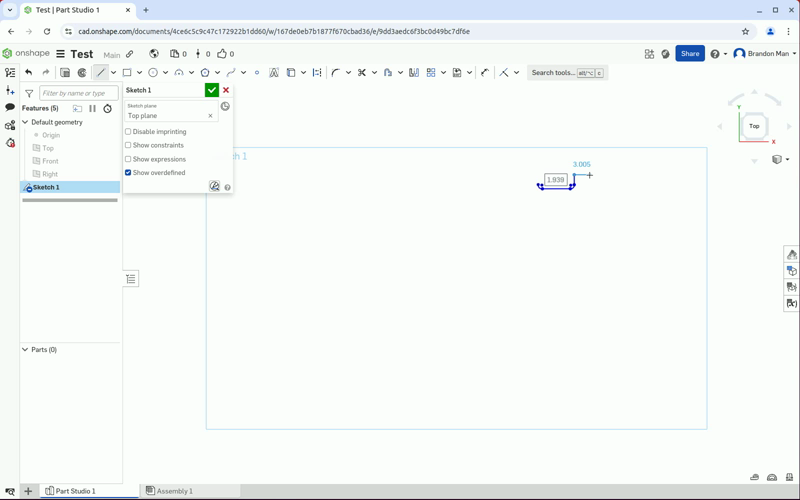
mouse_move(538, 174)
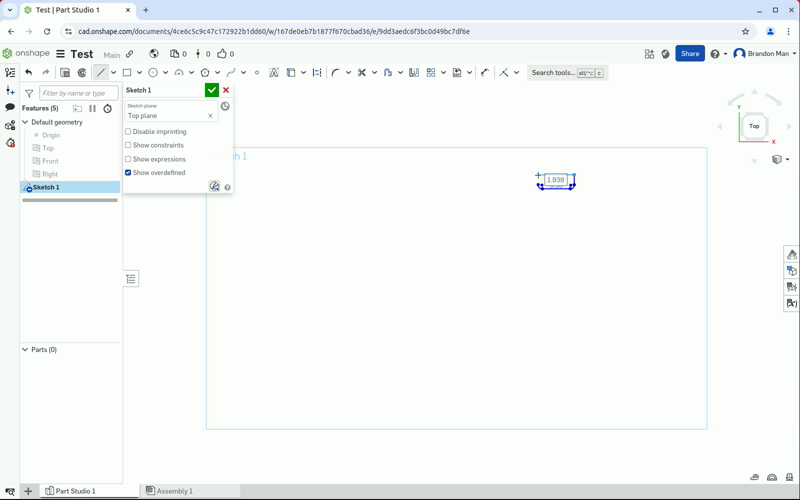
click(538, 174)
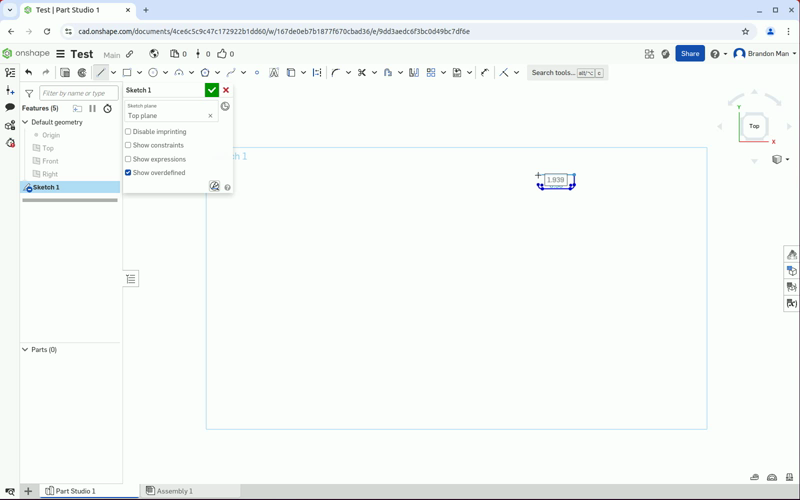
key_up(shift)
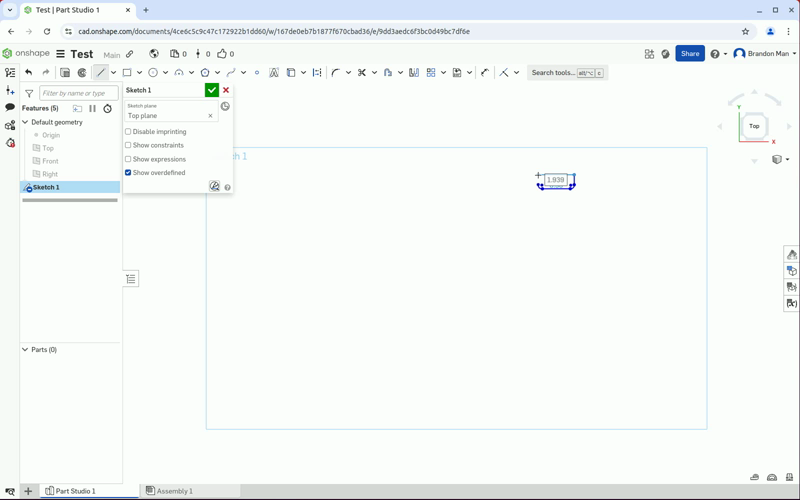
mouse_move(568, 174)
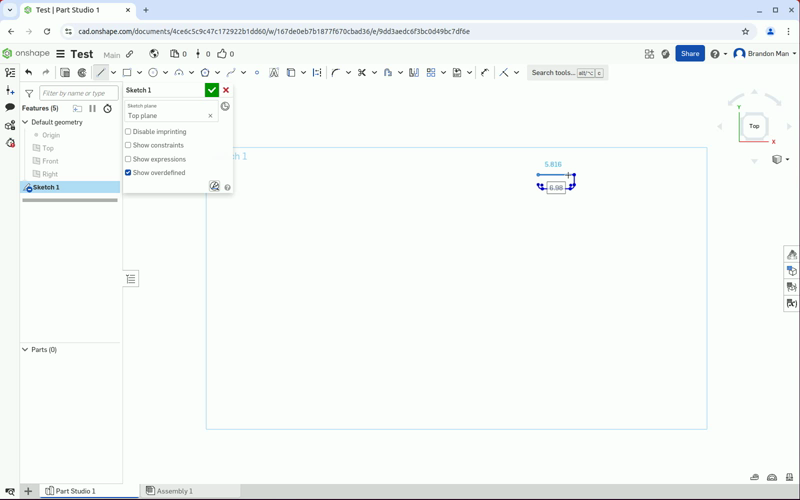
key_down(shift)
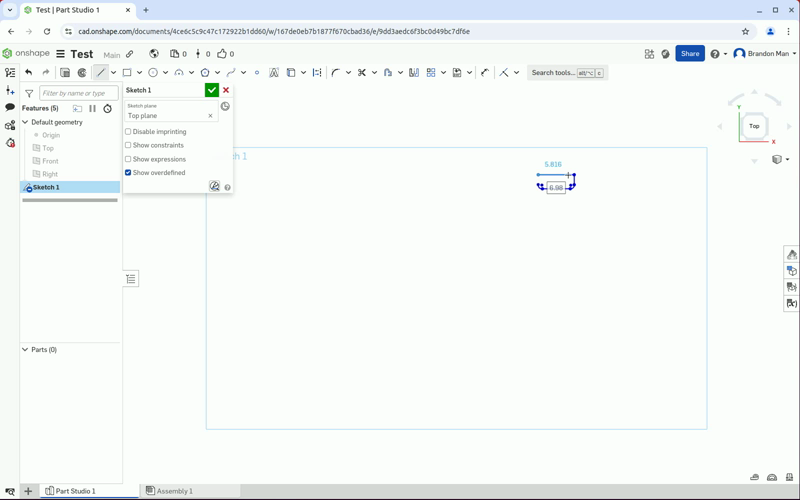
mouse_move(538, 184)
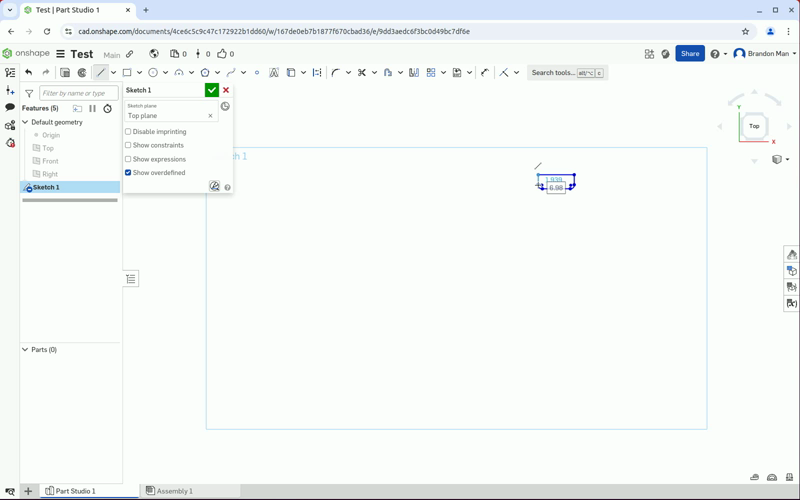
scroll(6)
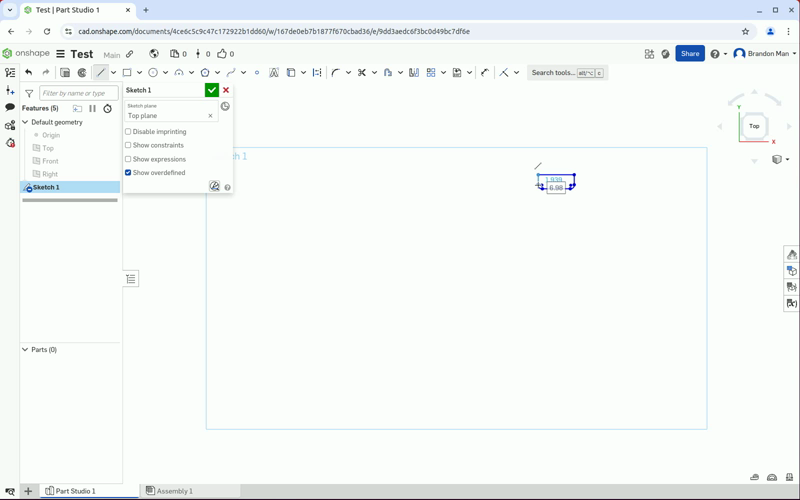
scroll(6)
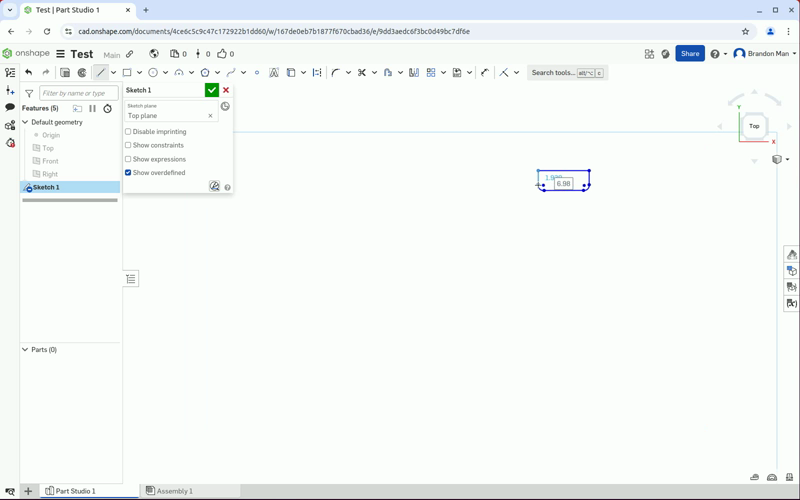
scroll(6)
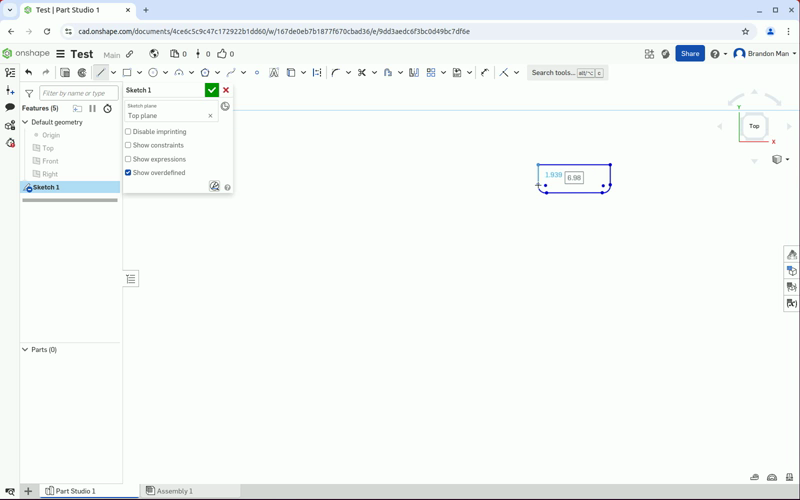
scroll(6)
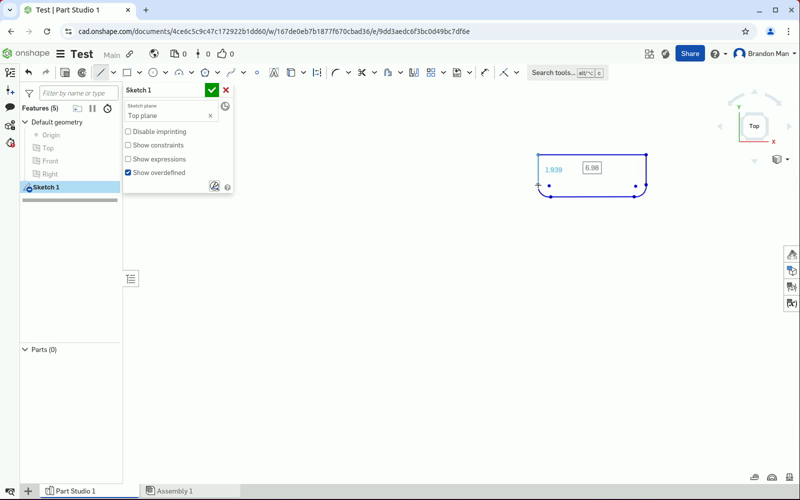
scroll(6)
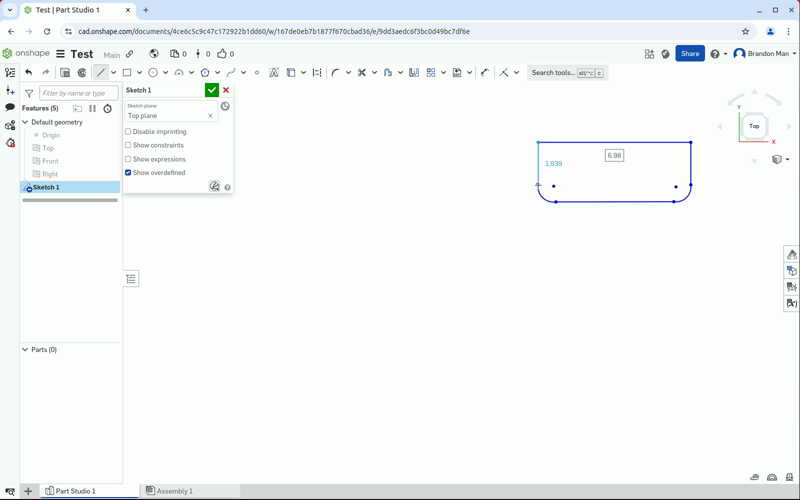
scroll(6)
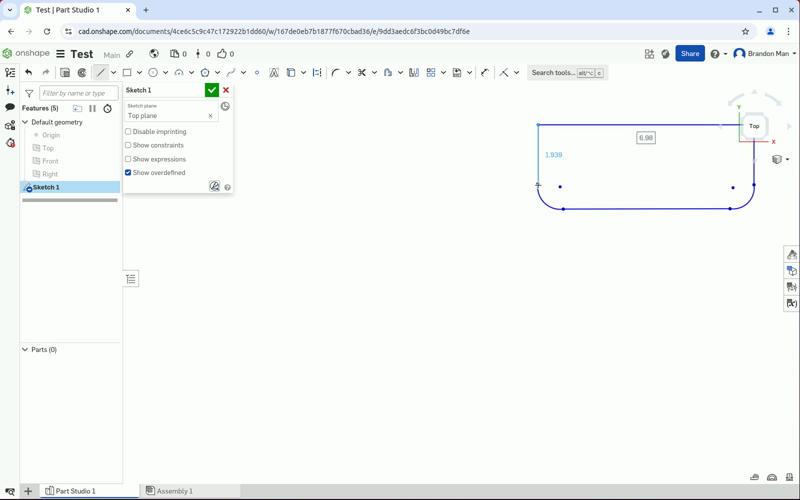
scroll(6)
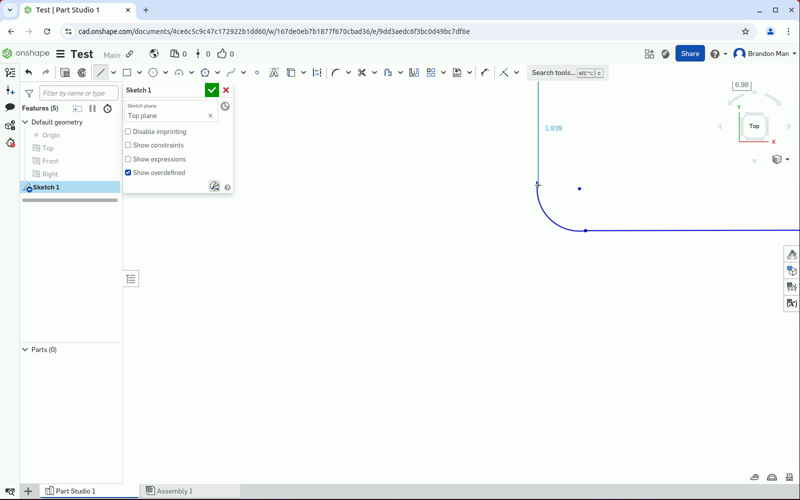
key_up(shift)
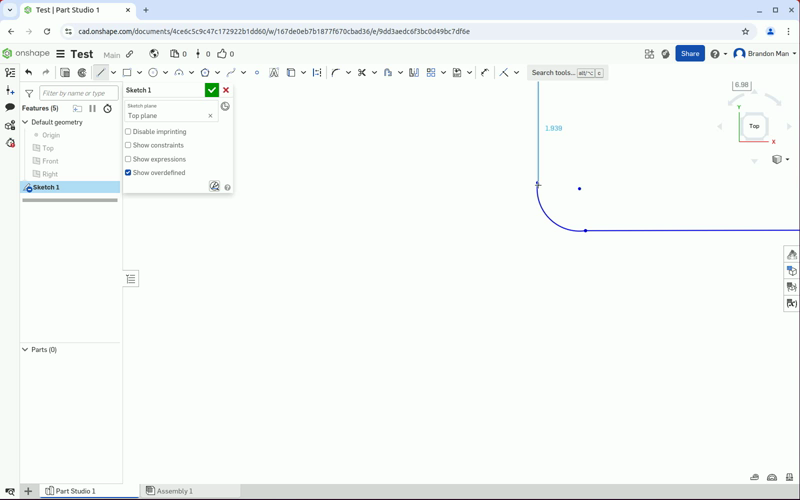
click(538, 184)
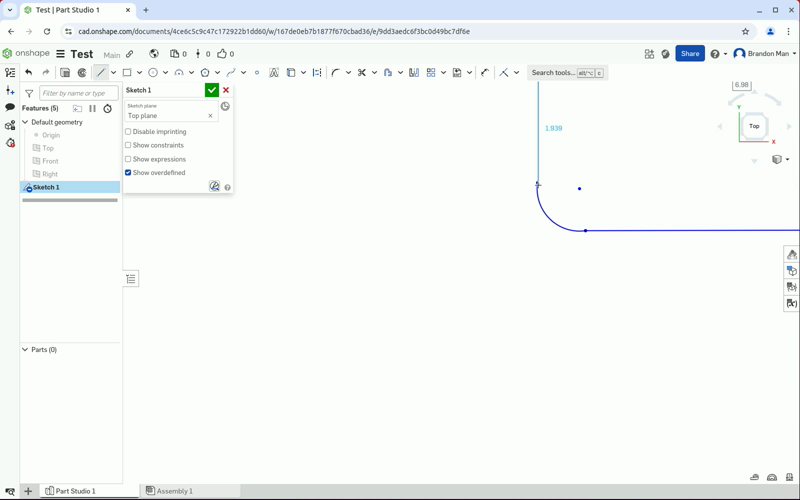
scroll(-6)
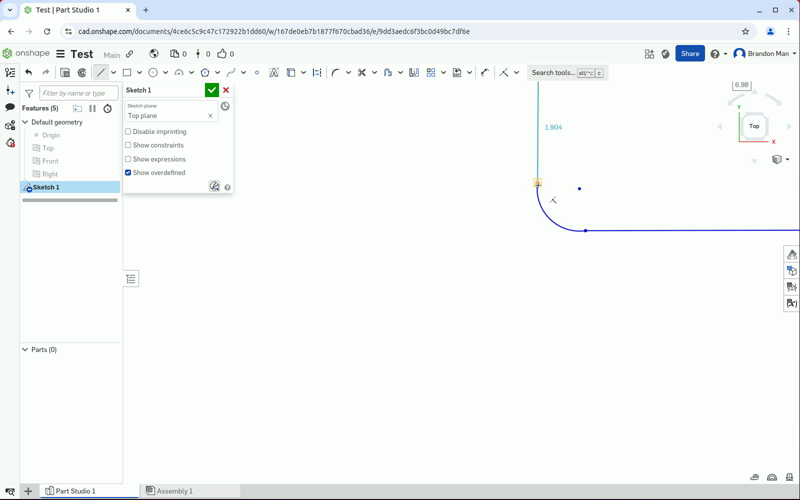
scroll(-6)
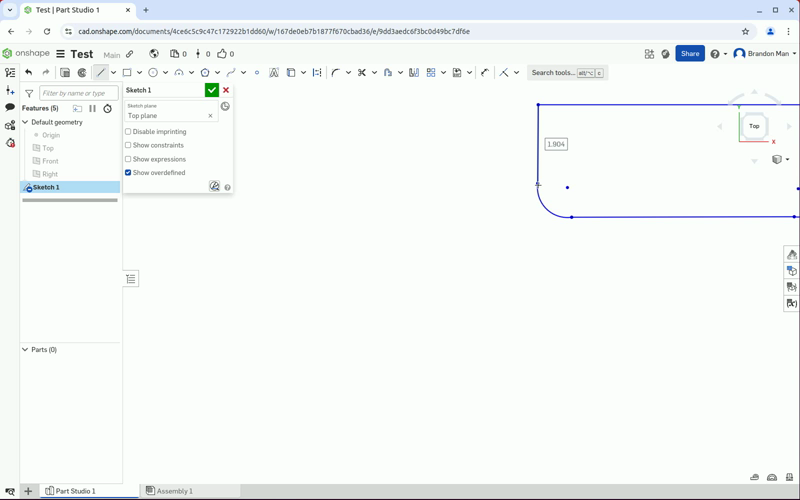
scroll(-6)
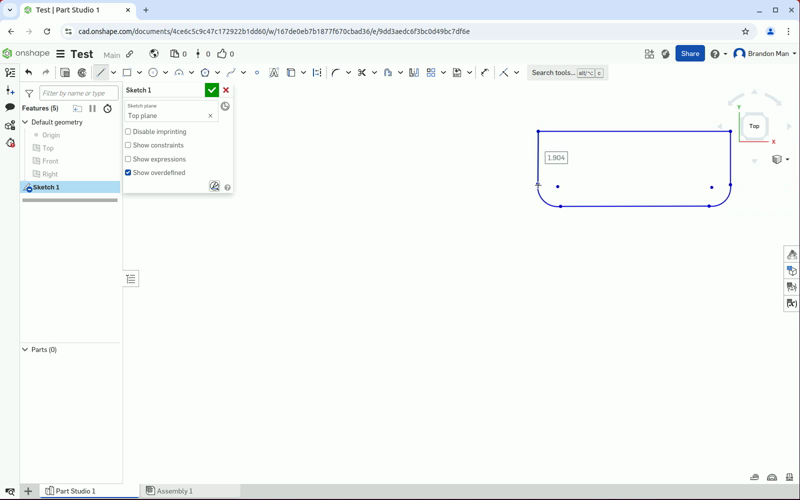
scroll(-6)
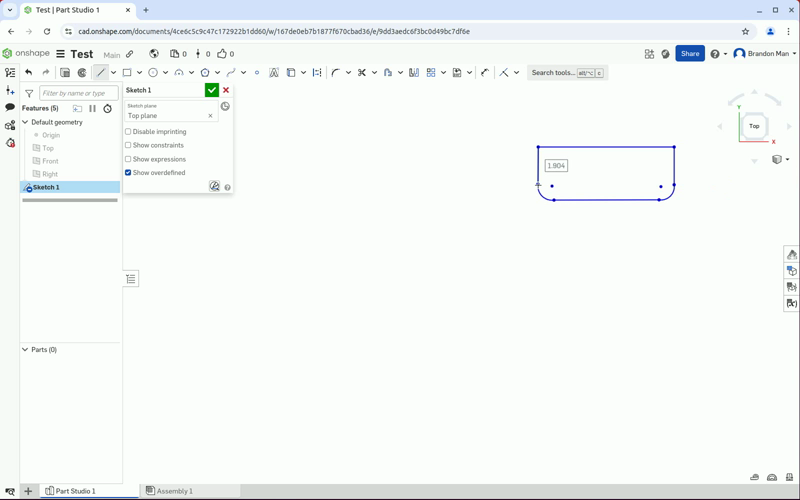
scroll(-6)
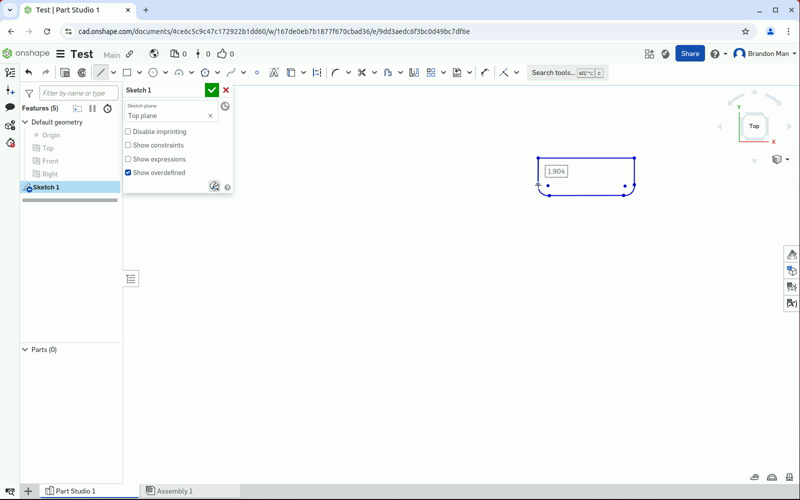
scroll(-6)
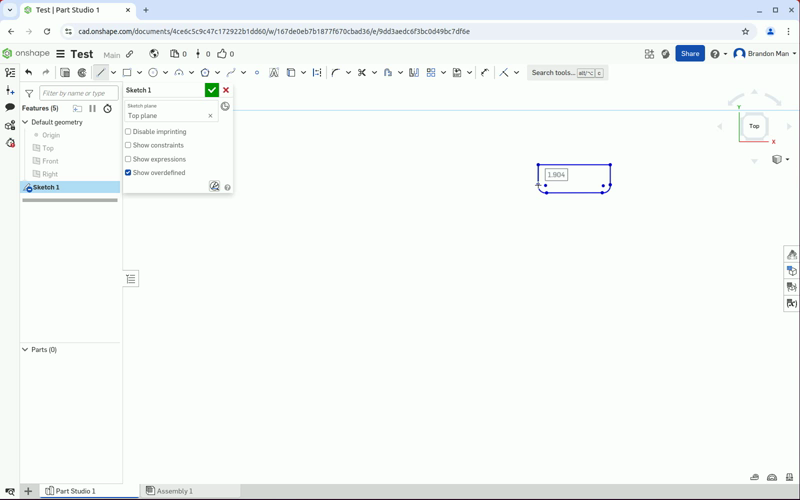
scroll(-6)
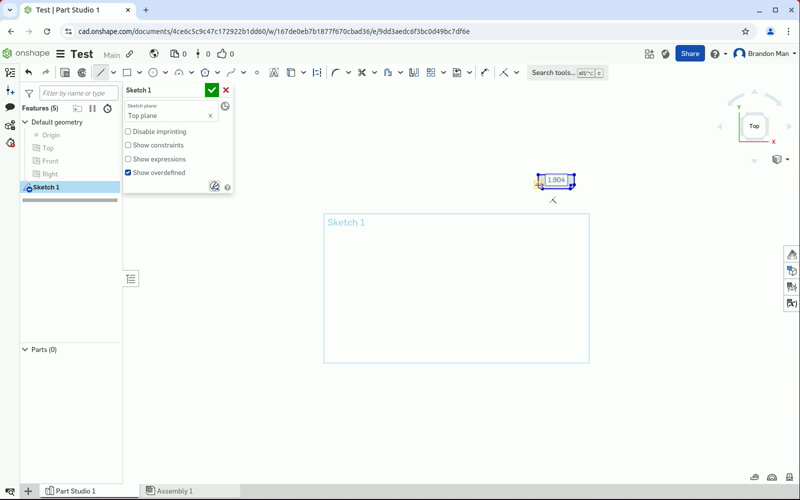
key(esc)
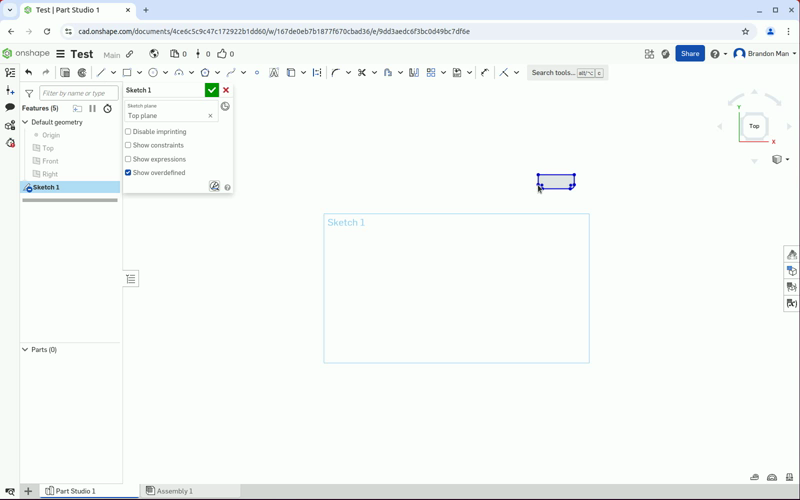
key(c)
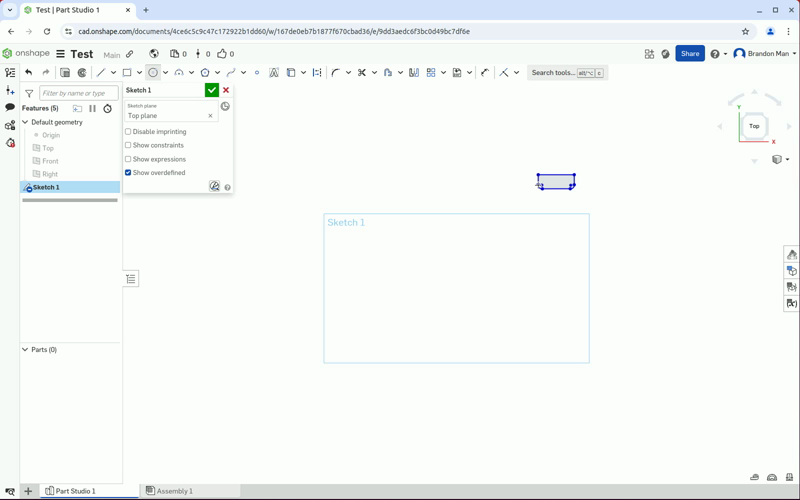
key_down(shift)
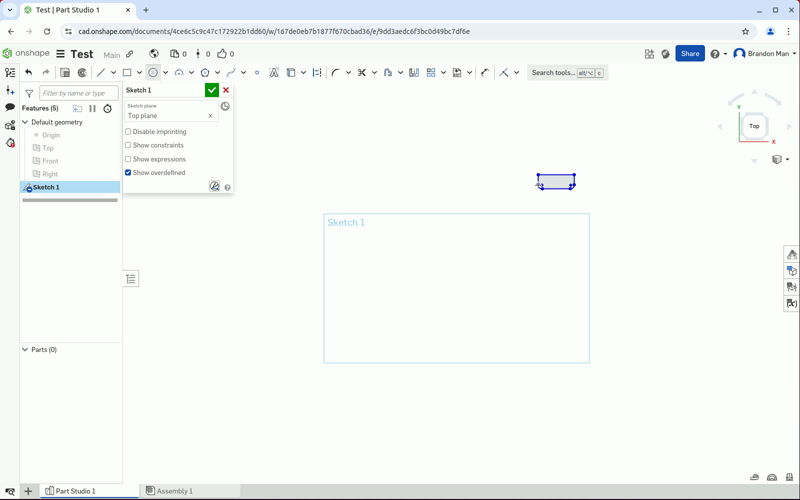
mouse_move(545, 181)
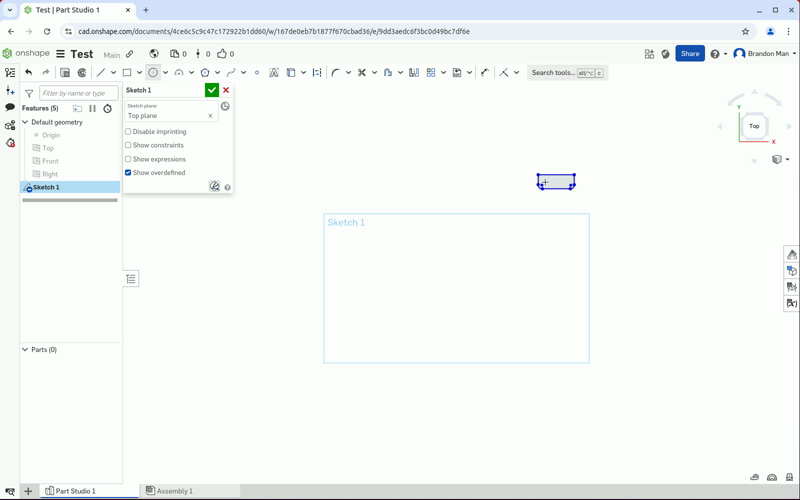
scroll(6)
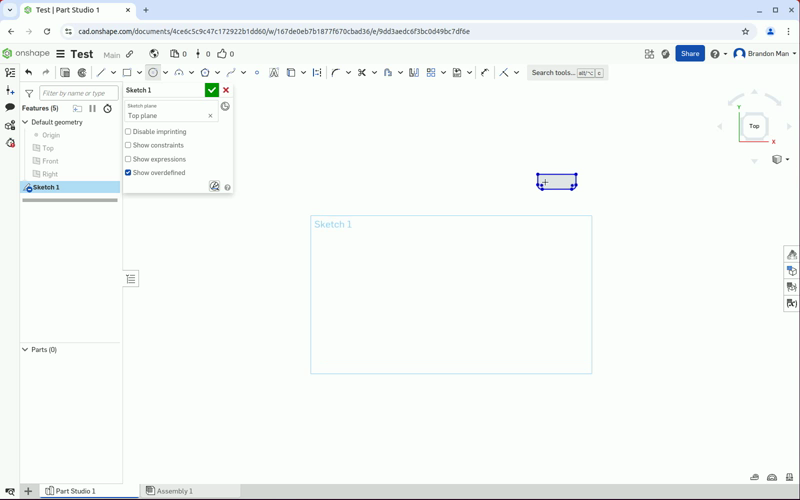
scroll(6)
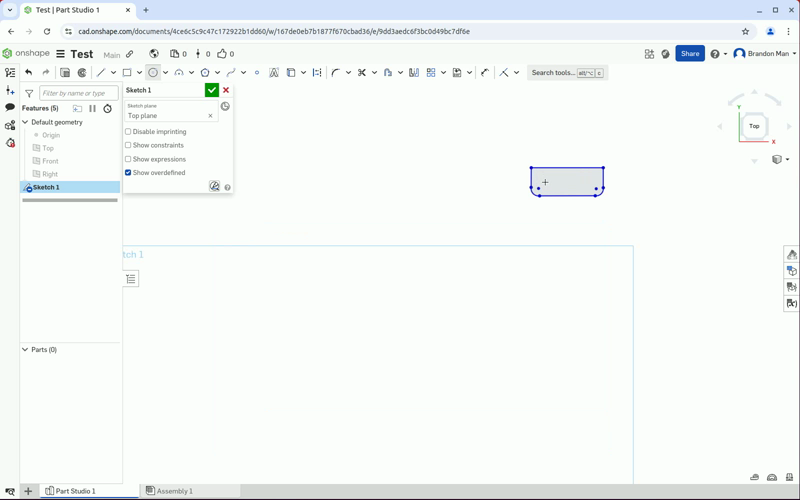
scroll(6)
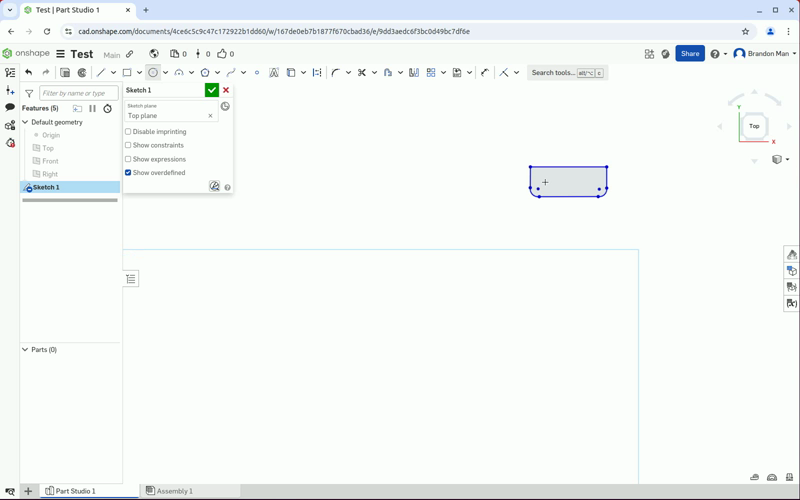
scroll(6)
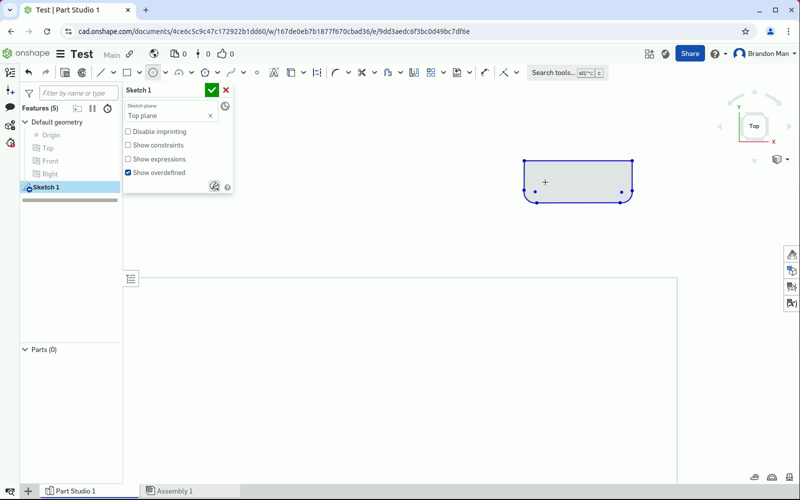
scroll(6)
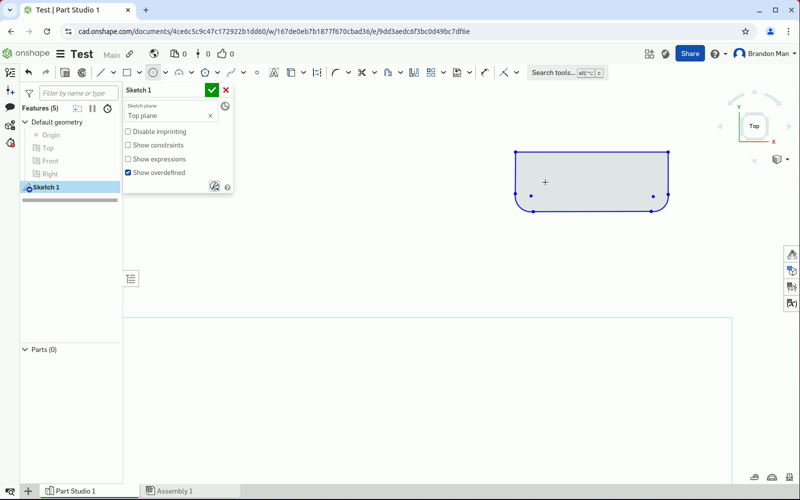
scroll(6)
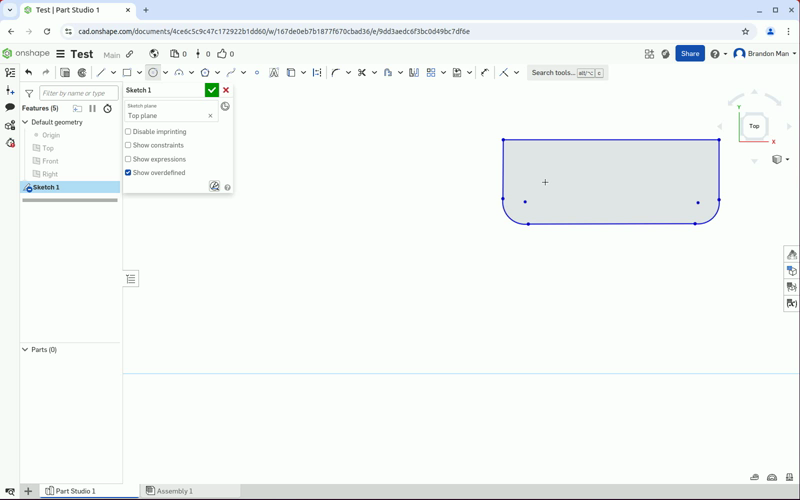
scroll(6)
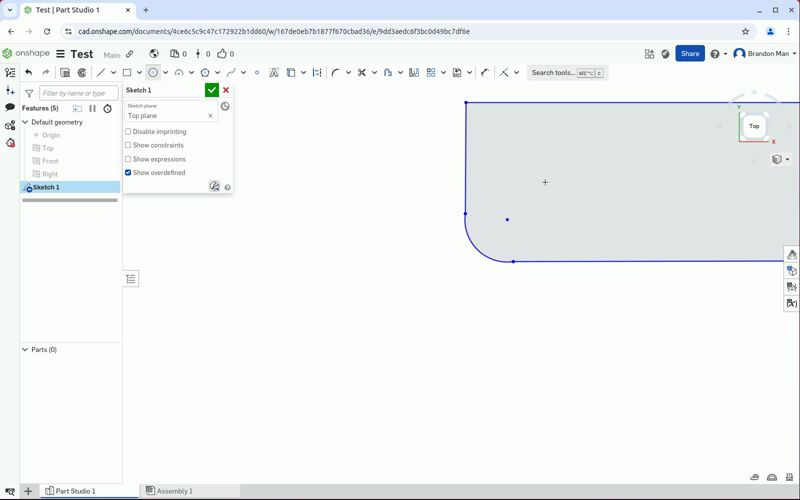
click(545, 181)
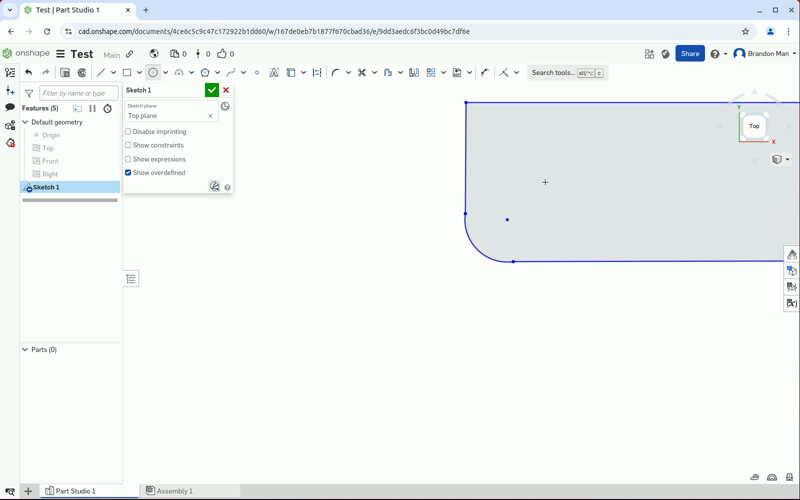
scroll(-6)
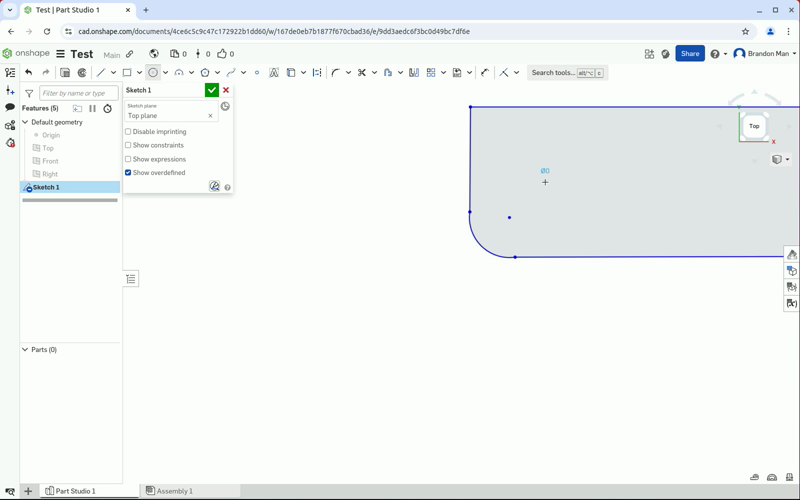
scroll(-6)
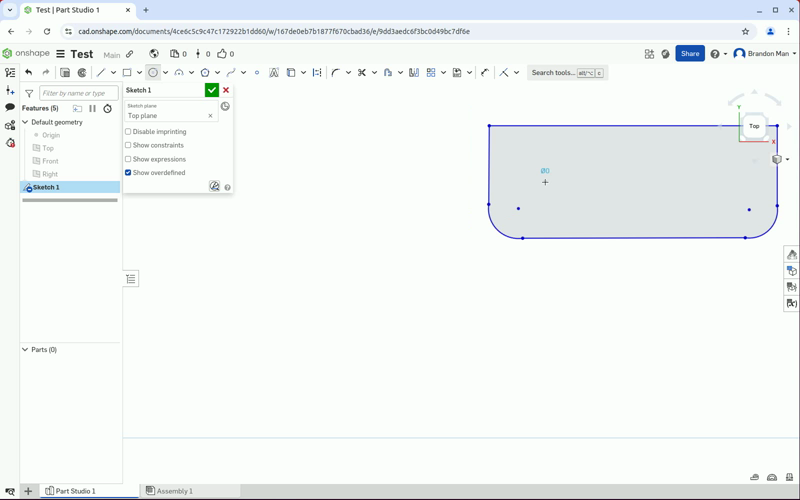
scroll(-6)
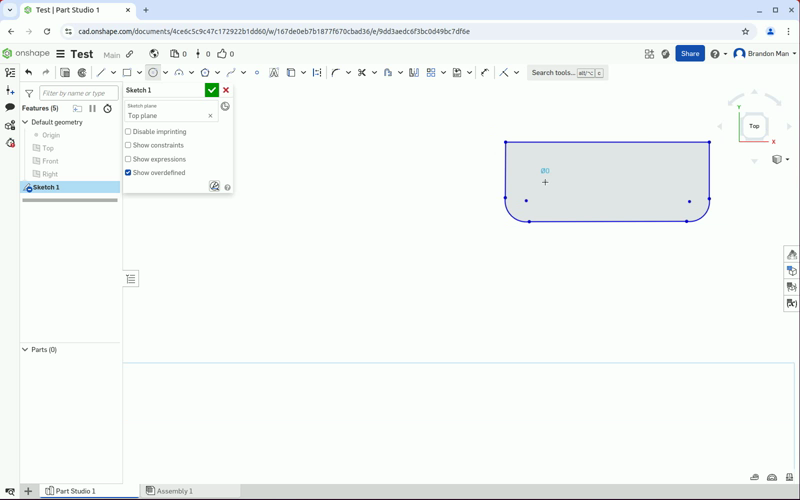
scroll(-6)
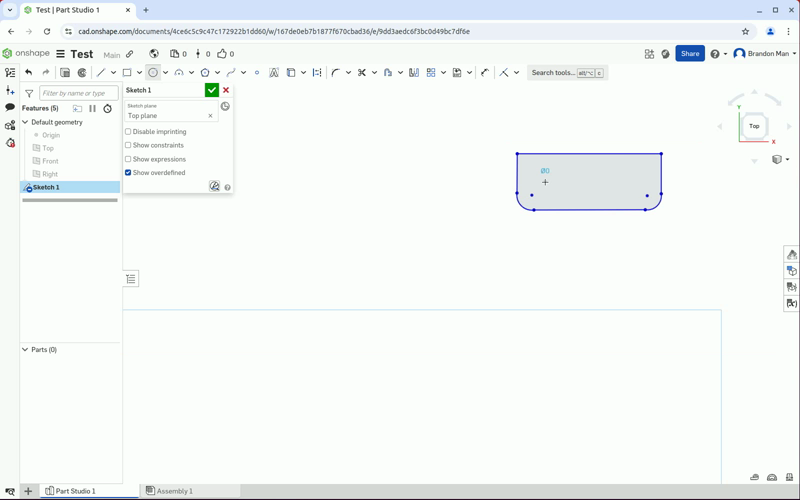
scroll(-6)
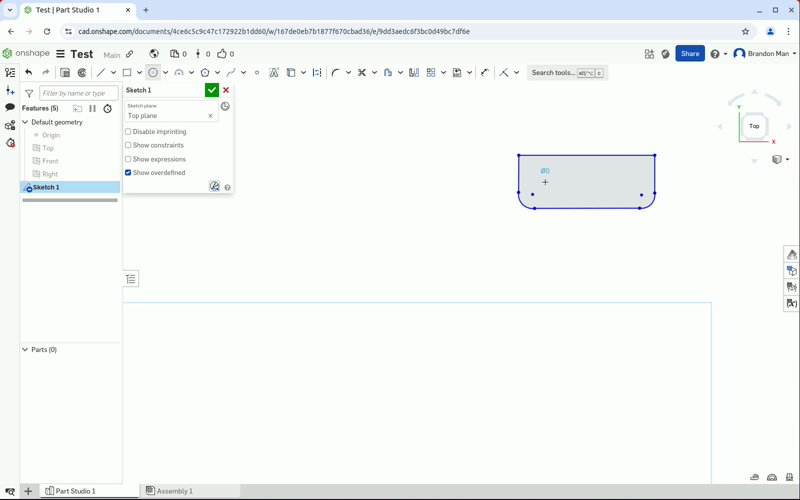
scroll(-6)
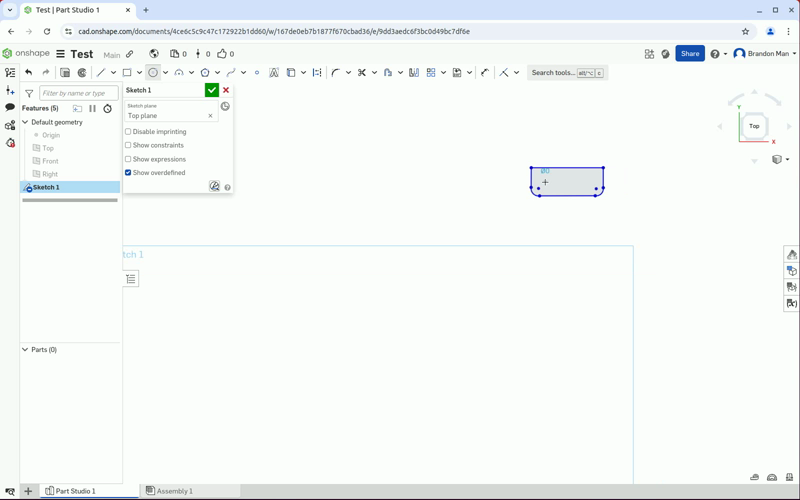
scroll(-6)
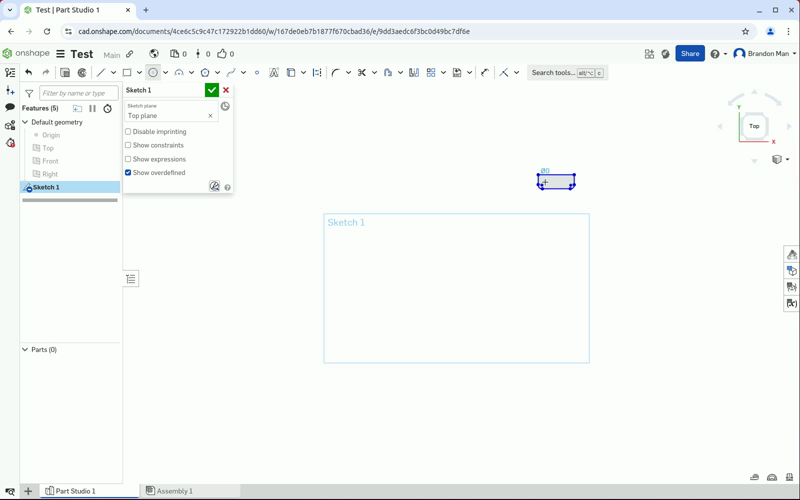
key_up(shift)
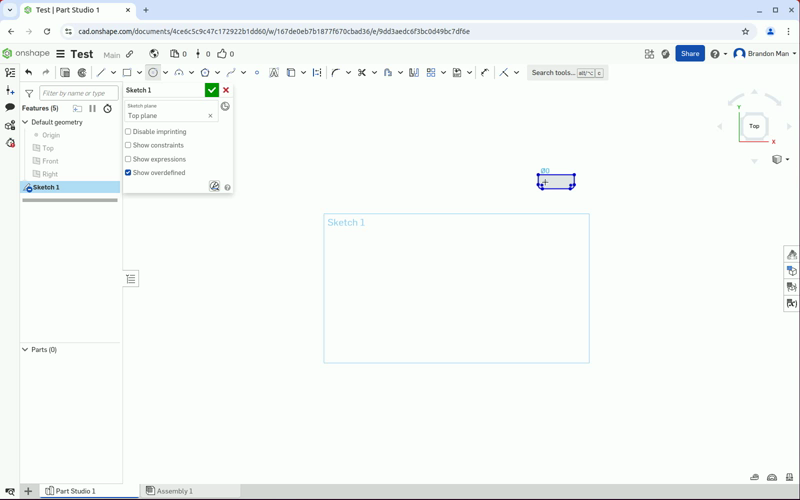
mouse_move(547, 181)
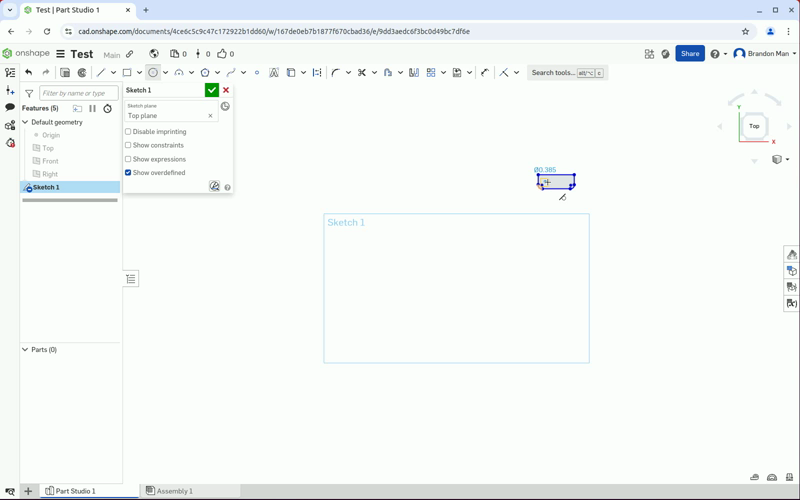
scroll(6)
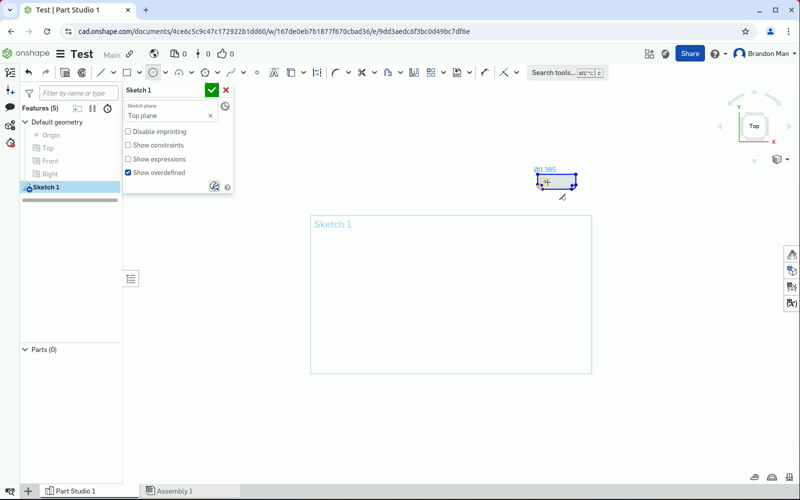
scroll(6)
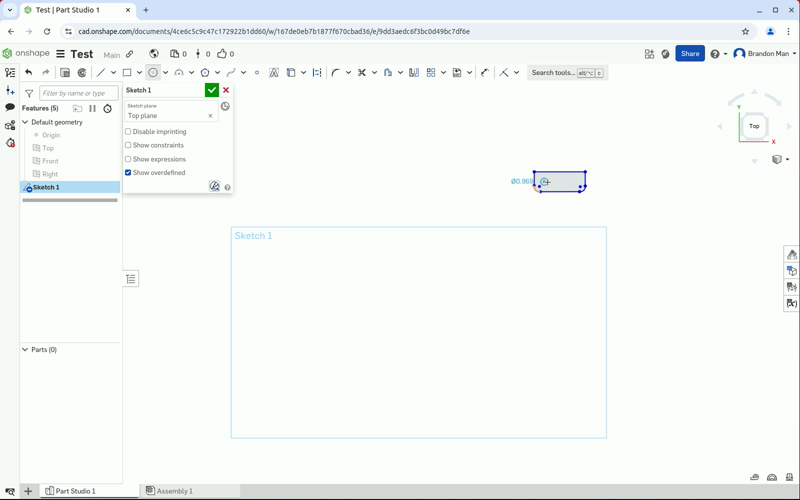
scroll(6)
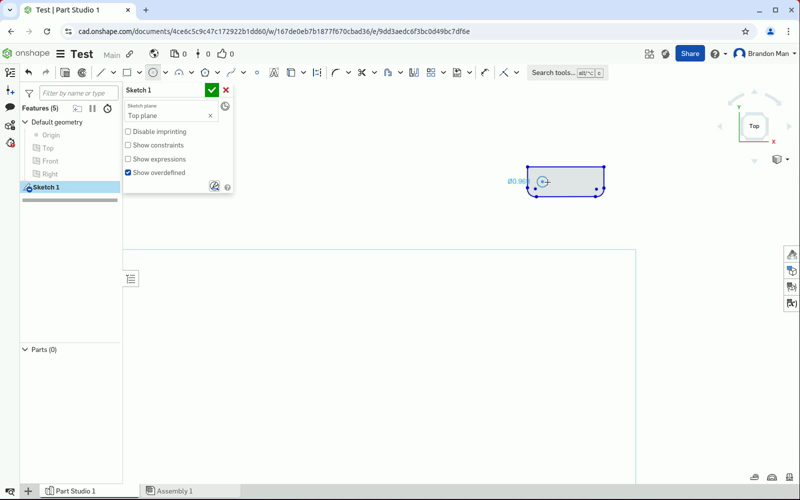
scroll(6)
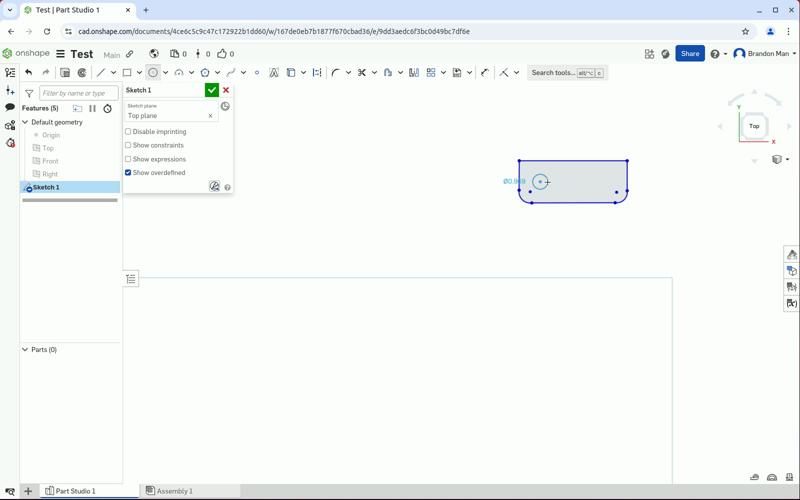
scroll(6)
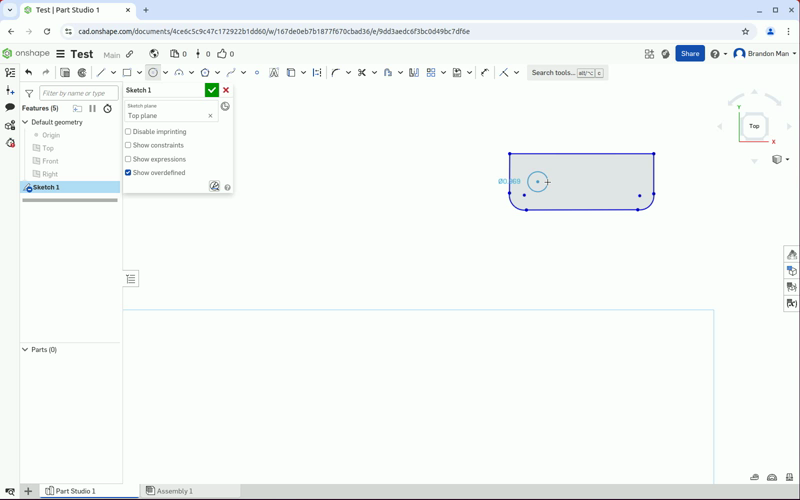
scroll(6)
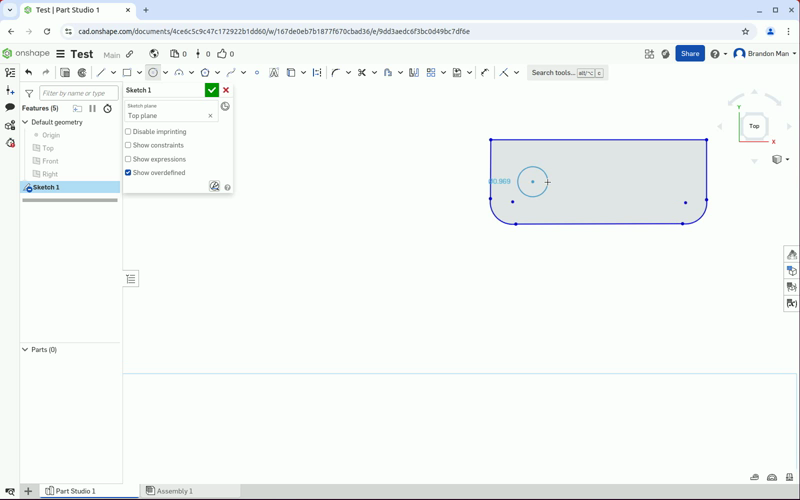
scroll(6)
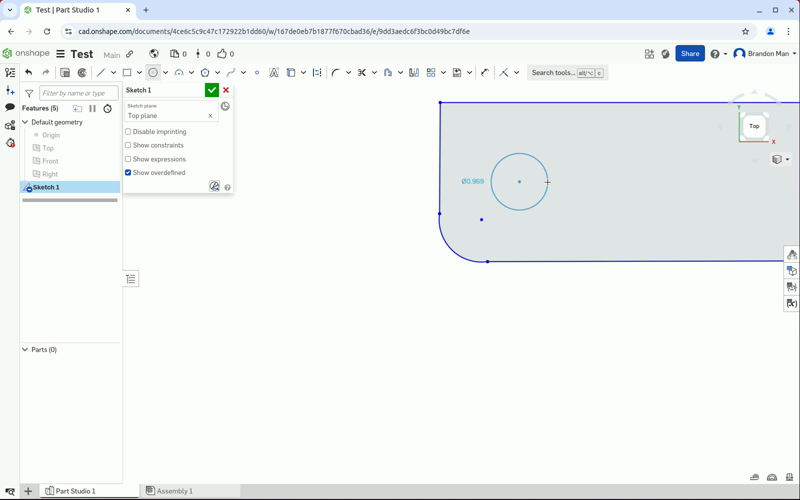
click(547, 181)
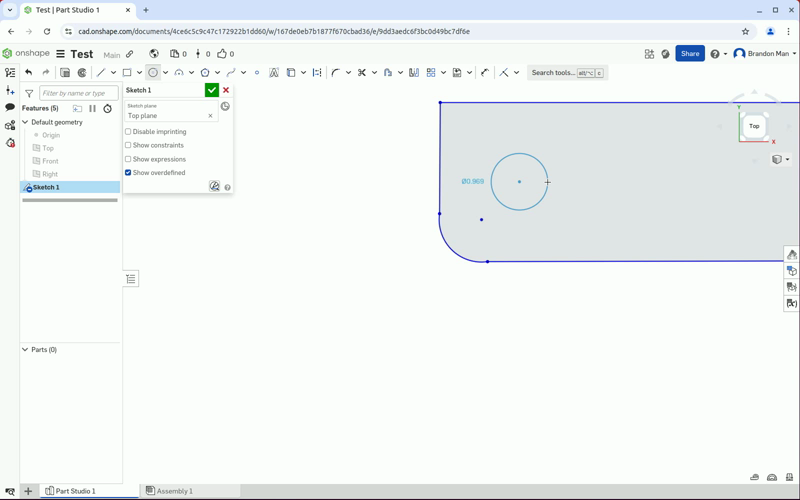
scroll(-6)
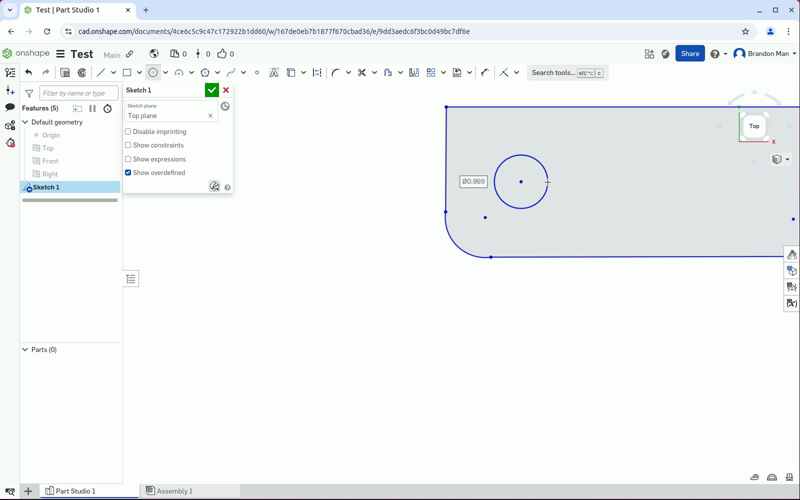
scroll(-6)
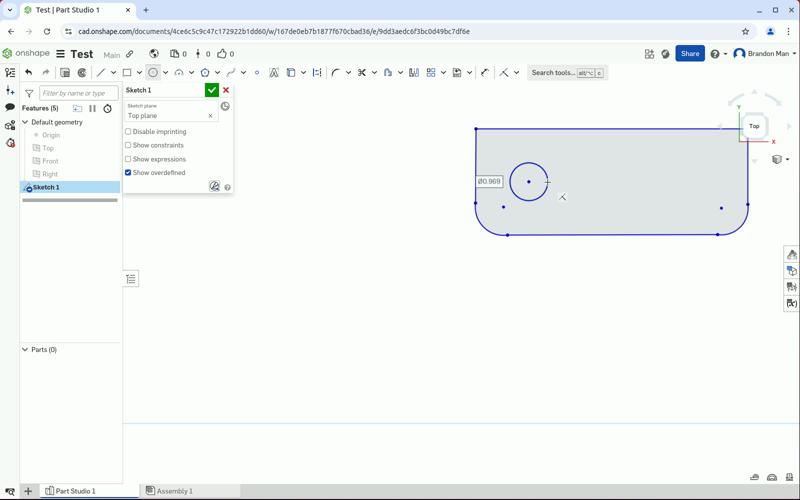
scroll(-6)
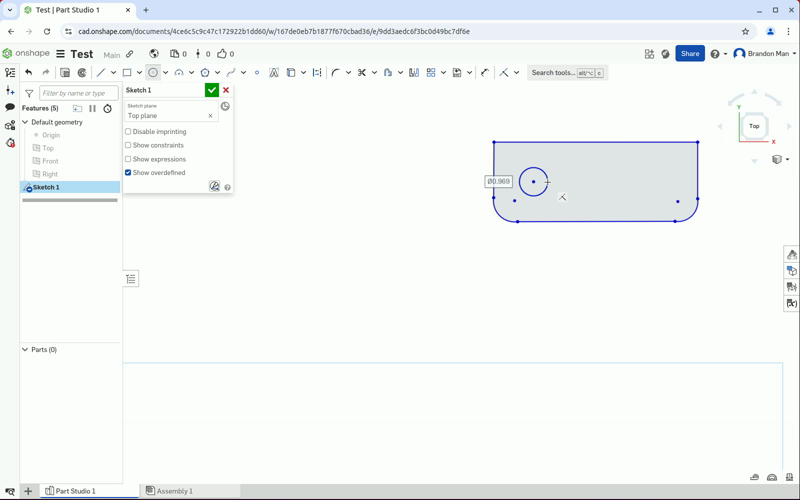
scroll(-6)
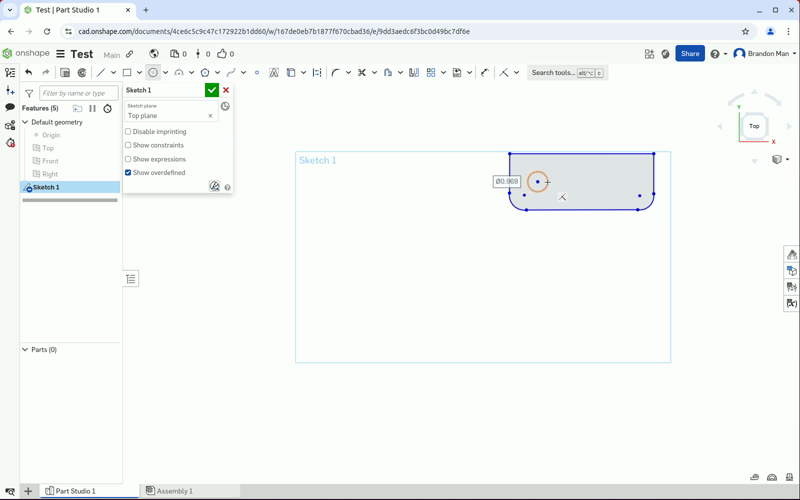
scroll(-6)
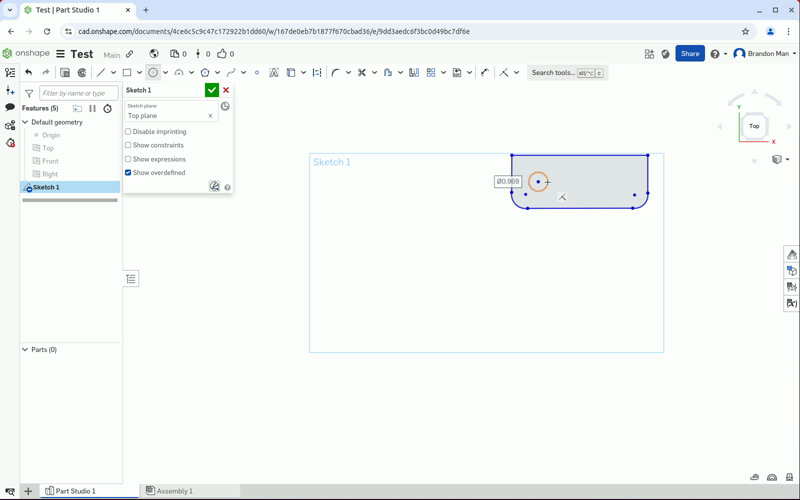
scroll(-6)
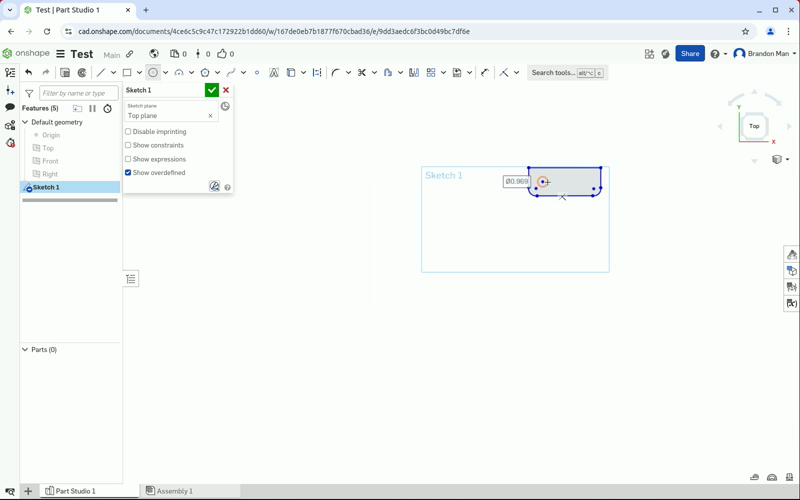
scroll(-6)
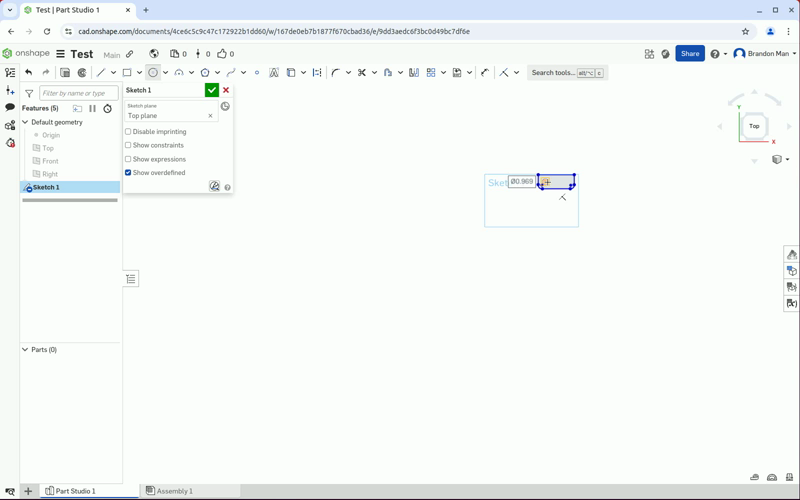
key(esc)
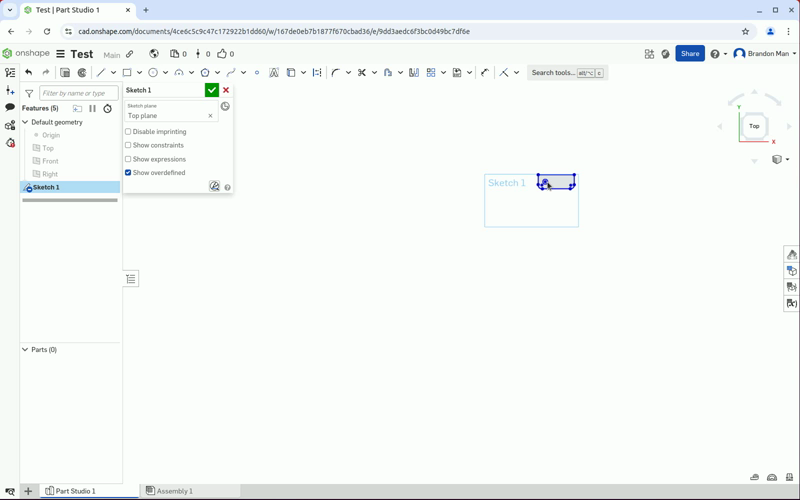
key(c)
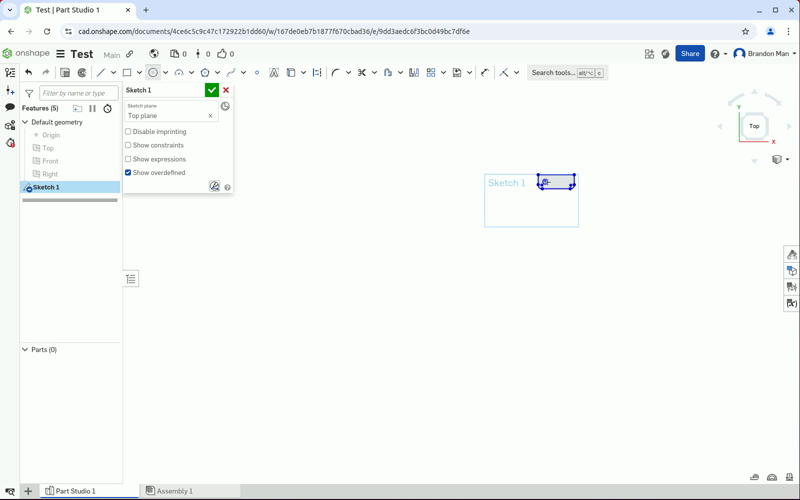
key_down(shift)
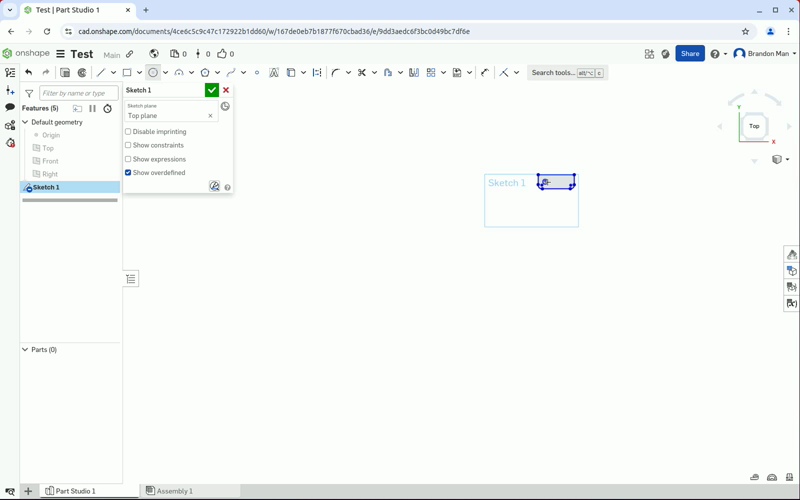
mouse_move(567, 181)
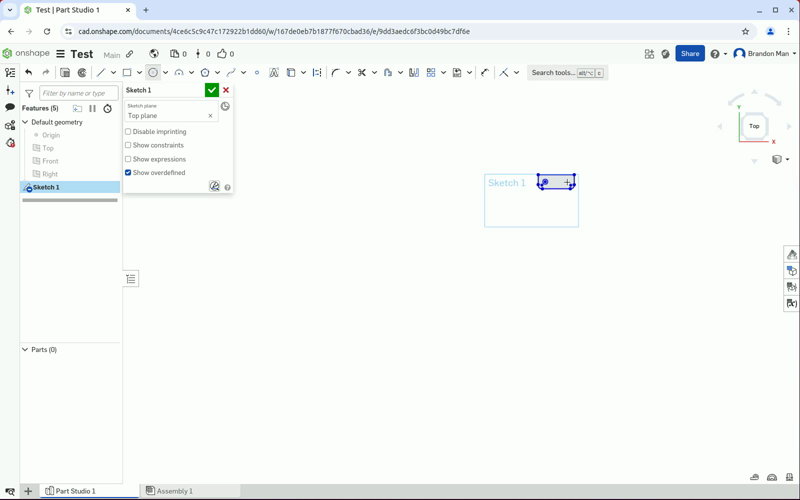
scroll(6)
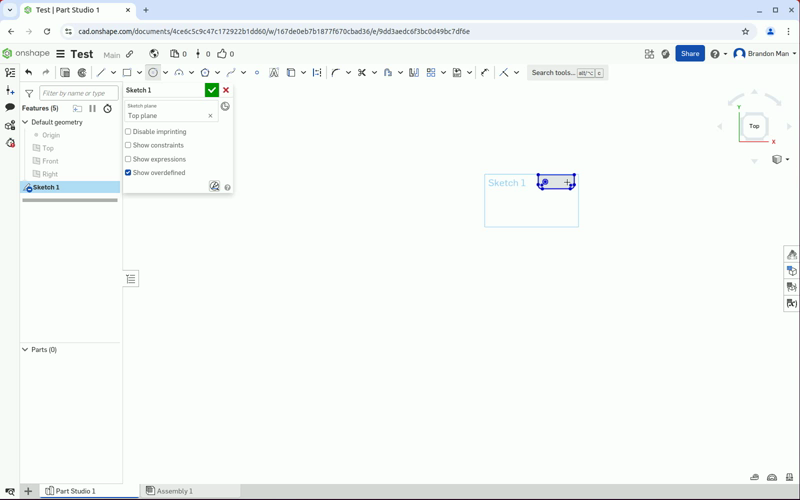
scroll(6)
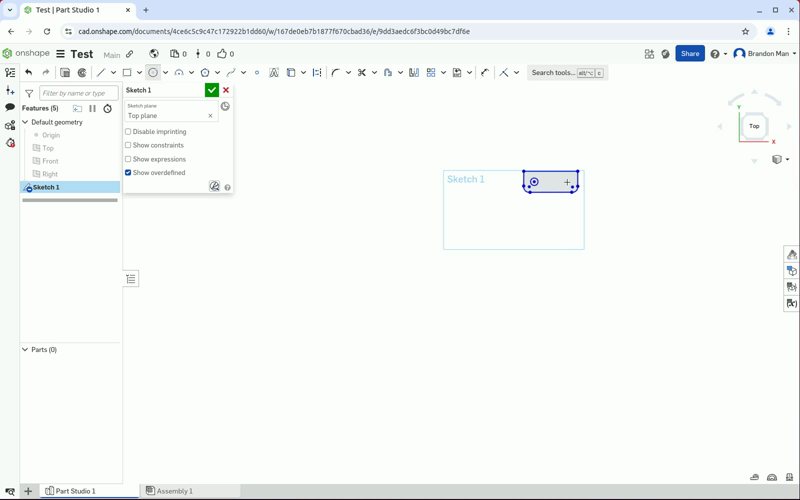
scroll(6)
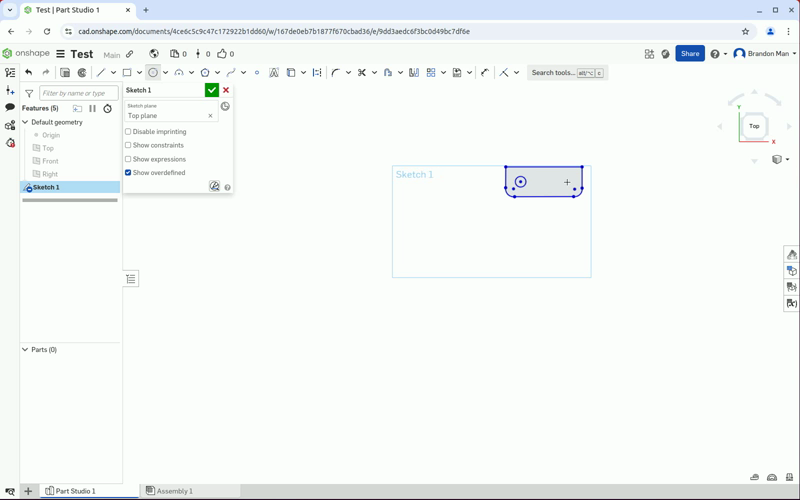
scroll(6)
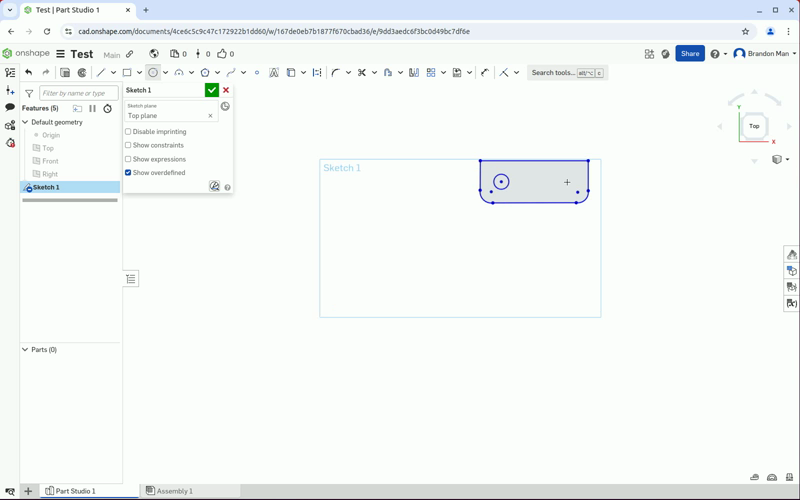
scroll(6)
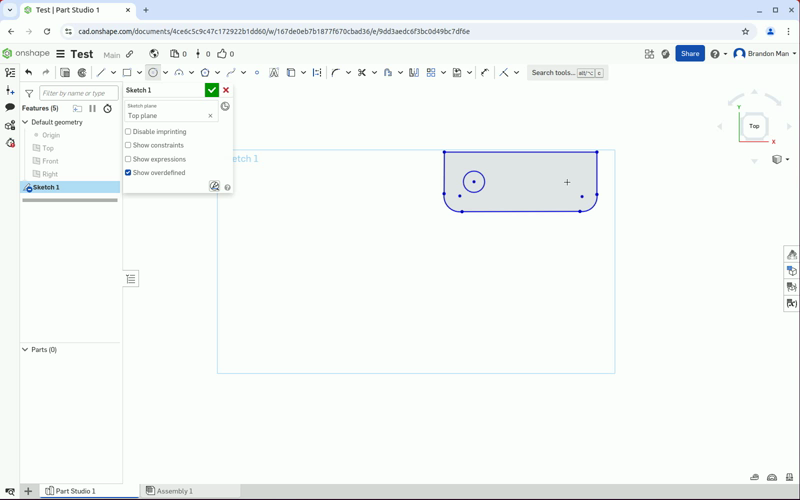
scroll(6)
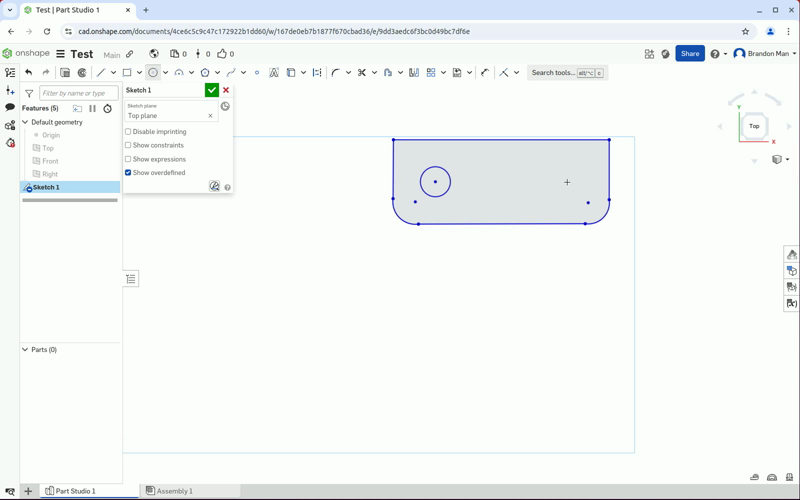
scroll(6)
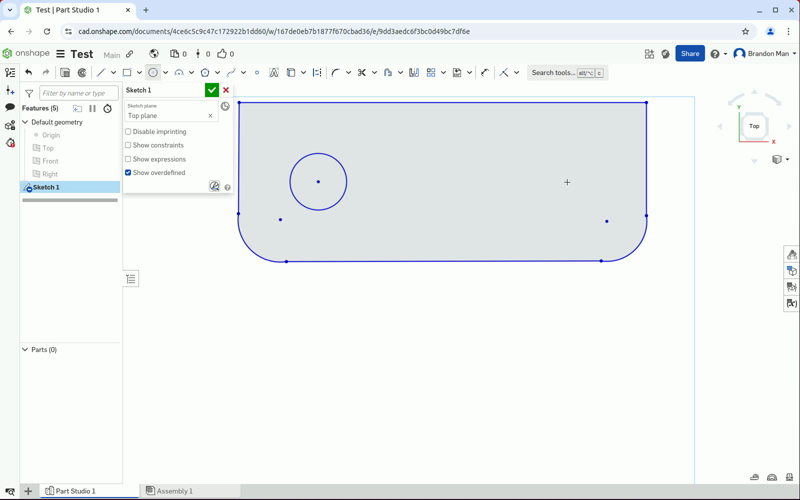
click(567, 181)
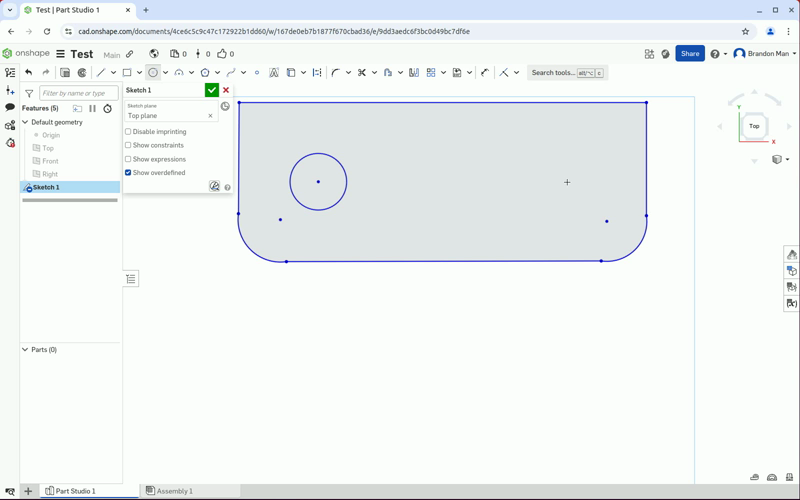
scroll(-6)
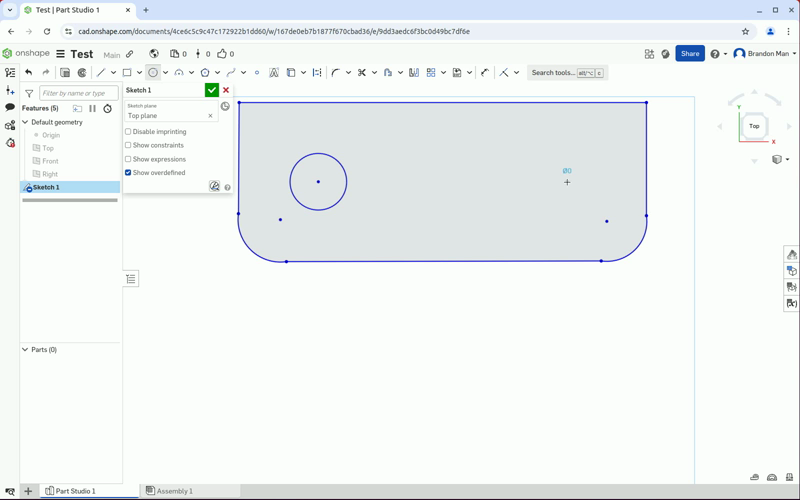
scroll(-6)
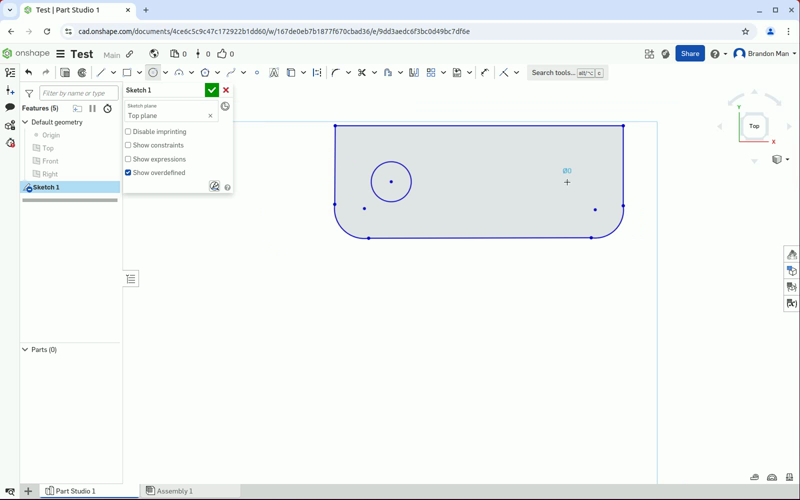
scroll(-6)
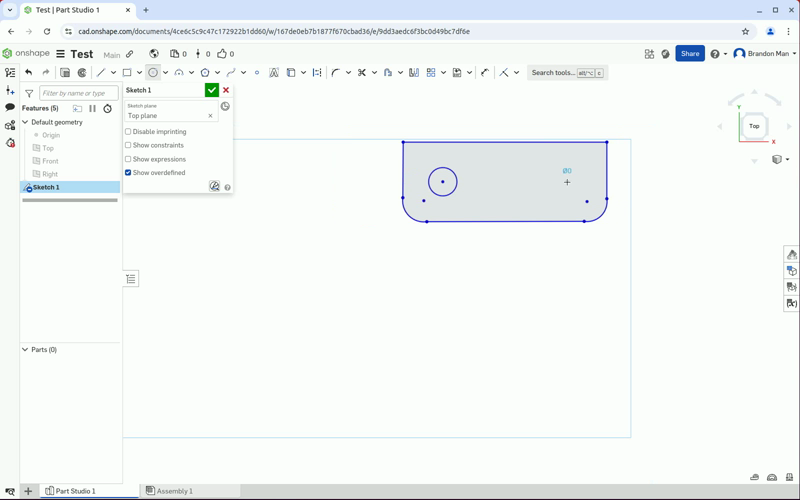
scroll(-6)
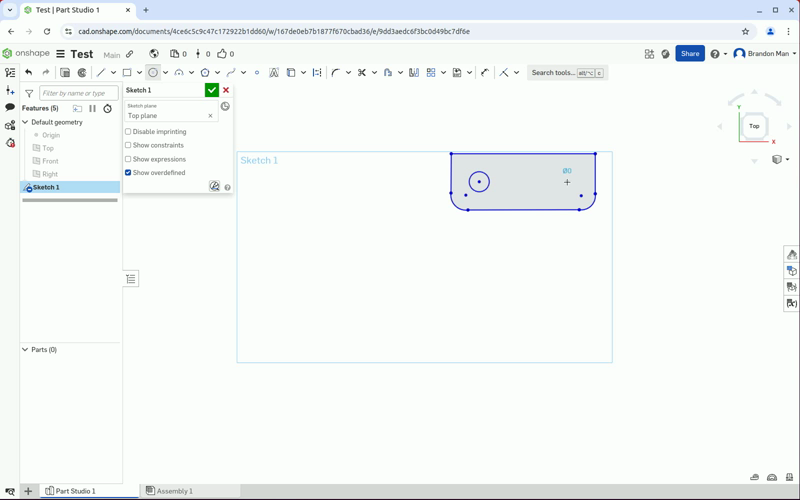
scroll(-6)
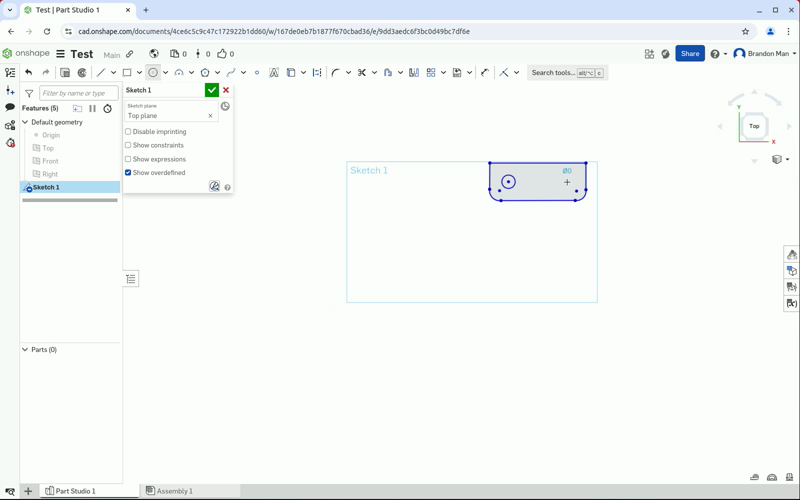
scroll(-6)
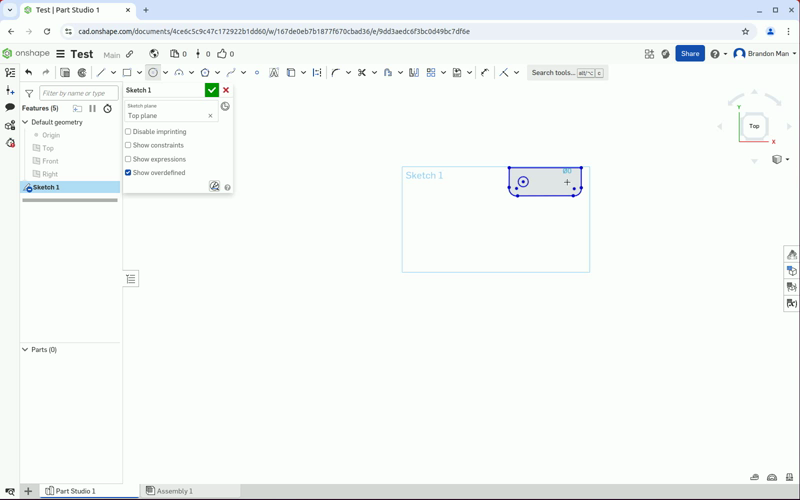
scroll(-6)
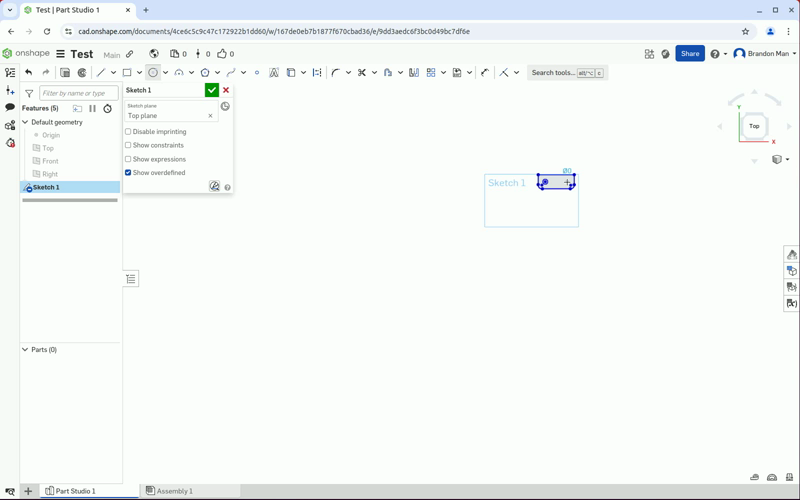
key_up(shift)
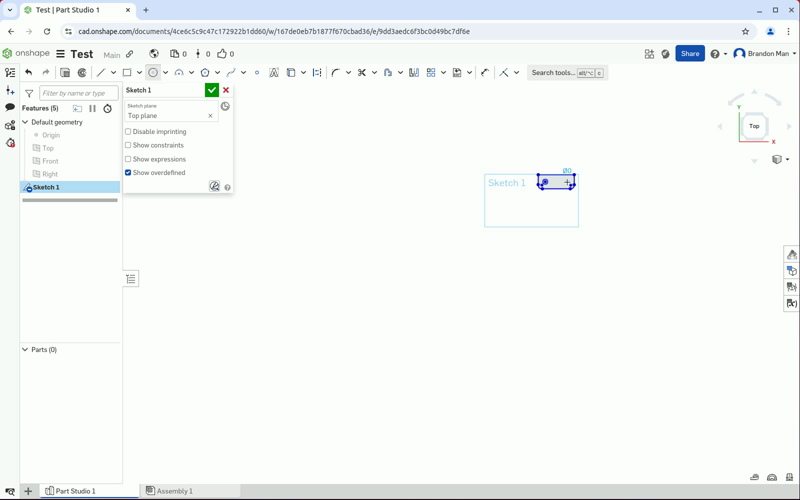
mouse_move(570, 181)
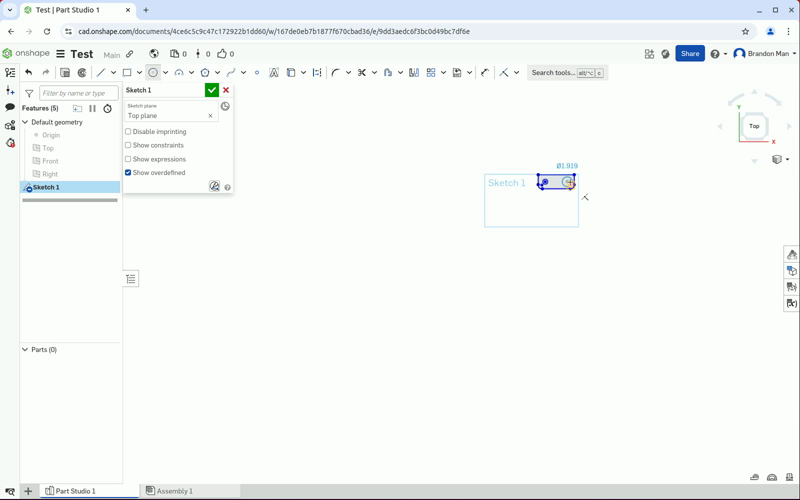
scroll(6)
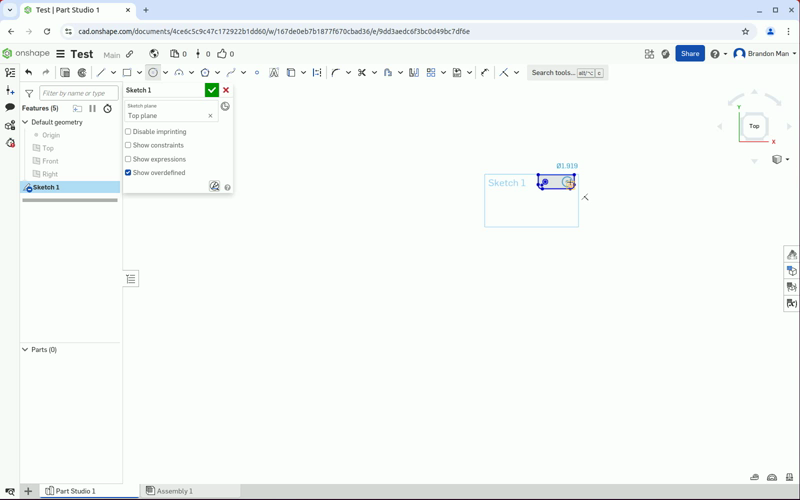
scroll(6)
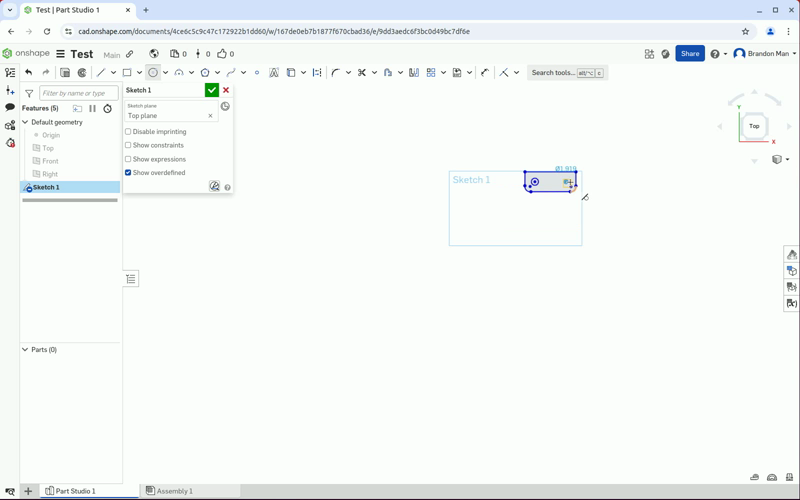
scroll(6)
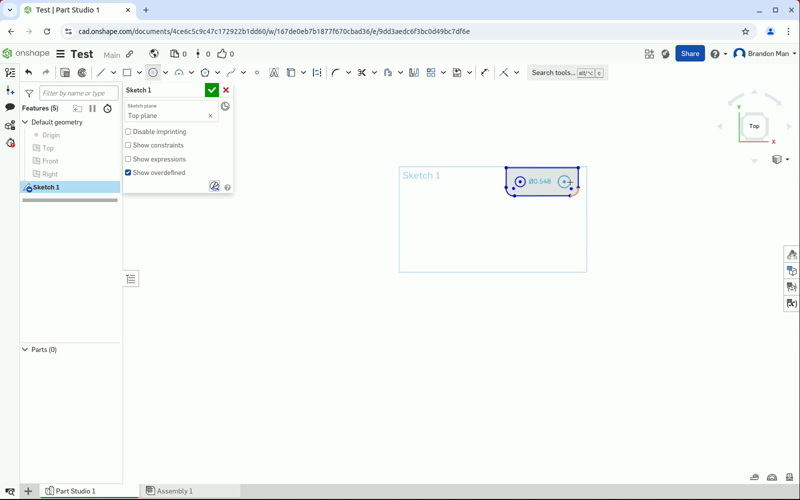
scroll(6)
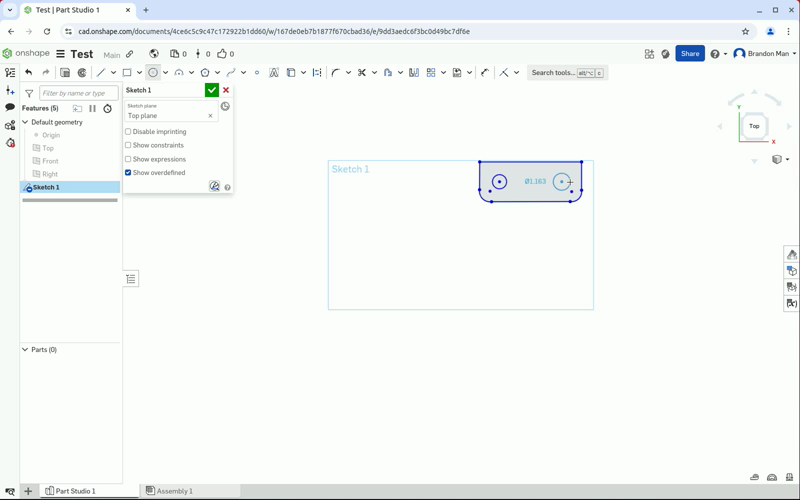
scroll(6)
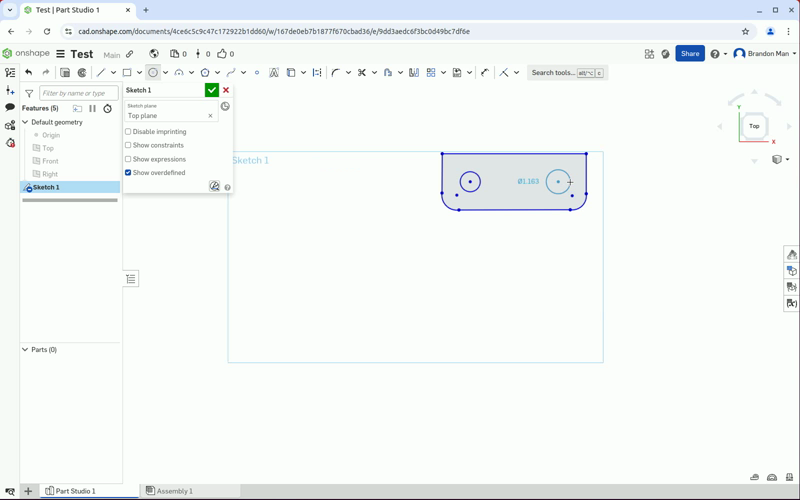
scroll(6)
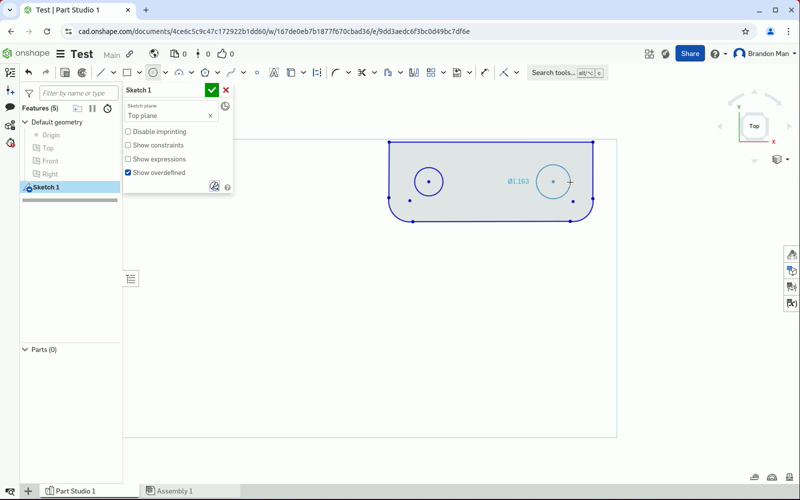
scroll(6)
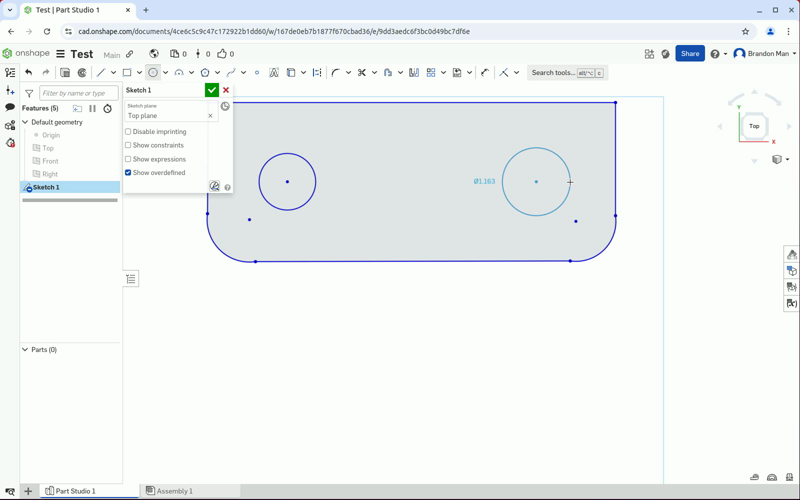
click(570, 181)
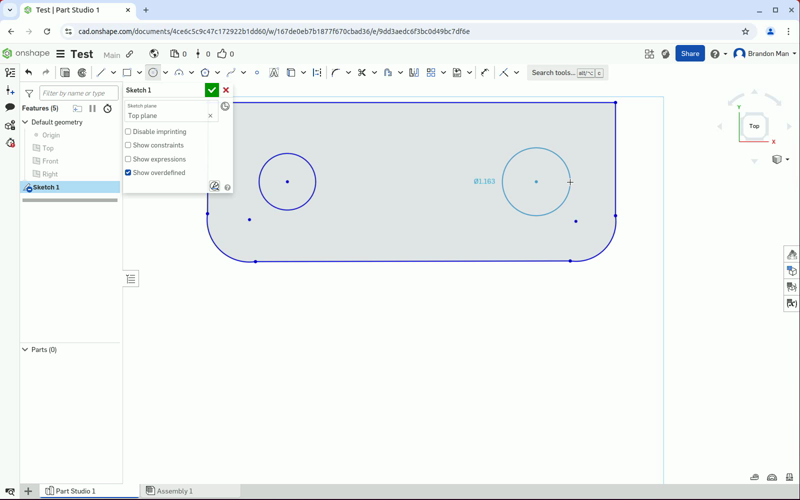
scroll(-6)
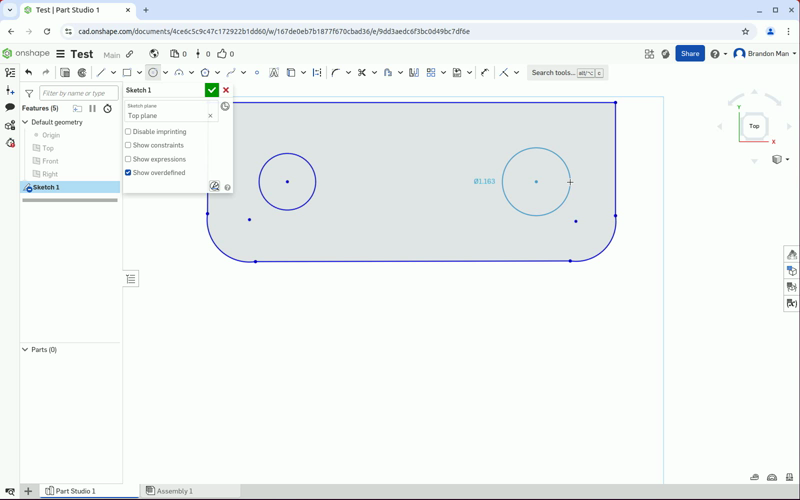
scroll(-6)
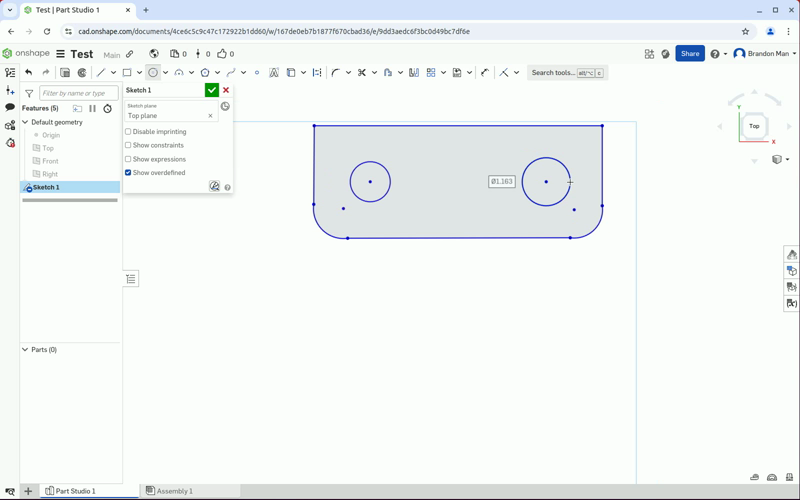
scroll(-6)
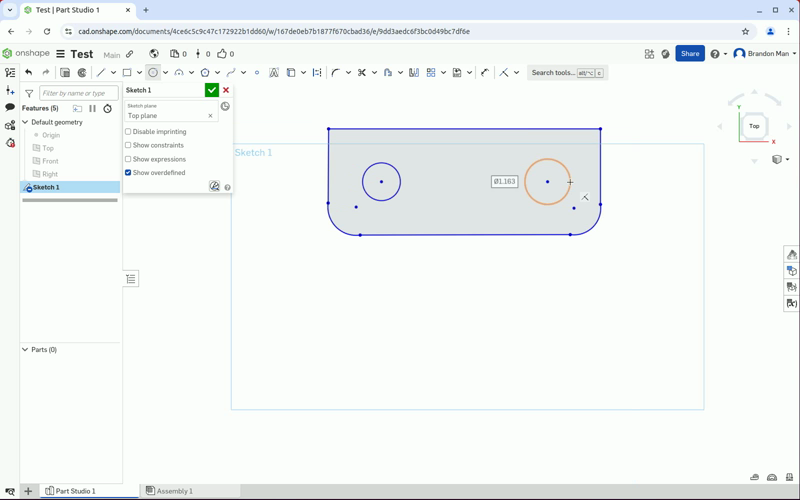
scroll(-6)
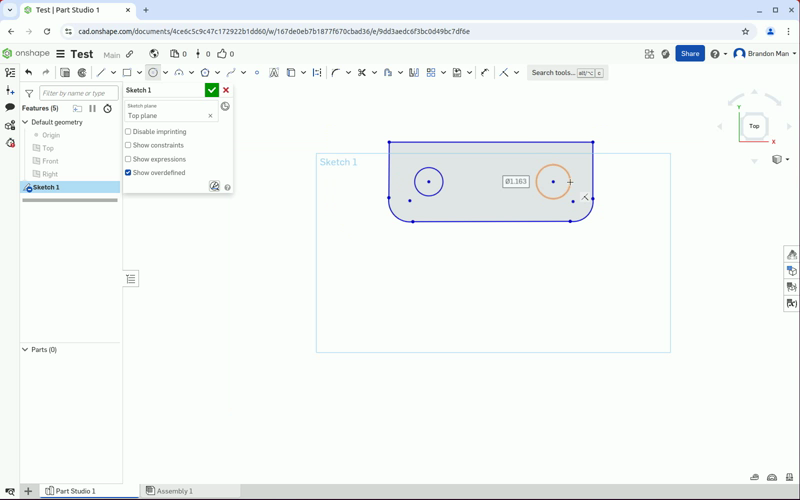
scroll(-6)
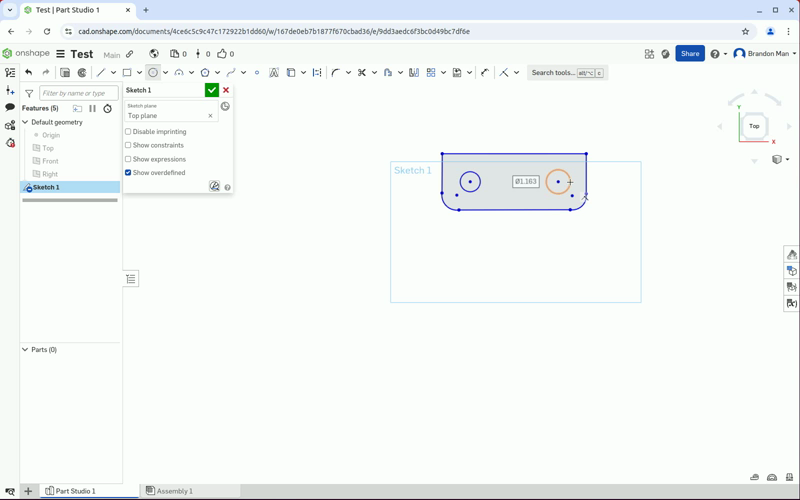
scroll(-6)
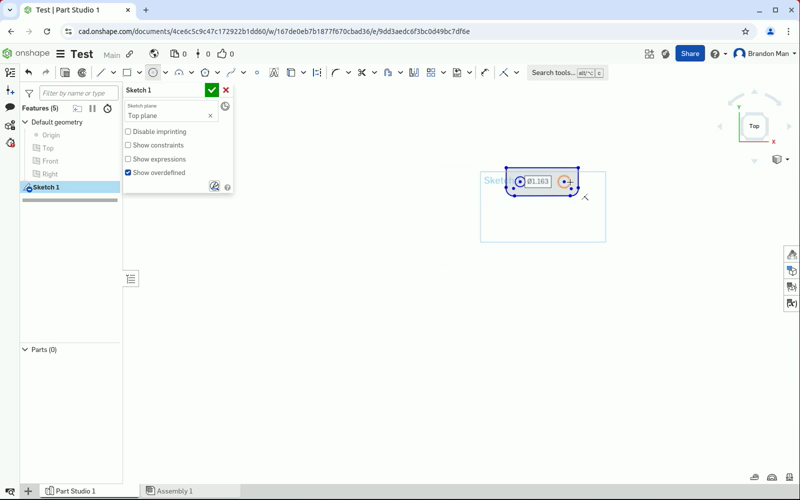
scroll(-6)
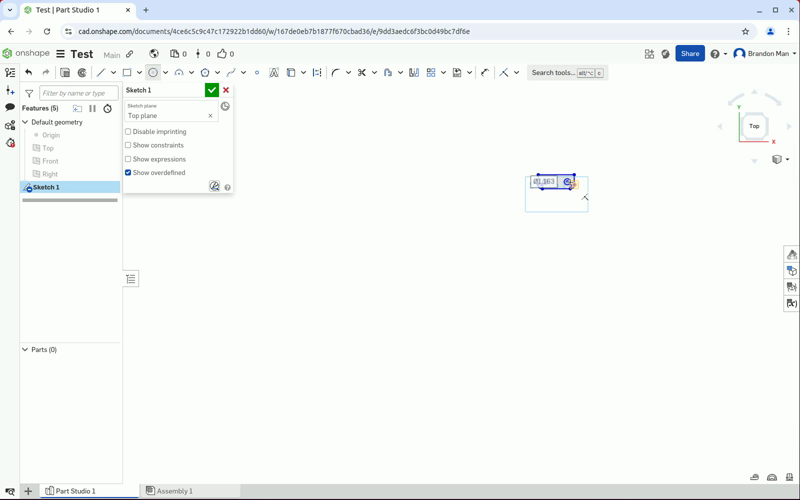
key(esc)
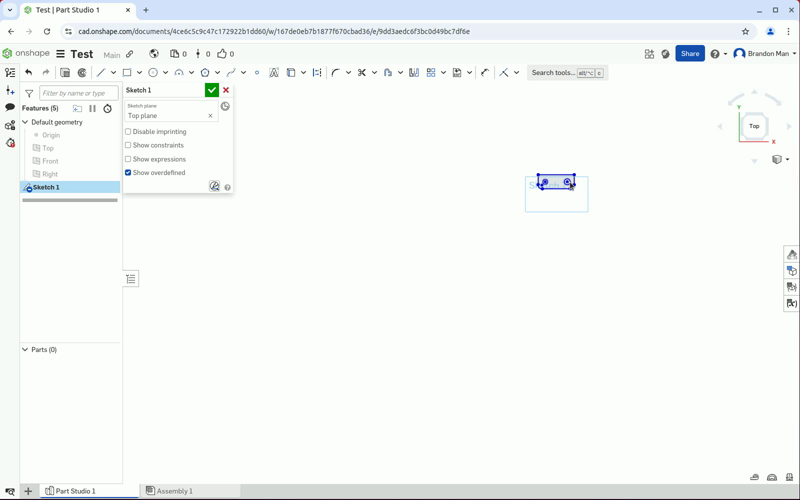
mouse_move(556, 178)
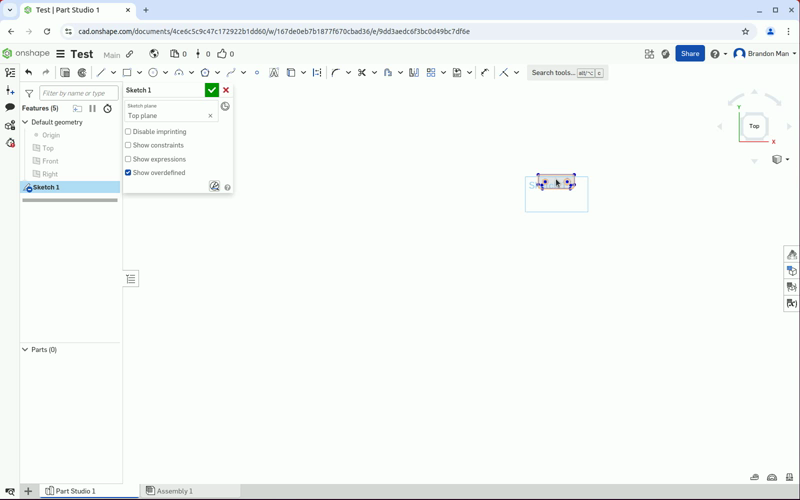
scroll(6)
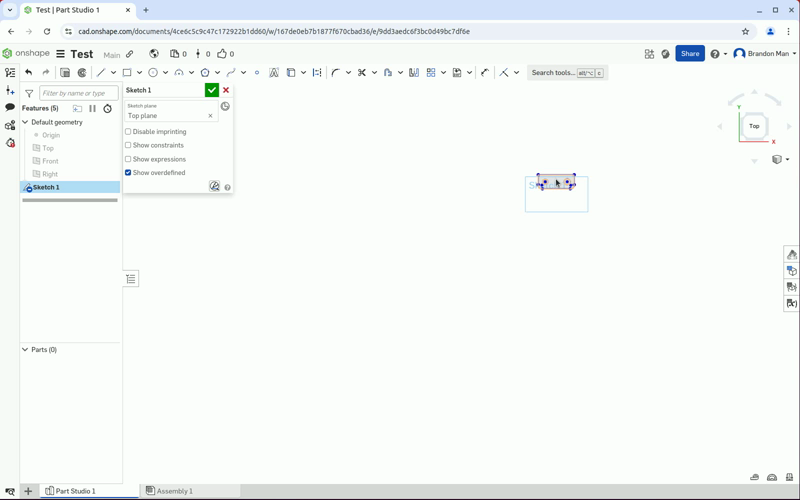
scroll(6)
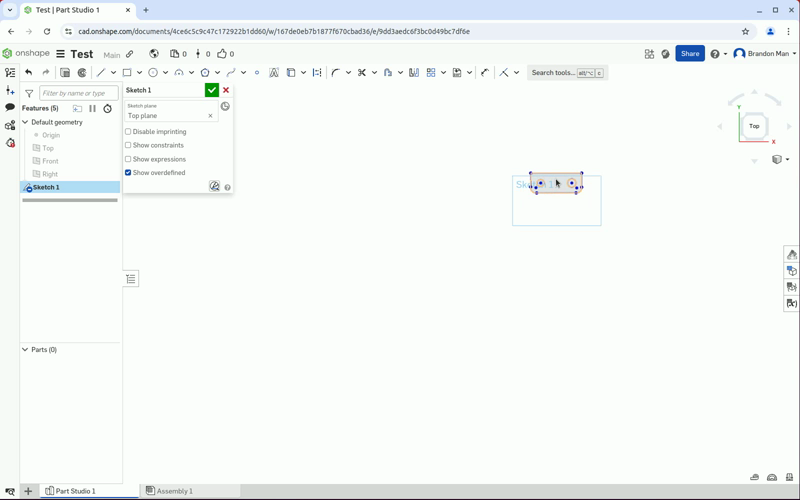
scroll(6)
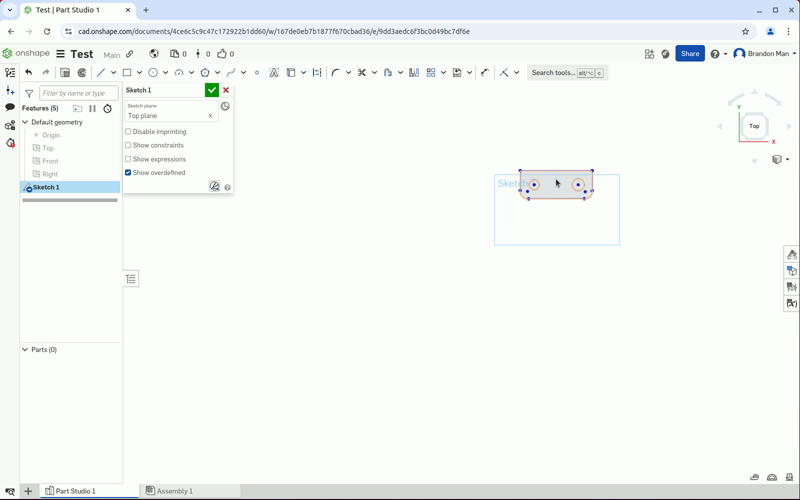
scroll(6)
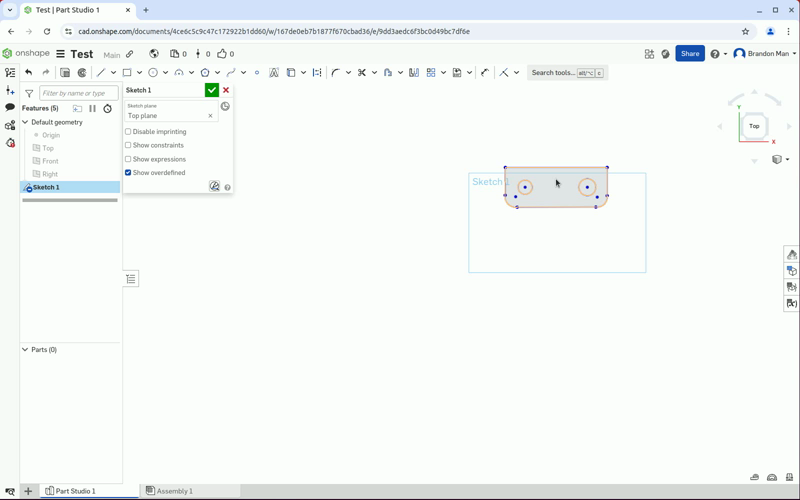
scroll(6)
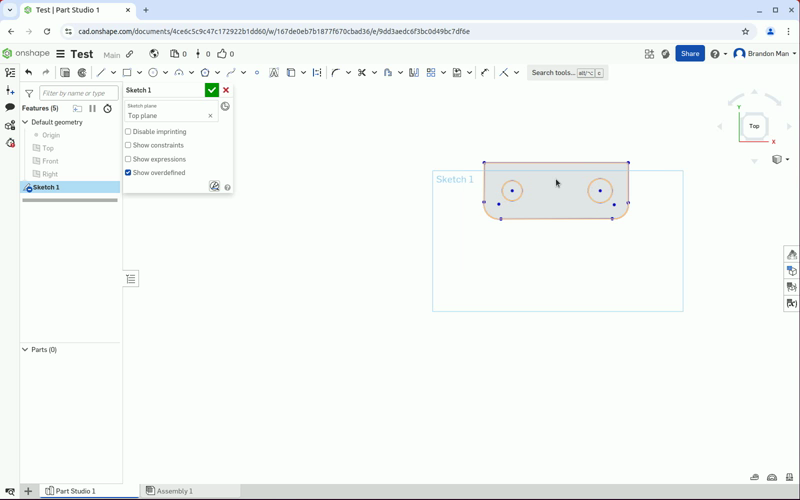
scroll(6)
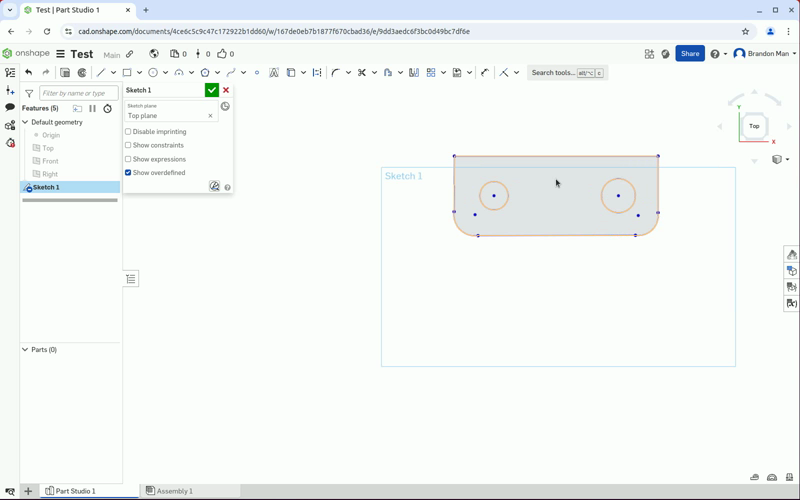
scroll(6)
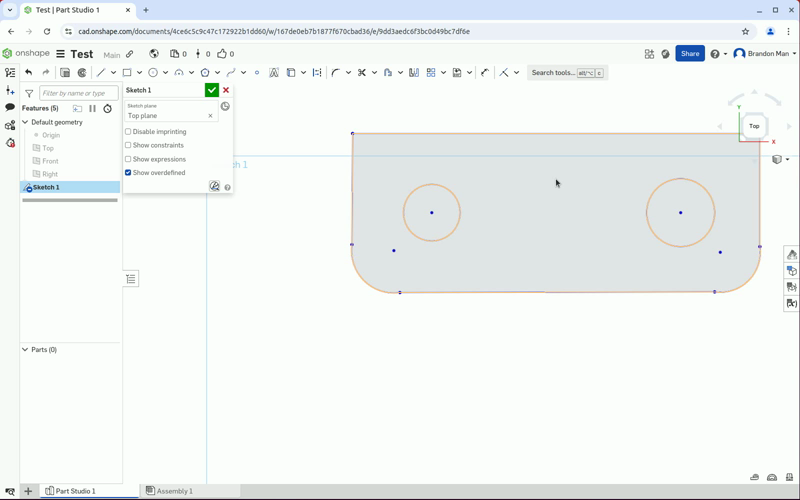
click(556, 178)
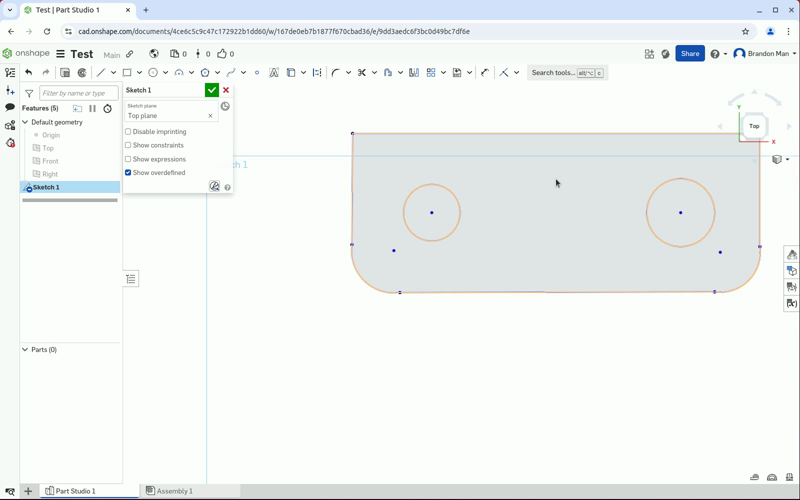
scroll(-6)
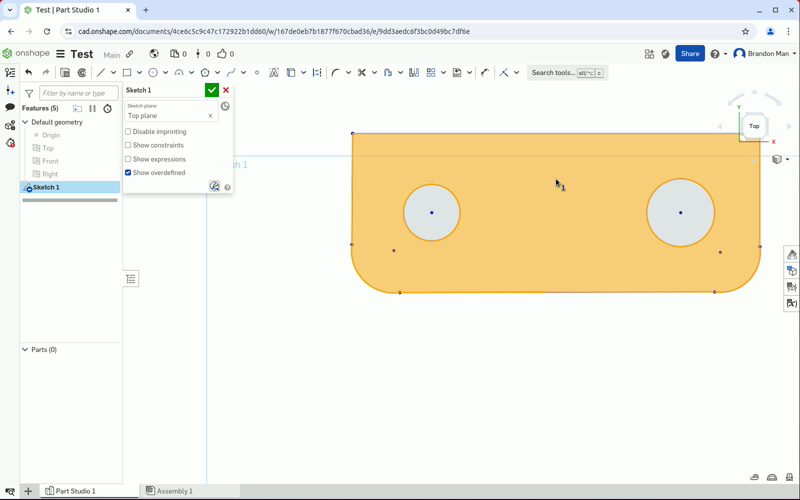
scroll(-6)
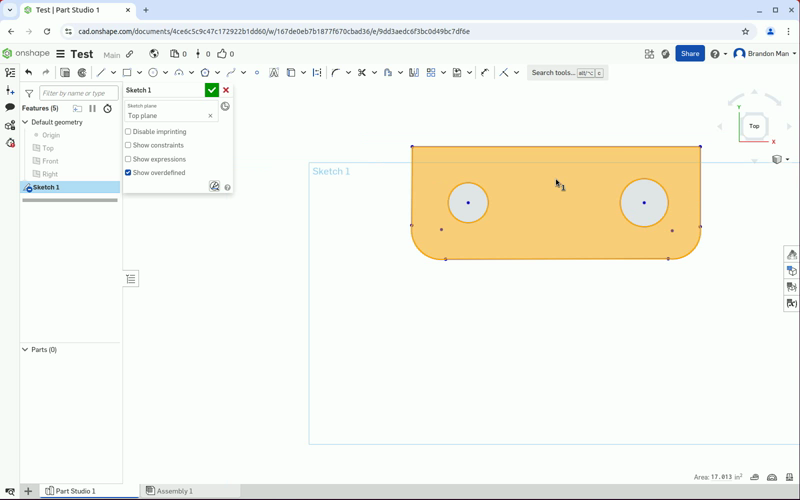
scroll(-6)
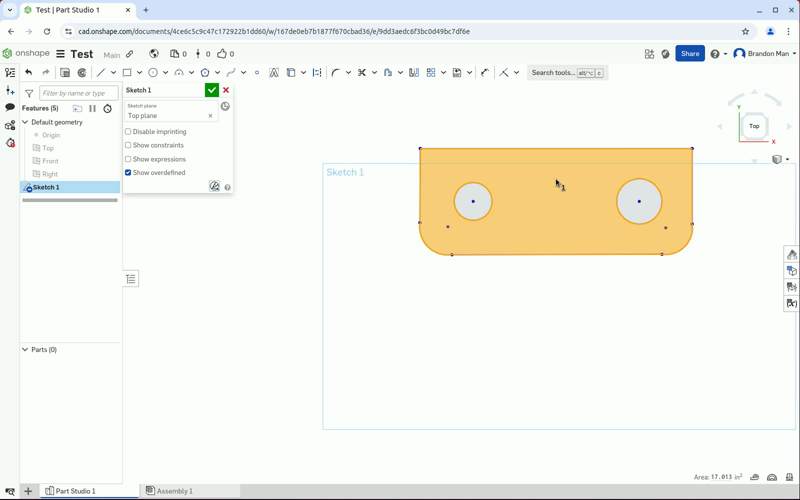
scroll(-6)
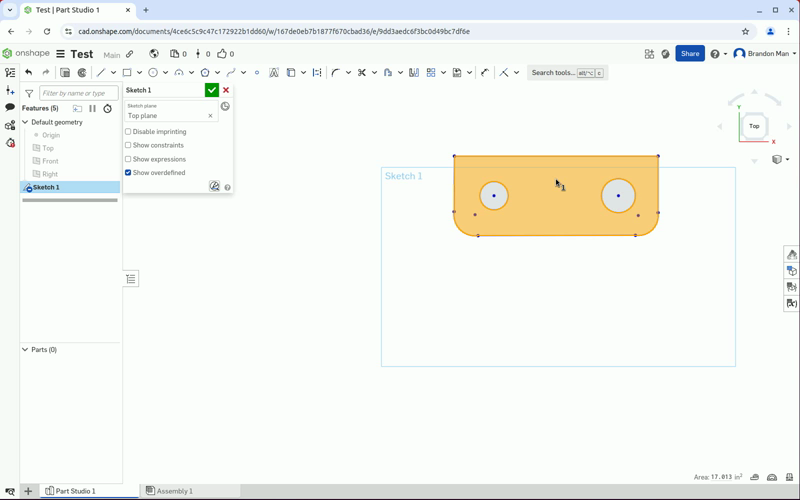
scroll(-6)
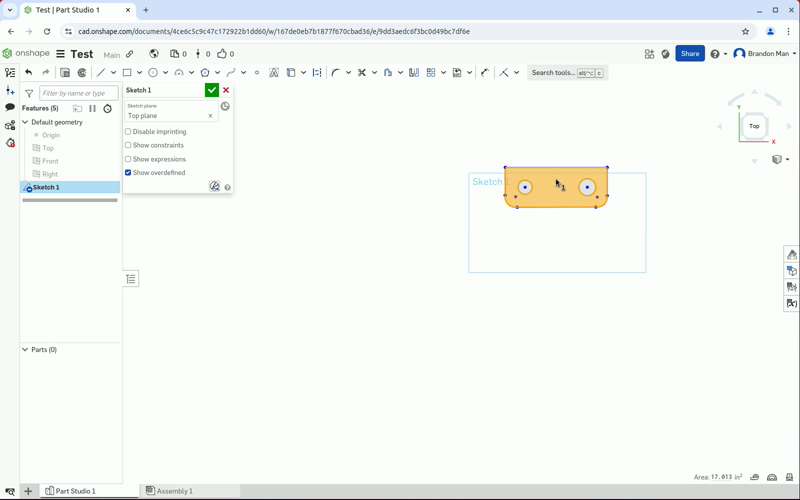
scroll(-6)
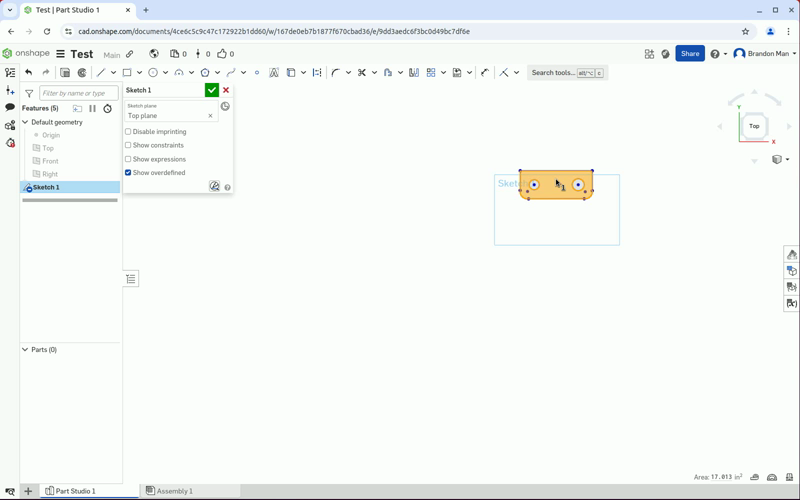
scroll(-6)
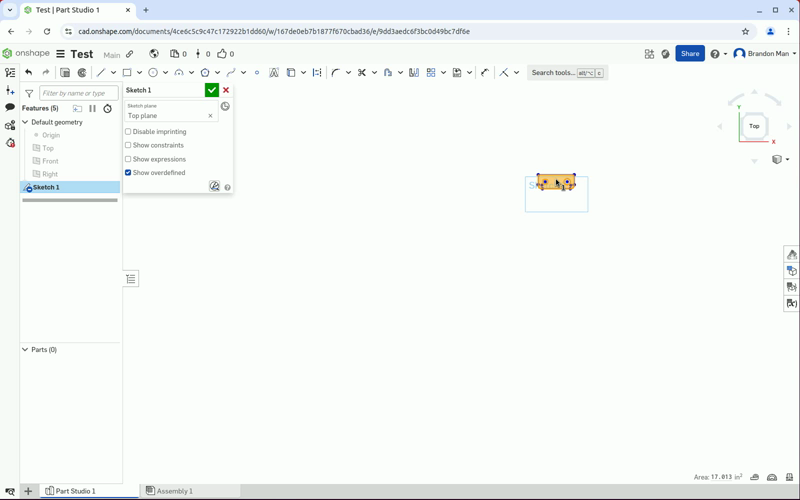
mouse_move(73, 352)
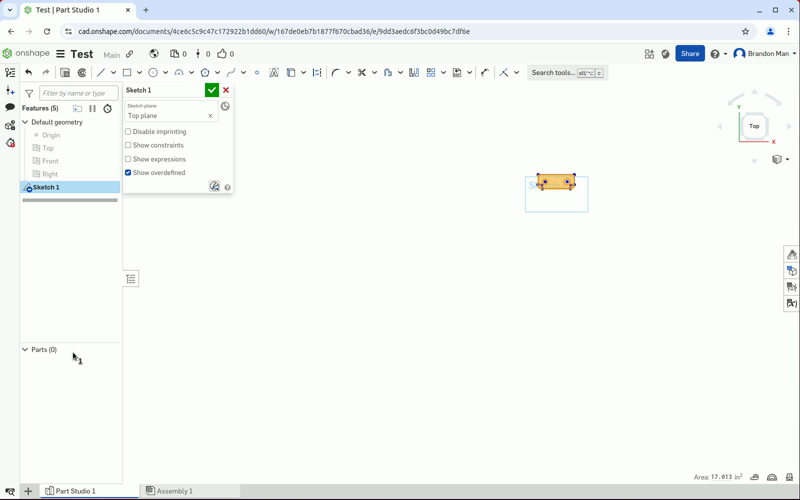
key(shift+y)
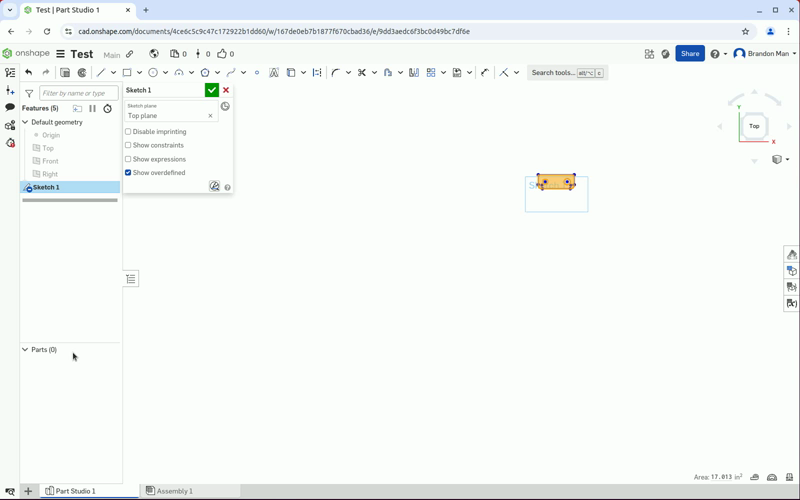
key(shift+e)
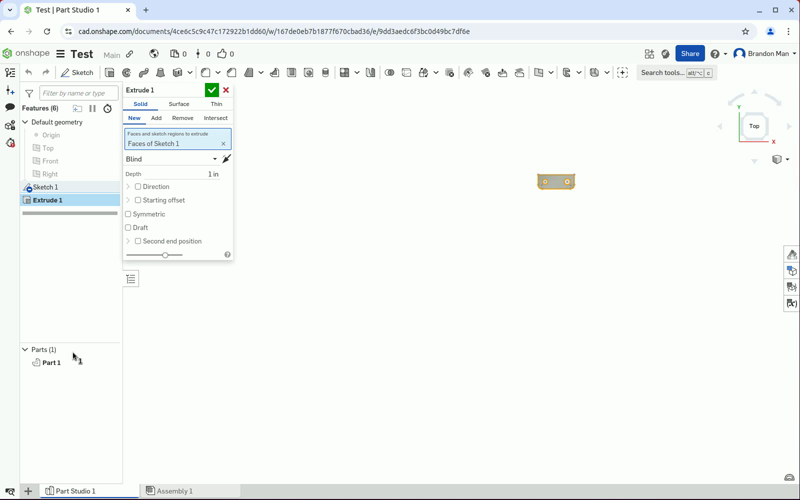
mouse_move(143, 106)
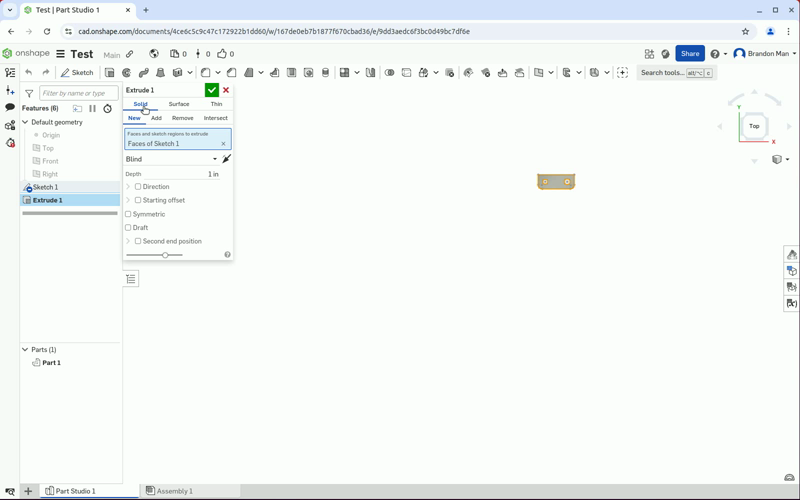
click(143, 106)
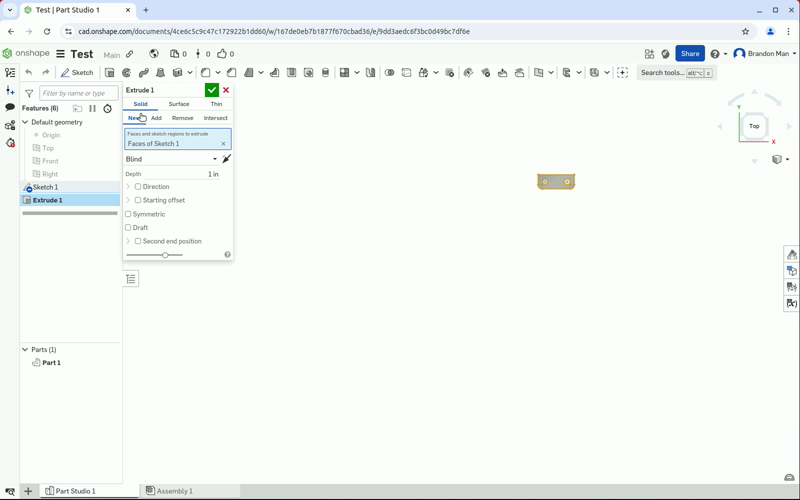
mouse_move(137, 120)
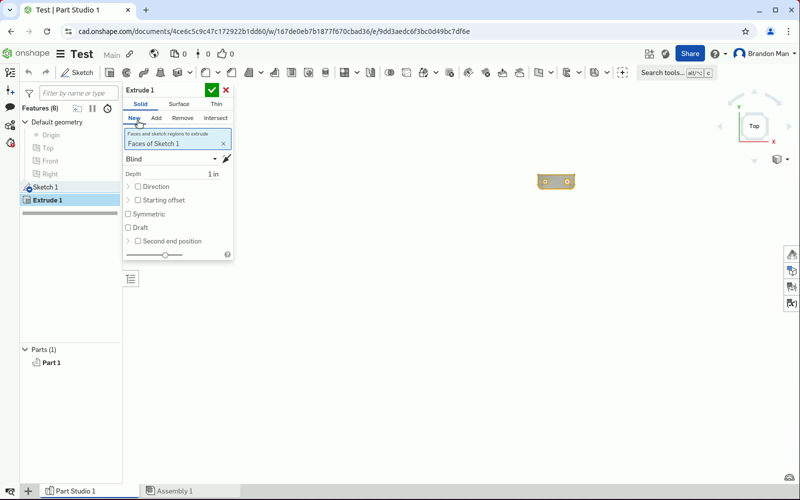
click(137, 120)
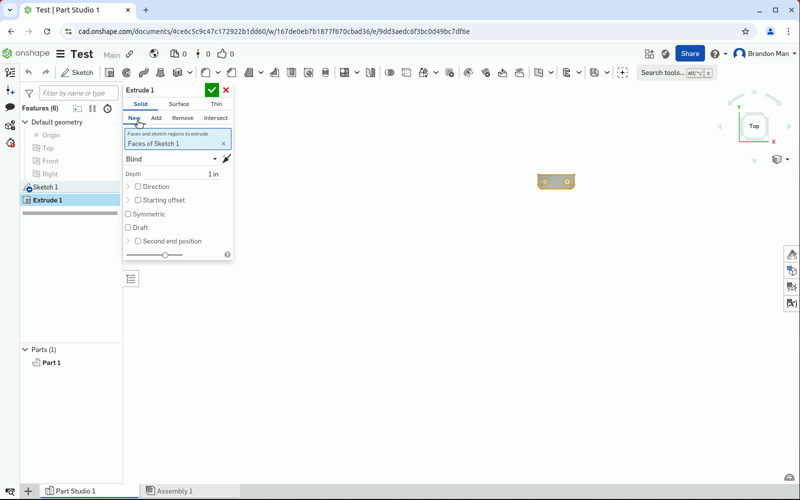
key(tab, 4)
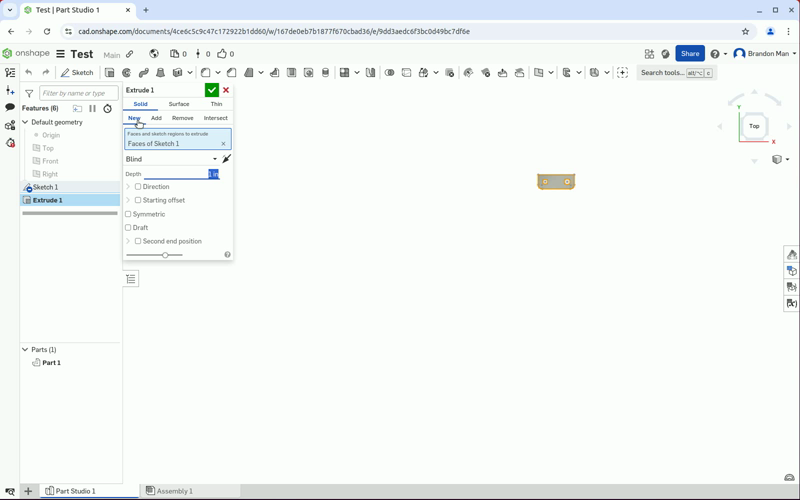
text(1.926)
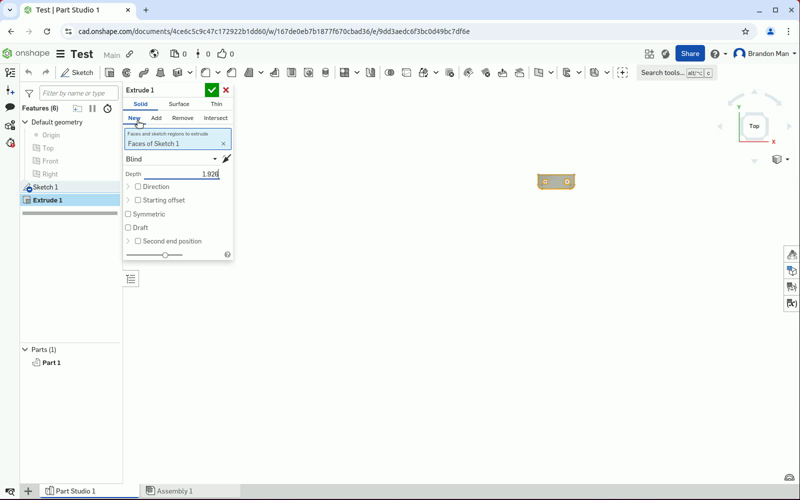
key(enter)
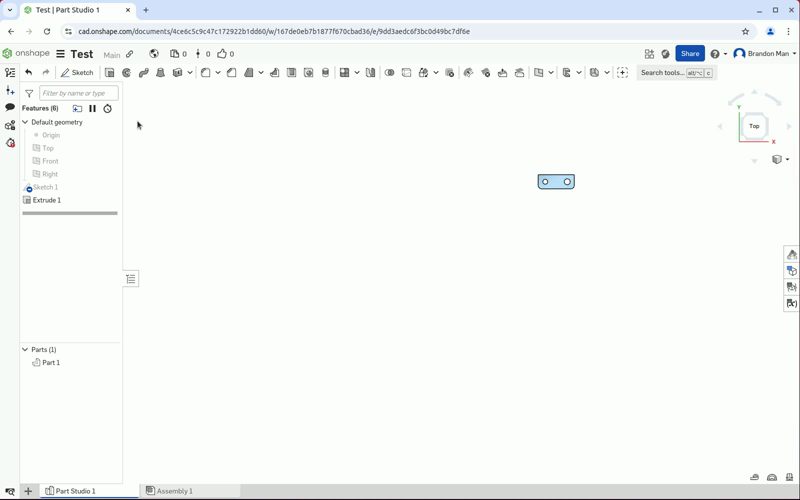
key(shift+h)
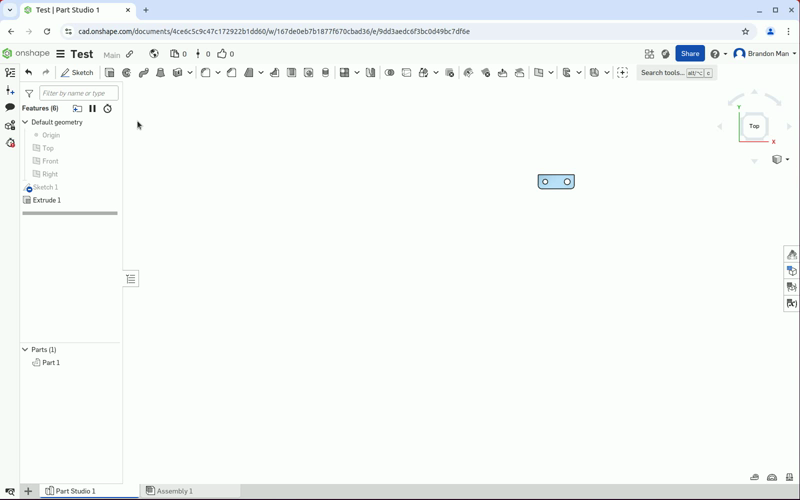
key(shift+h)
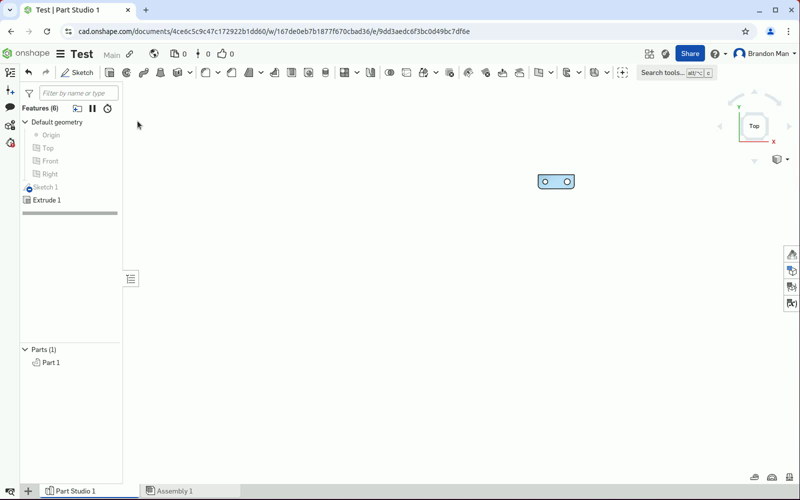
mouse_move(73, 189)
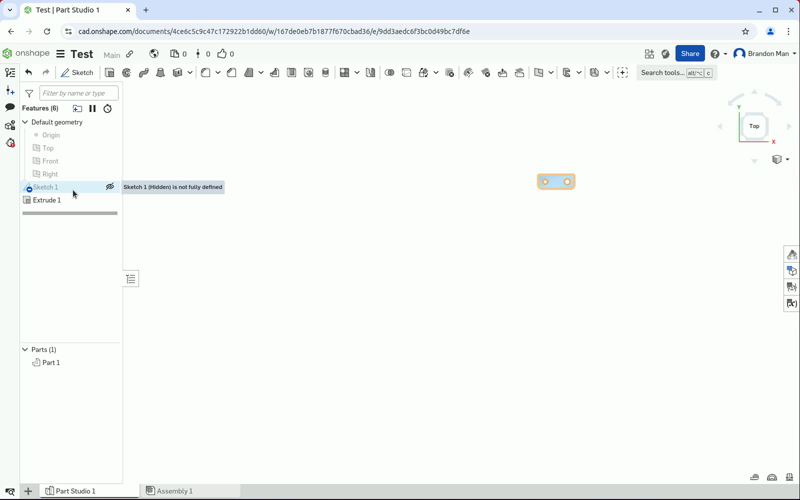
click(73, 189)
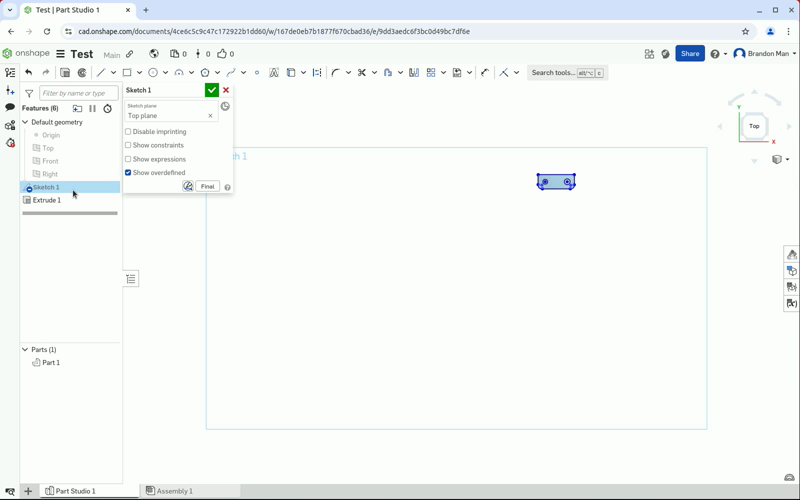
mouse_move(229, 92)
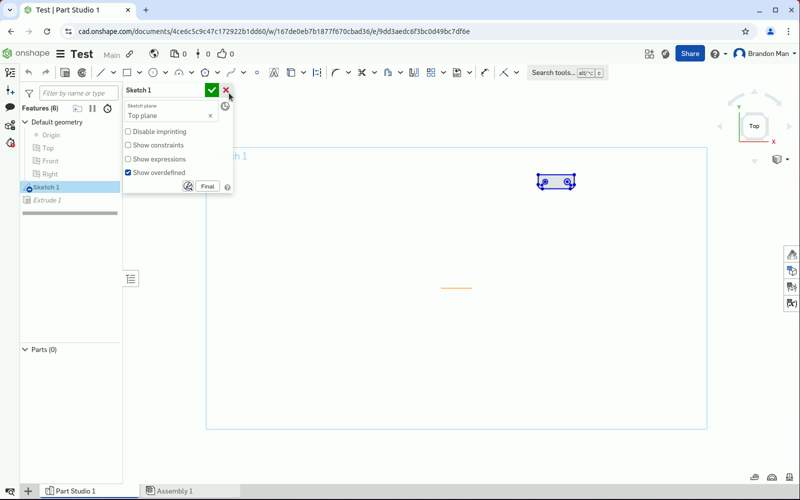
click(229, 92)
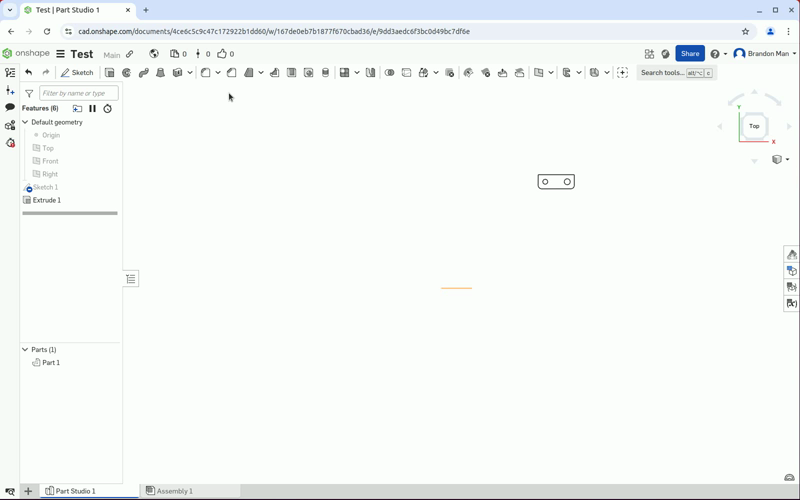
mouse_move(541, 75)
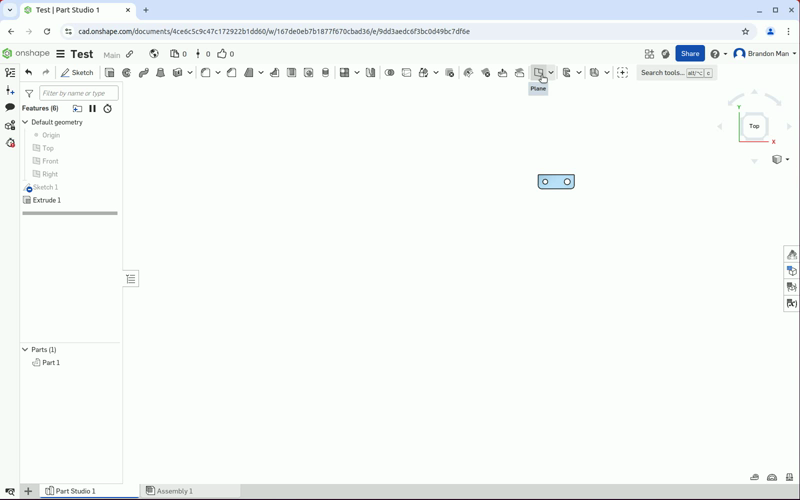
click(541, 75)
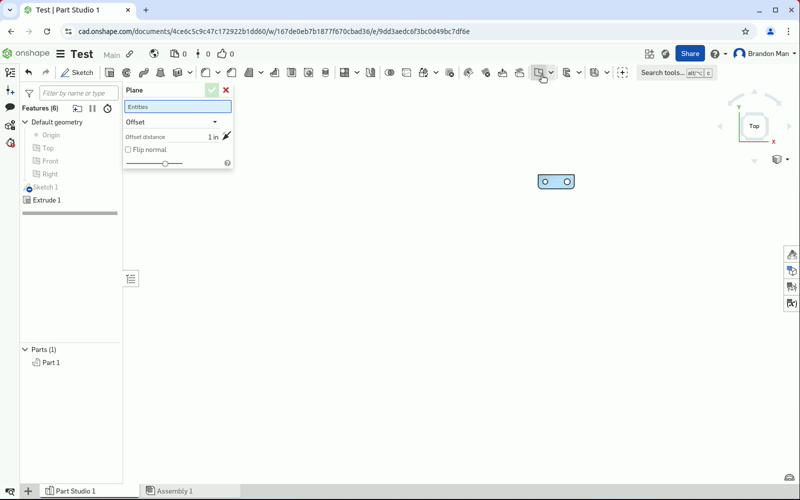
mouse_move(73, 150)
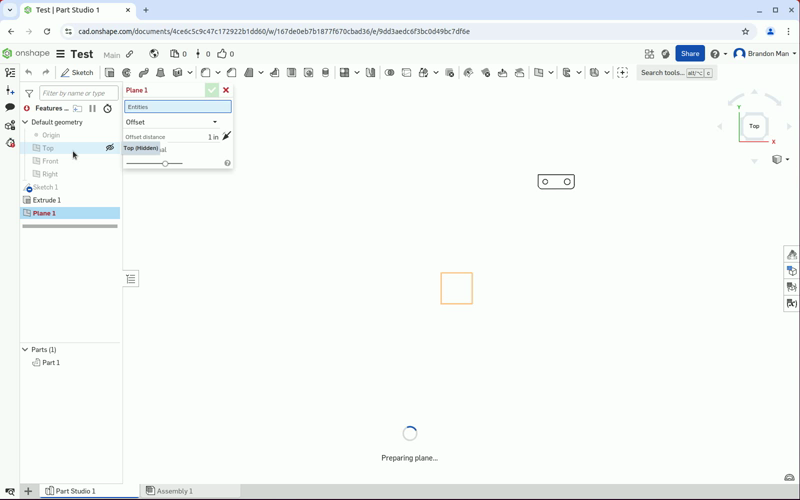
click(73, 150)
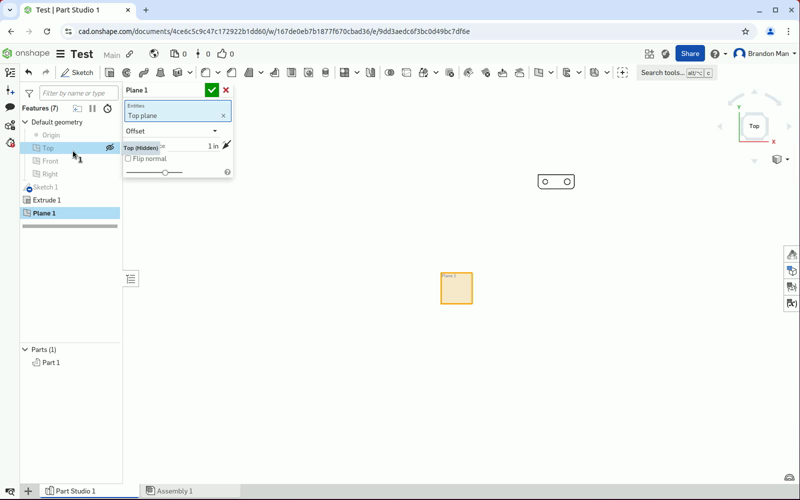
key(tab, 2)
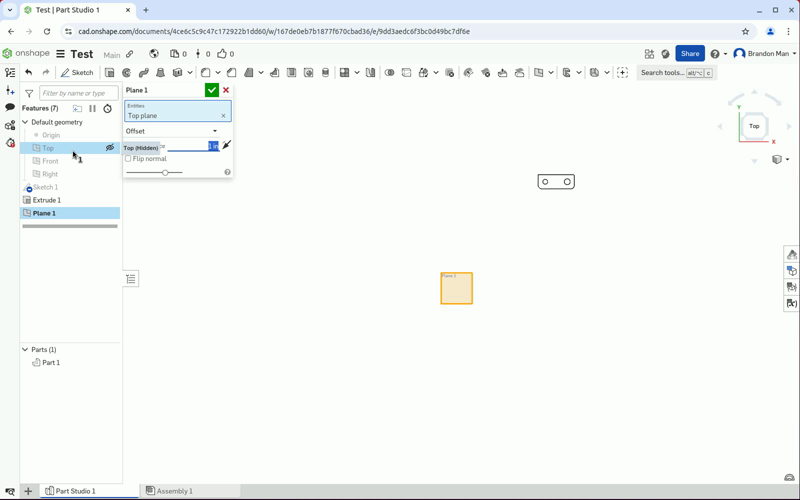
text(1.91)
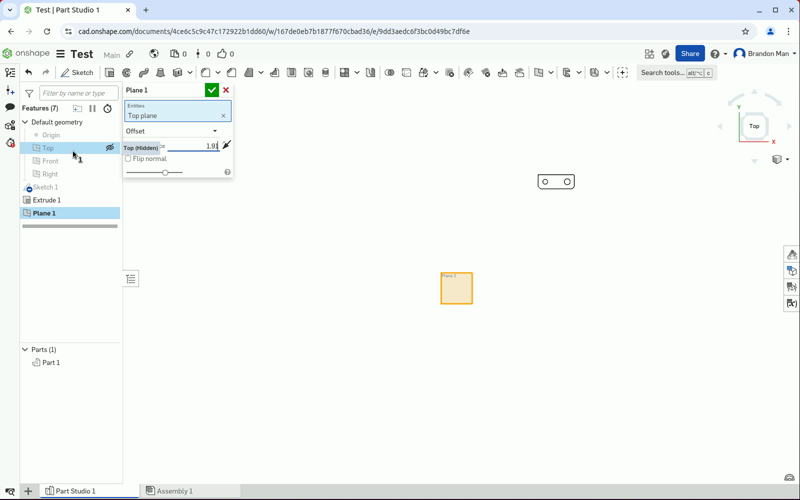
key(enter, 2)
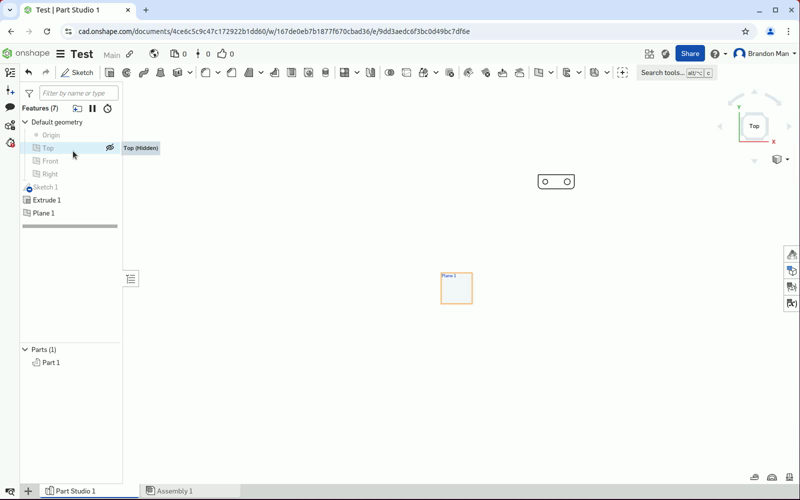
key(shift+s)
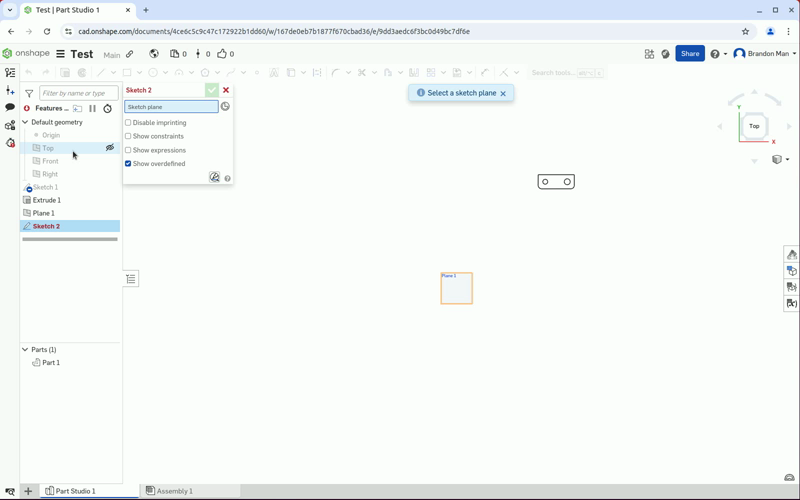
mouse_move(73, 215)
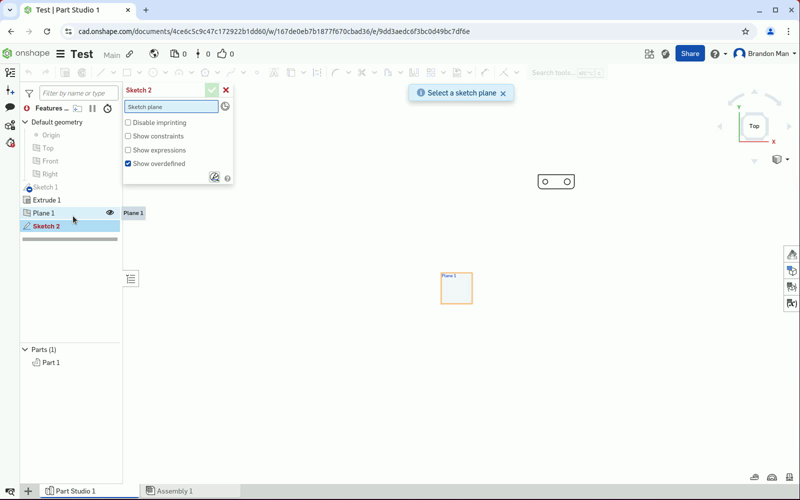
click(73, 215)
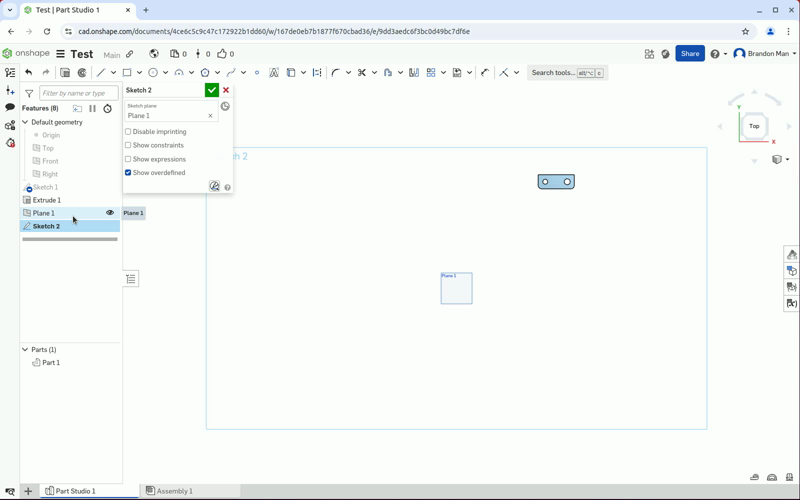
mouse_move(73, 352)
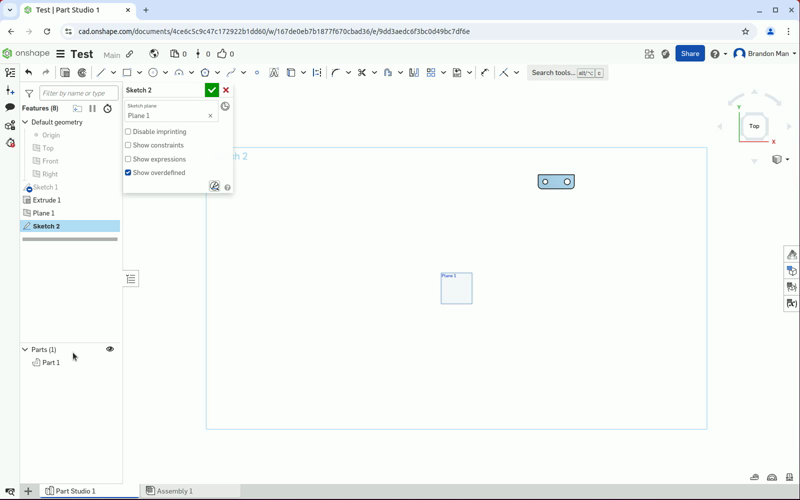
key(y)
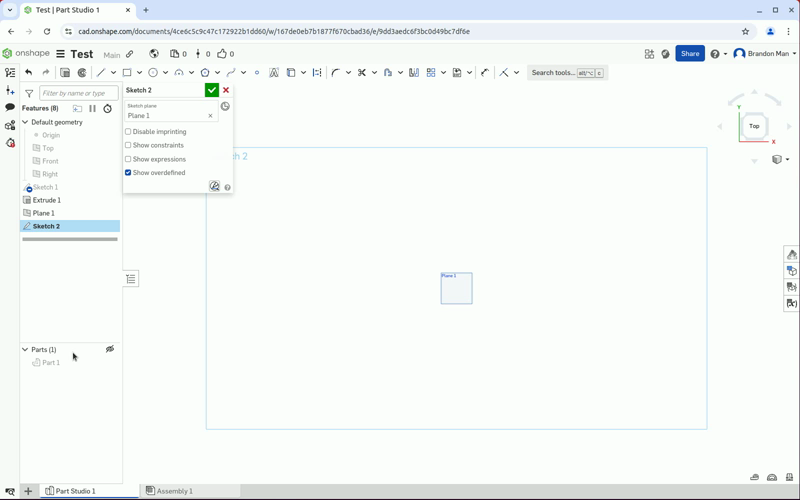
key(c)
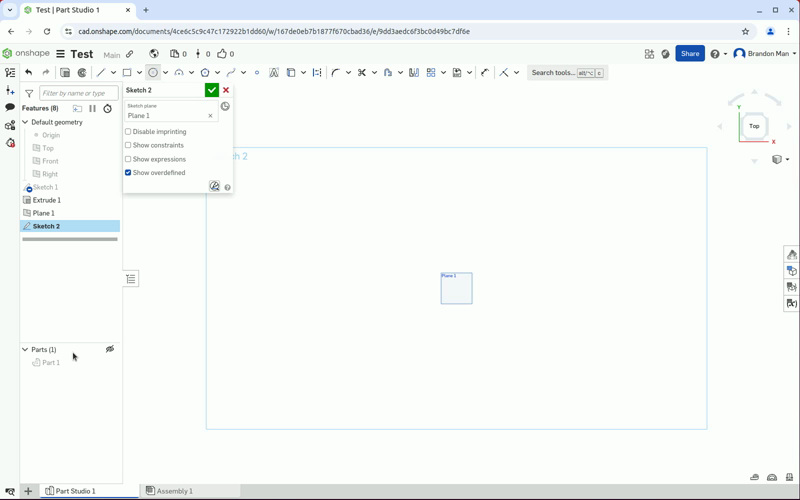
key_down(shift)
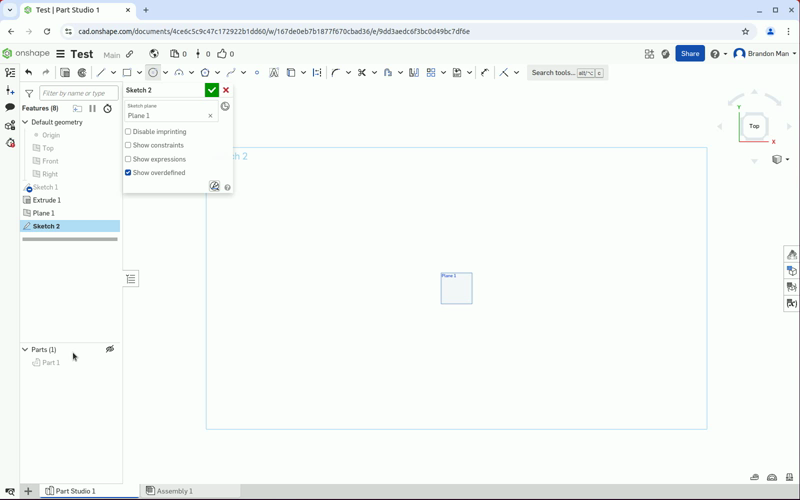
mouse_move(567, 180)
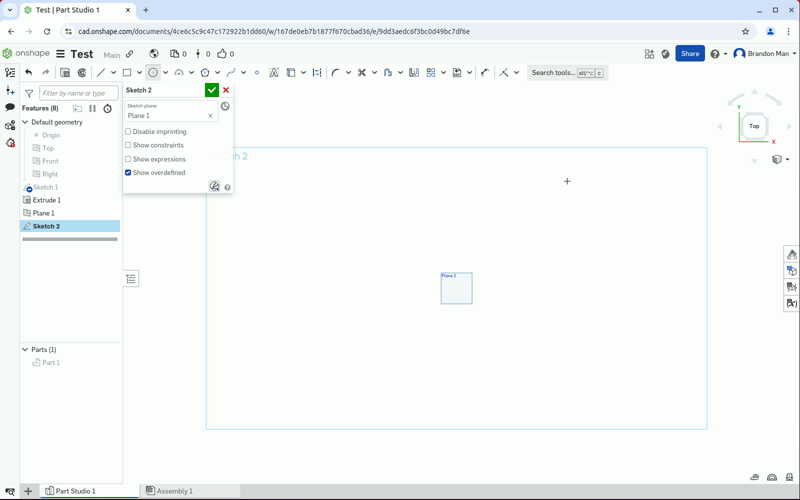
click(567, 180)
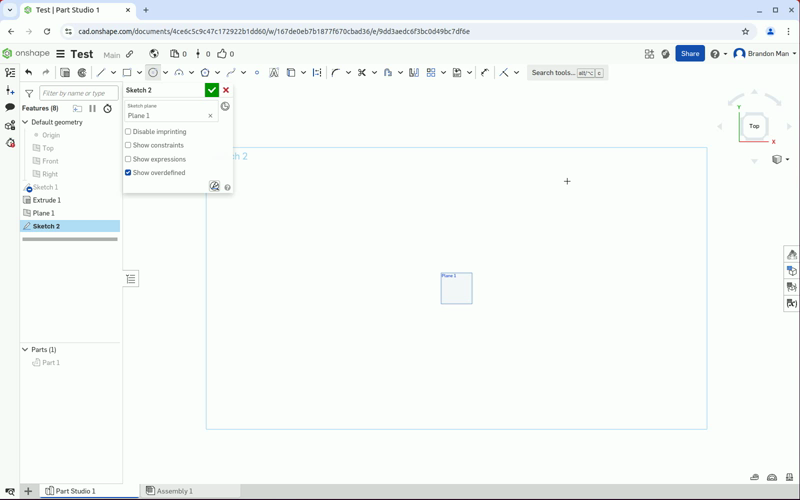
key_up(shift)
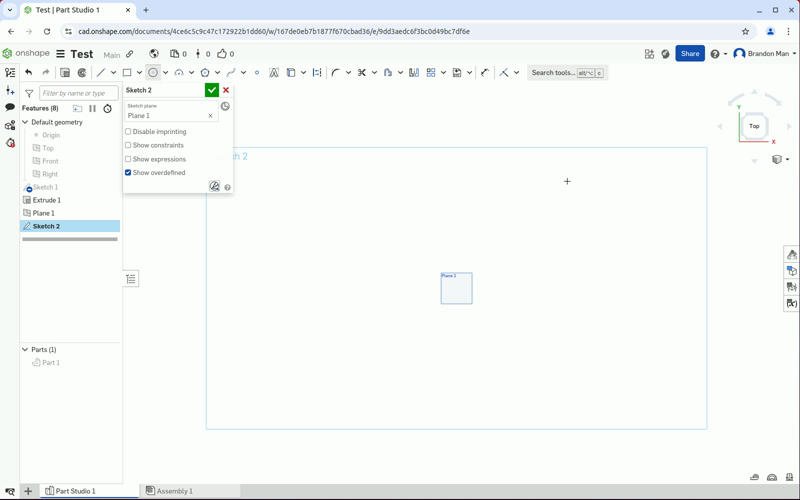
mouse_move(570, 180)
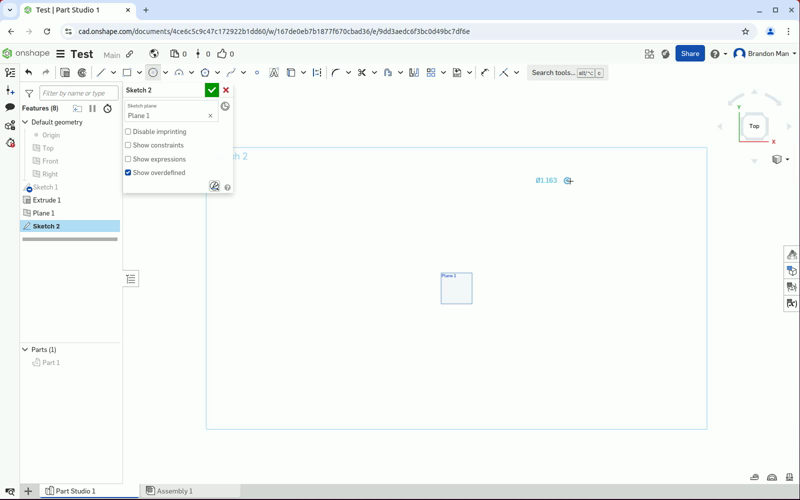
click(570, 180)
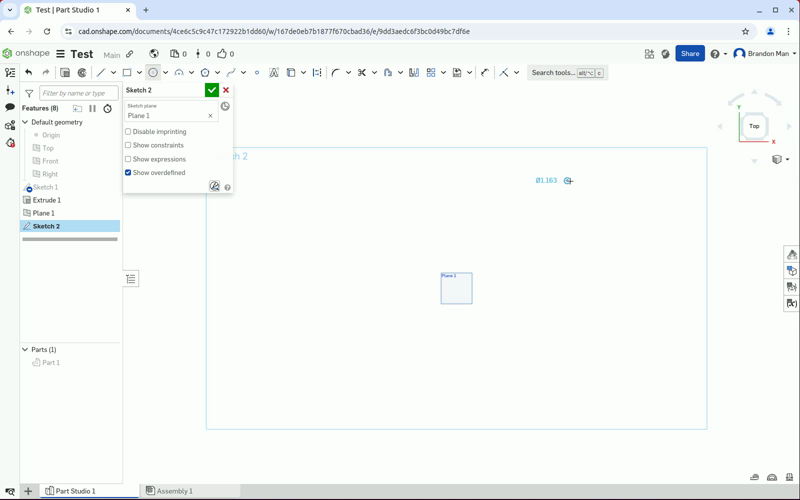
key(esc)
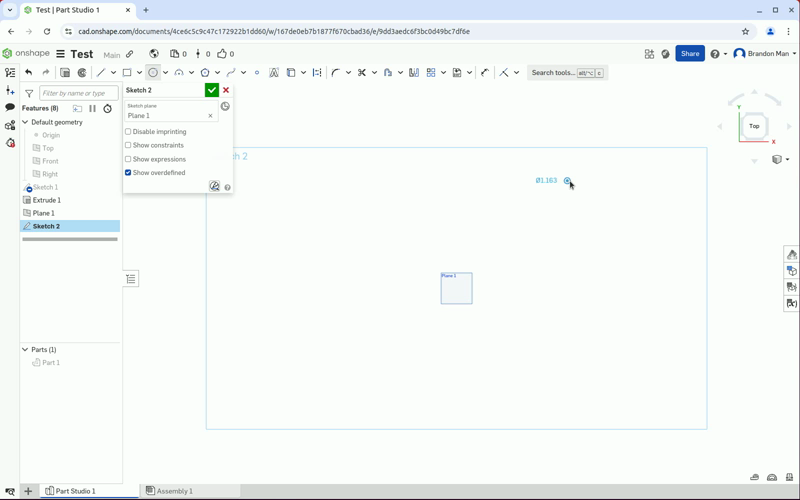
mouse_move(565, 180)
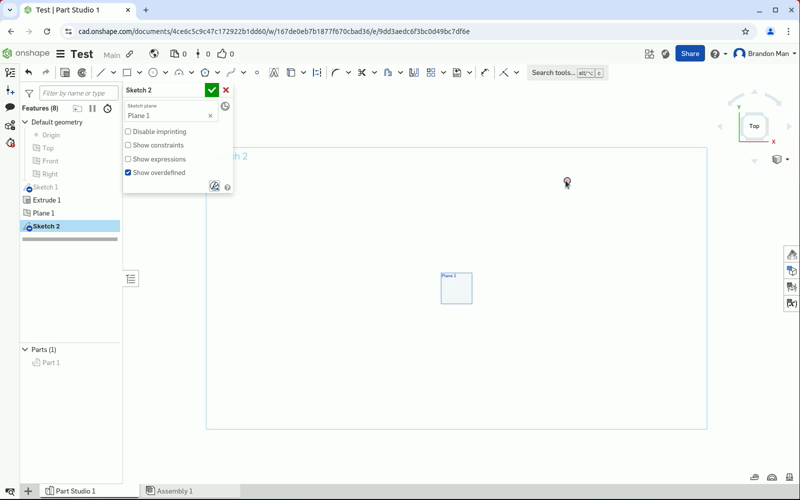
scroll(6)
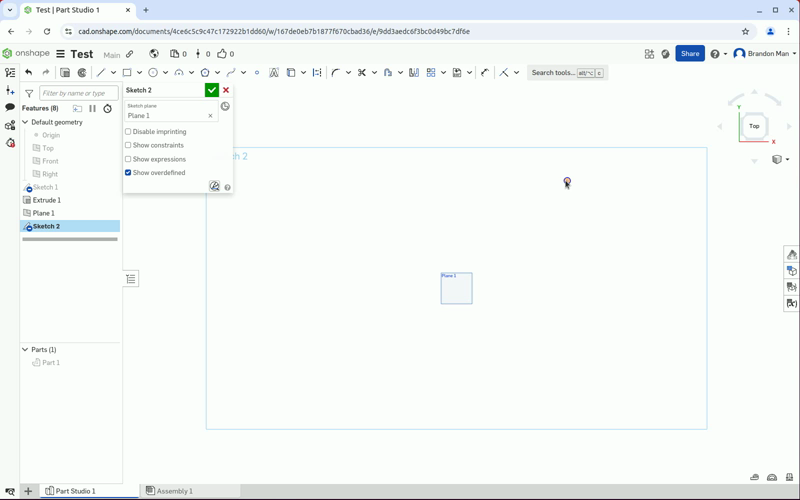
scroll(6)
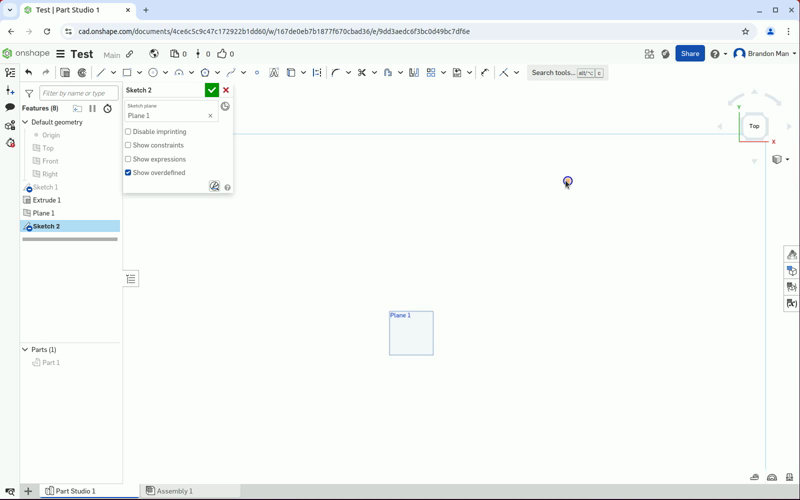
scroll(6)
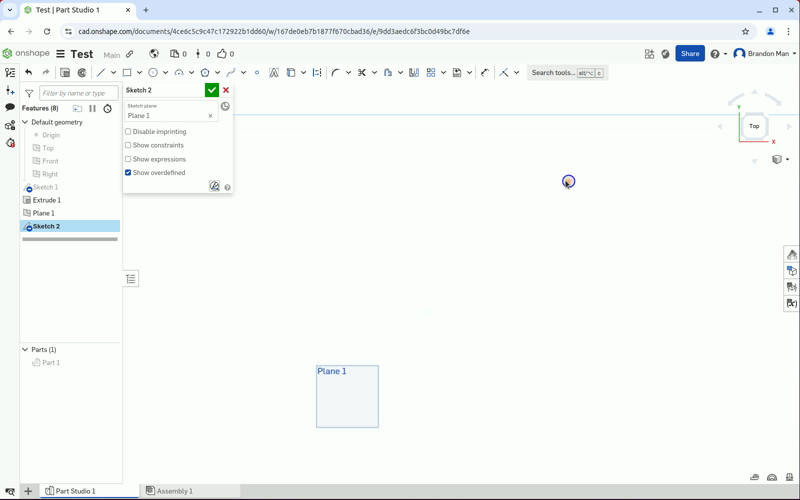
scroll(6)
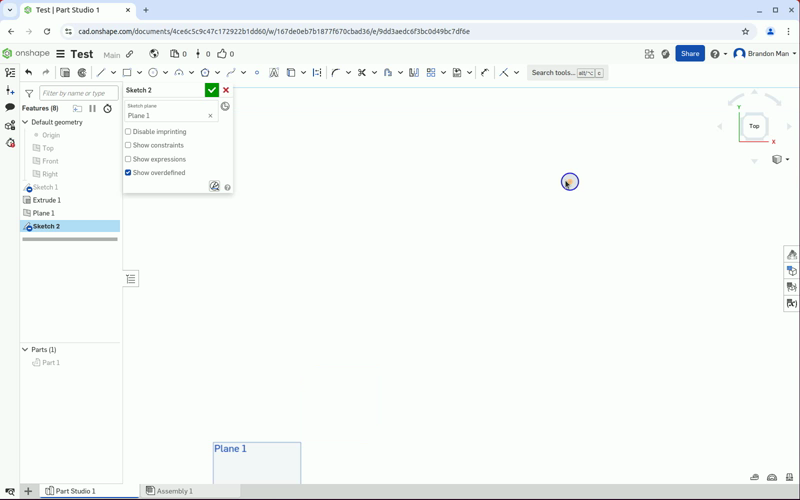
scroll(6)
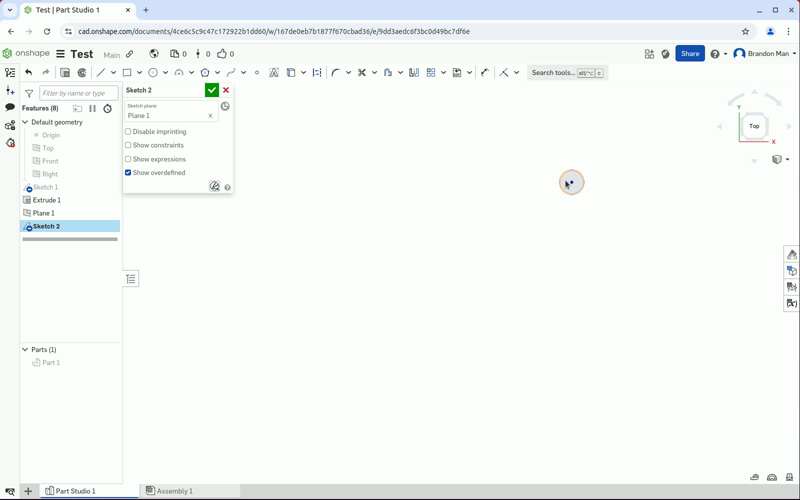
scroll(6)
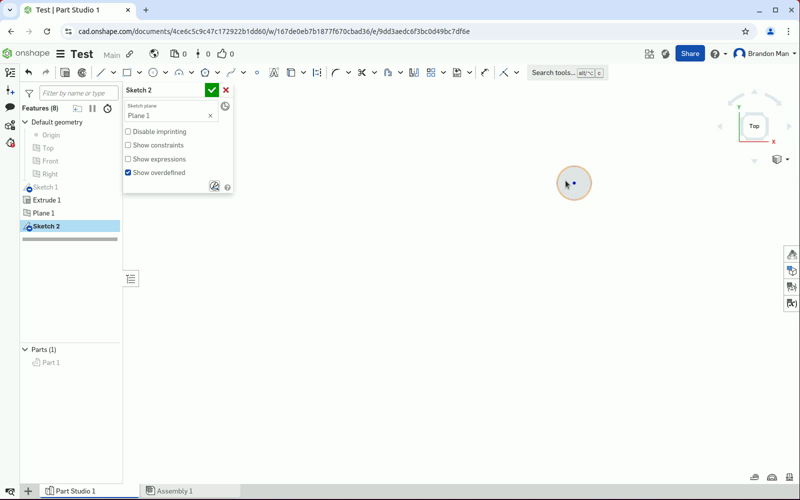
scroll(6)
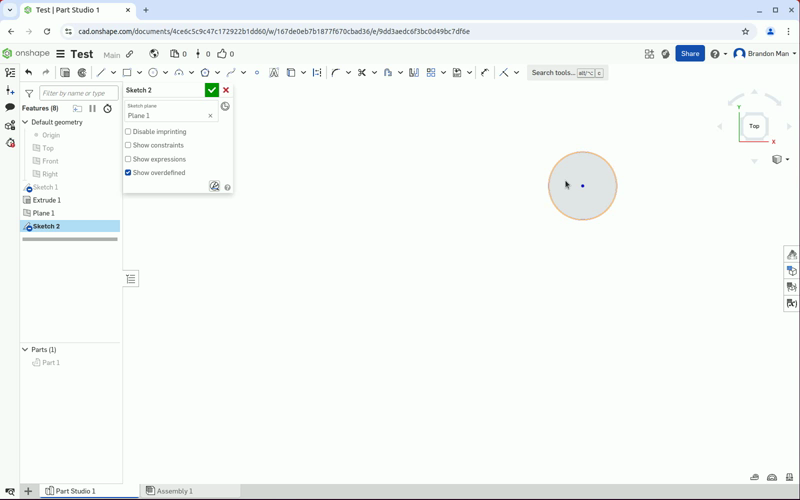
click(565, 180)
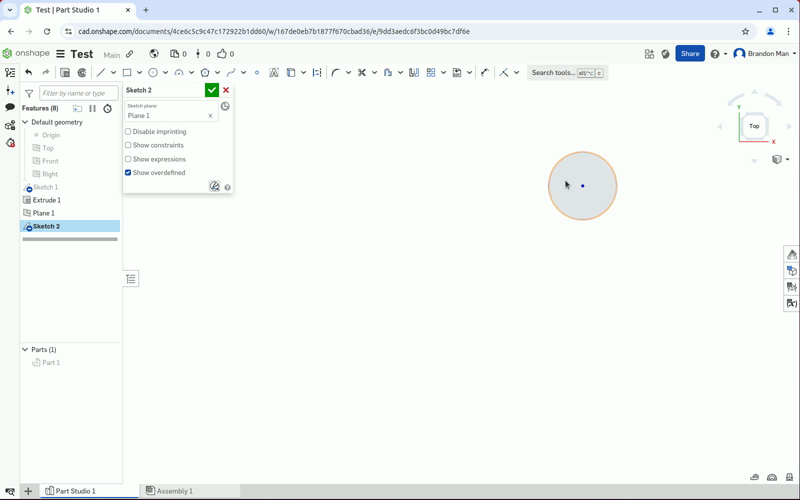
scroll(-6)
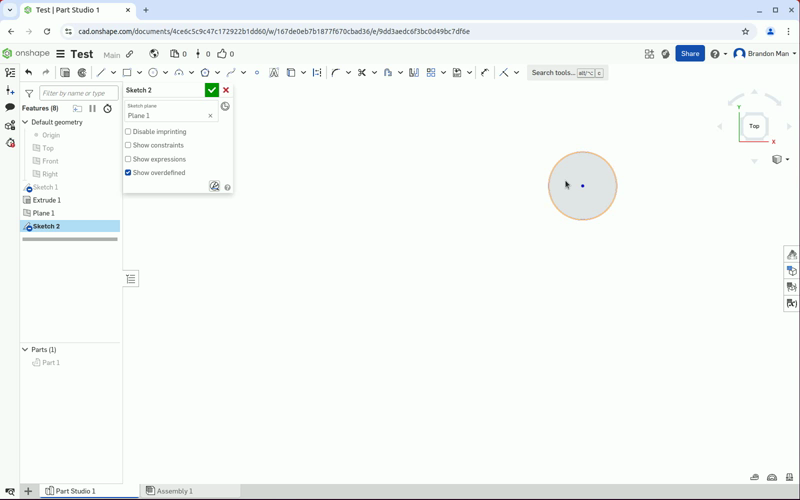
scroll(-6)
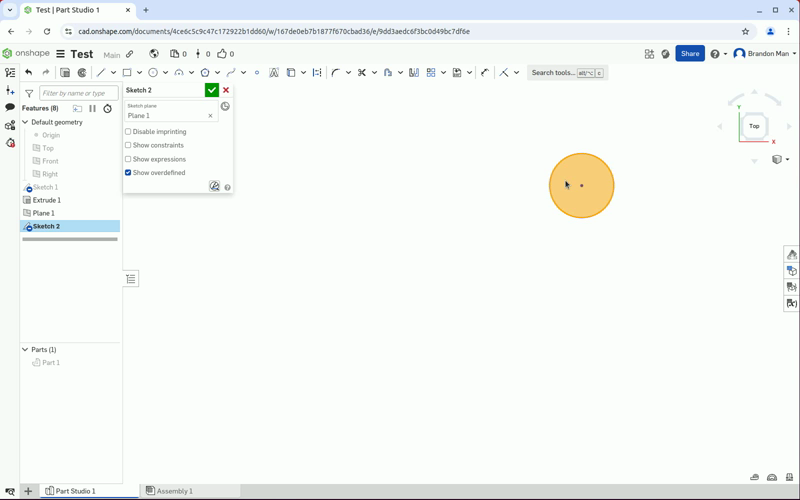
scroll(-6)
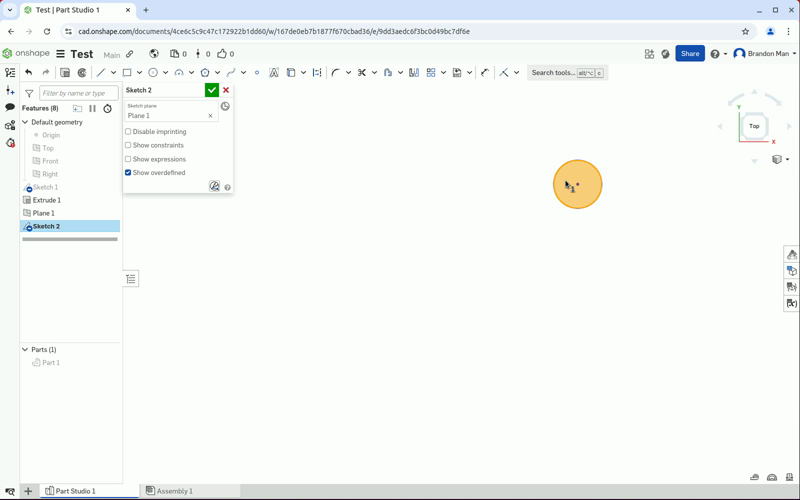
scroll(-6)
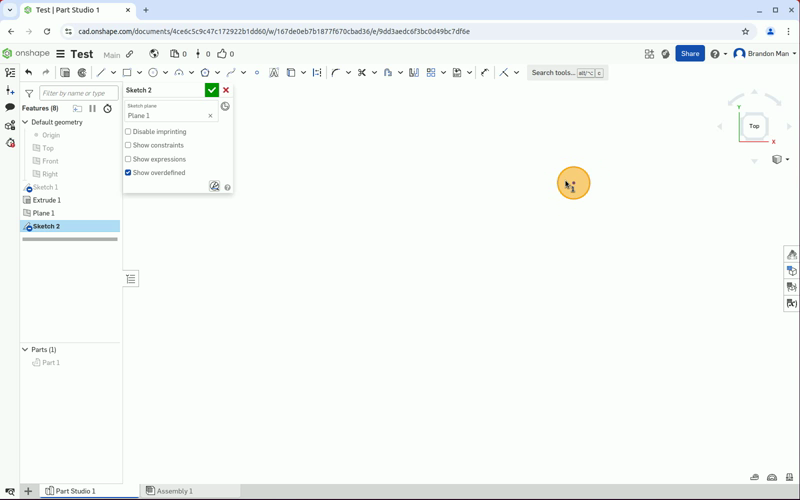
scroll(-6)
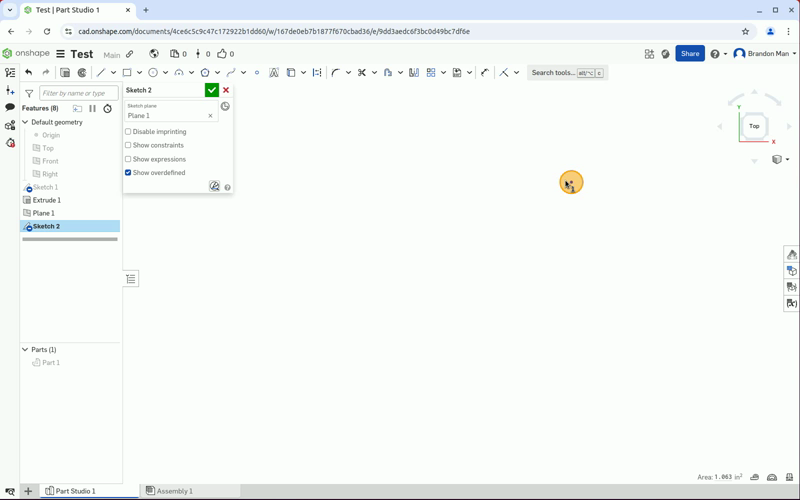
scroll(-6)
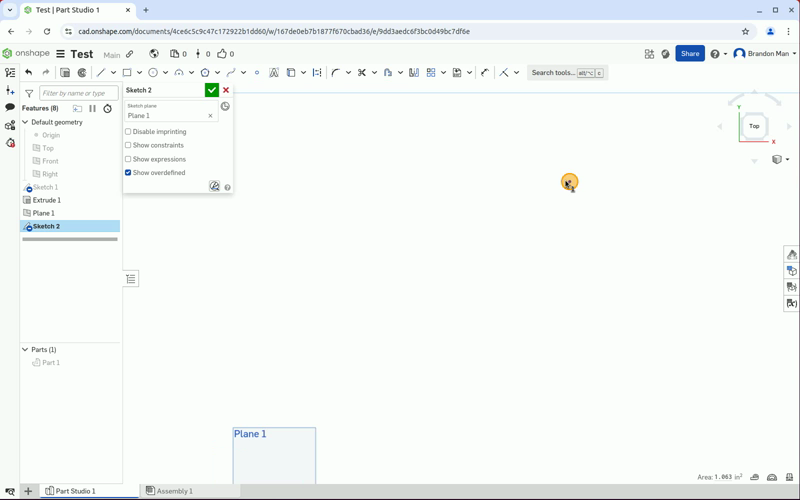
scroll(-6)
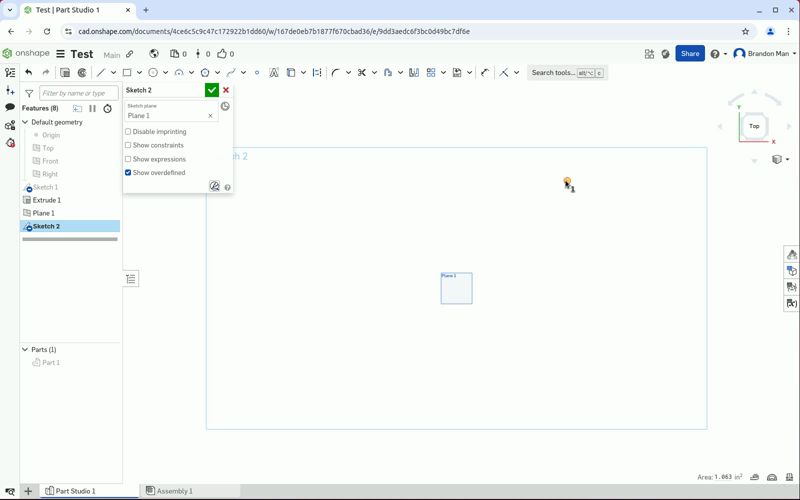
mouse_move(73, 352)
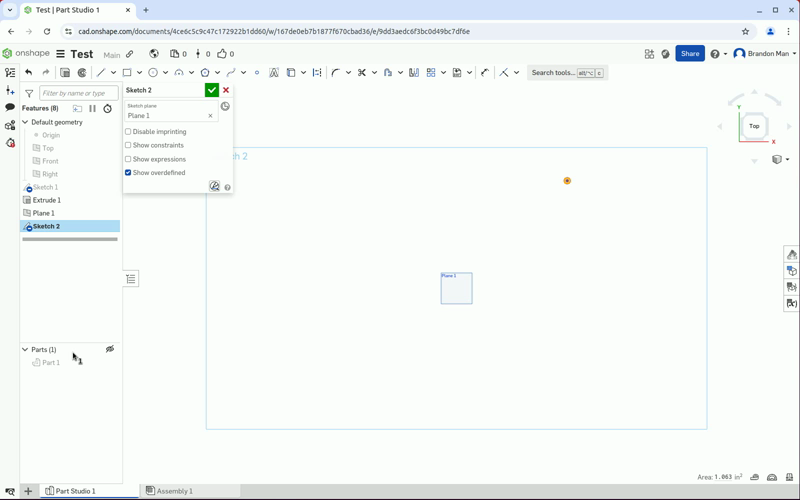
key(shift+y)
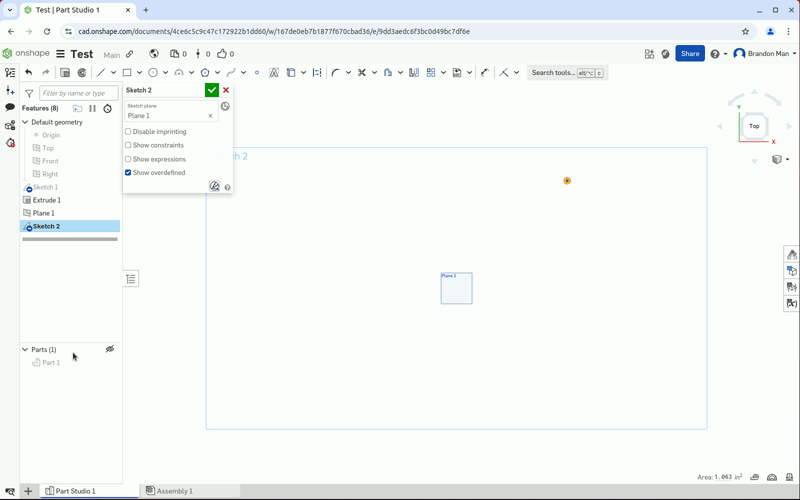
key(shift+e)
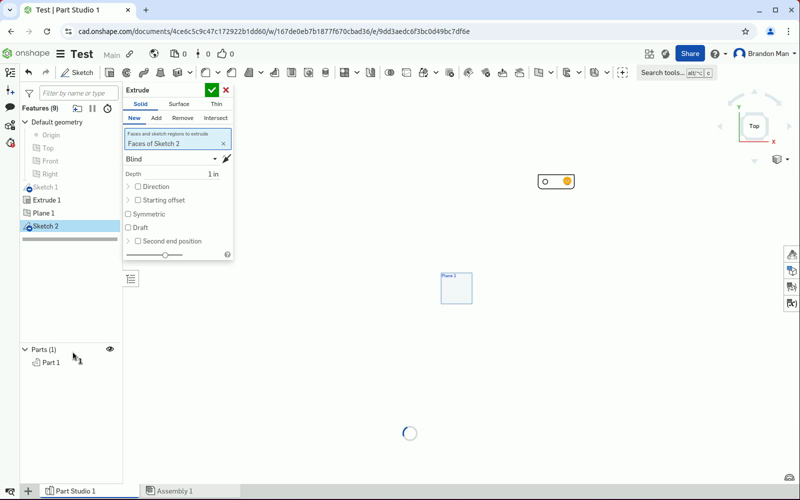
mouse_move(143, 106)
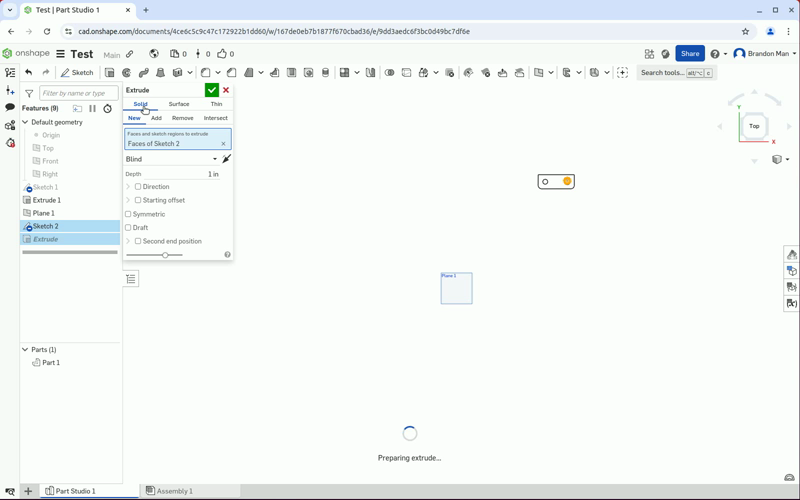
click(143, 106)
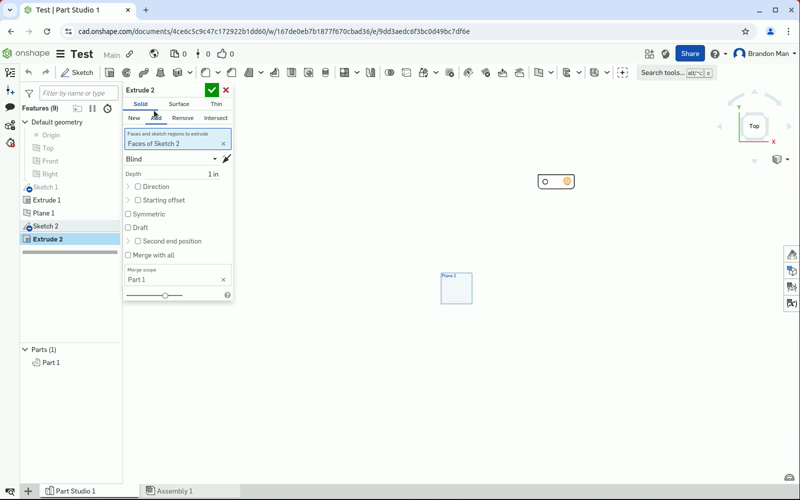
mouse_move(186, 120)
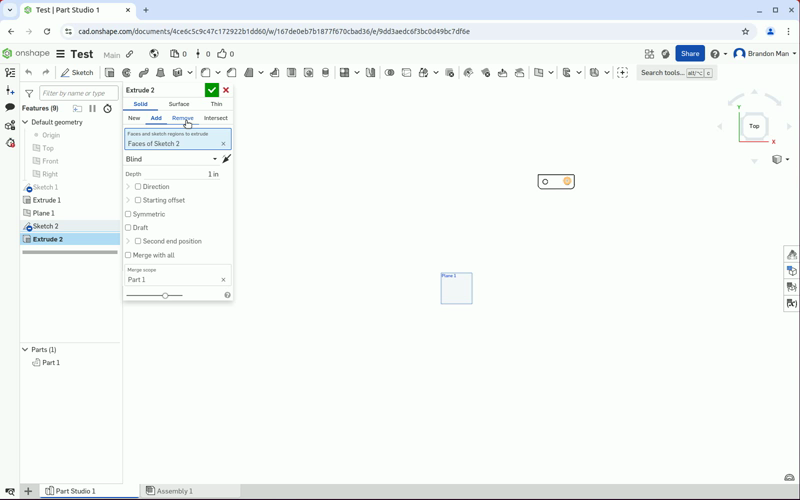
click(186, 120)
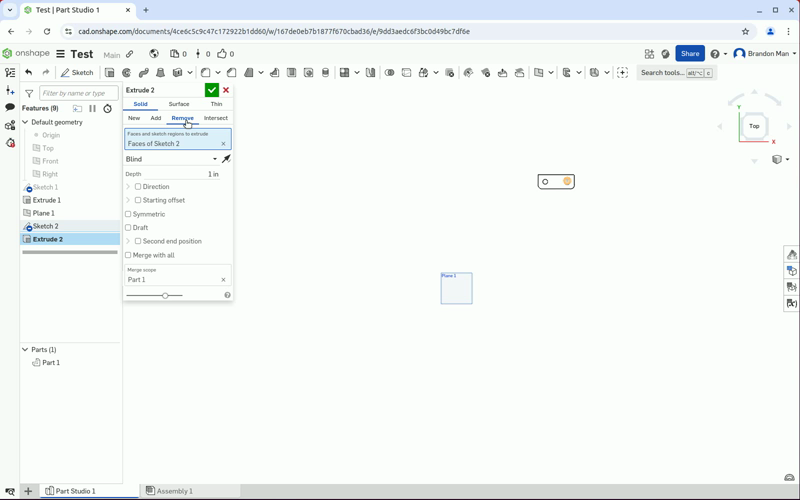
key(tab, 4)
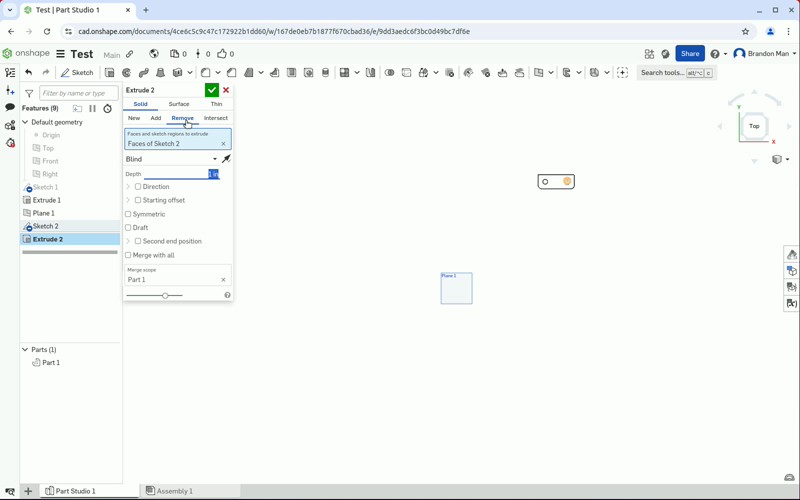
text(0.722)
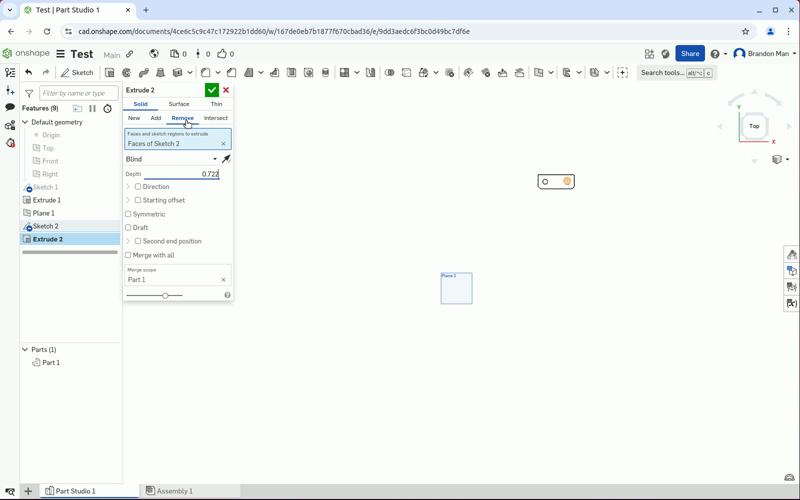
key(tab, 6)
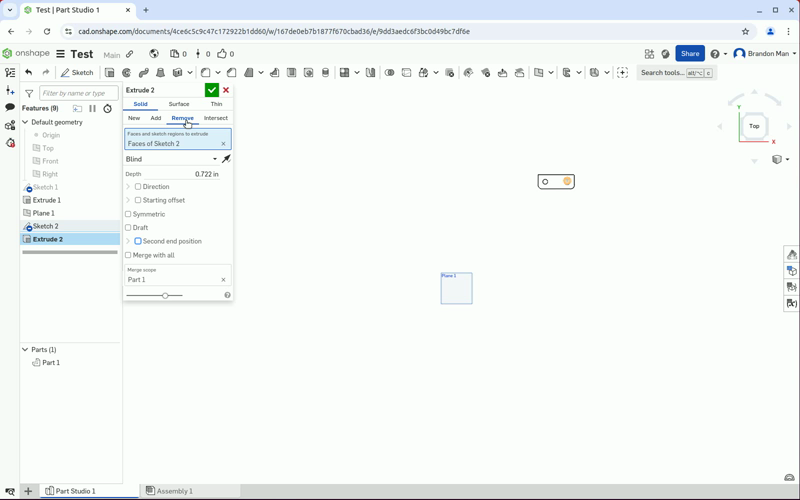
key(space)
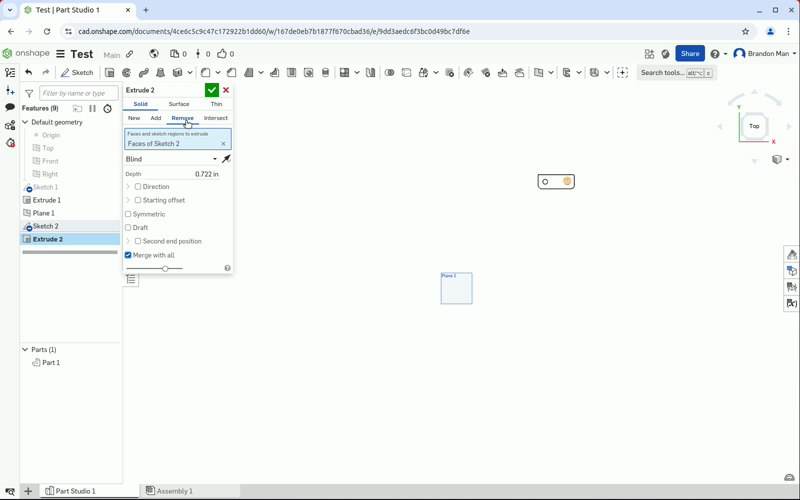
key(enter)
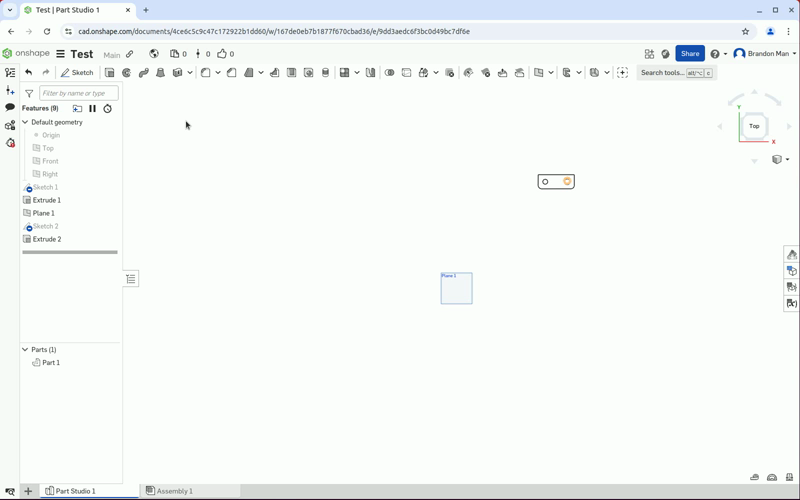
key(shift+h)
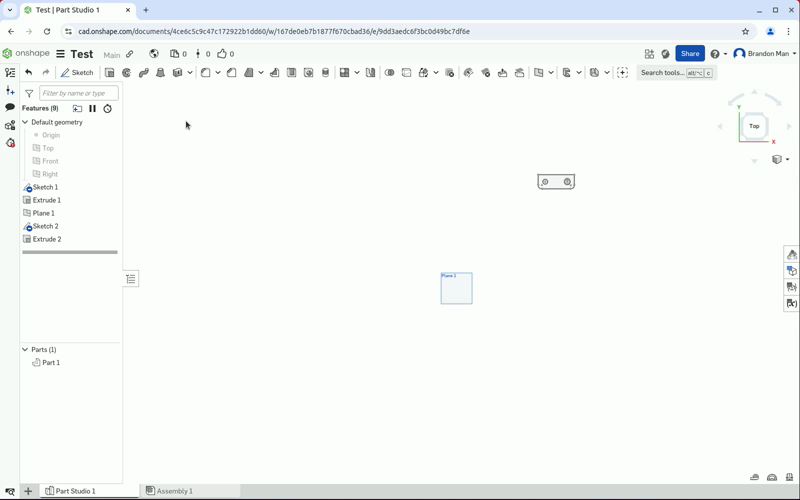
key(shift+h)
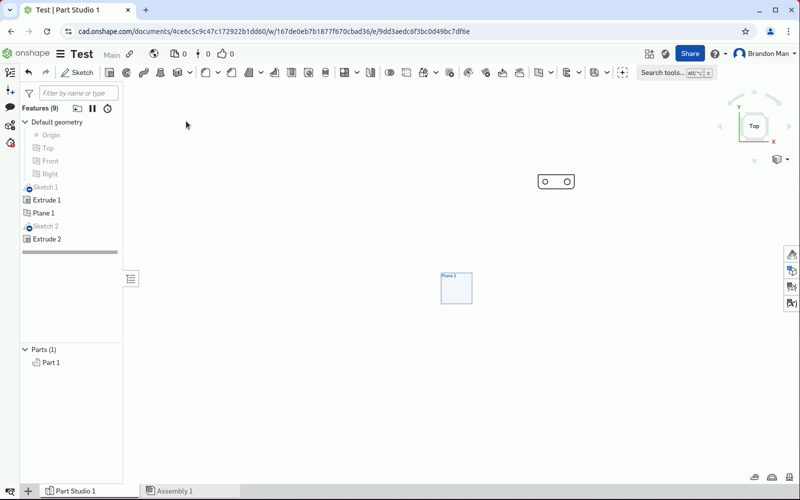
mouse_move(73, 189)
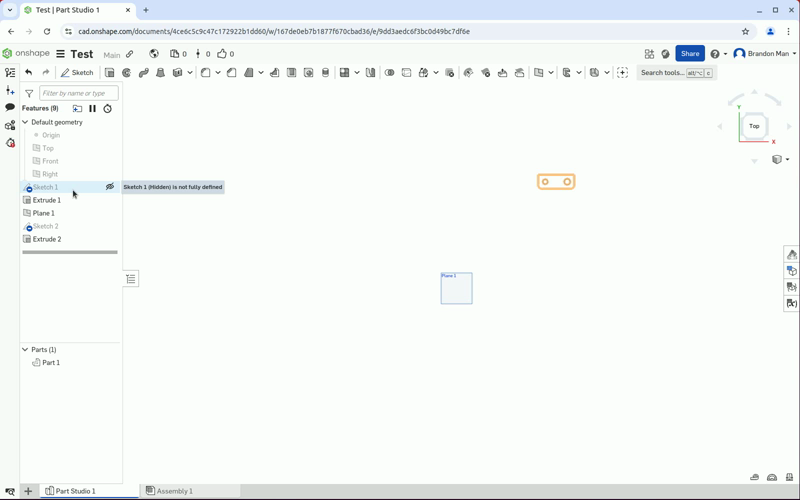
click(73, 189)
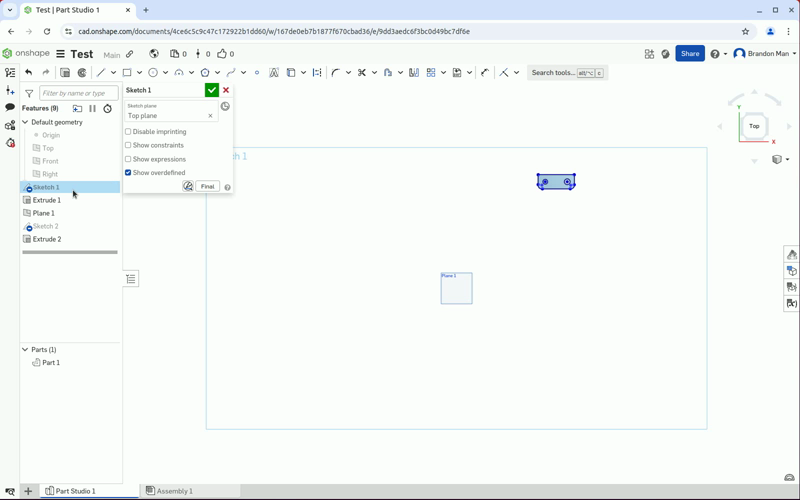
mouse_move(229, 92)
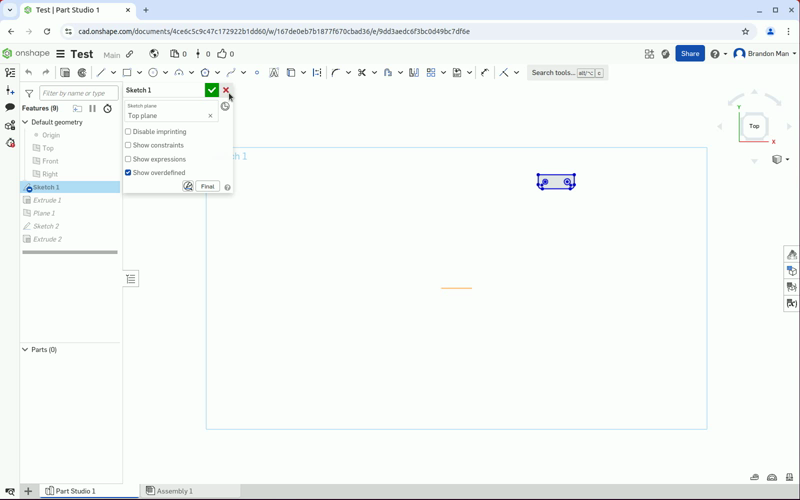
click(229, 92)
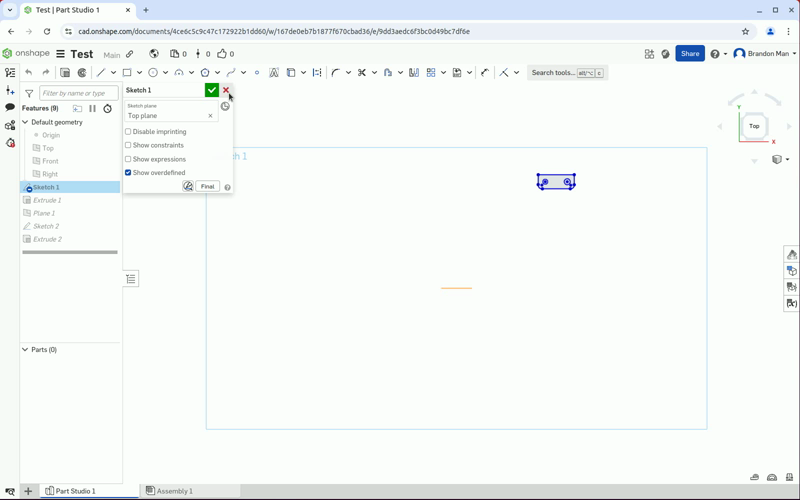
key(shift+s)
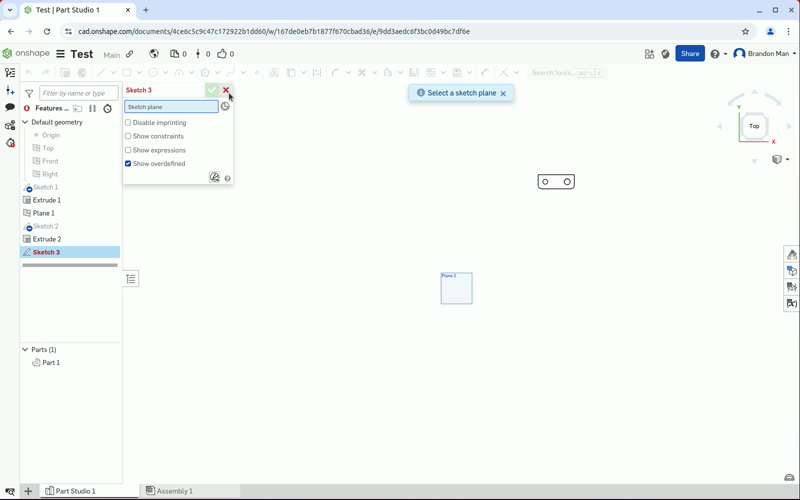
mouse_move(73, 215)
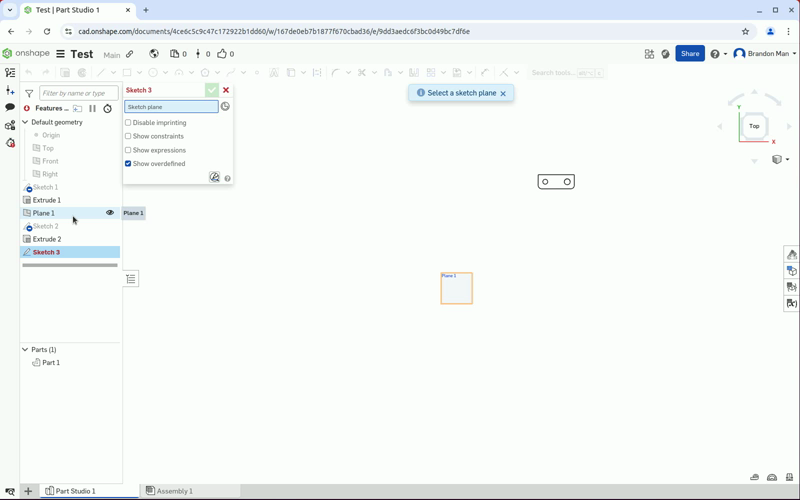
click(73, 215)
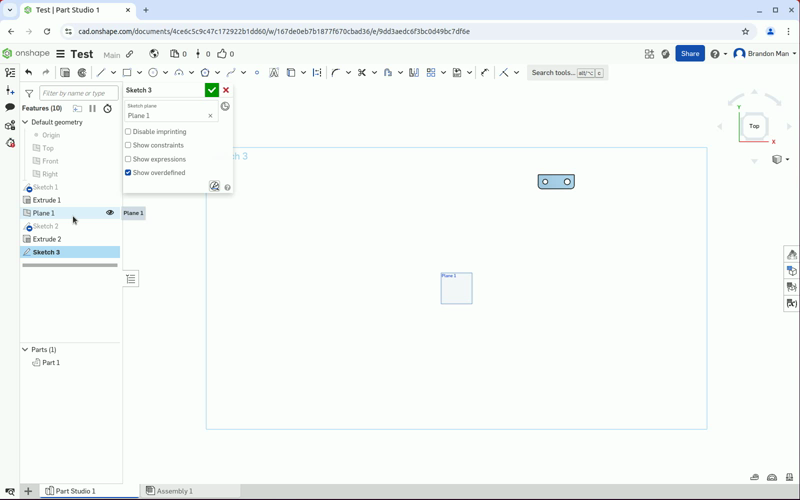
mouse_move(73, 352)
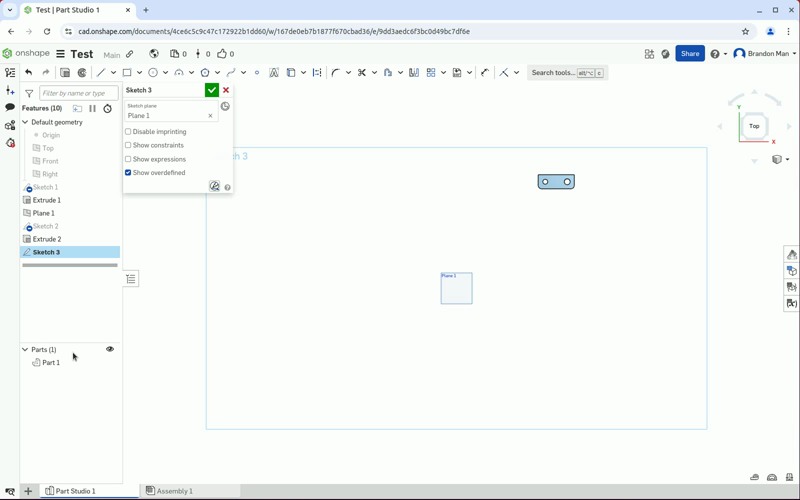
key(y)
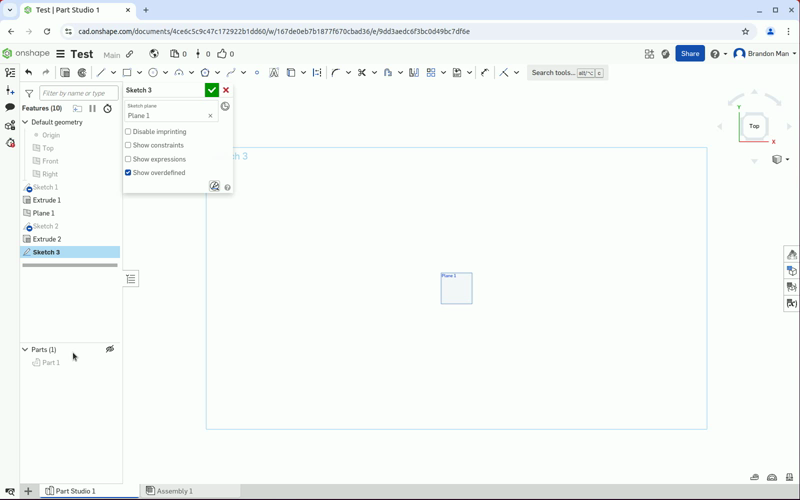
key(c)
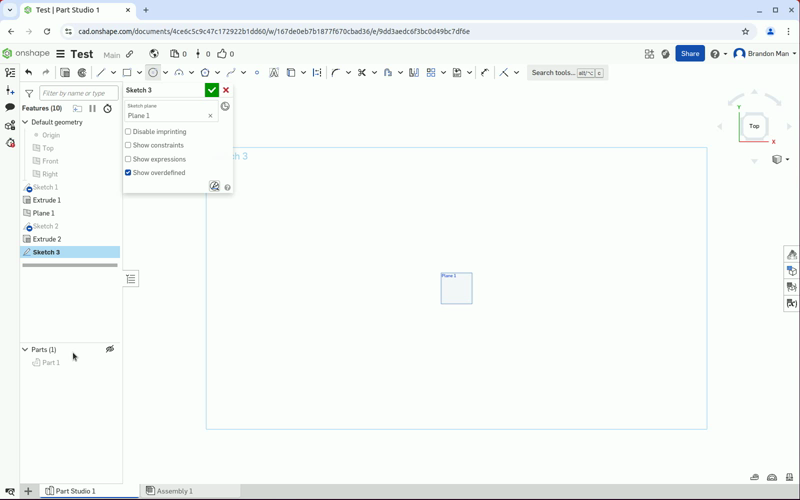
key_down(shift)
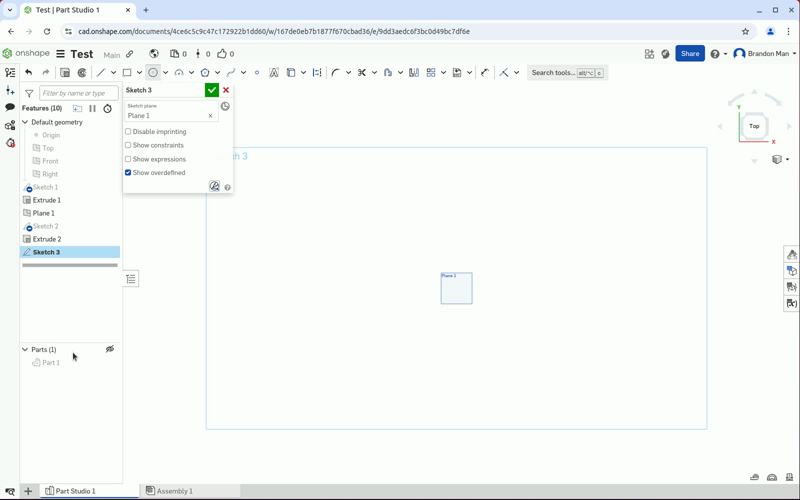
mouse_move(545, 180)
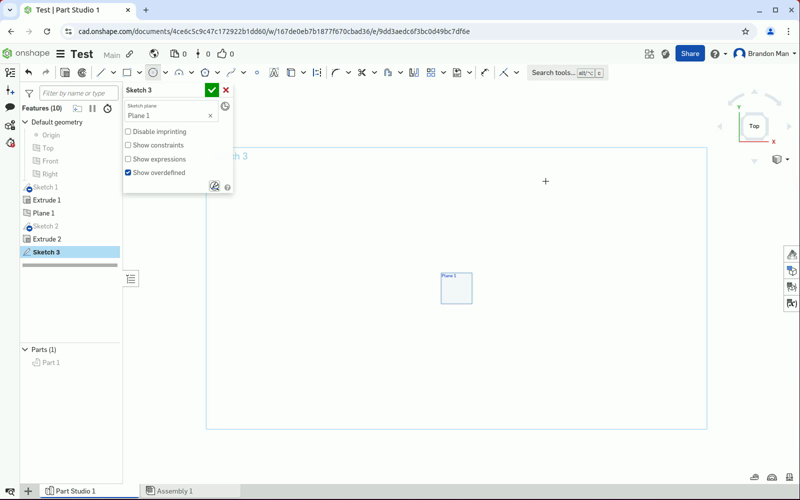
click(545, 180)
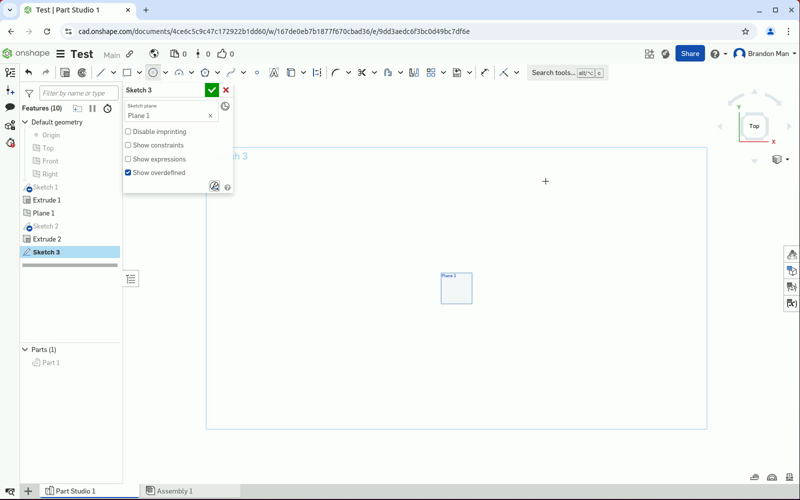
key_up(shift)
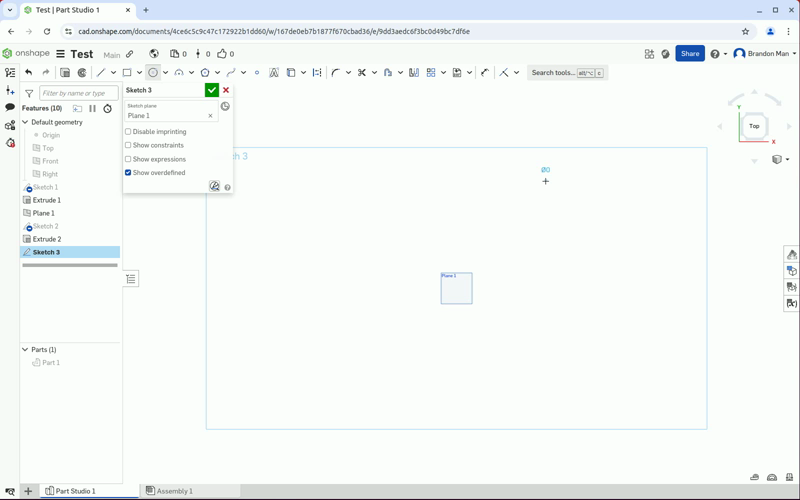
mouse_move(548, 180)
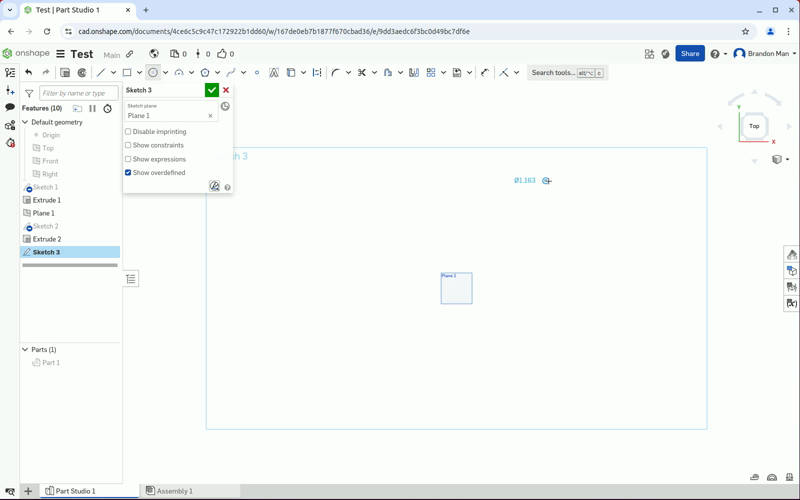
click(548, 180)
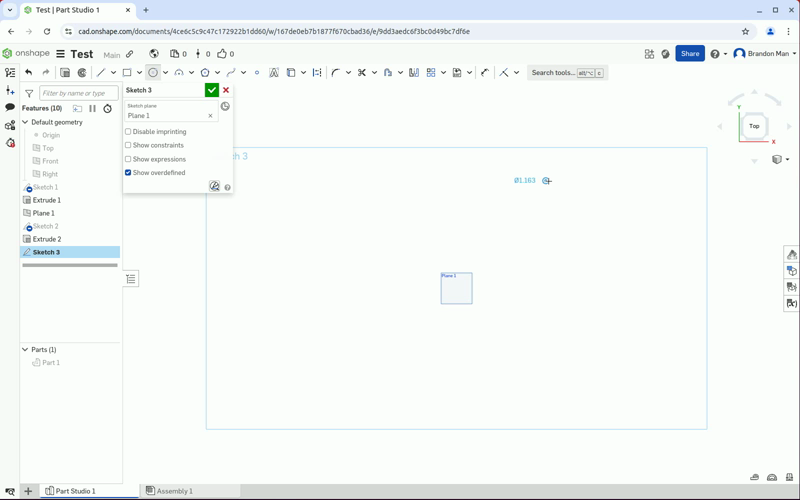
key(esc)
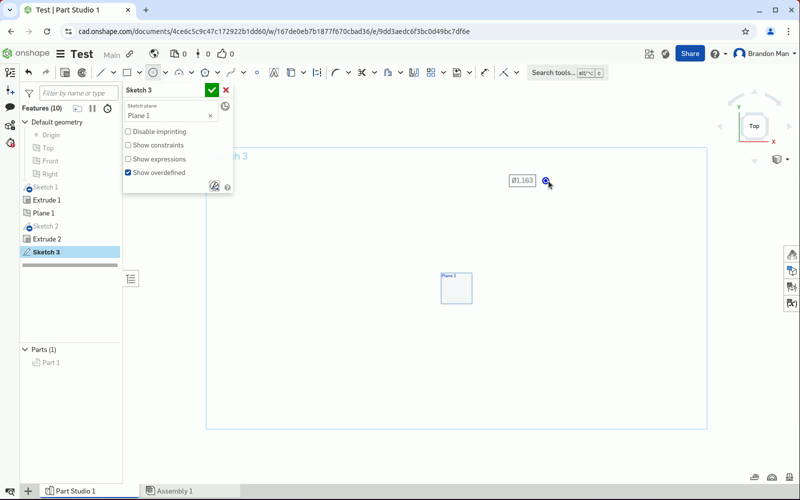
mouse_move(545, 180)
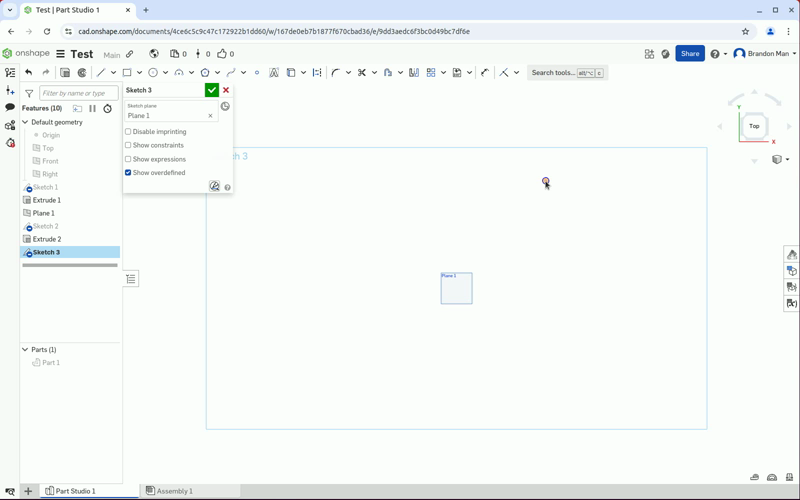
scroll(6)
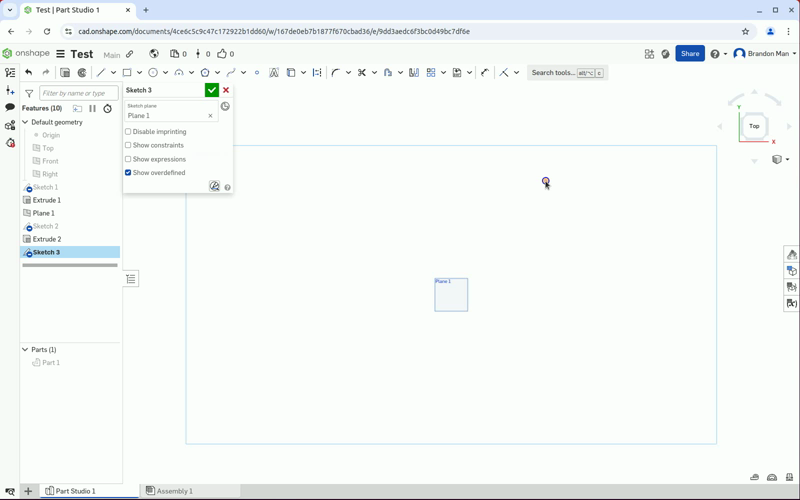
scroll(6)
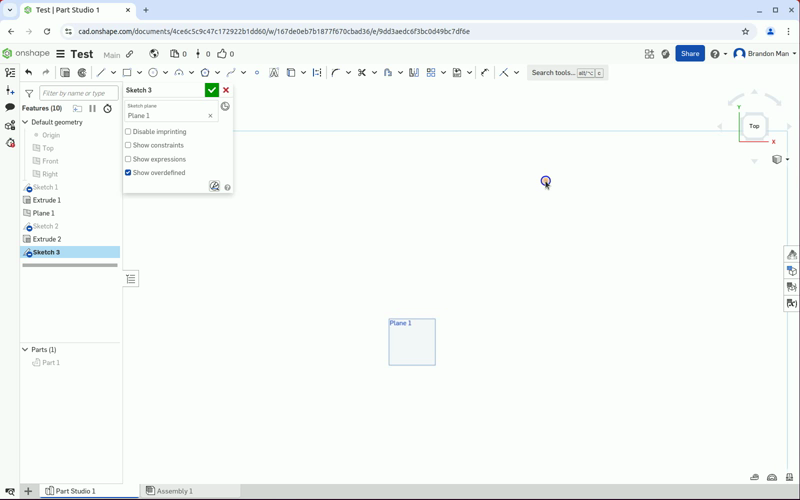
scroll(6)
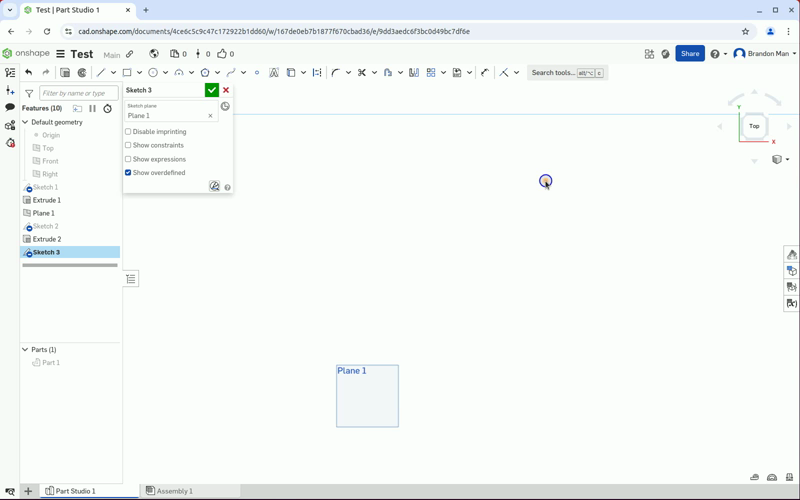
scroll(6)
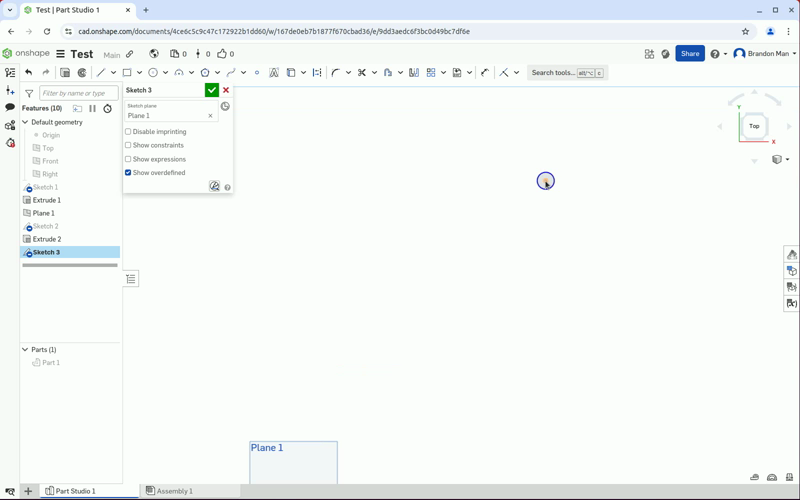
scroll(6)
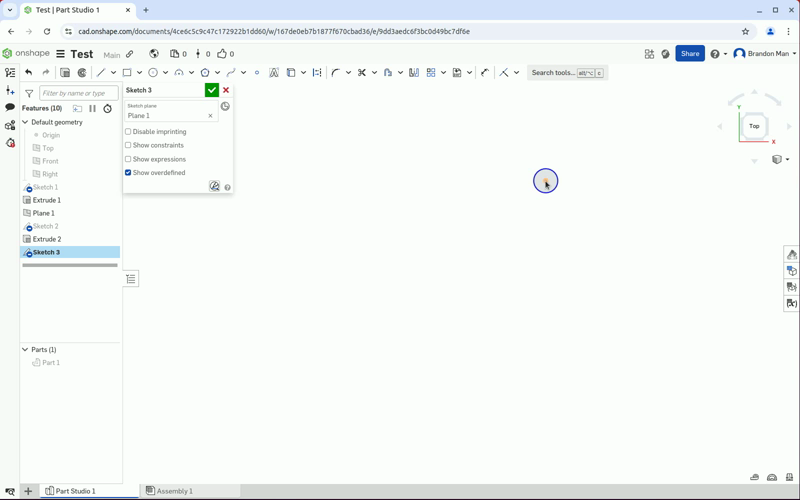
scroll(6)
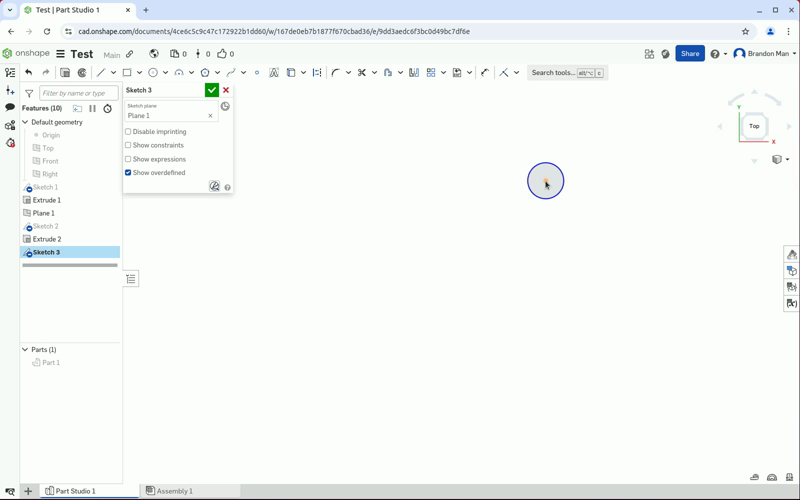
scroll(6)
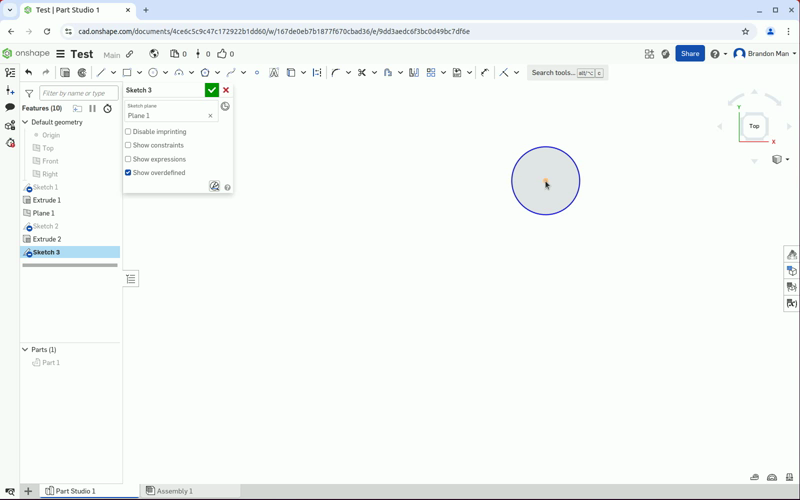
click(545, 180)
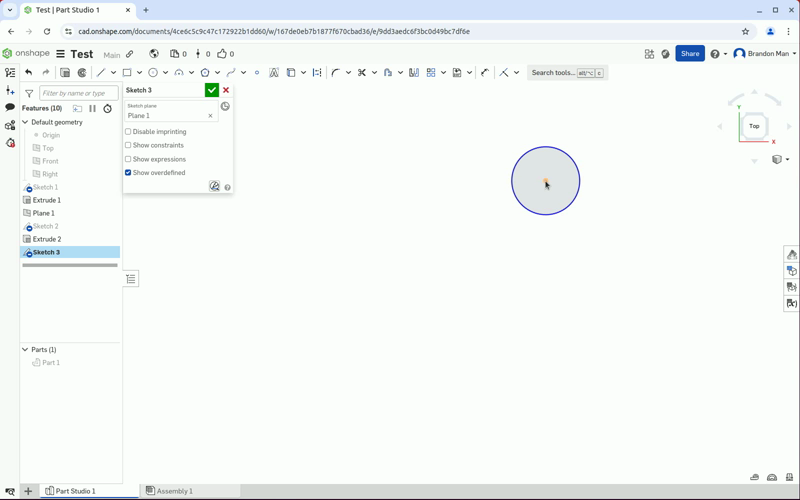
scroll(-6)
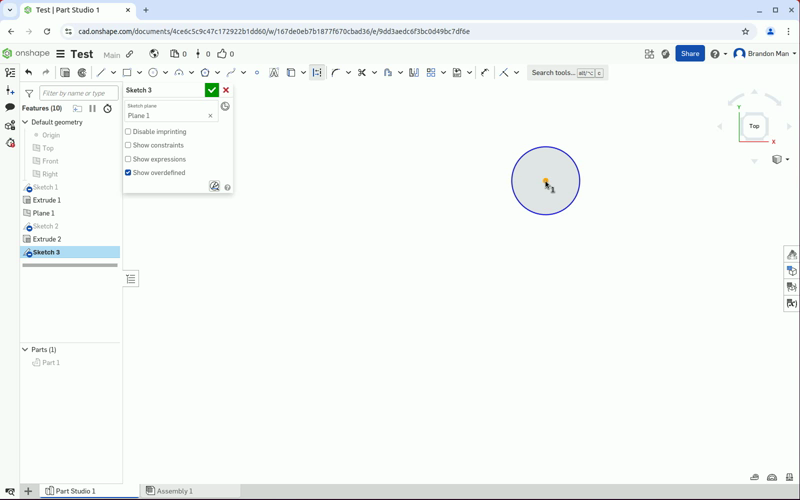
scroll(-6)
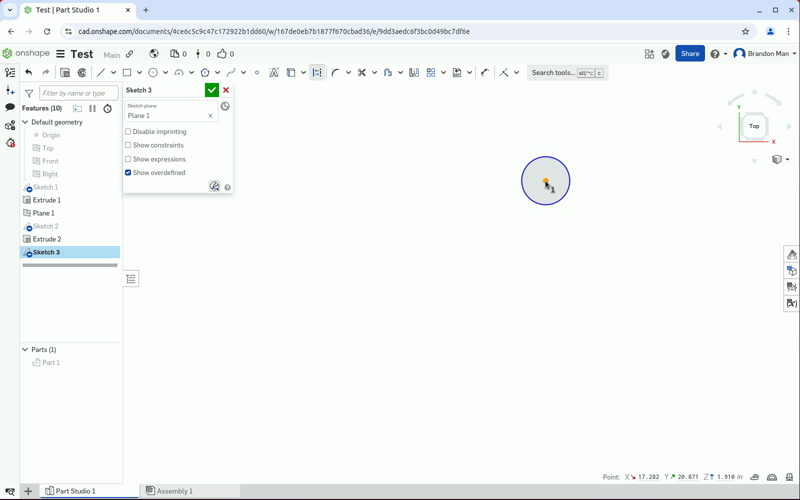
scroll(-6)
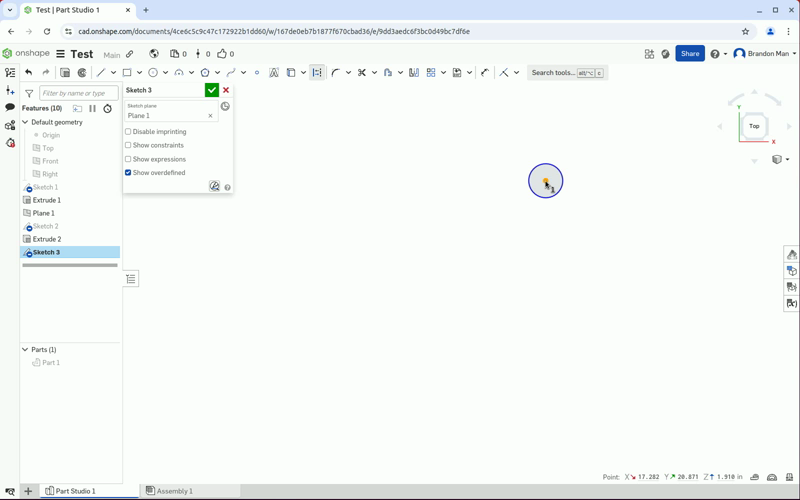
scroll(-6)
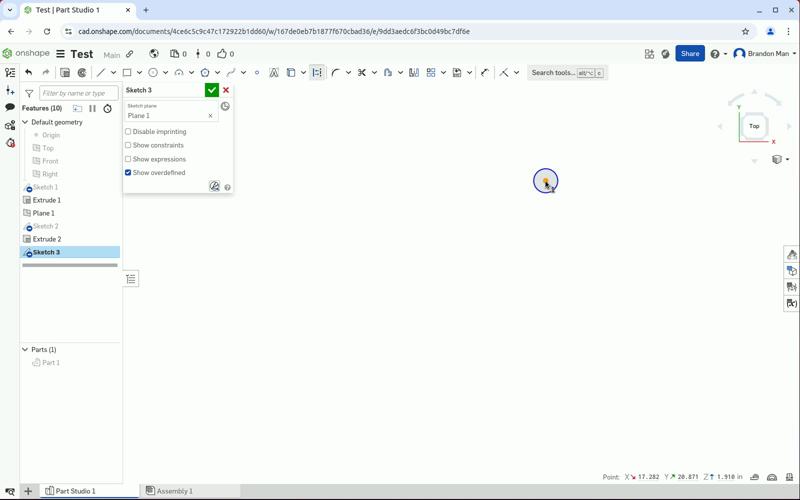
scroll(-6)
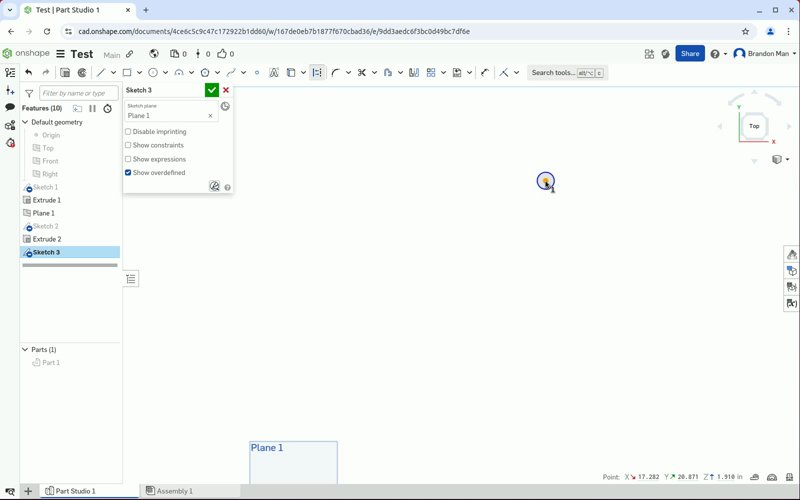
scroll(-6)
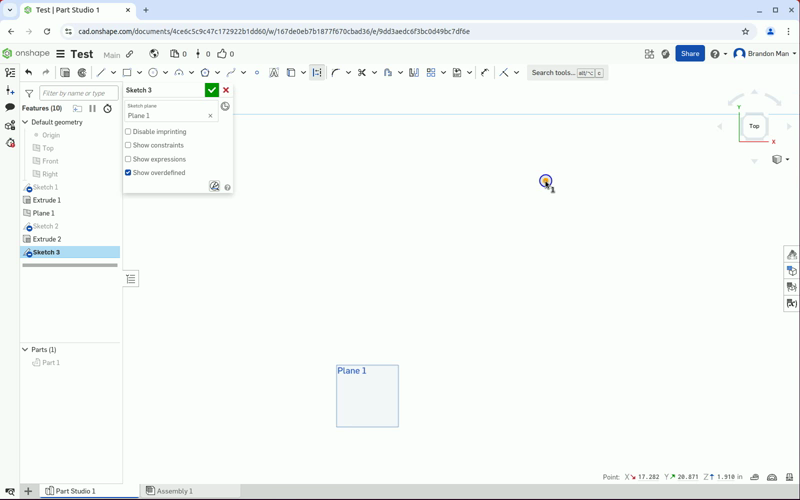
scroll(-6)
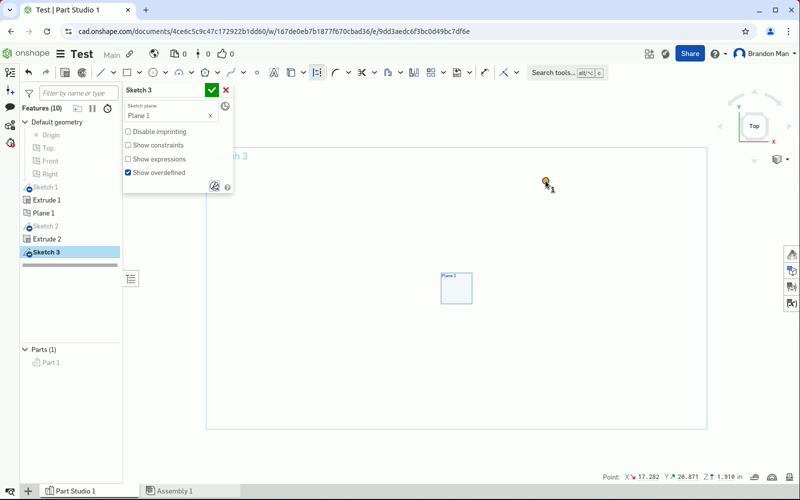
mouse_move(73, 352)
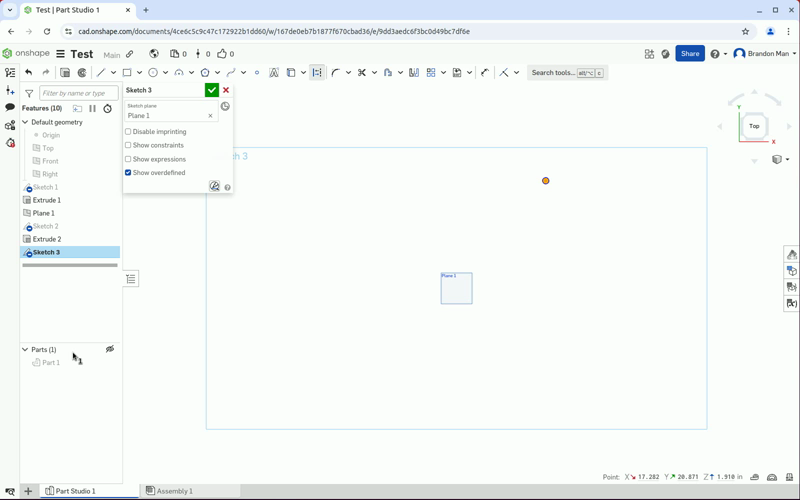
key(shift+y)
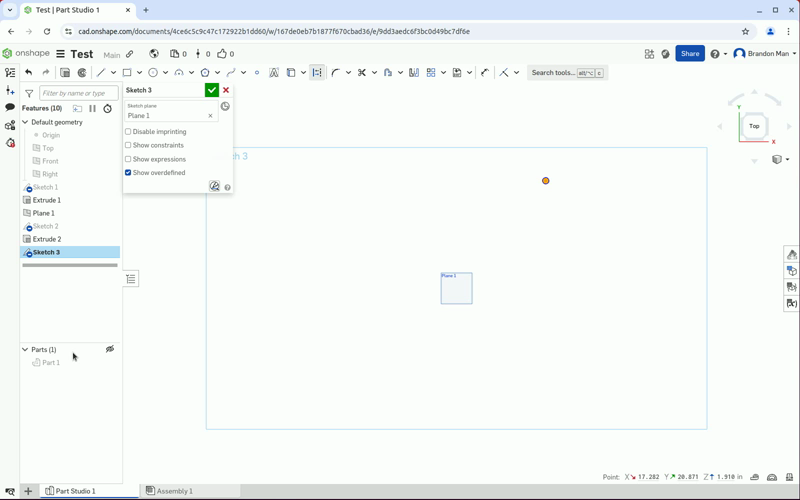
key(shift+e)
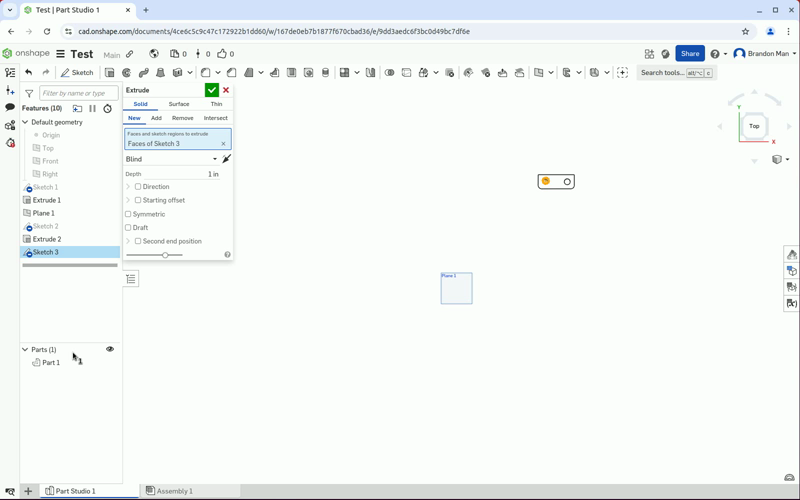
mouse_move(143, 106)
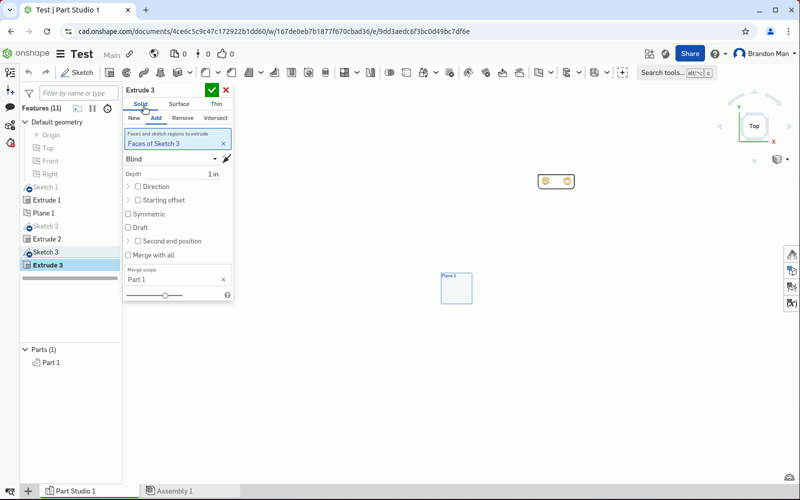
click(143, 106)
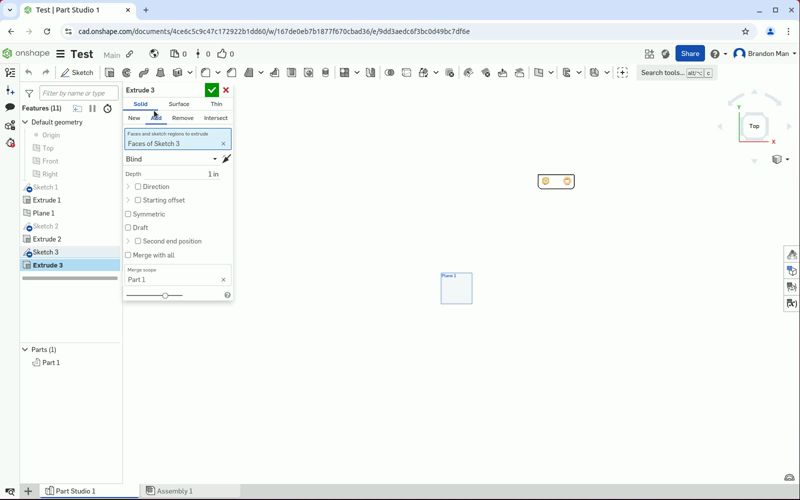
mouse_move(186, 120)
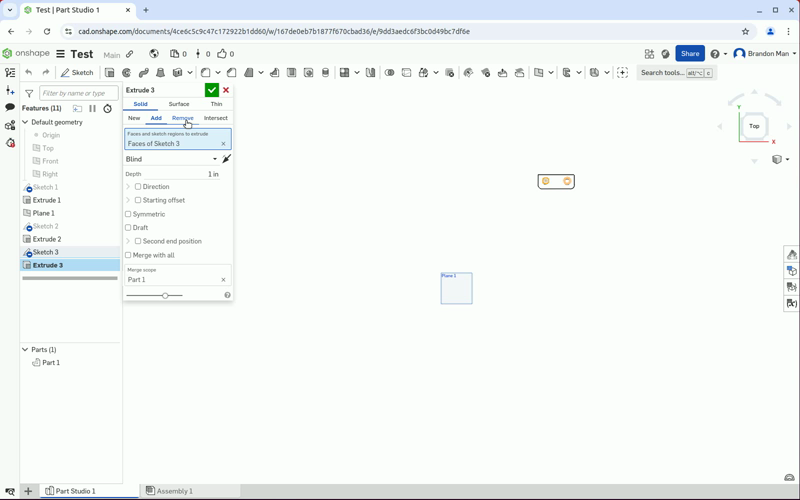
click(186, 120)
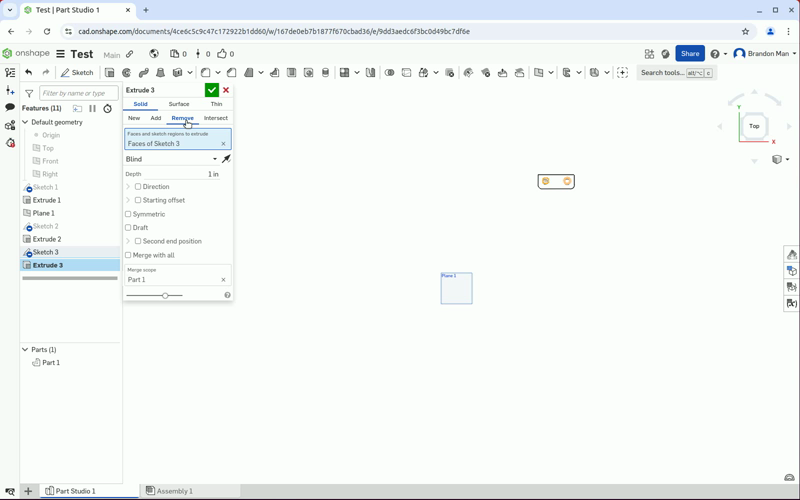
key(tab, 4)
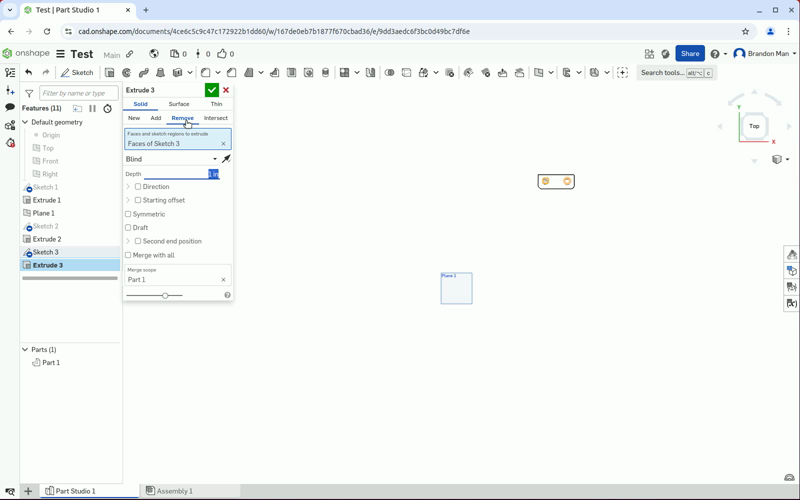
text(0.722)
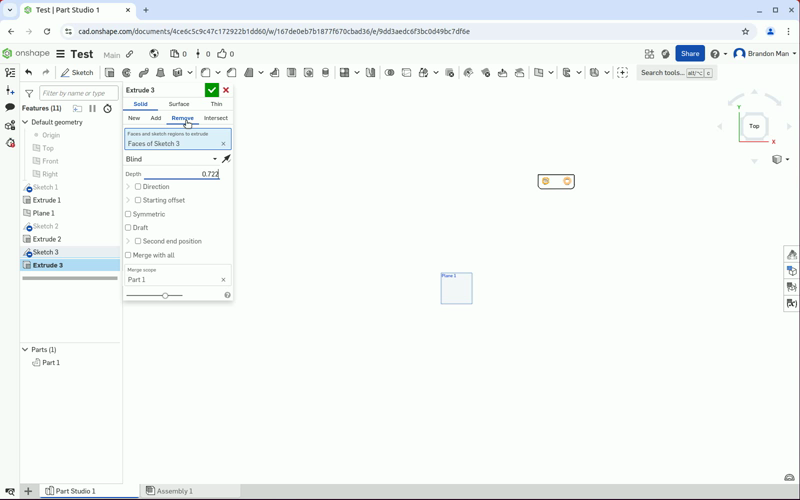
key(tab, 6)
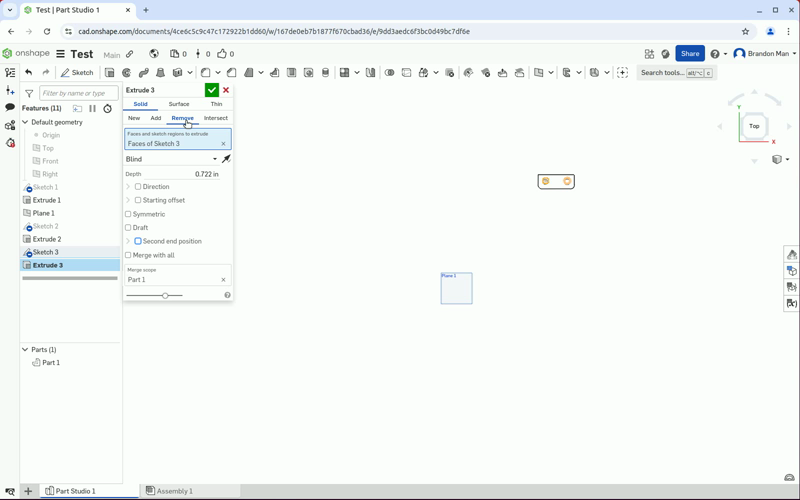
key(space)
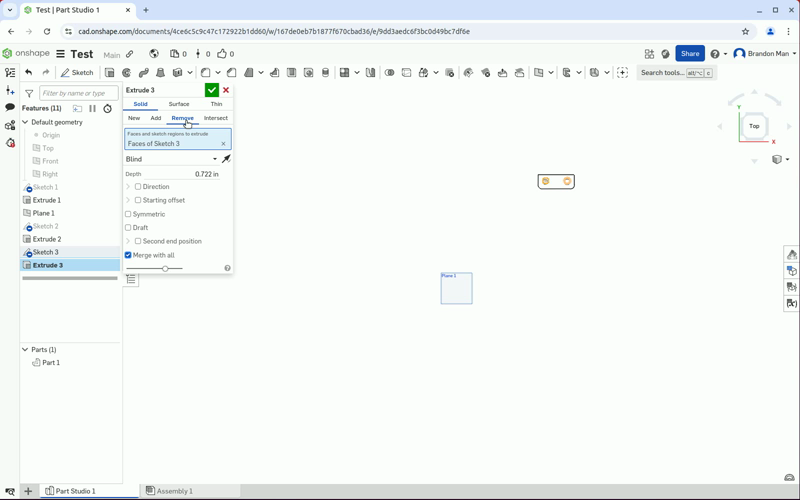
key(enter)
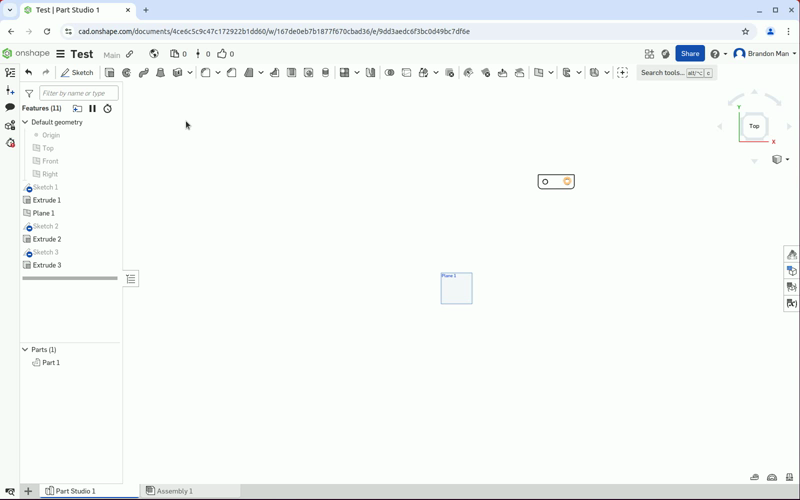
key(shift+h)
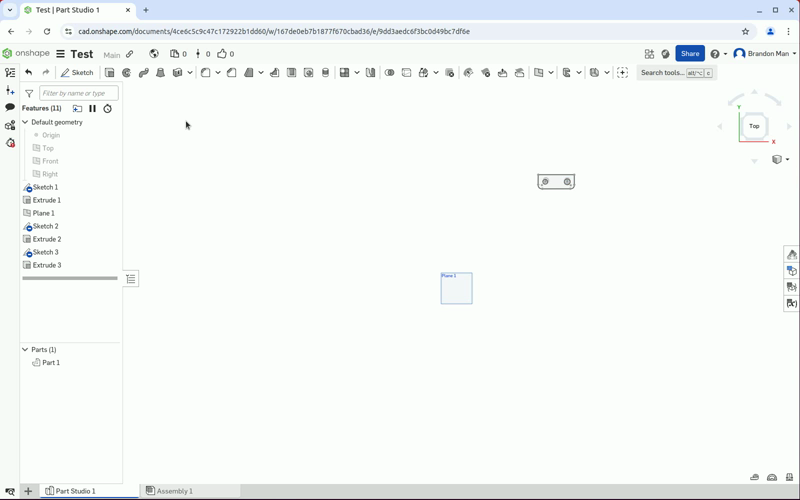
key(shift+h)
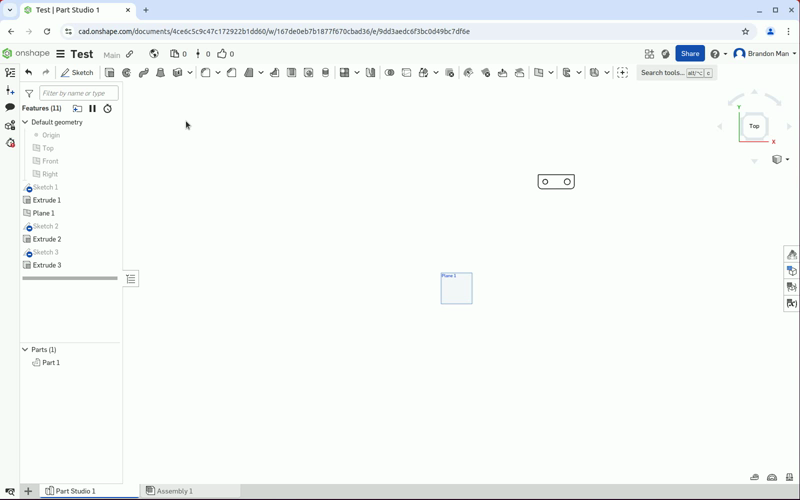
mouse_move(73, 189)
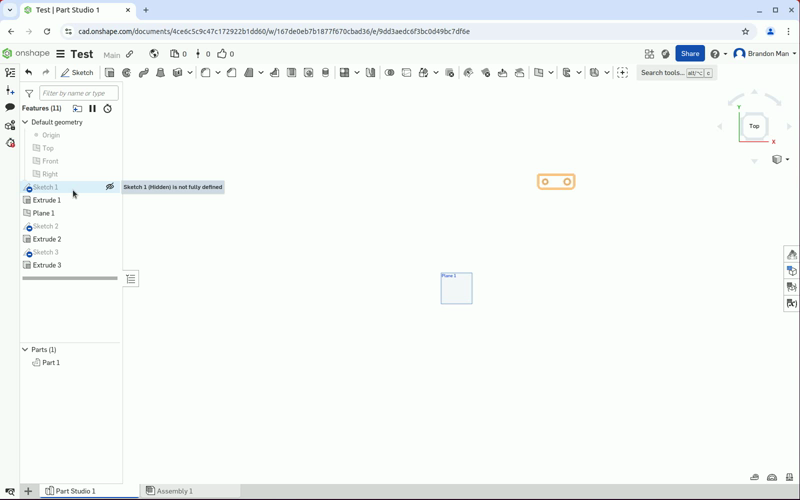
click(73, 189)
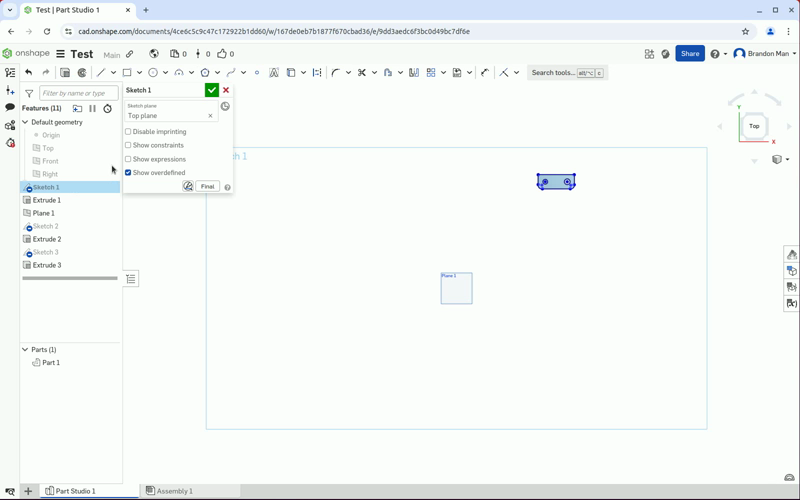
mouse_move(229, 92)
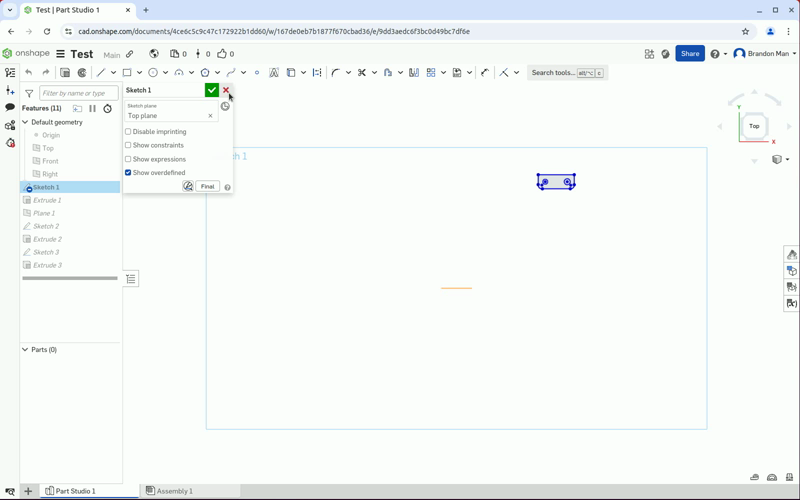
click(229, 92)
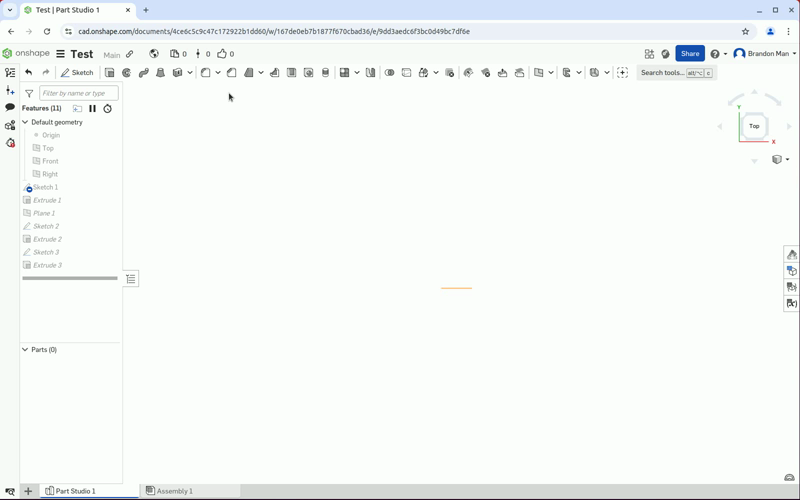
key(shift+s)
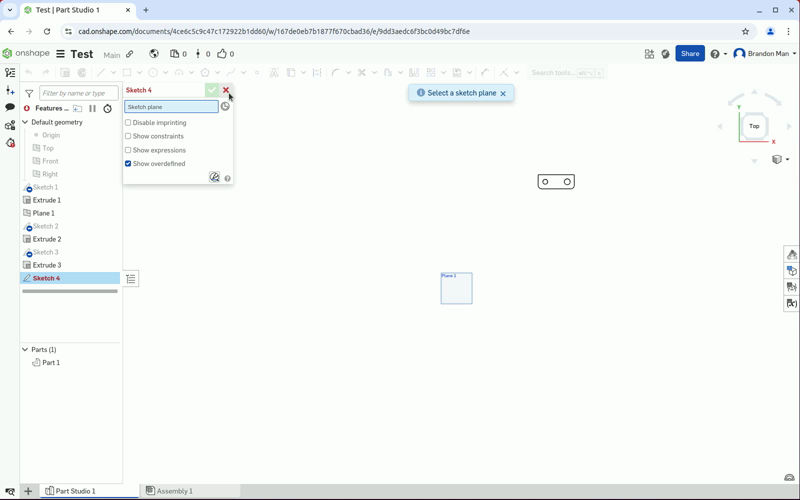
mouse_move(73, 215)
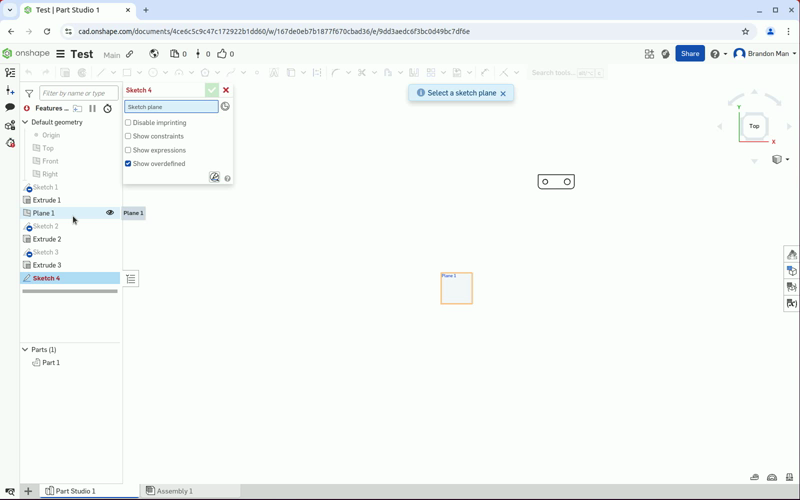
click(73, 215)
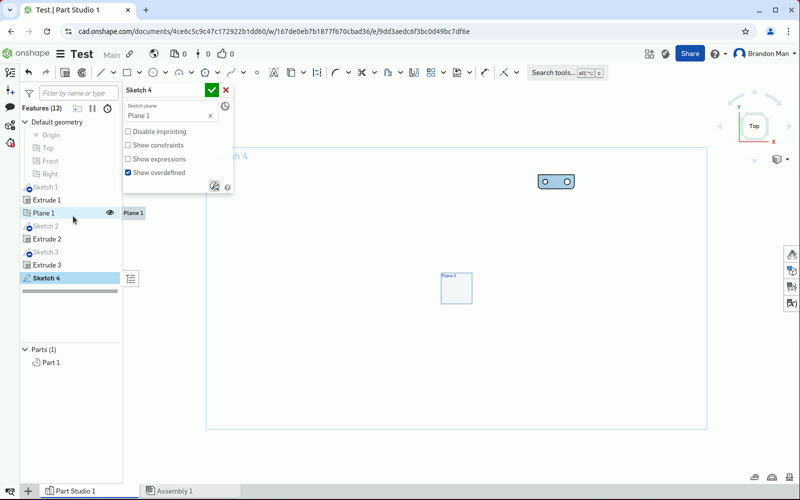
mouse_move(73, 352)
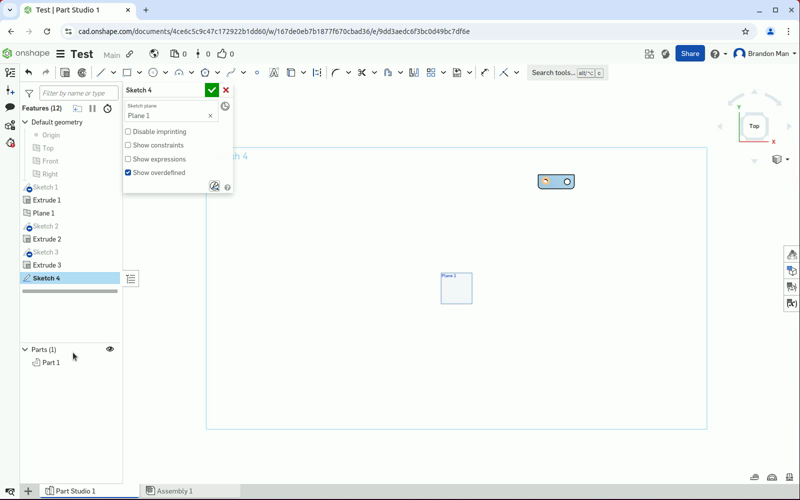
key(y)
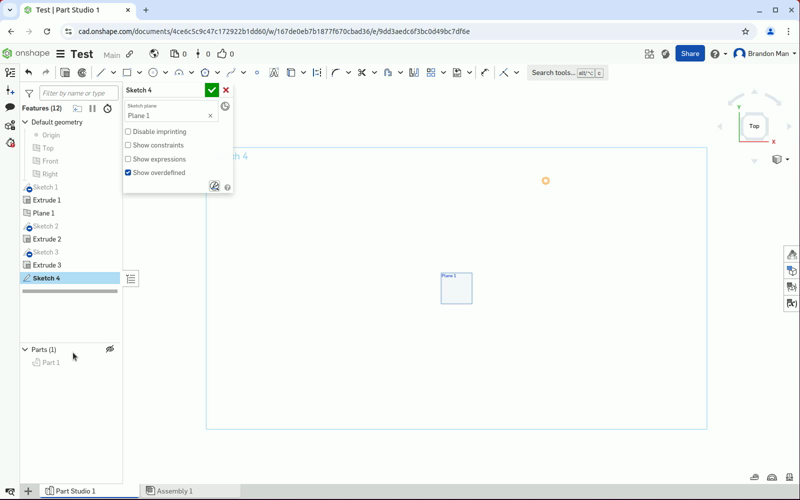
key(c)
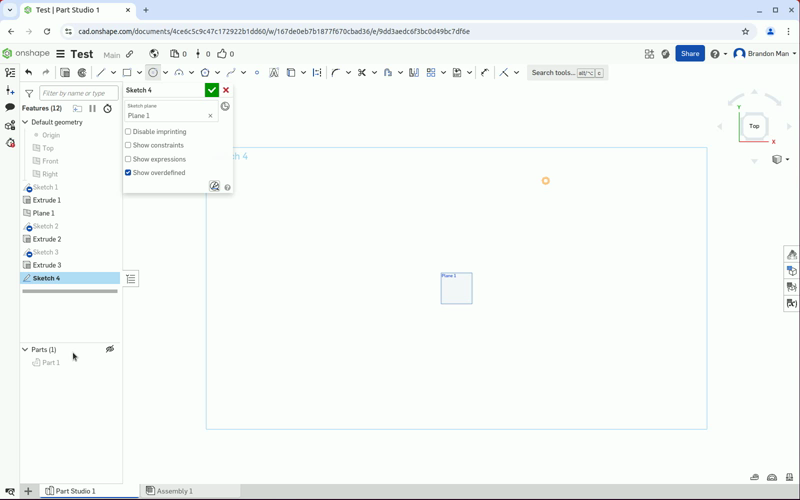
key_down(shift)
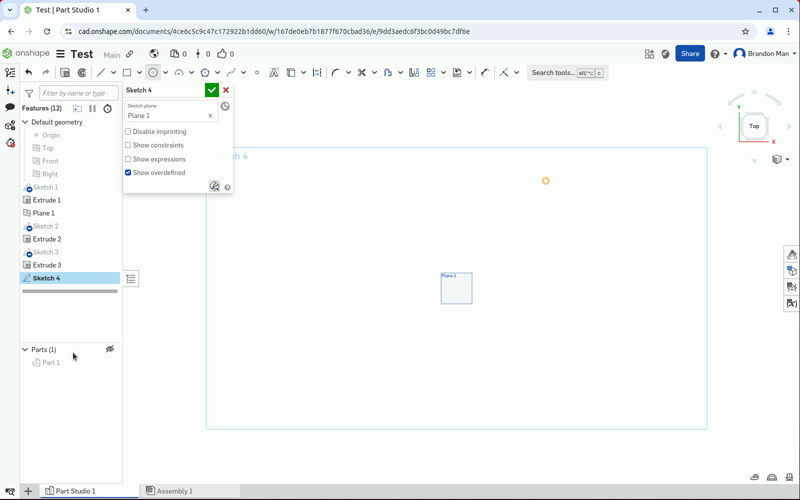
mouse_move(567, 180)
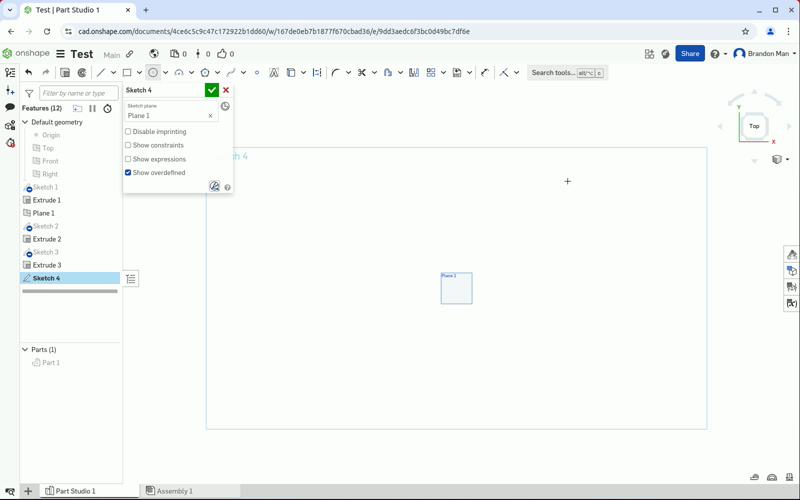
click(567, 180)
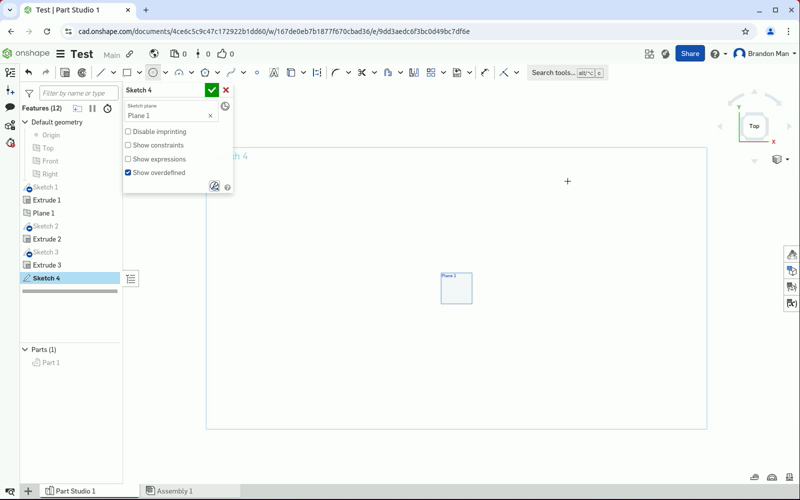
key_up(shift)
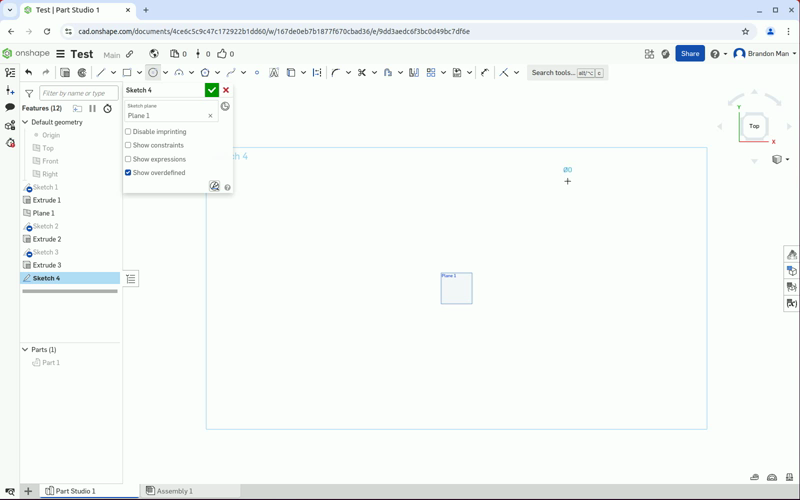
mouse_move(573, 180)
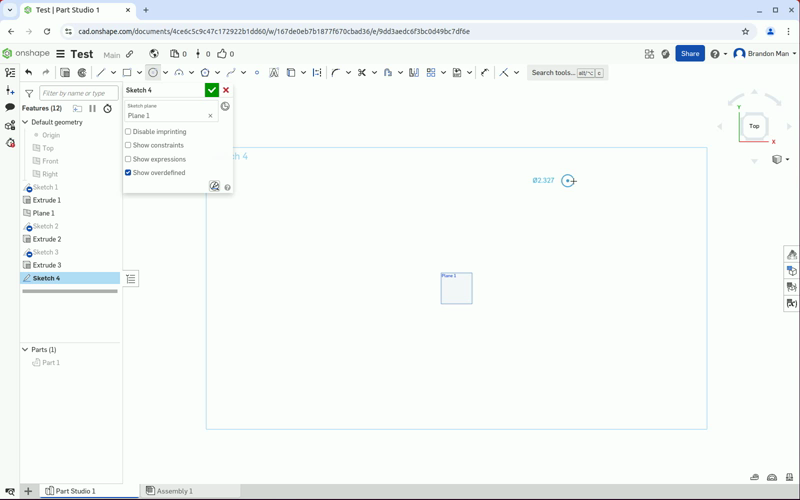
click(573, 180)
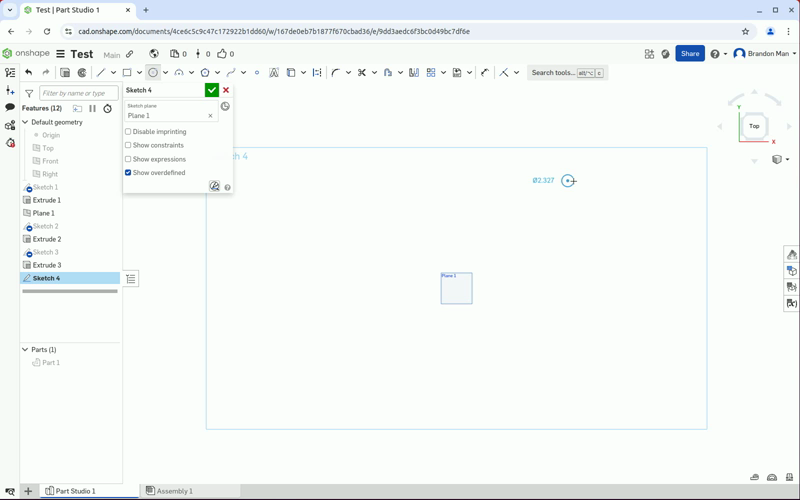
key(esc)
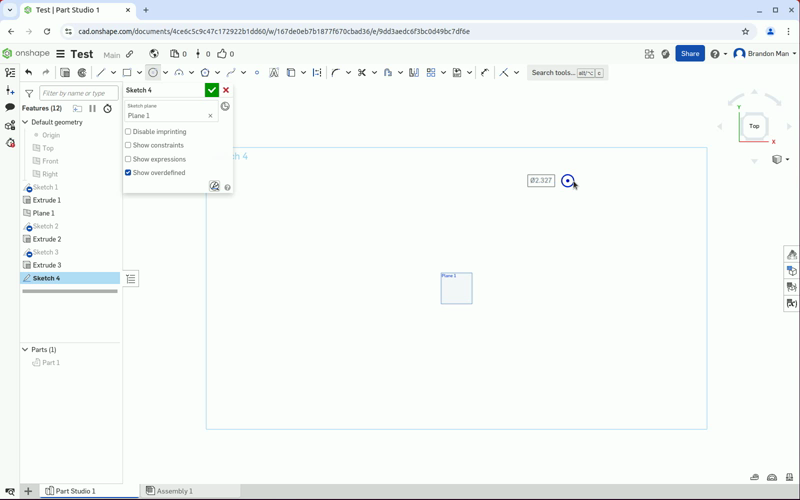
key(c)
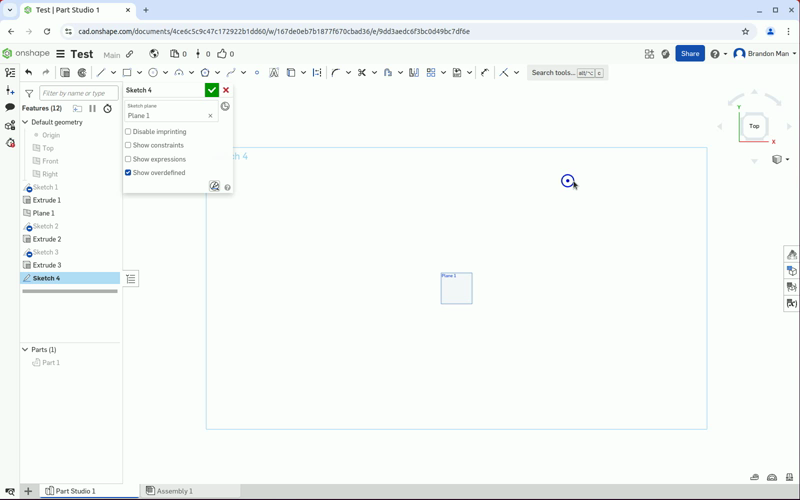
key_down(shift)
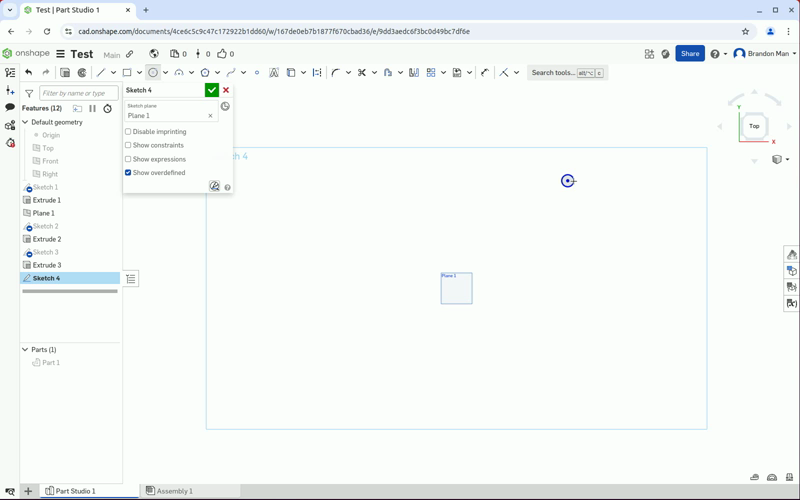
mouse_move(567, 180)
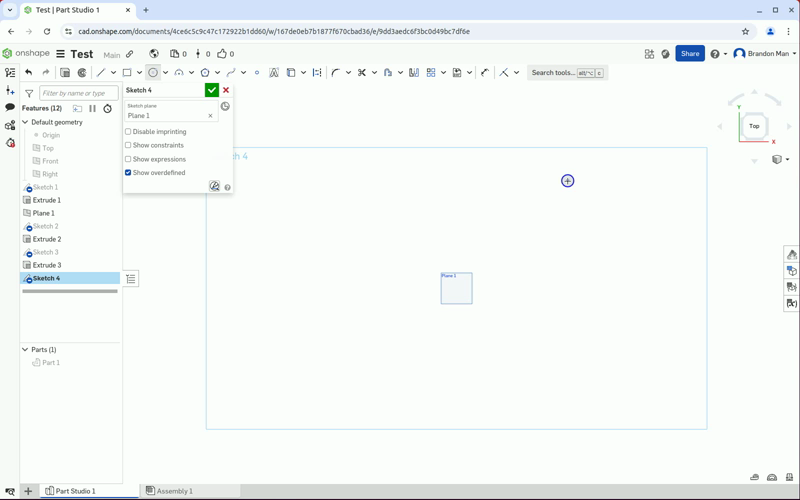
click(567, 180)
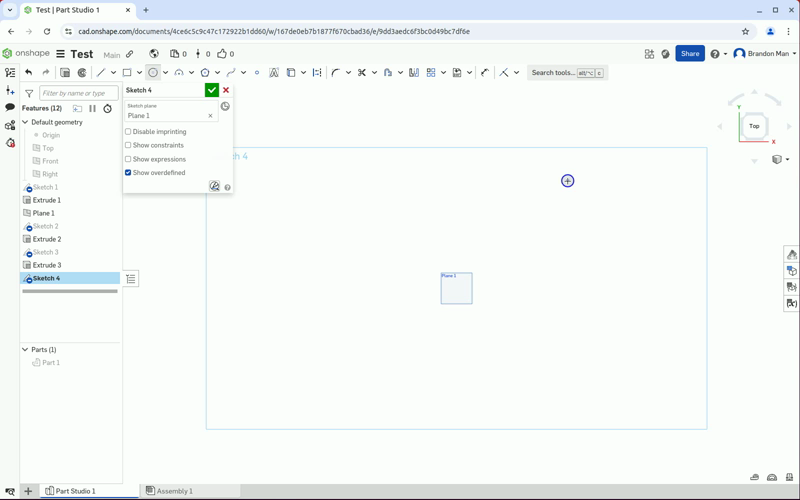
key_up(shift)
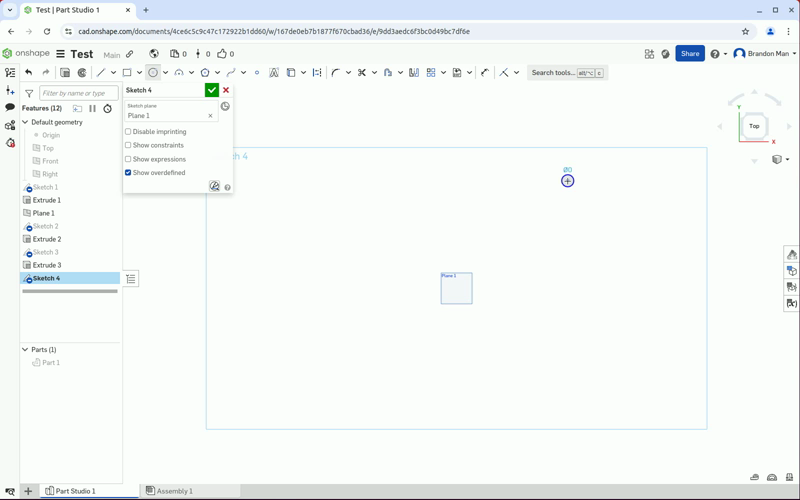
mouse_move(570, 180)
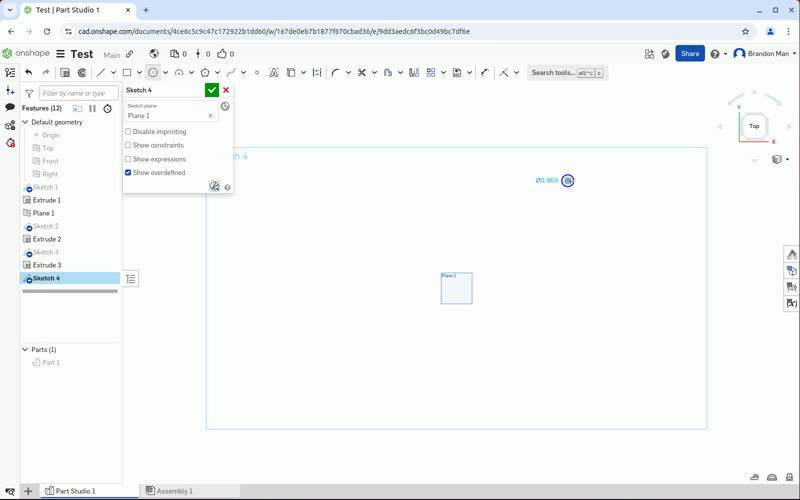
scroll(6)
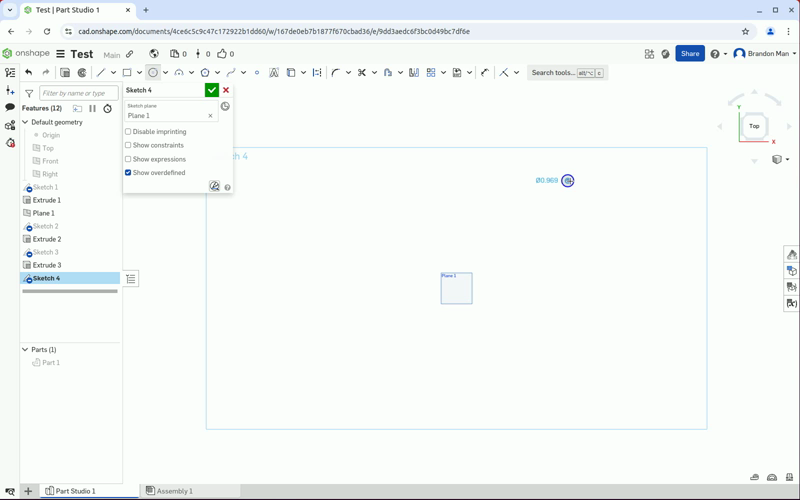
scroll(6)
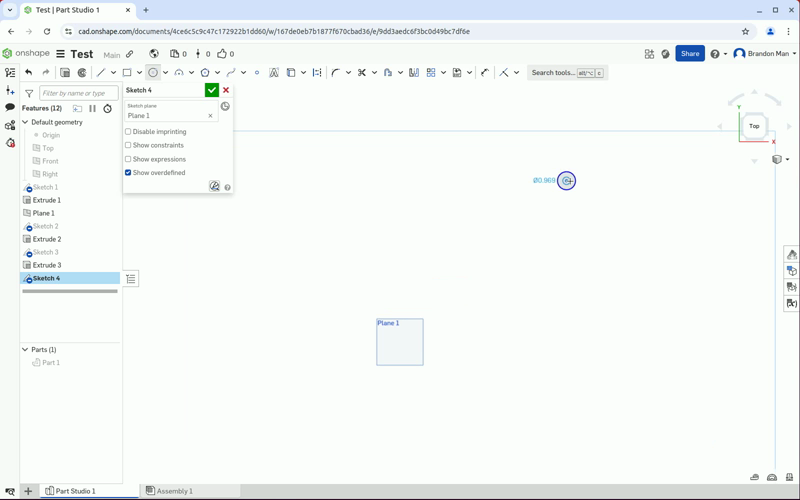
scroll(6)
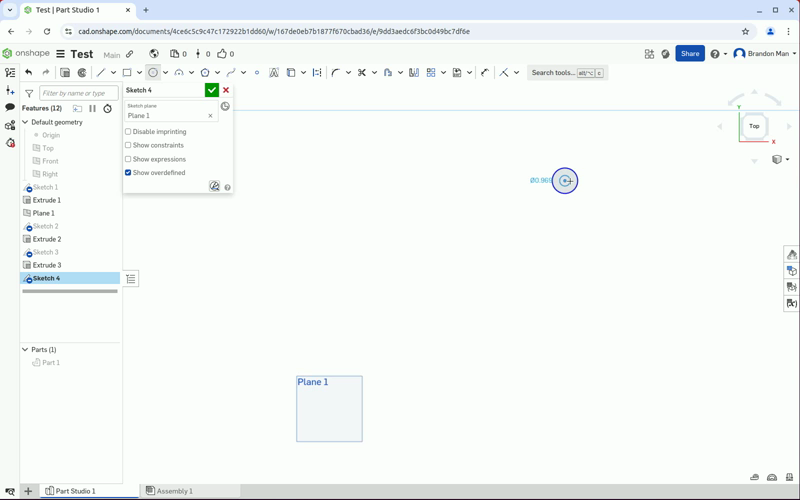
scroll(6)
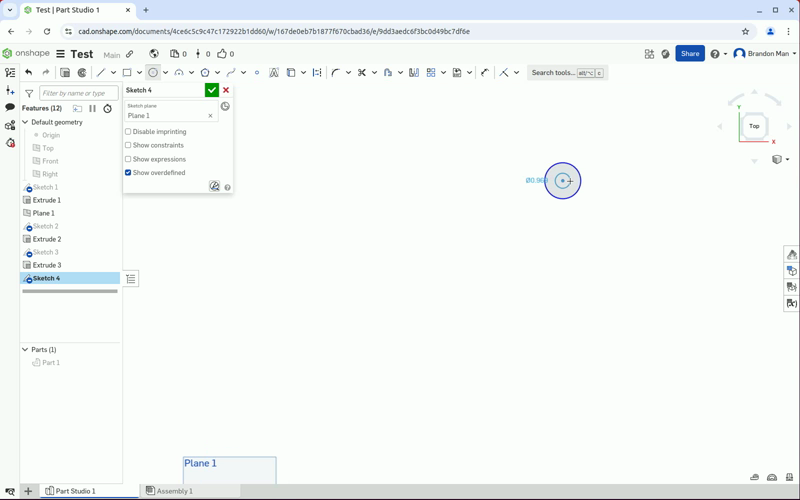
scroll(6)
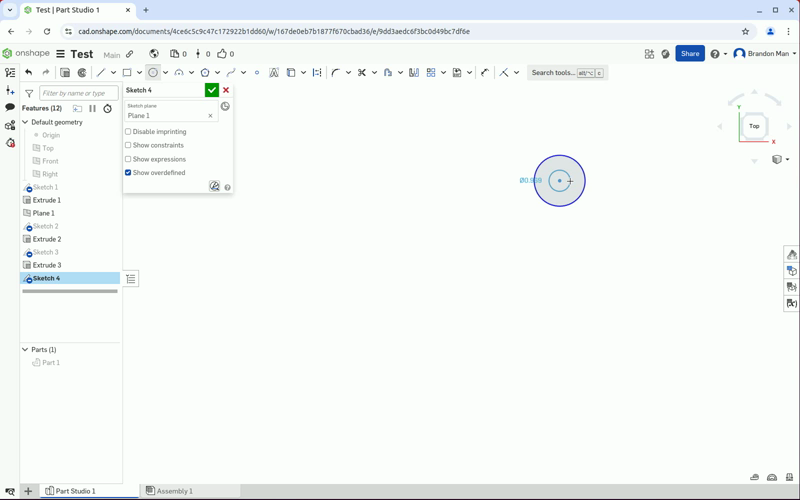
scroll(6)
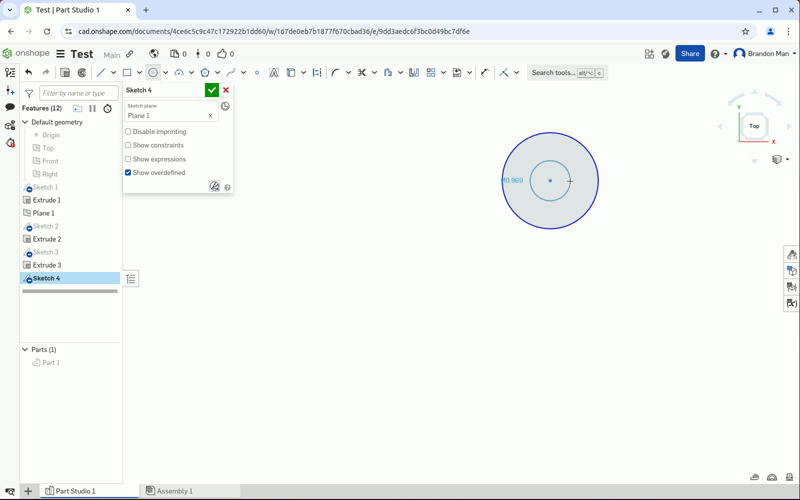
scroll(6)
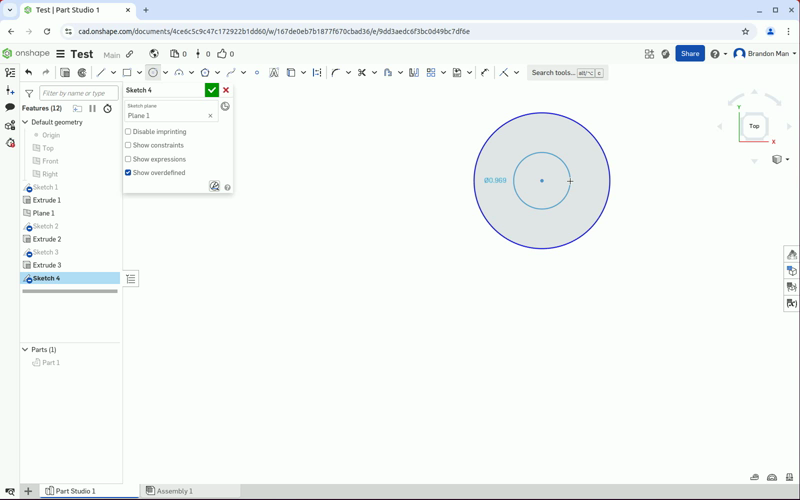
click(570, 180)
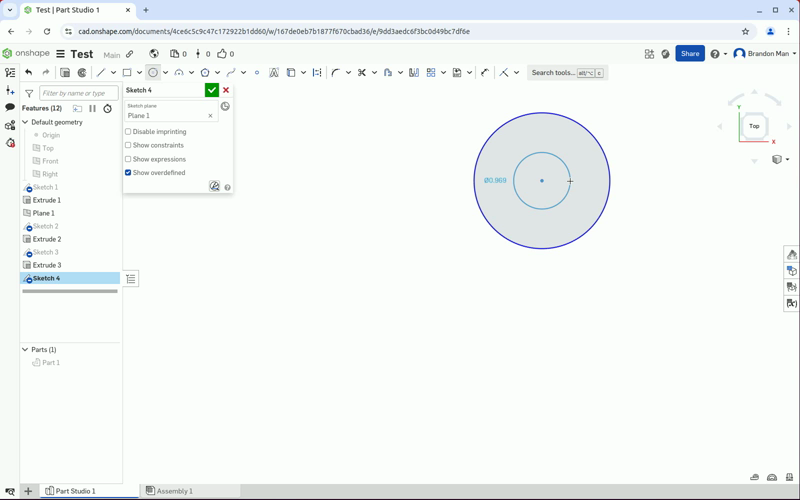
scroll(-6)
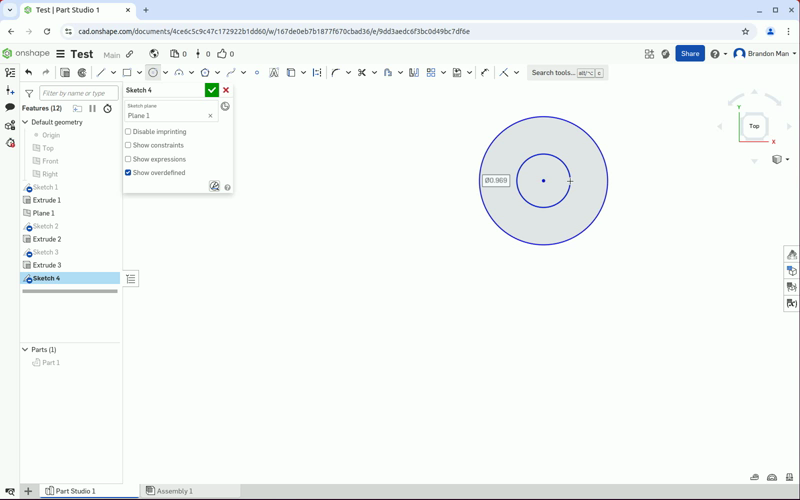
scroll(-6)
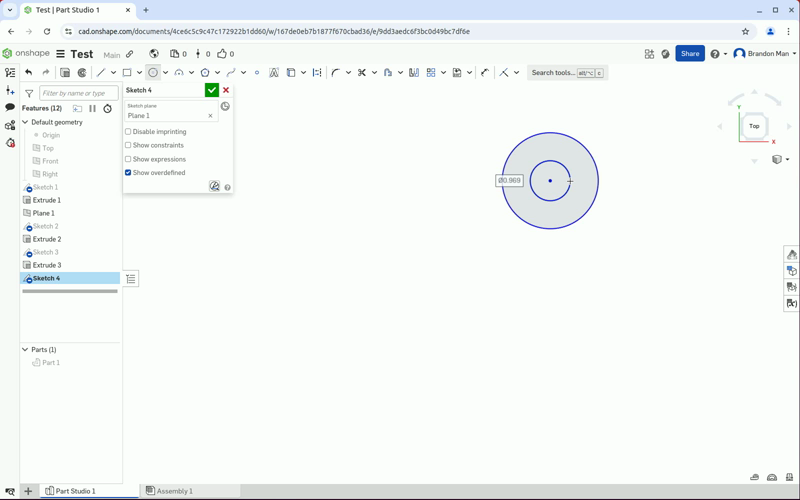
scroll(-6)
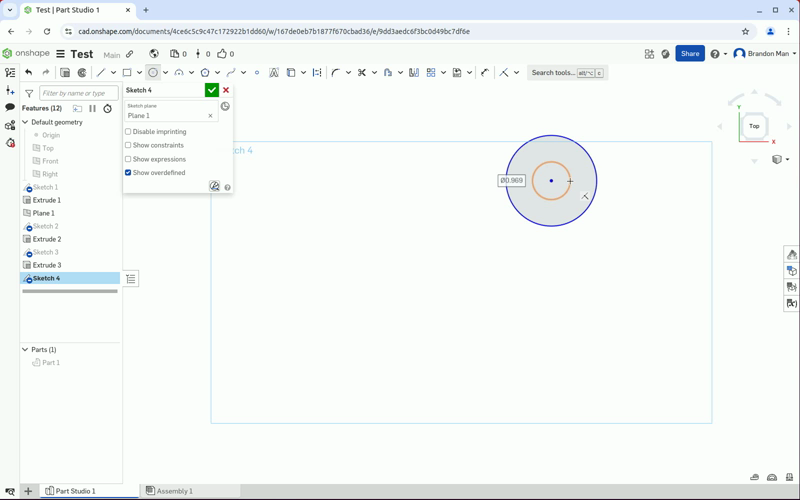
scroll(-6)
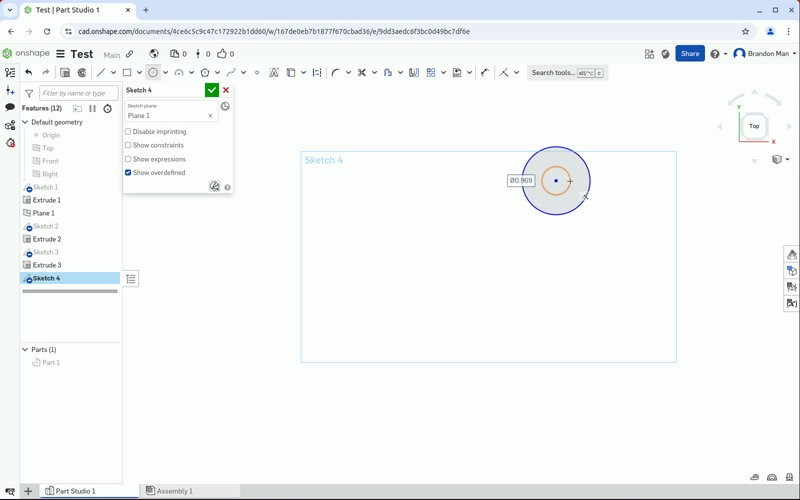
scroll(-6)
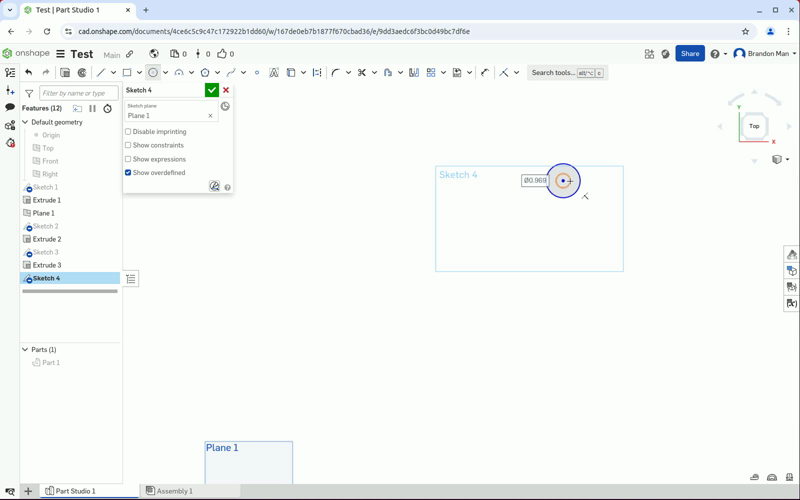
scroll(-6)
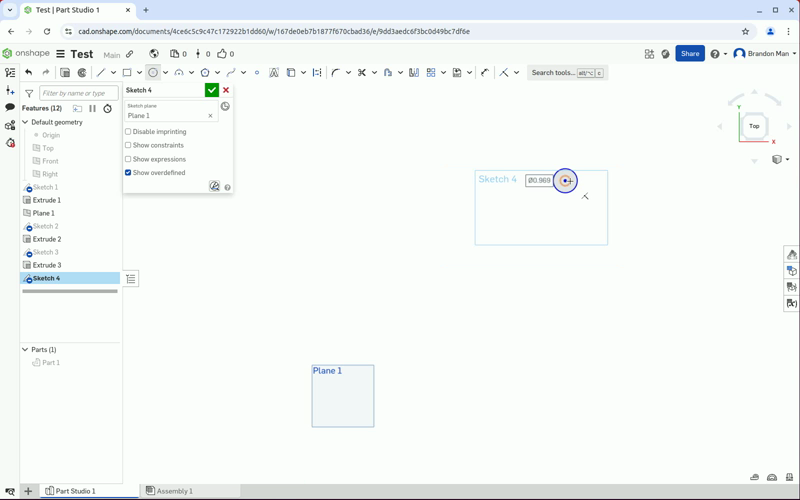
scroll(-6)
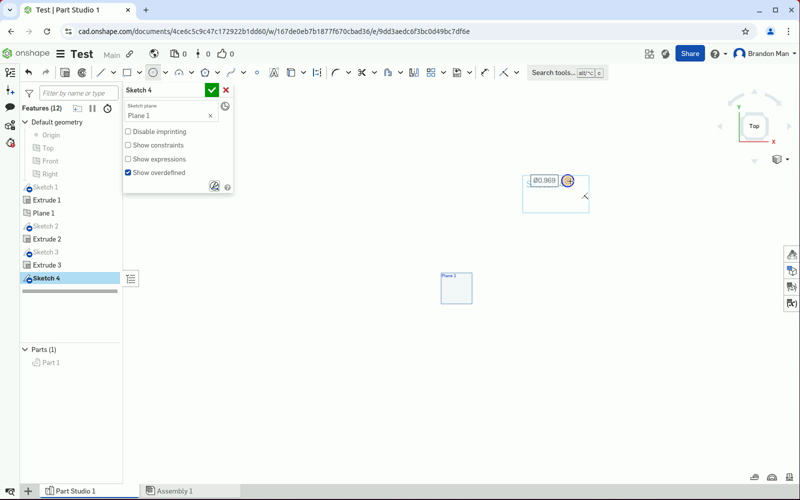
key(esc)
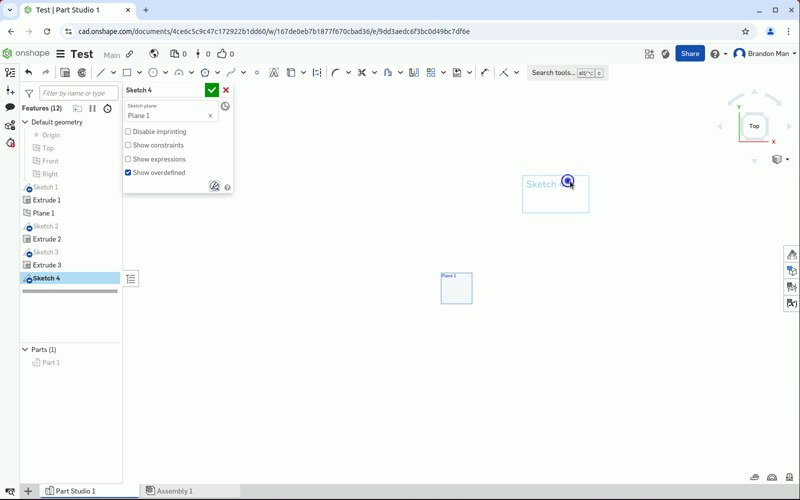
mouse_move(570, 176)
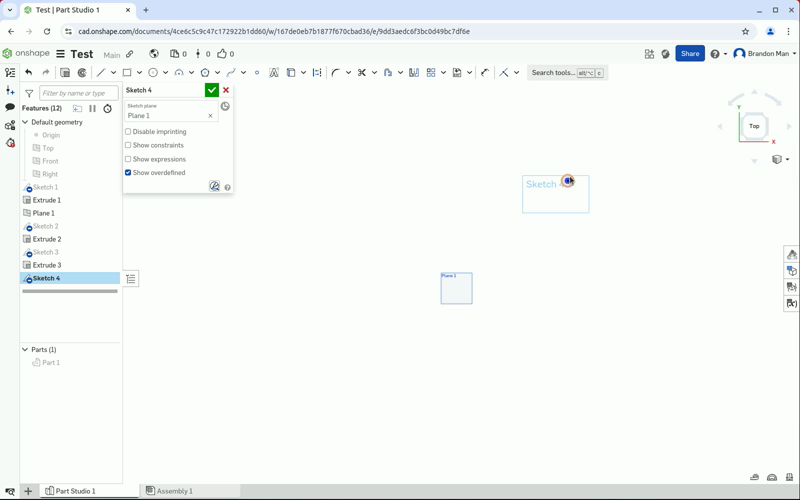
scroll(6)
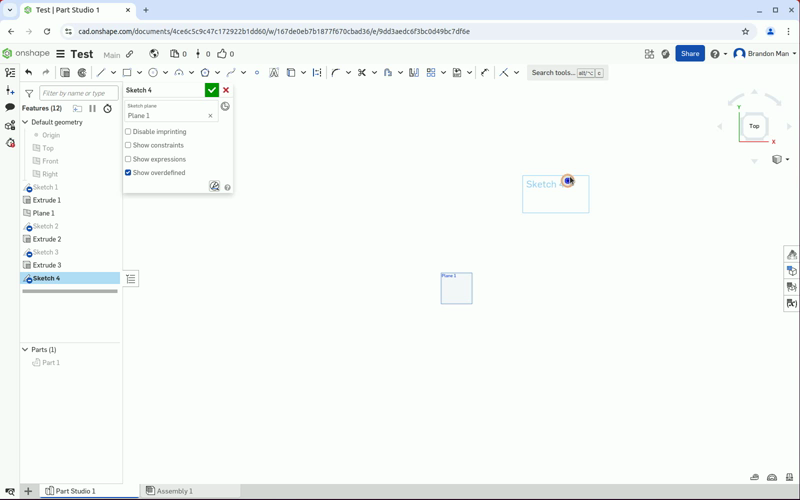
scroll(6)
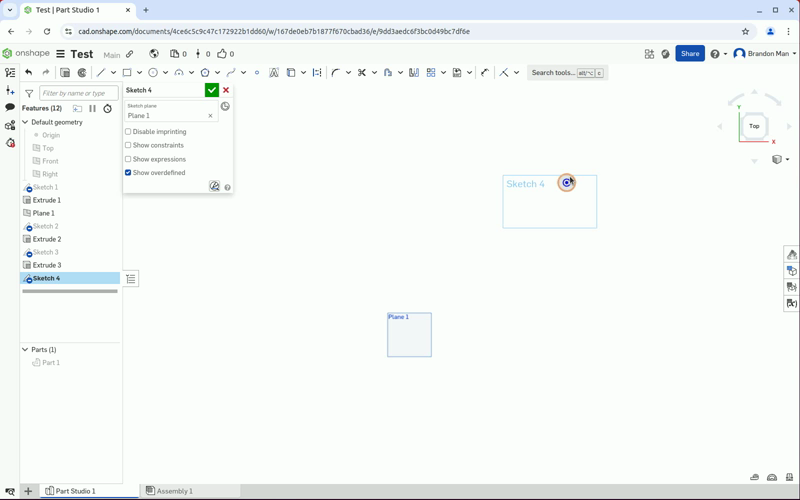
scroll(6)
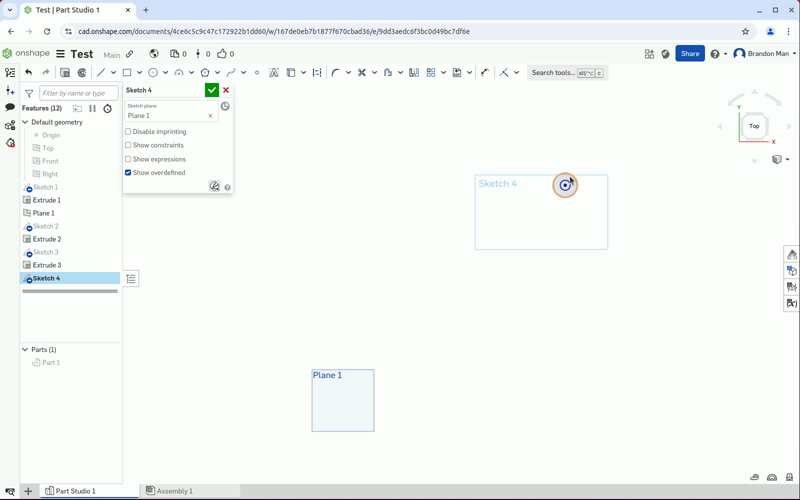
scroll(6)
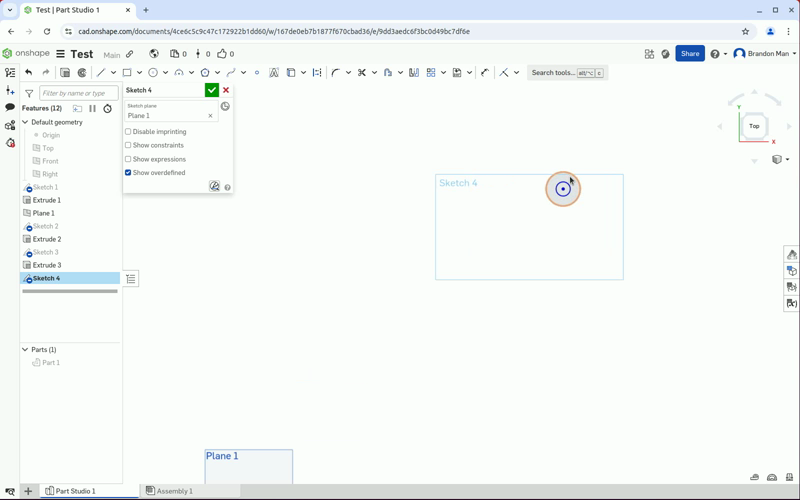
scroll(6)
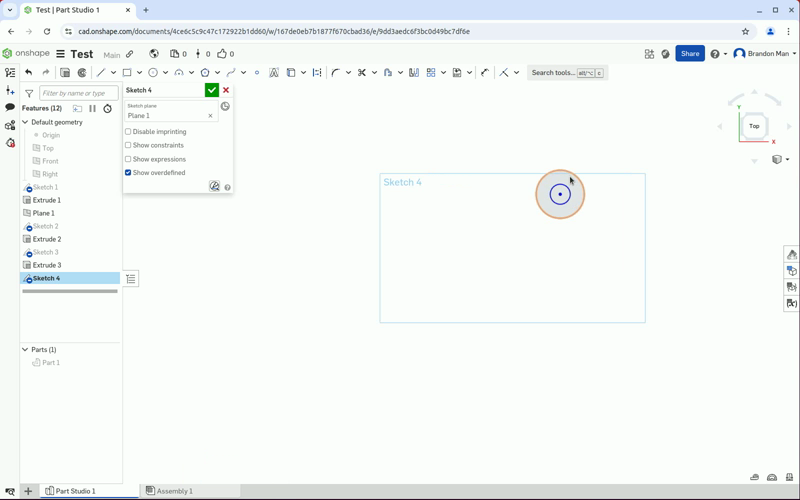
scroll(6)
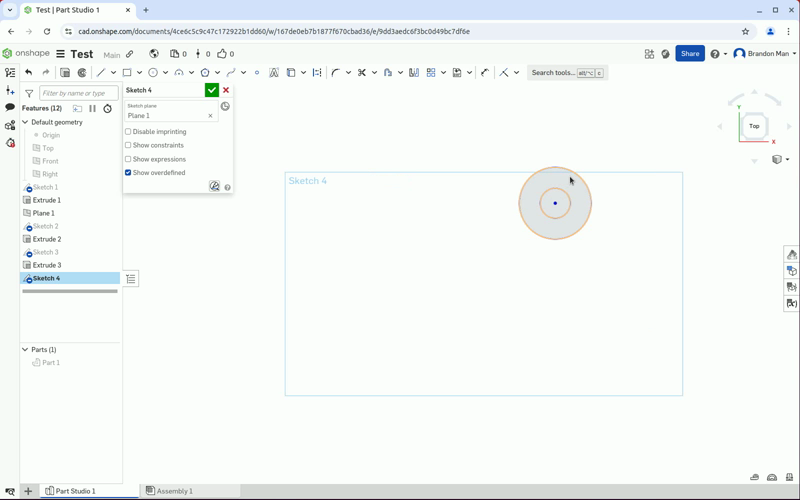
scroll(6)
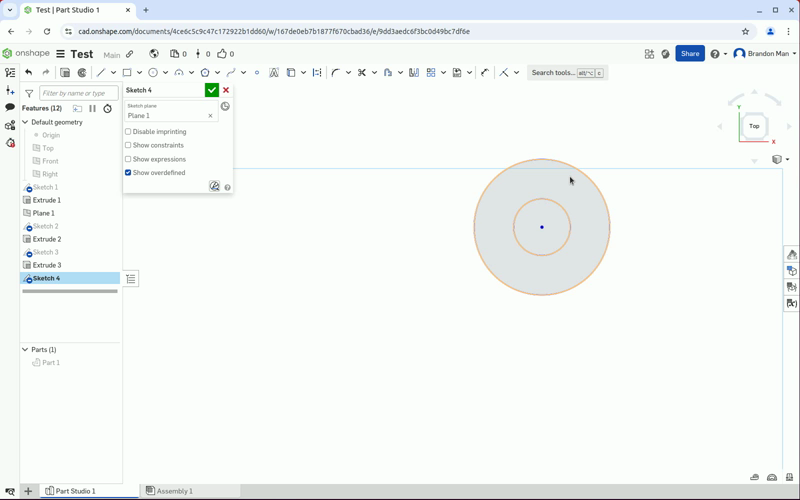
click(570, 176)
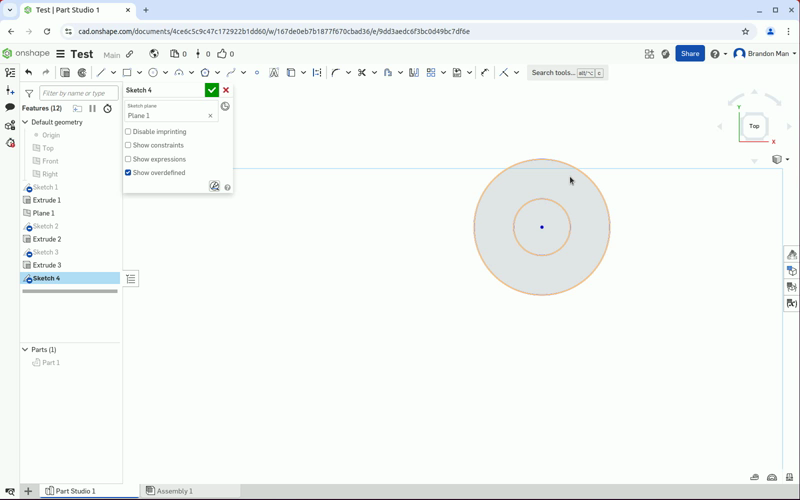
scroll(-6)
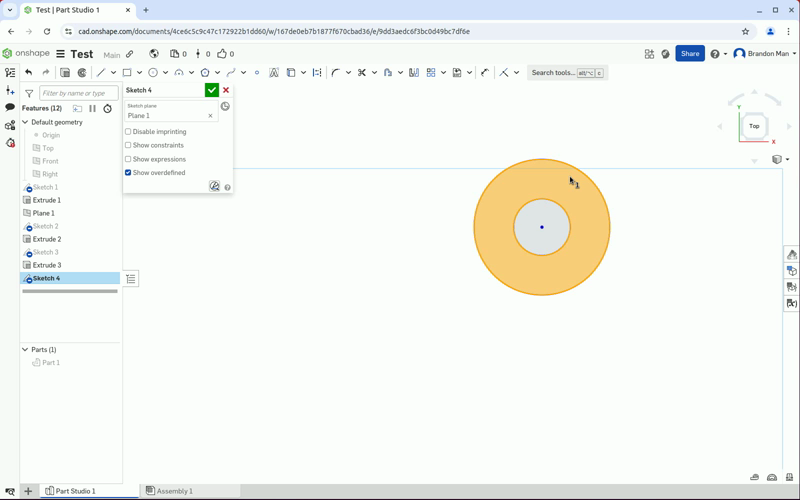
scroll(-6)
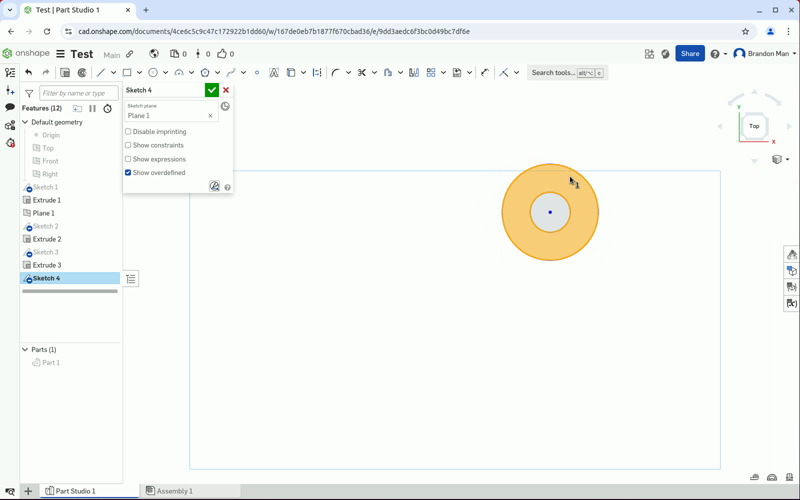
scroll(-6)
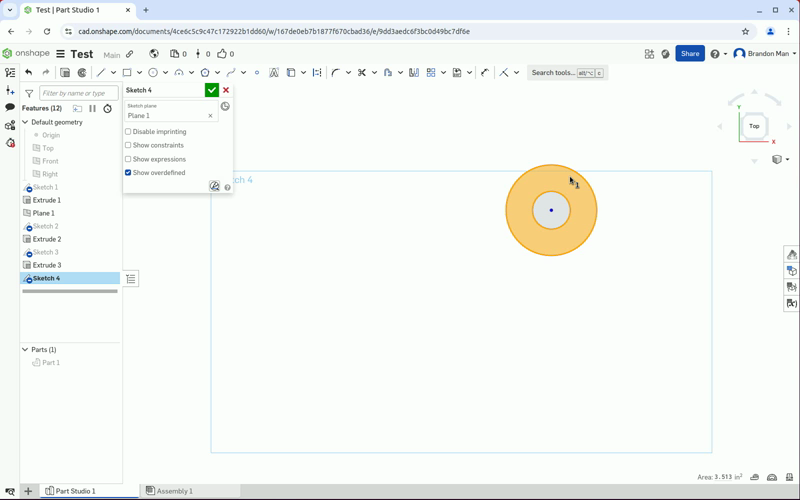
scroll(-6)
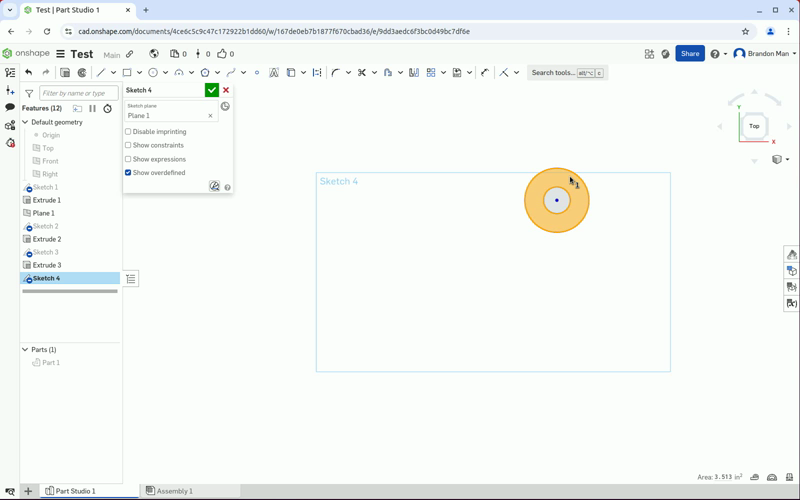
scroll(-6)
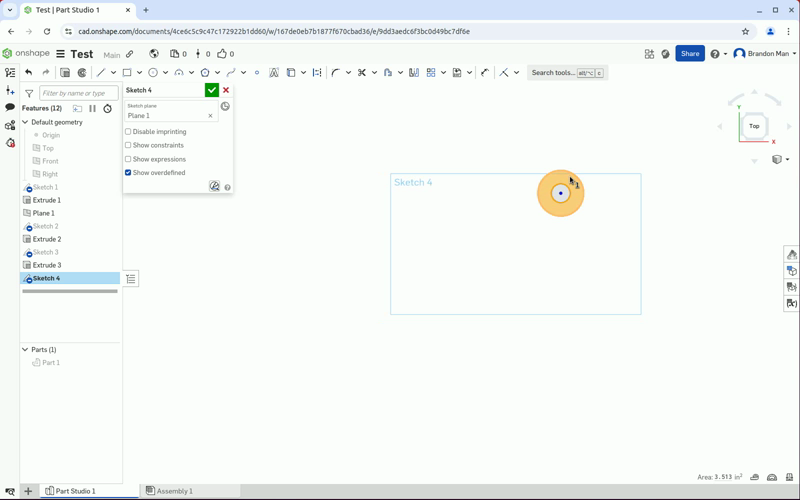
scroll(-6)
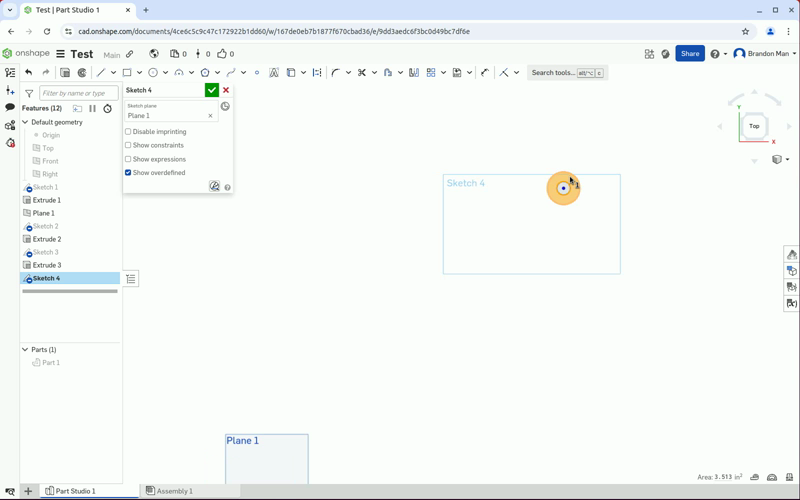
scroll(-6)
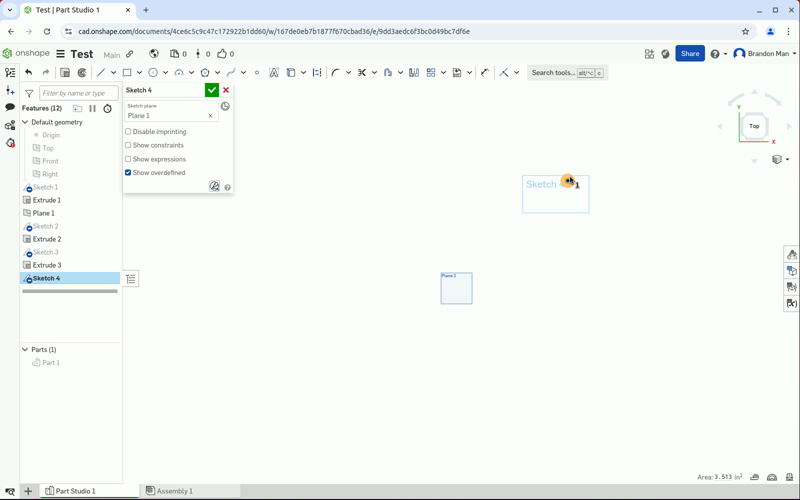
mouse_move(73, 352)
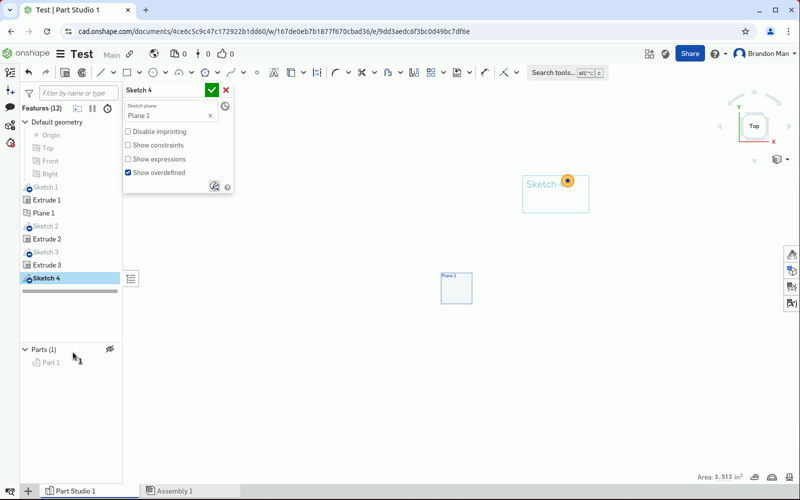
key(shift+y)
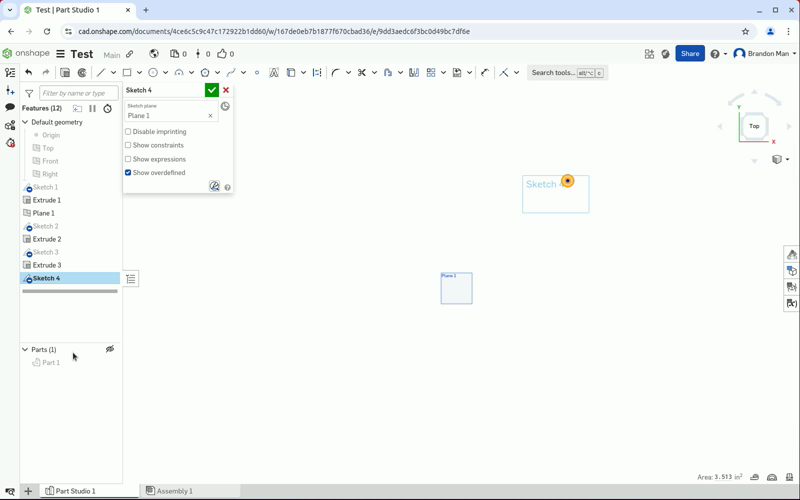
key(shift+e)
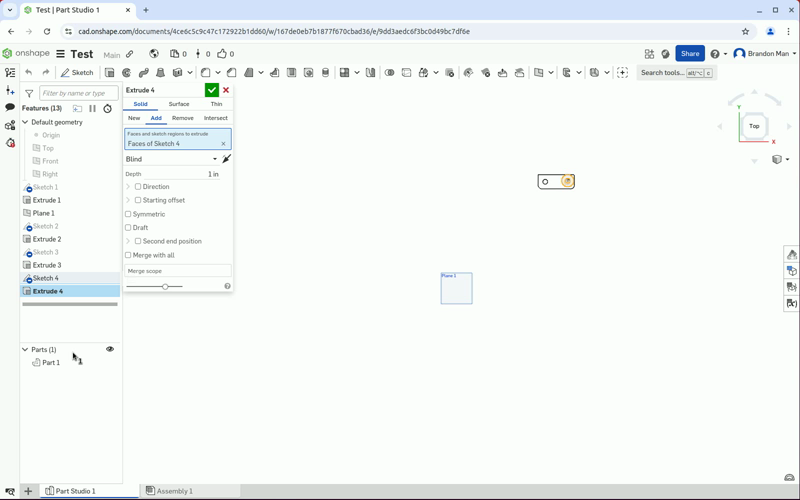
mouse_move(143, 106)
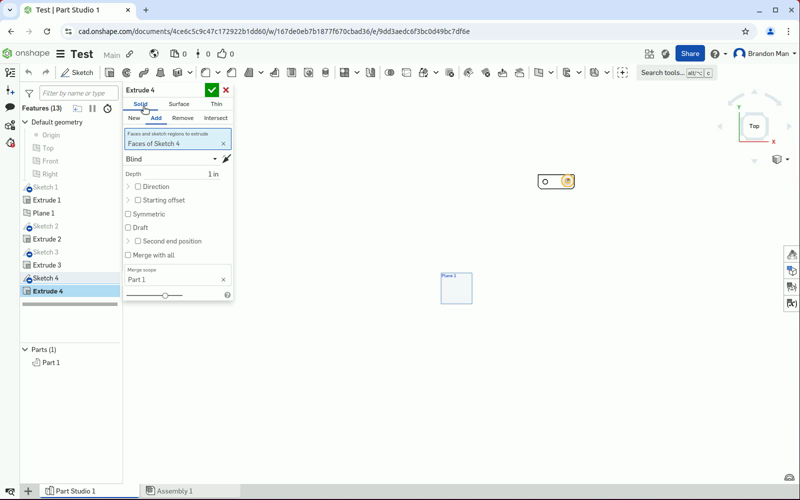
click(143, 106)
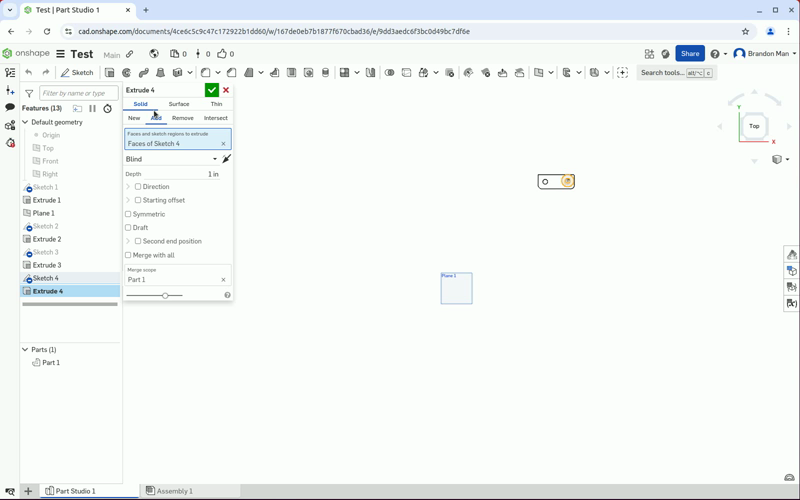
mouse_move(186, 120)
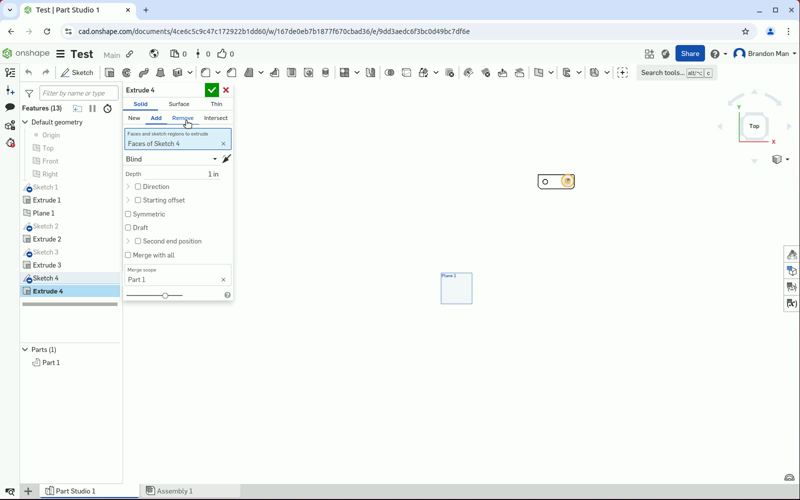
click(186, 120)
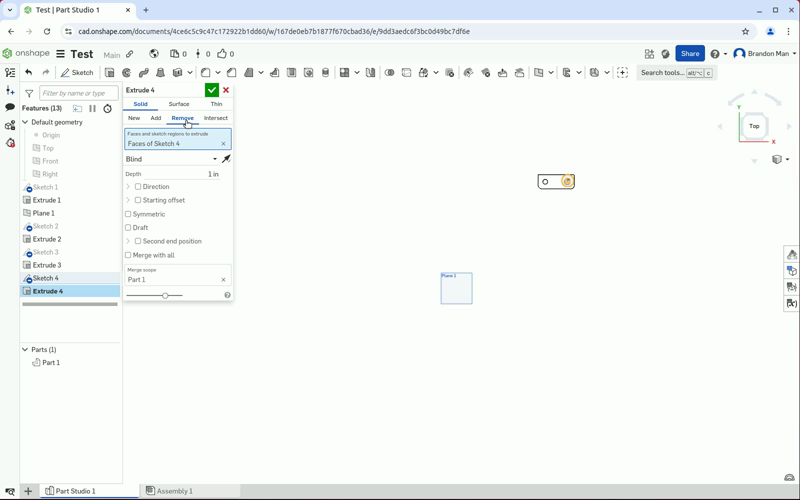
key(tab, 4)
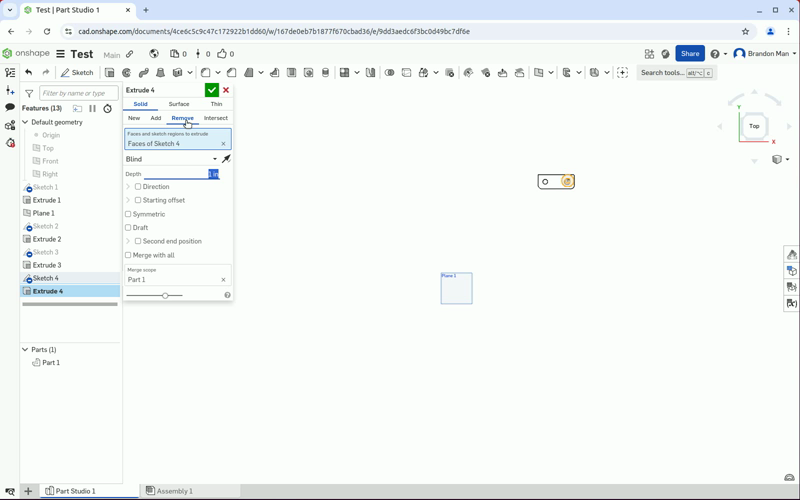
text(0.722)
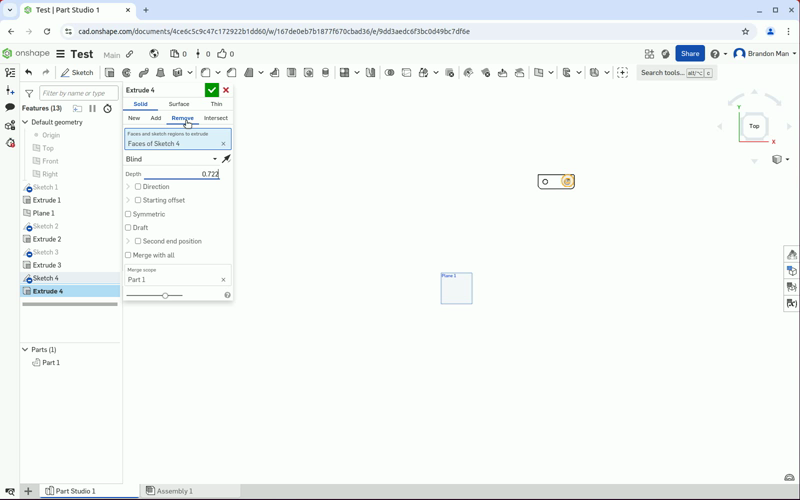
key(tab, 6)
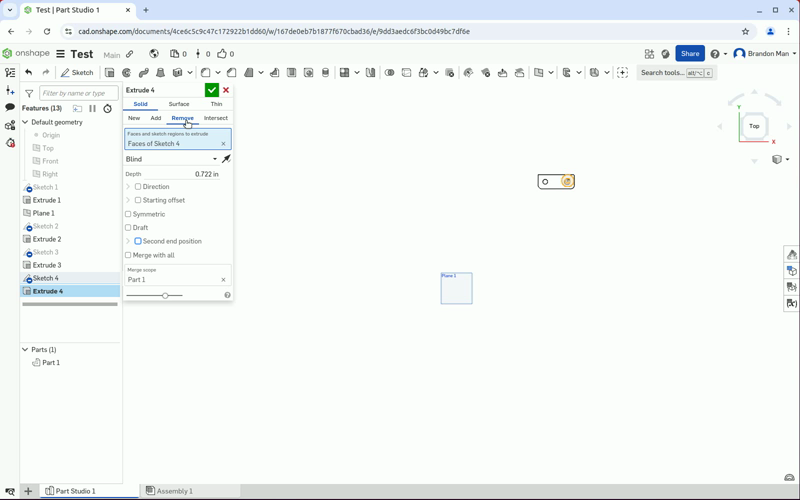
key(space)
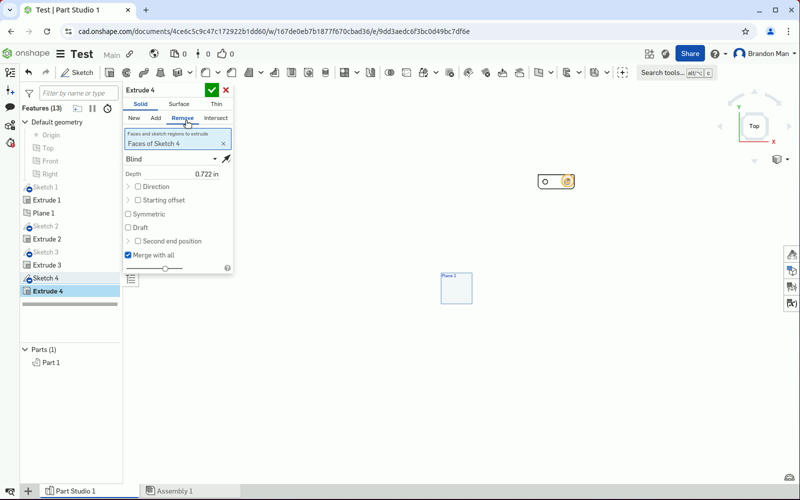
key(enter)
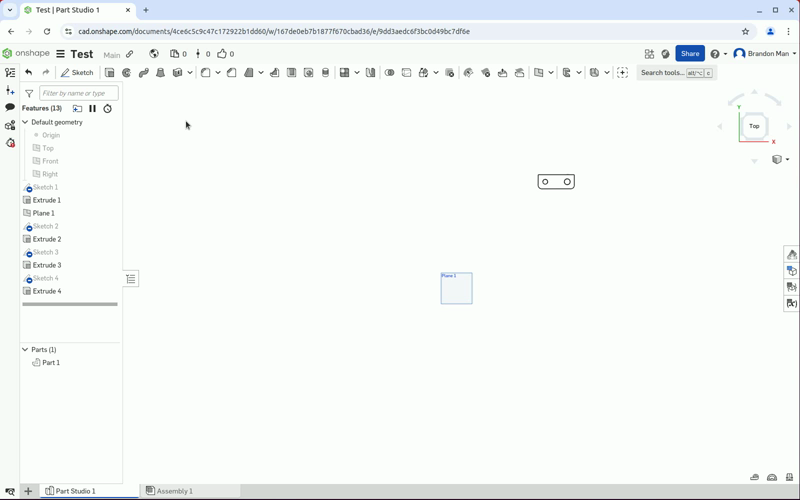
key(shift+h)
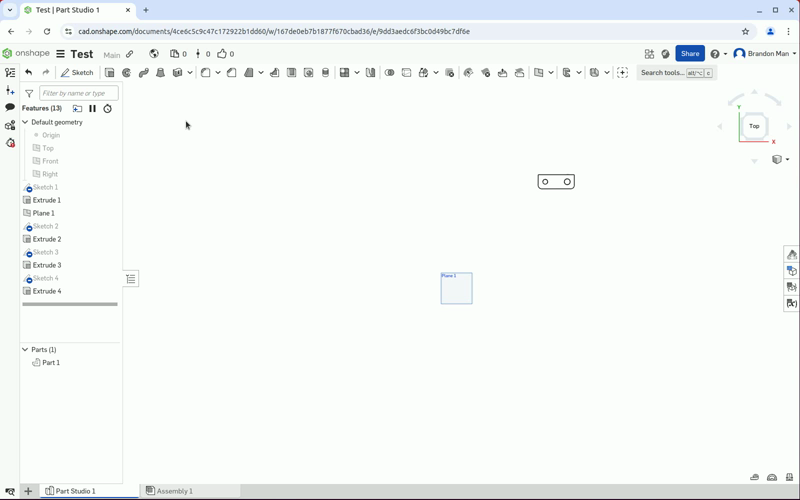
key(shift+h)
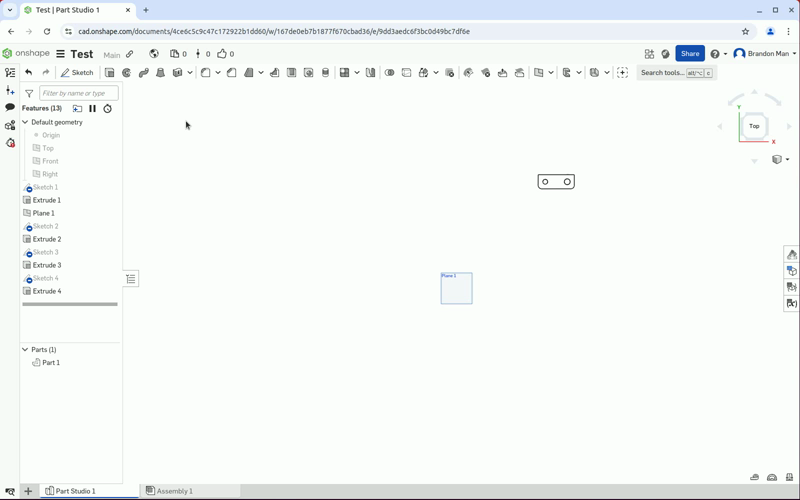
mouse_move(73, 189)
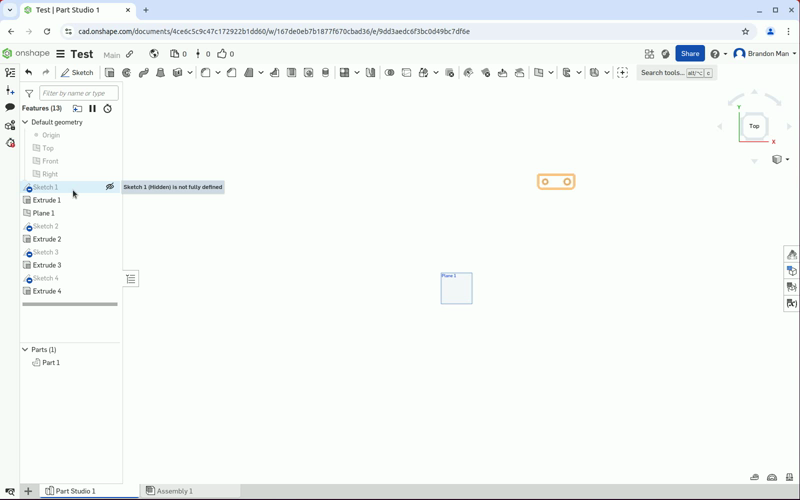
click(73, 189)
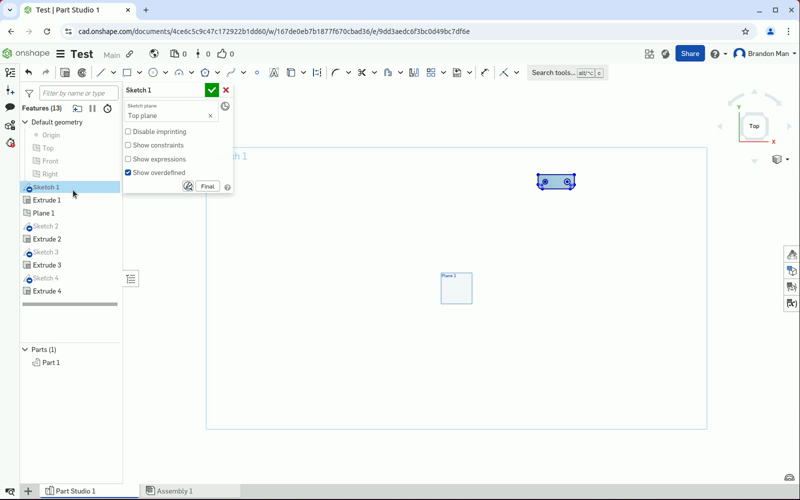
mouse_move(229, 92)
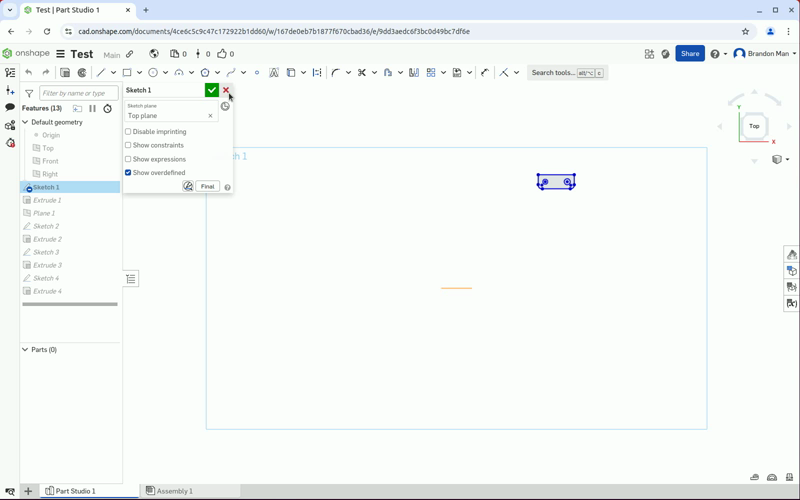
click(229, 92)
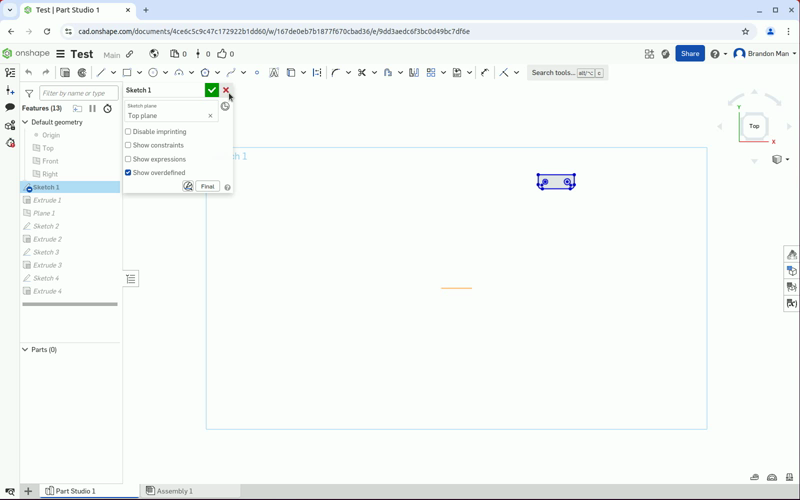
key(shift+s)
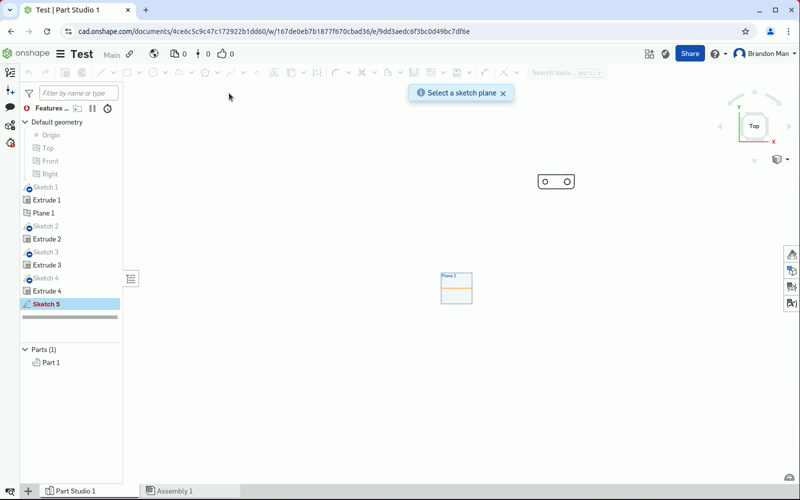
mouse_move(73, 215)
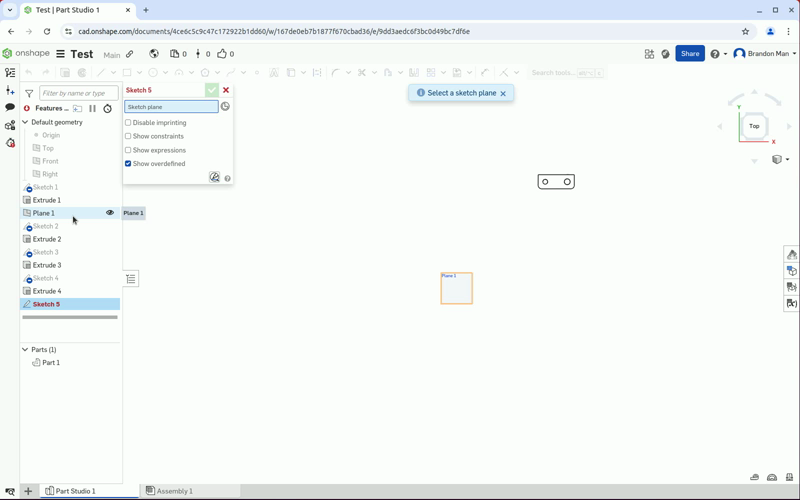
click(73, 215)
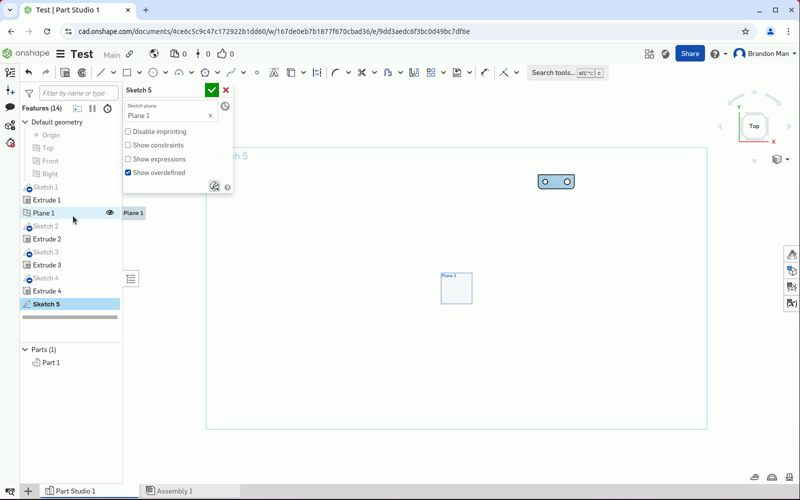
mouse_move(73, 352)
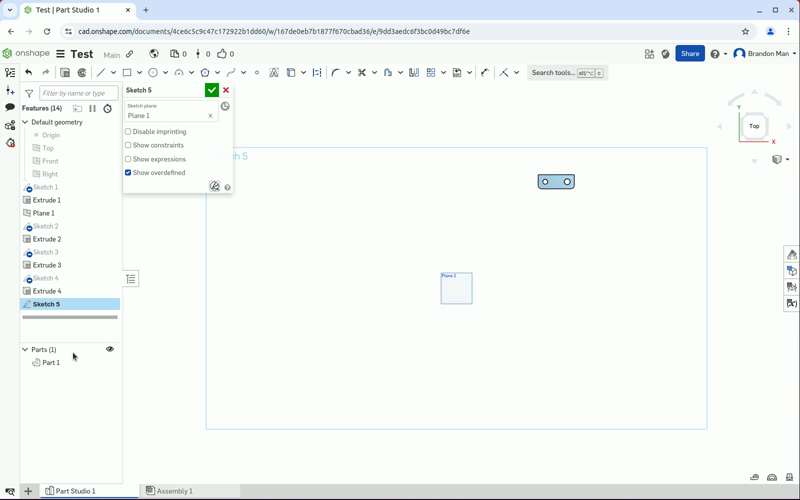
key(y)
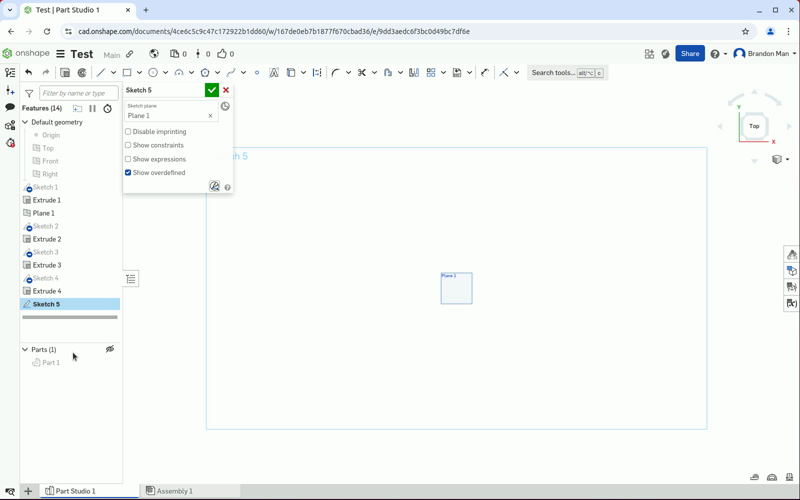
key(c)
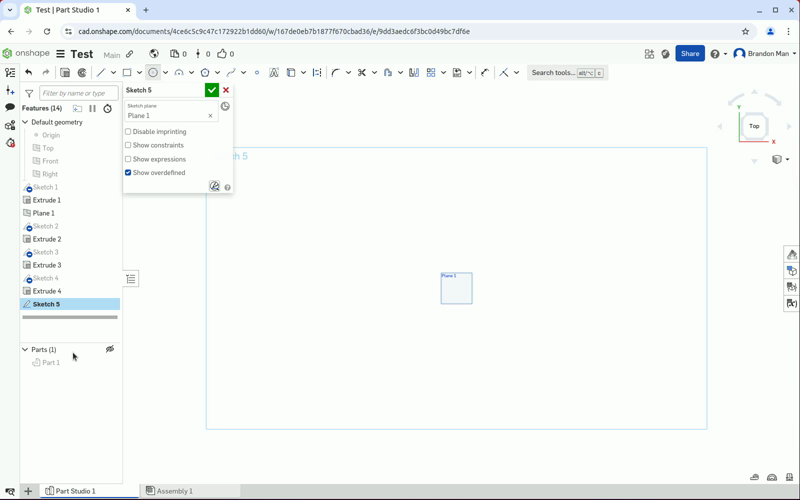
key_down(shift)
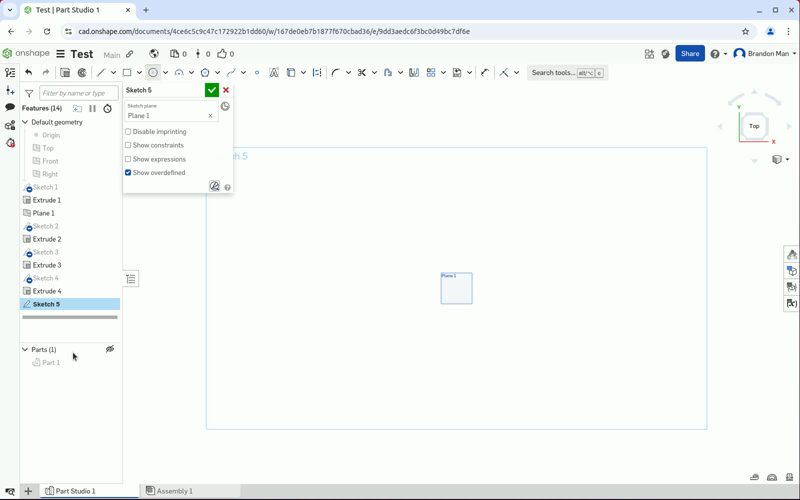
mouse_move(546, 180)
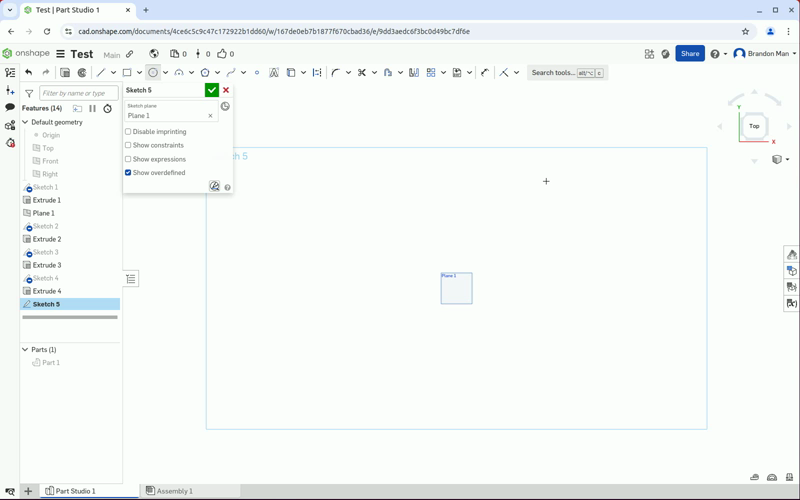
click(546, 180)
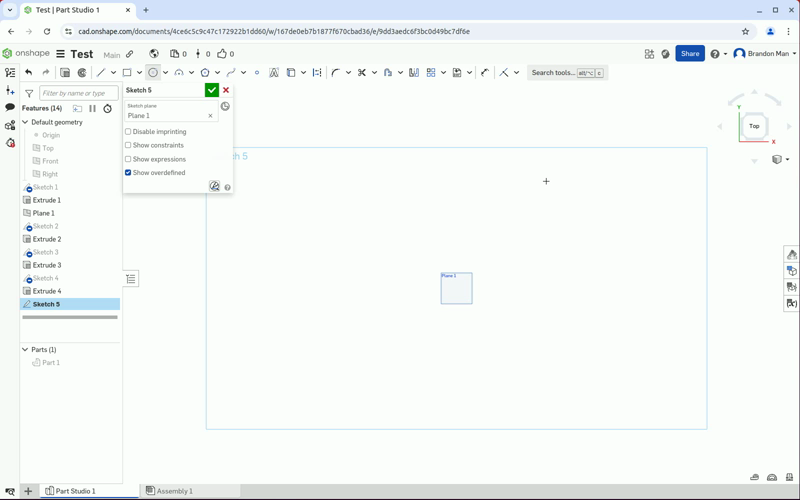
key_up(shift)
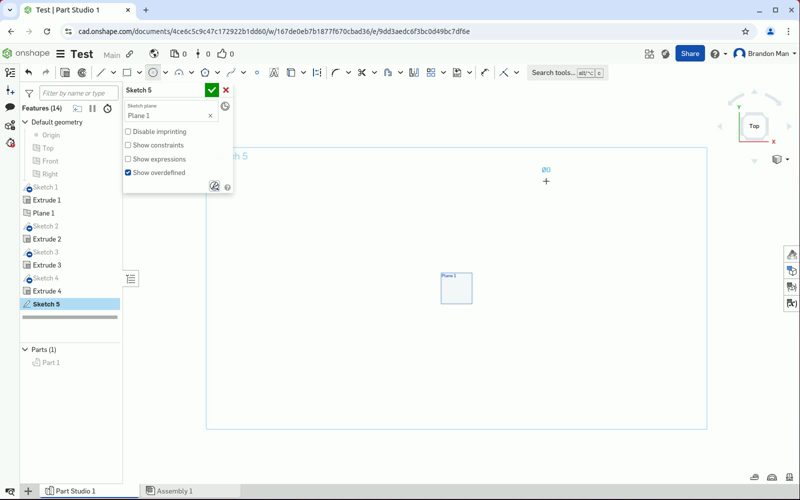
mouse_move(552, 180)
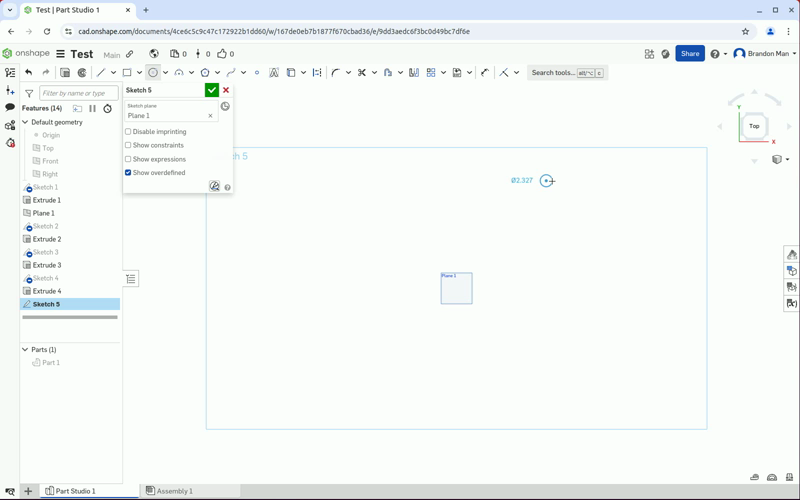
click(552, 180)
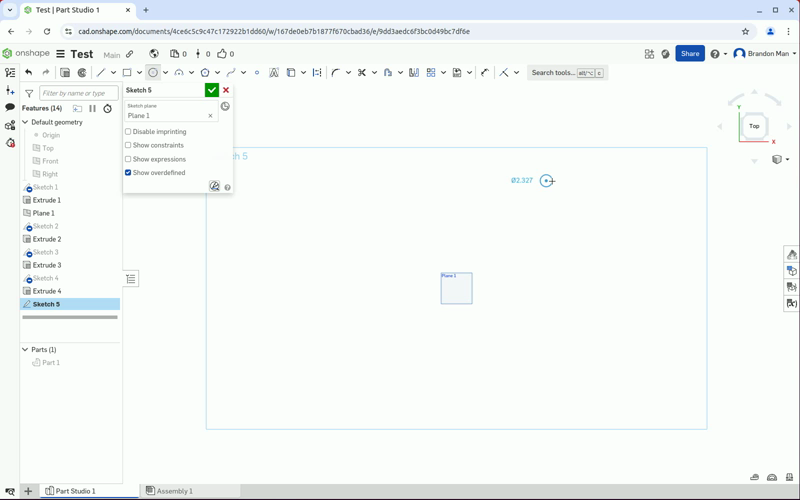
key(esc)
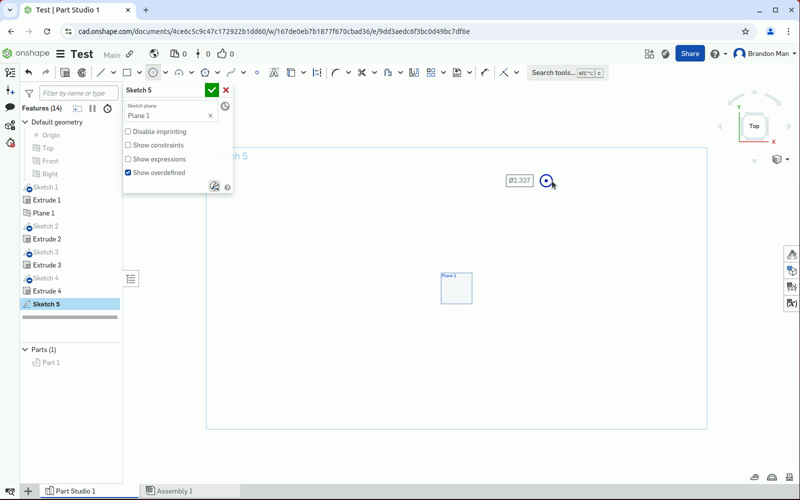
key(c)
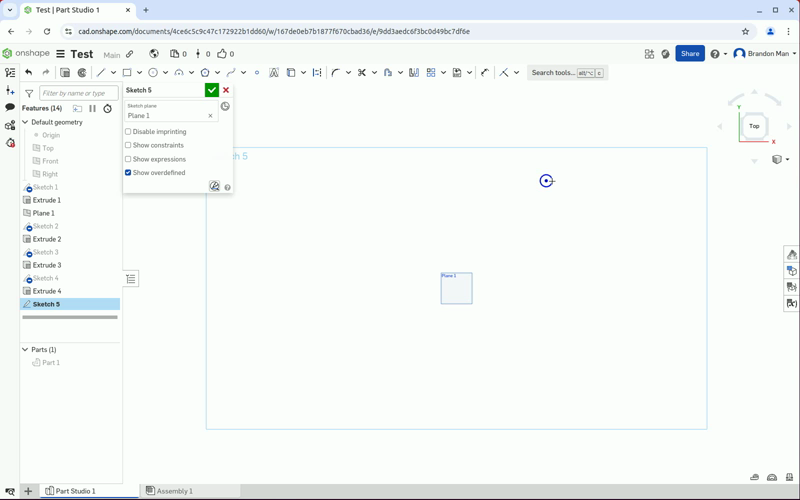
key_down(shift)
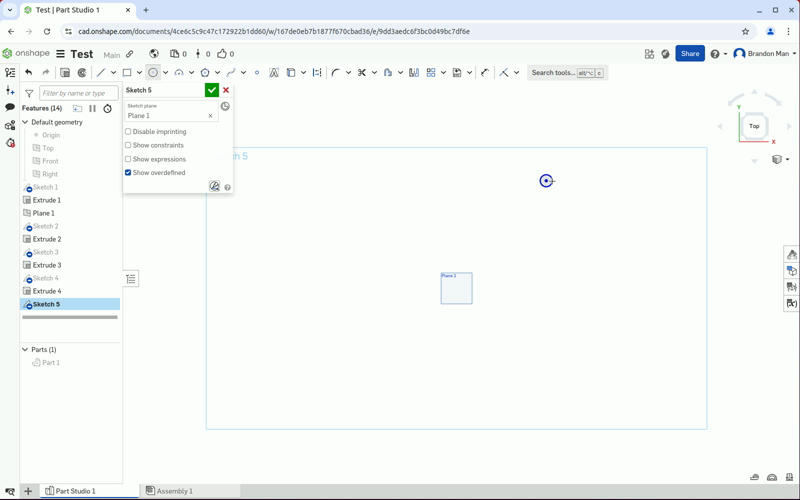
mouse_move(546, 180)
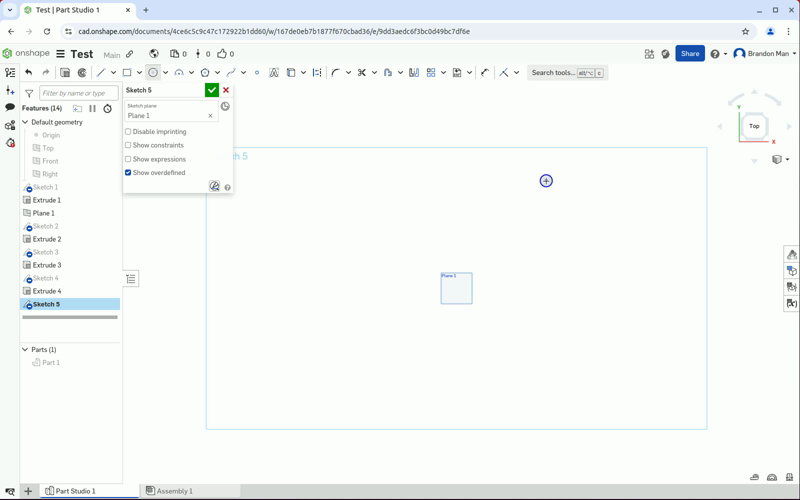
click(546, 180)
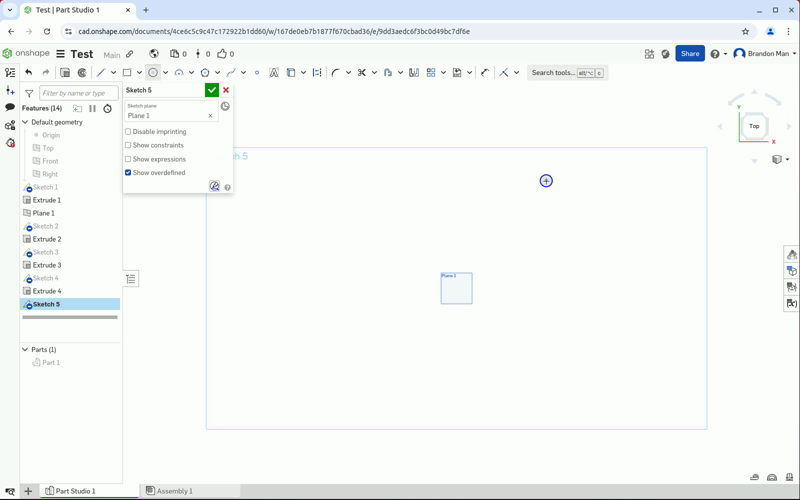
key_up(shift)
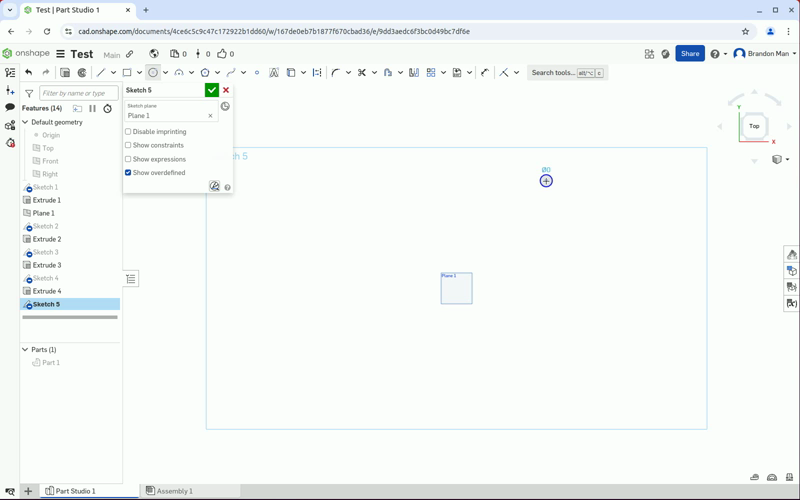
mouse_move(549, 180)
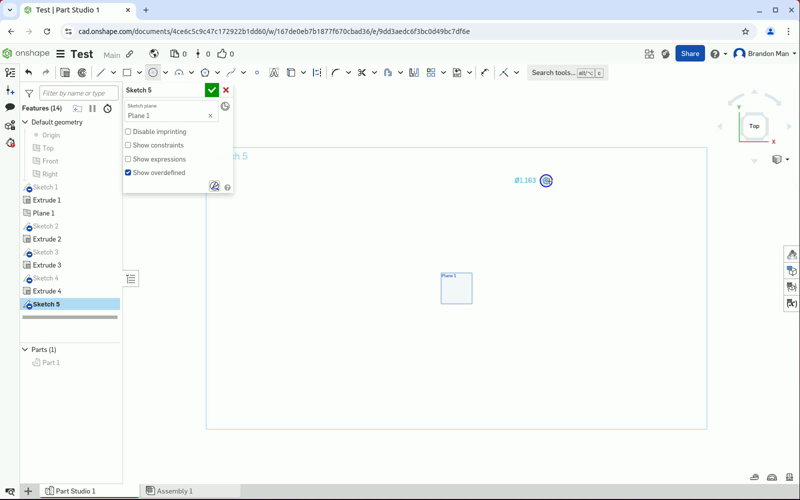
scroll(6)
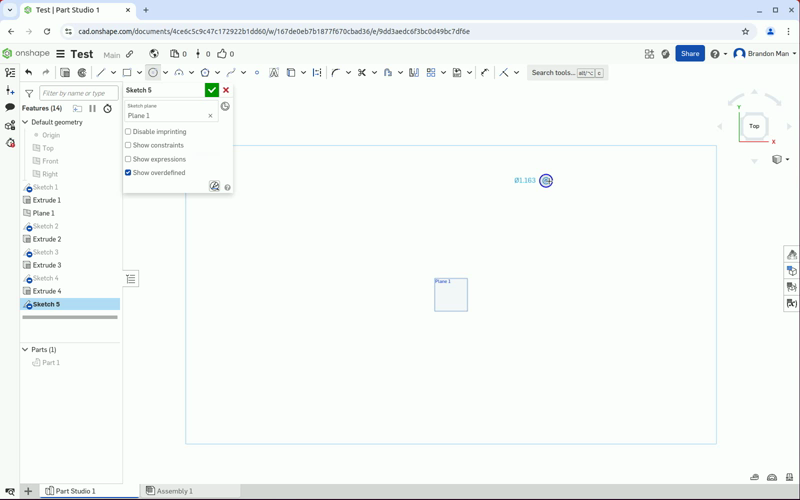
scroll(6)
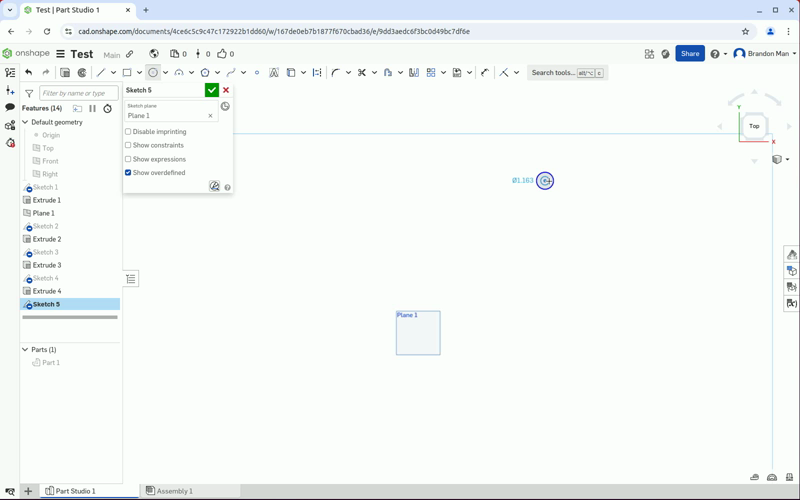
scroll(6)
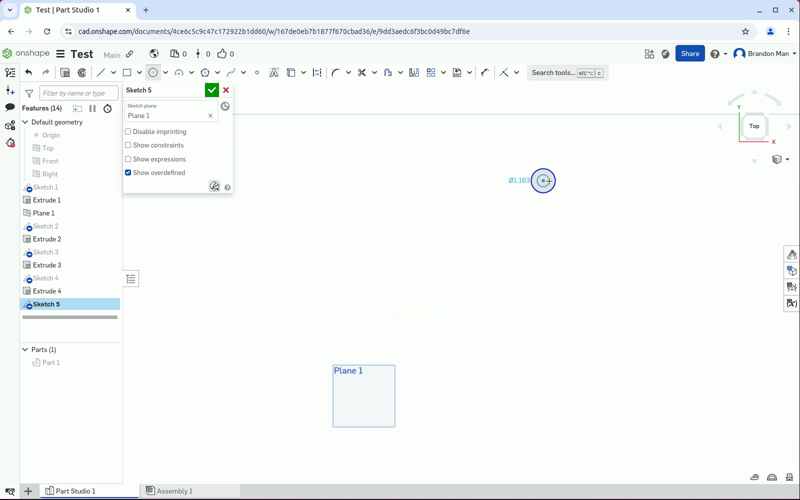
scroll(6)
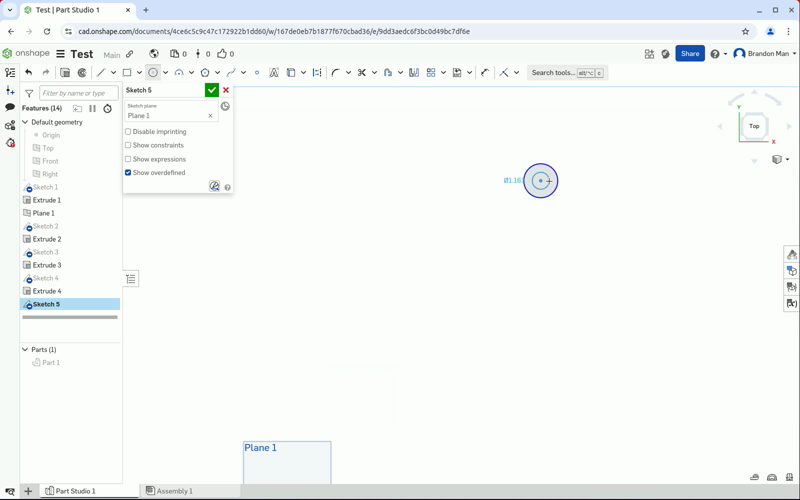
scroll(6)
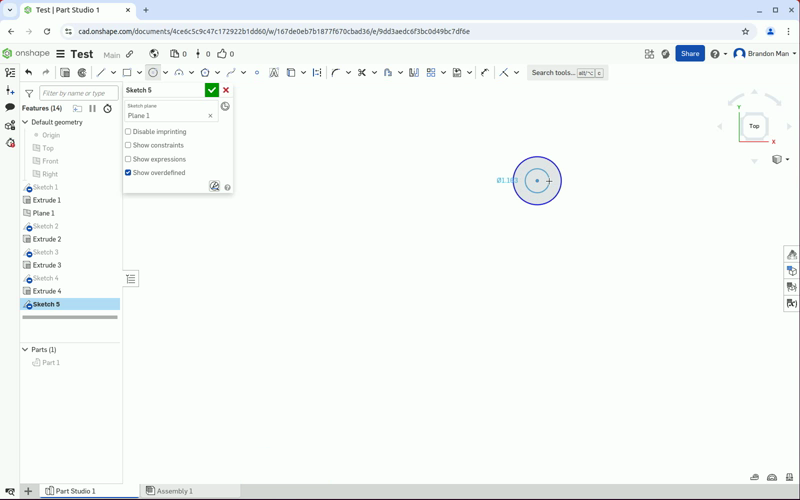
scroll(6)
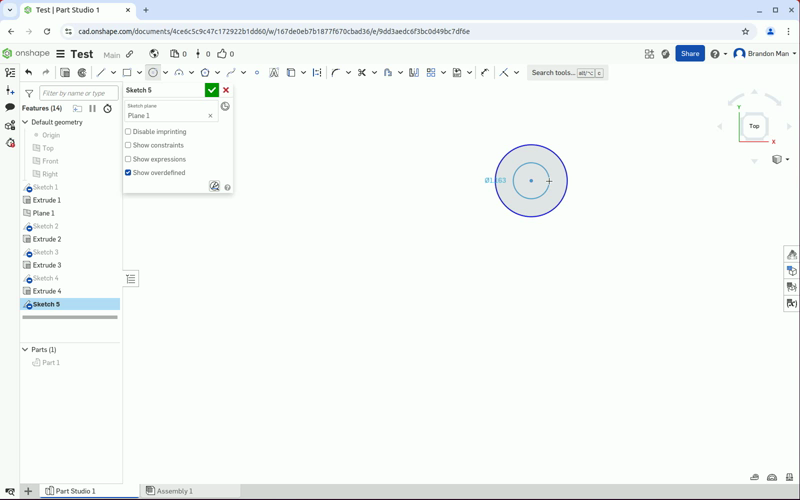
scroll(6)
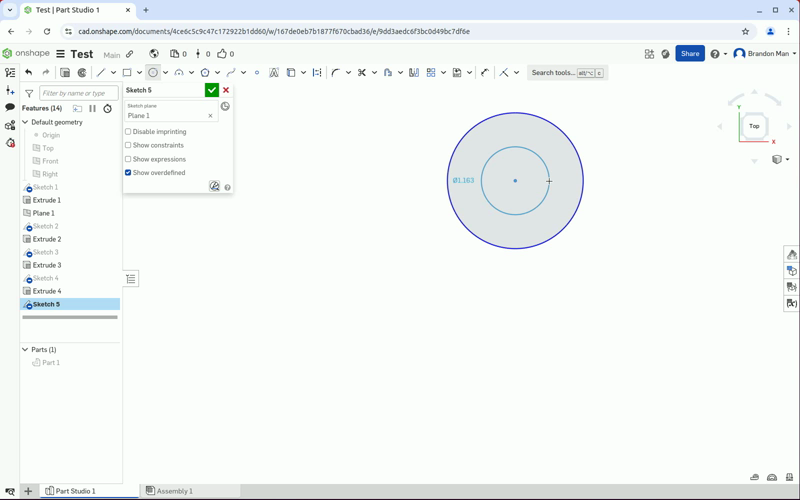
click(549, 180)
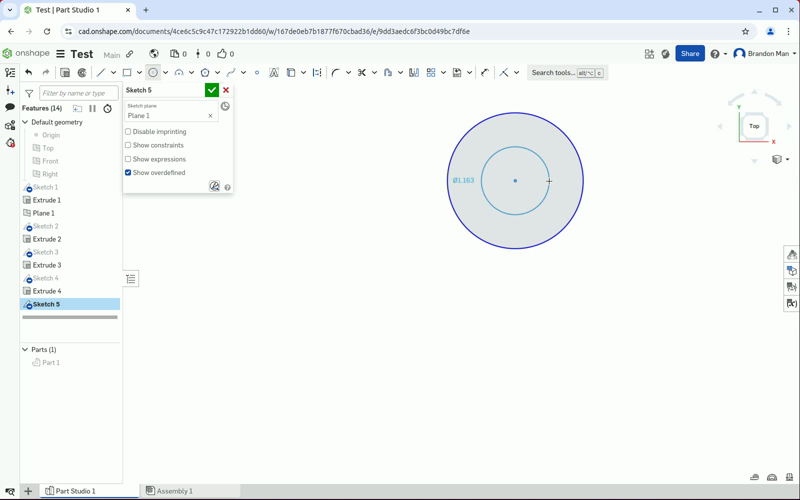
scroll(-6)
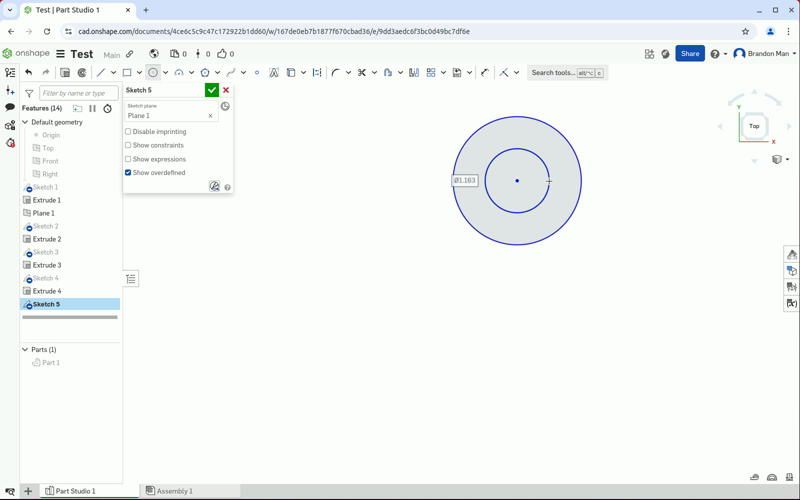
scroll(-6)
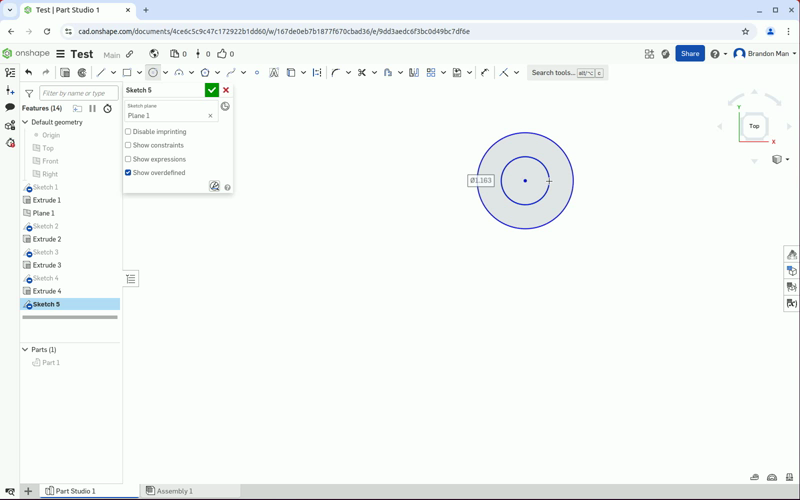
scroll(-6)
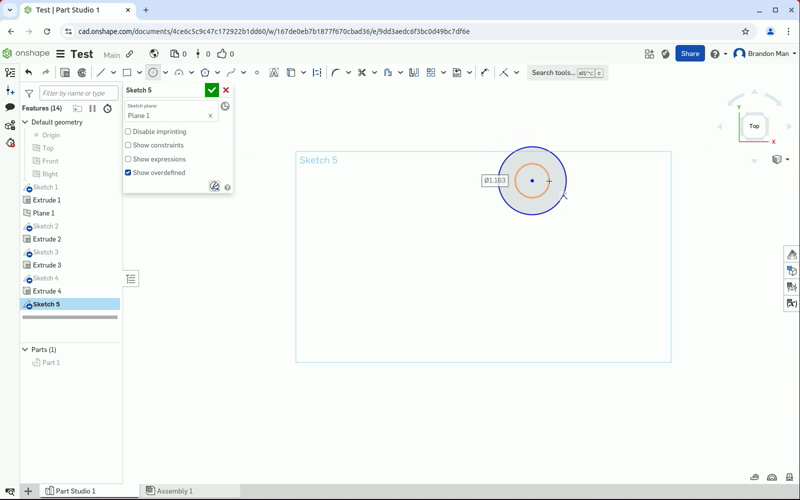
scroll(-6)
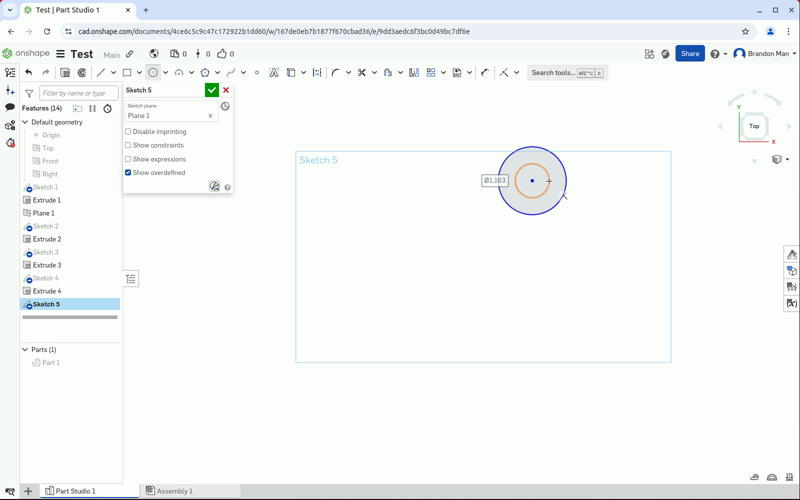
scroll(-6)
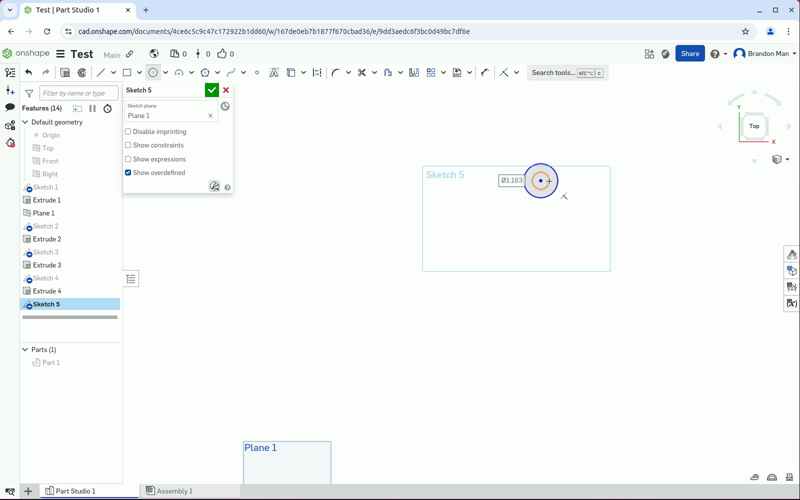
scroll(-6)
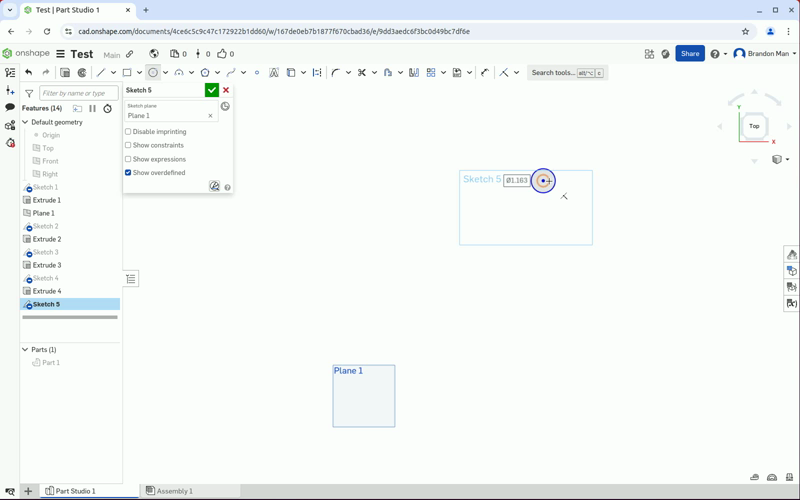
scroll(-6)
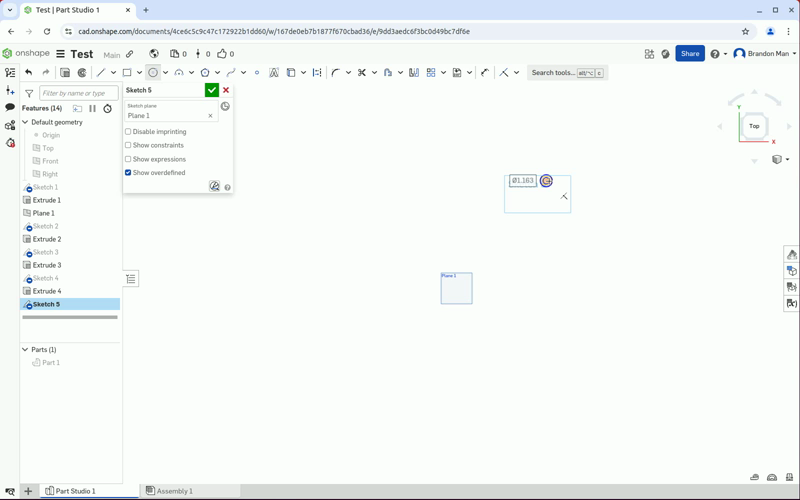
key(esc)
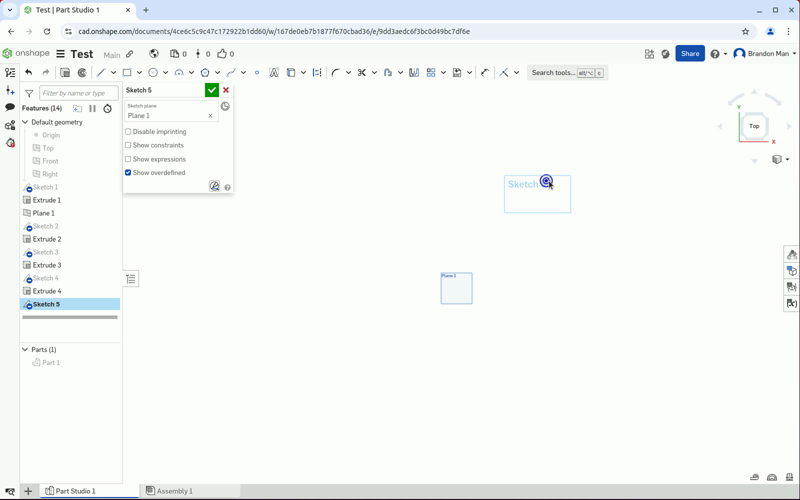
mouse_move(542, 178)
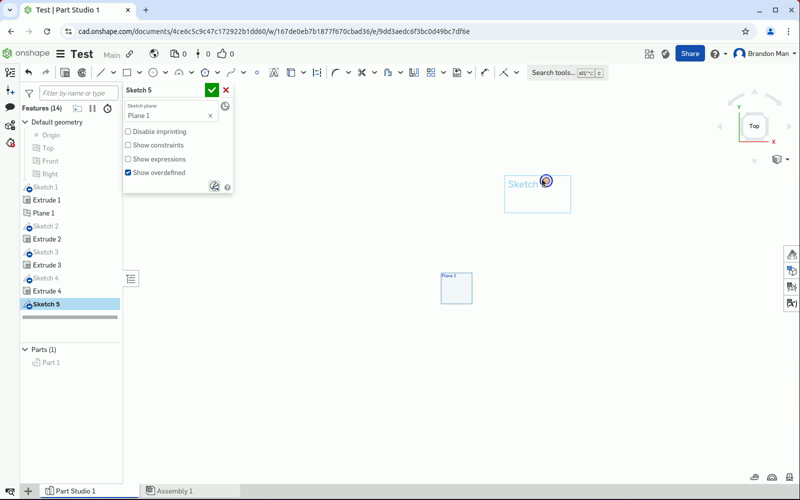
scroll(6)
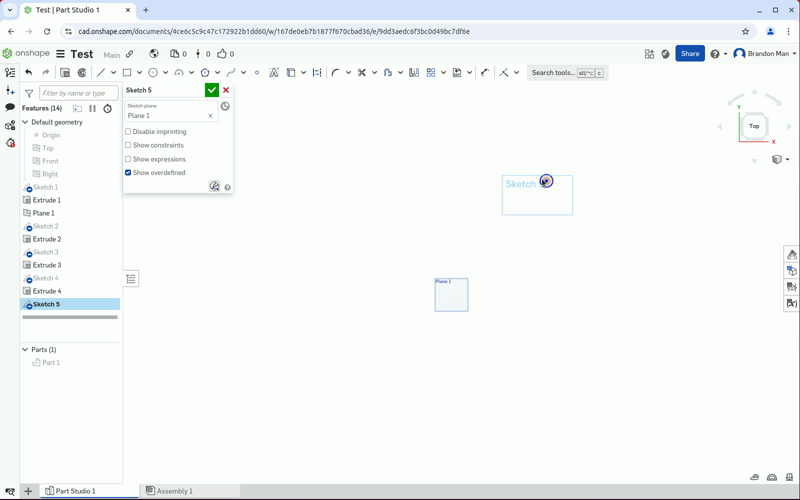
scroll(6)
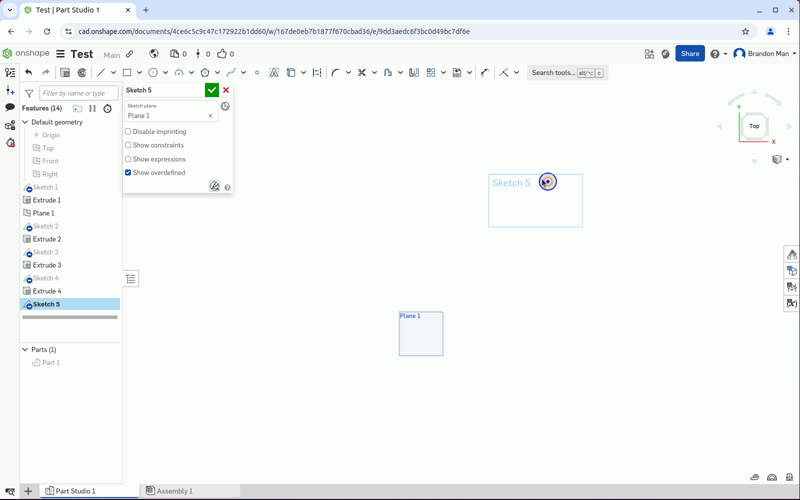
scroll(6)
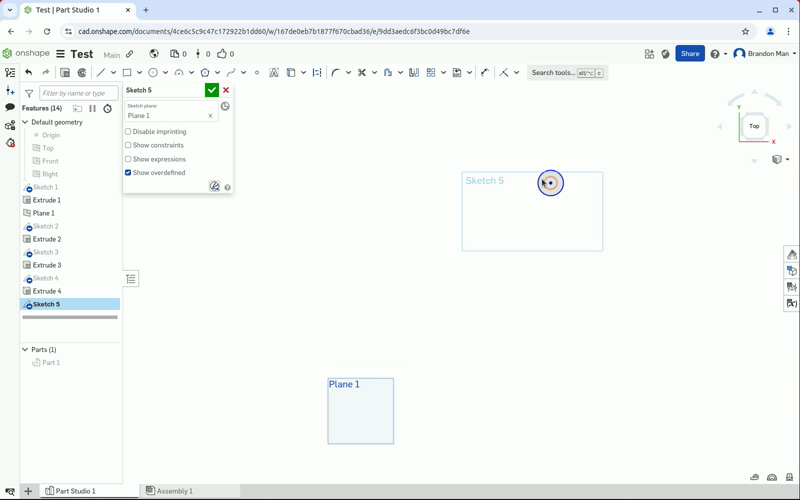
scroll(6)
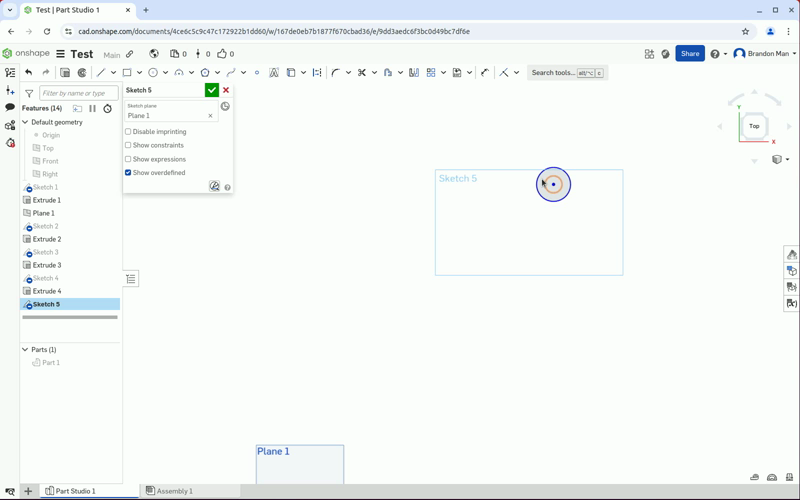
scroll(6)
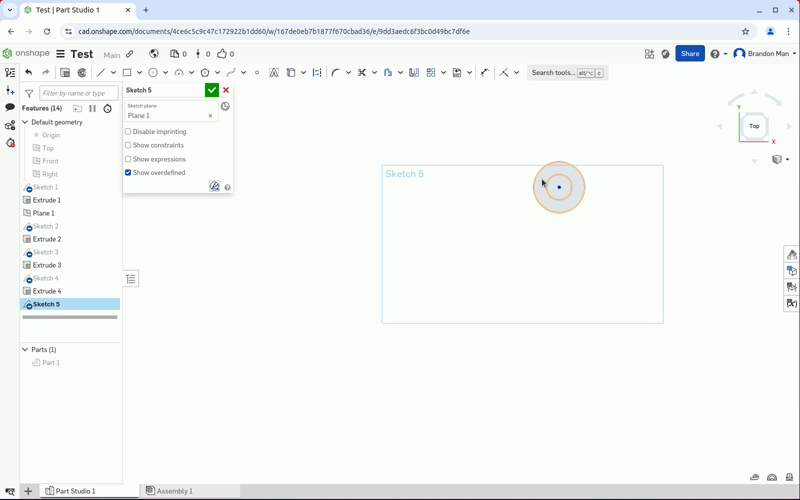
scroll(6)
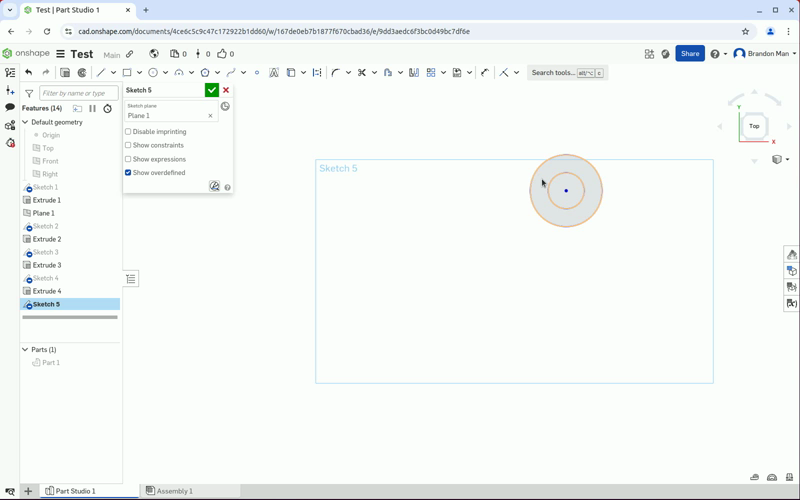
scroll(6)
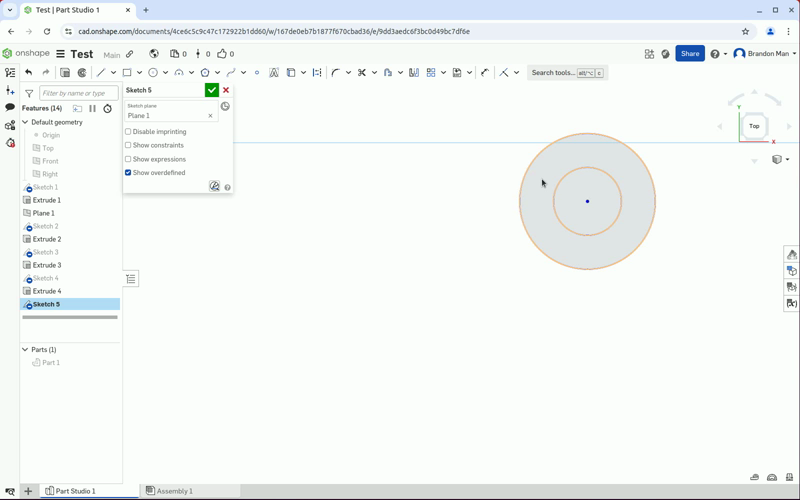
click(542, 178)
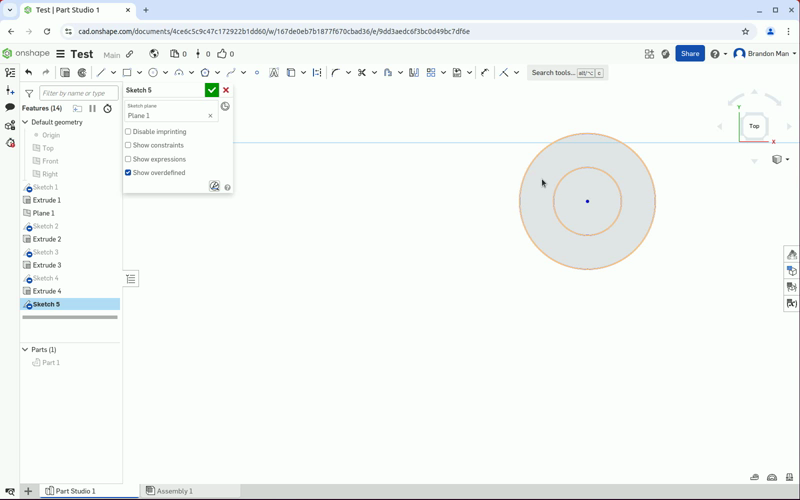
scroll(-6)
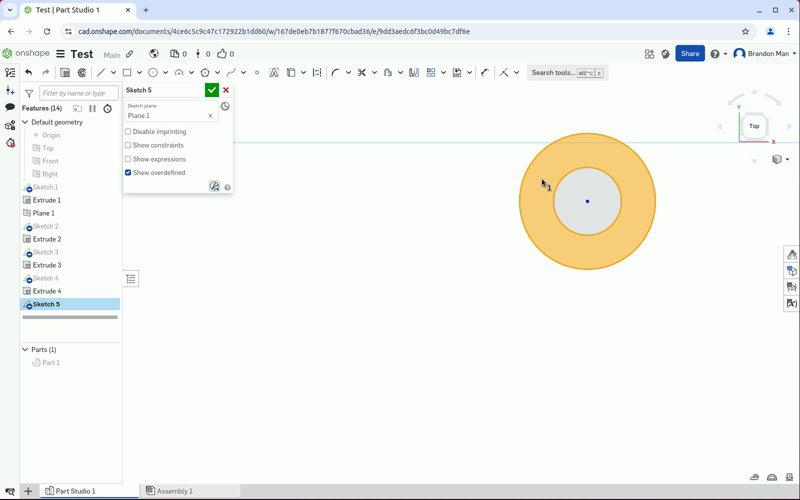
scroll(-6)
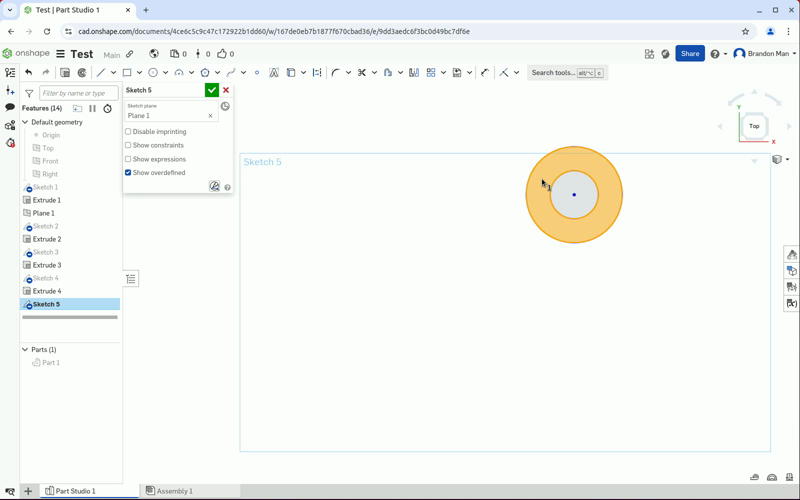
scroll(-6)
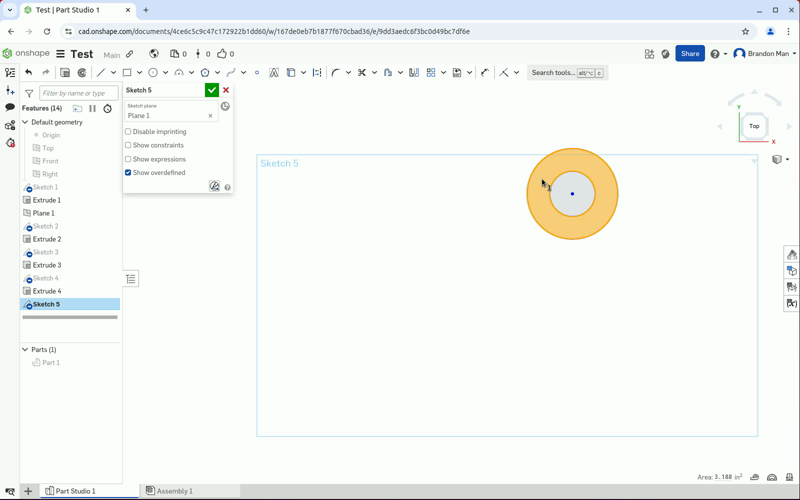
scroll(-6)
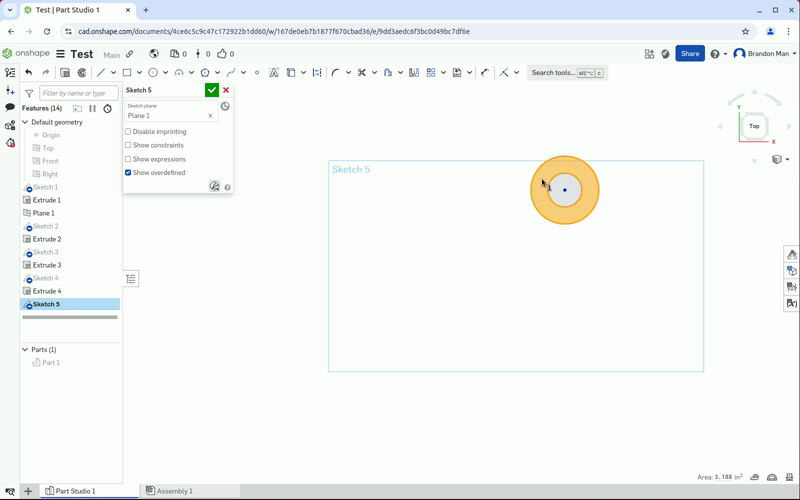
scroll(-6)
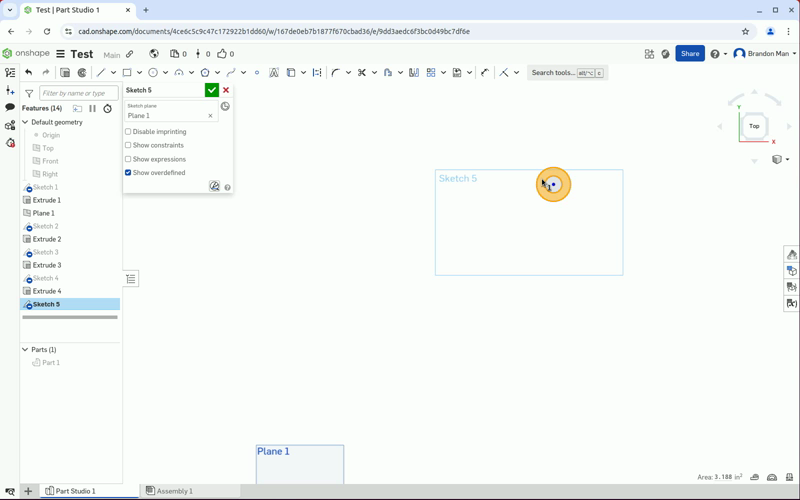
scroll(-6)
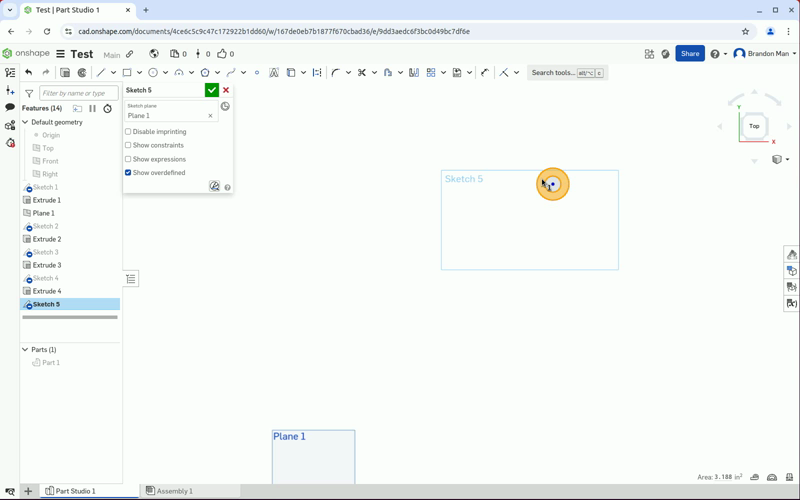
scroll(-6)
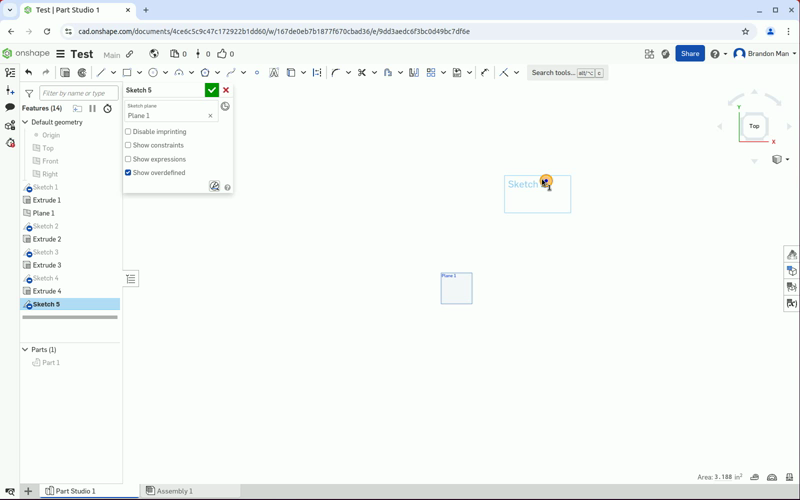
mouse_move(73, 352)
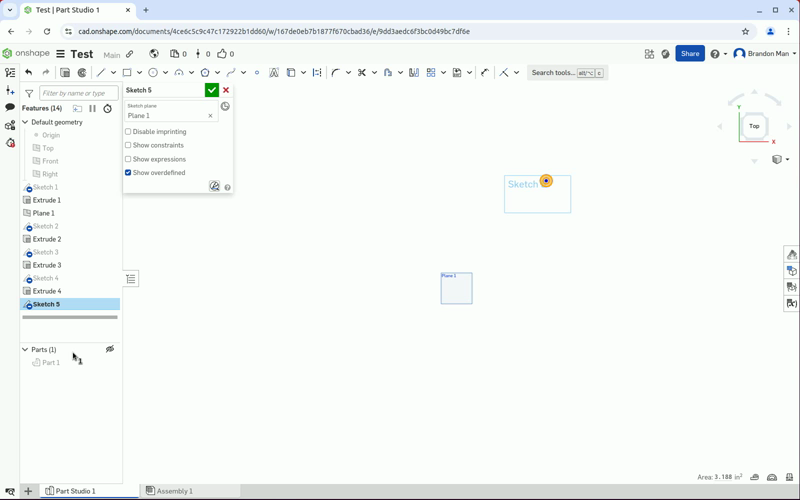
key(shift+y)
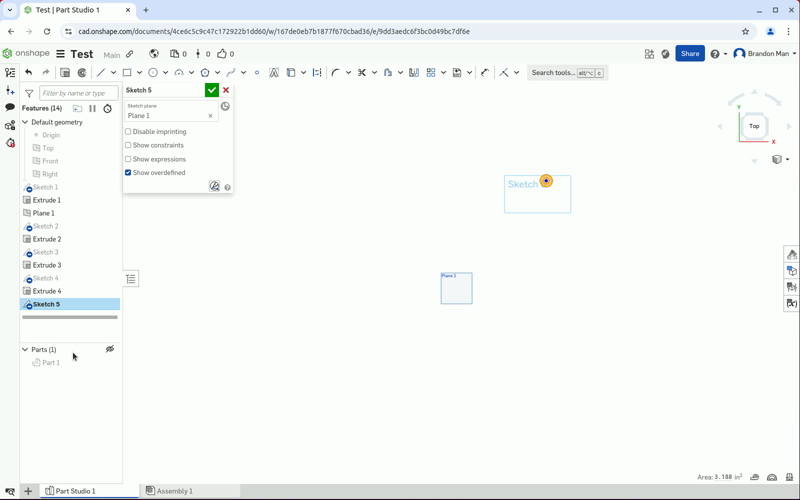
key(shift+e)
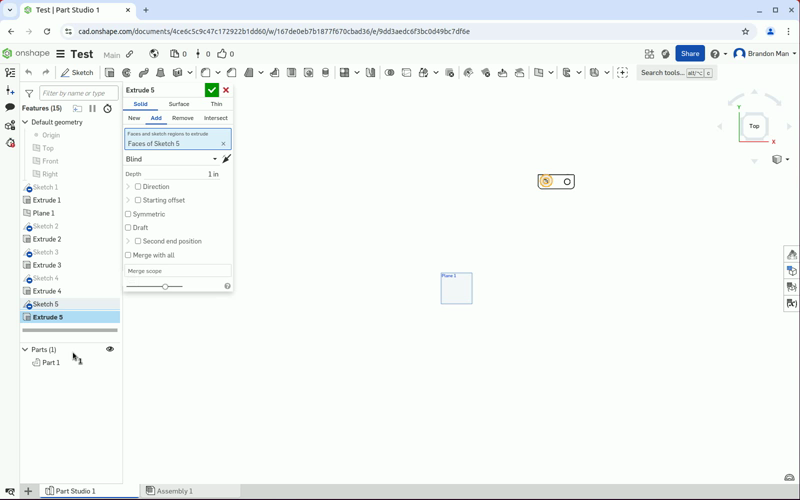
mouse_move(143, 106)
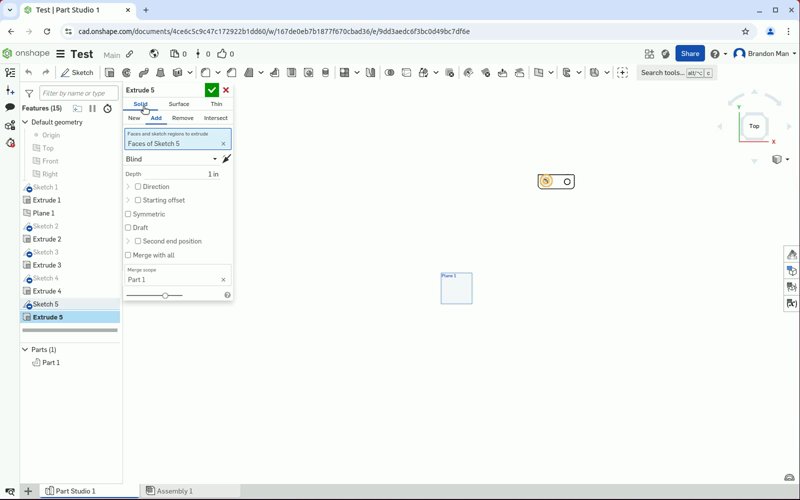
click(143, 106)
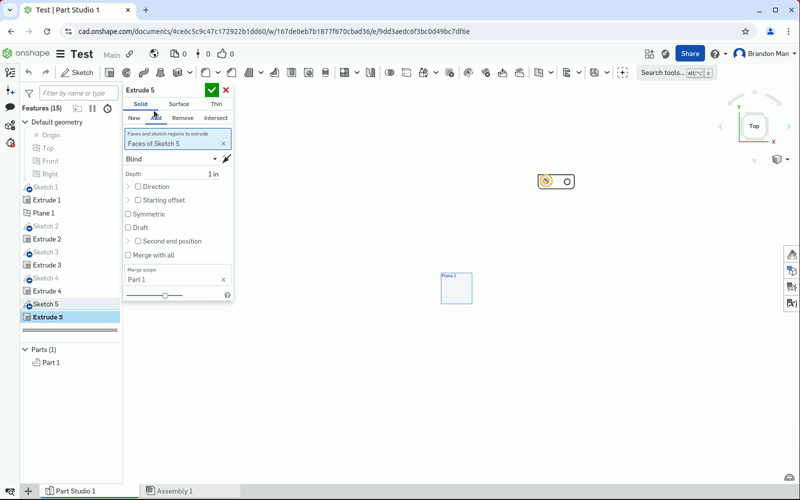
mouse_move(186, 120)
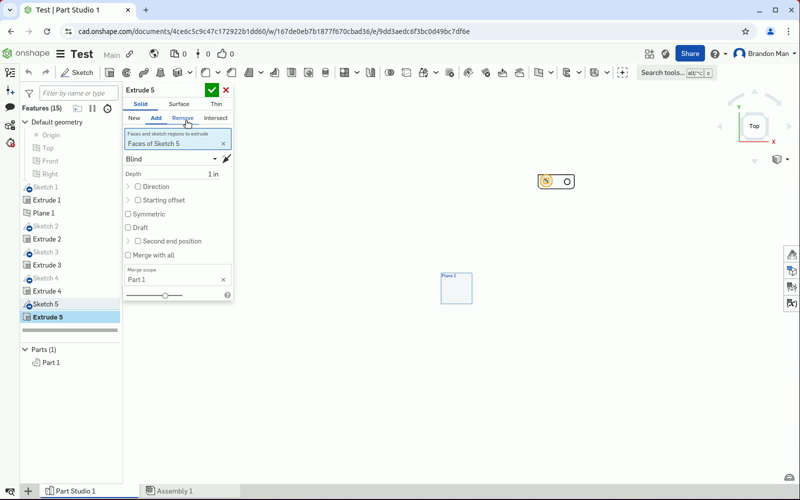
click(186, 120)
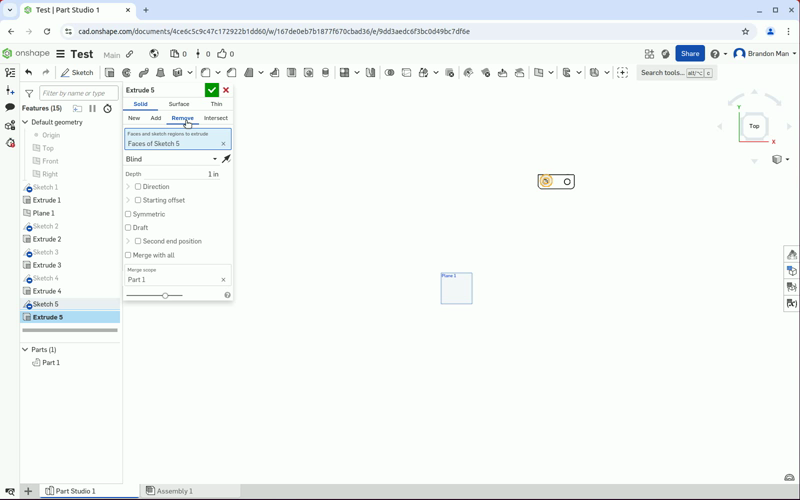
key(tab, 4)
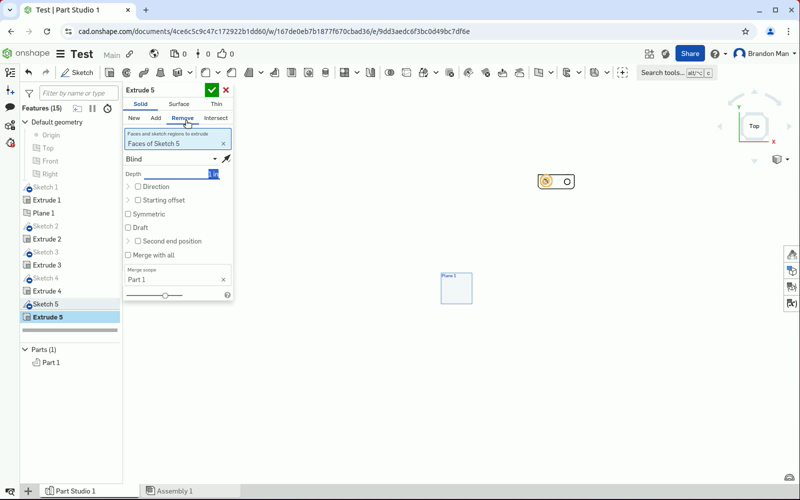
text(0.722)
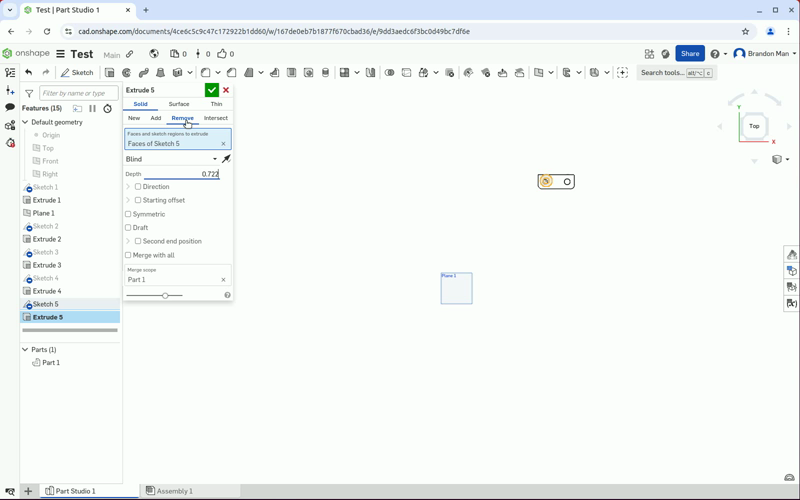
key(tab, 6)
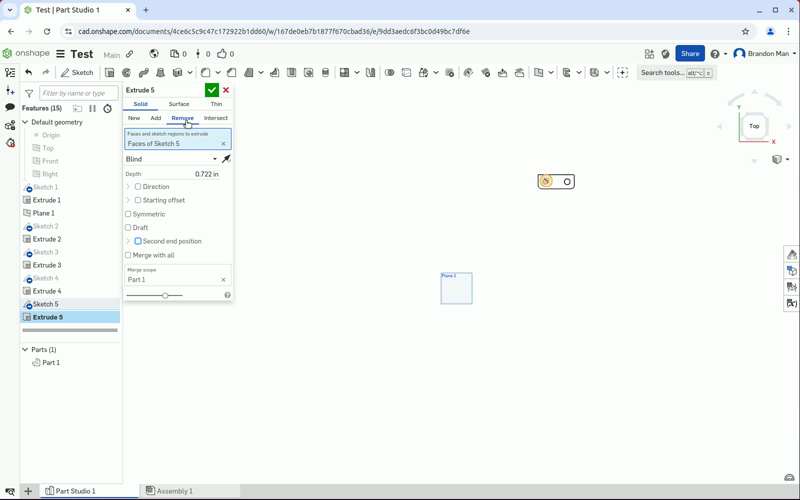
key(space)
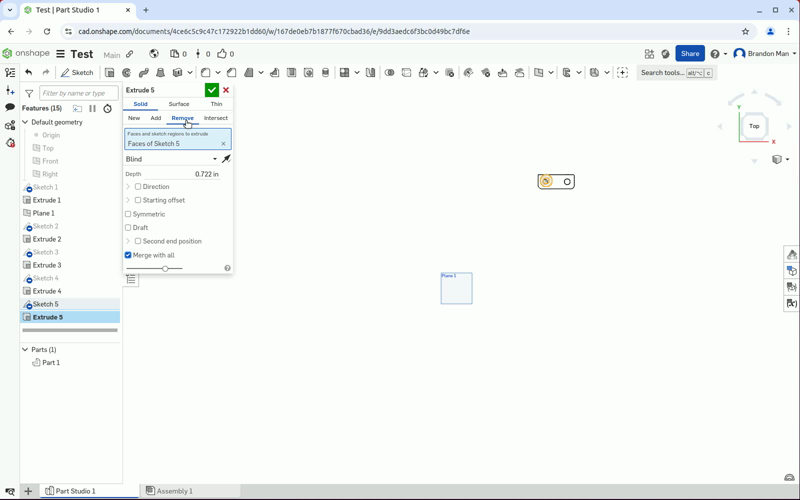
key(enter)
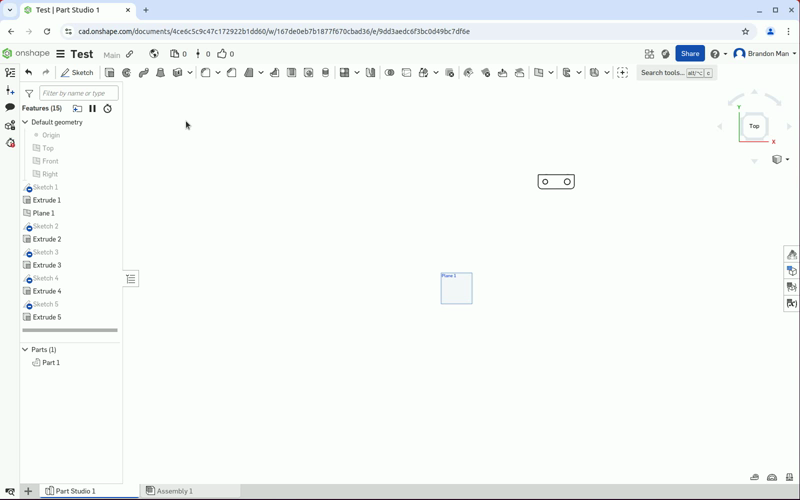
key(shift+h)
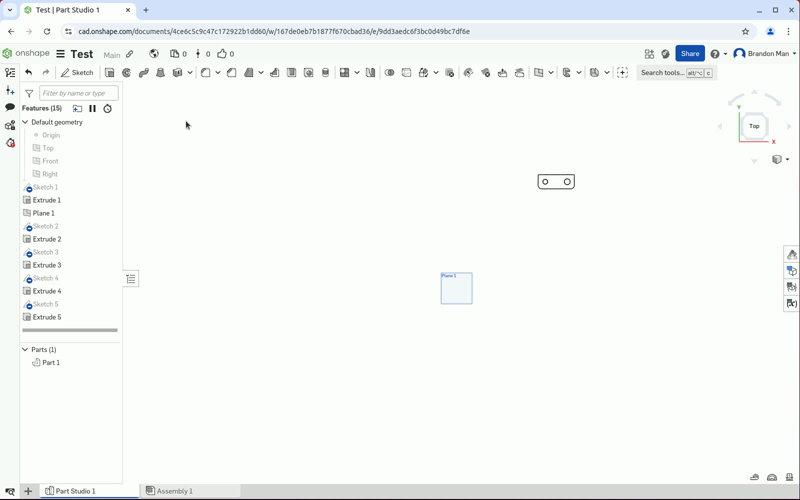
key(shift+h)
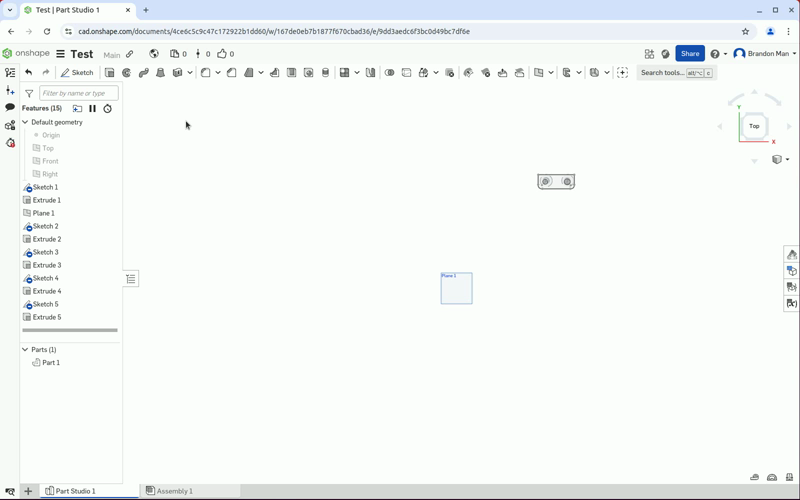
key(shift+7)
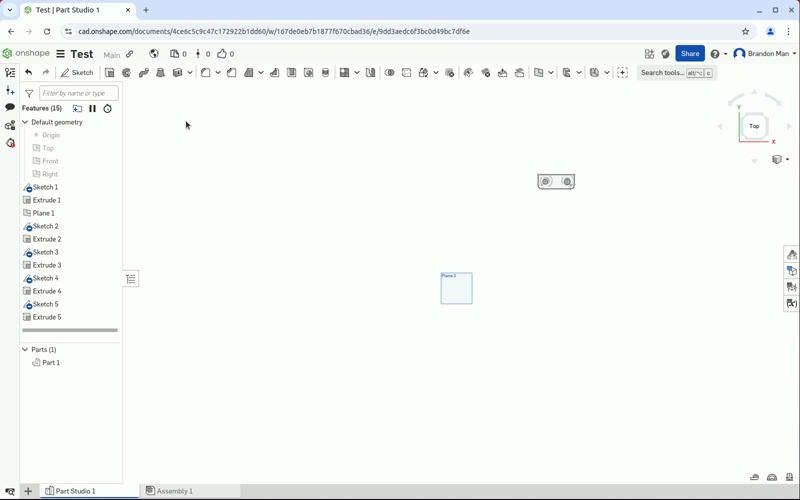
key(up, 3)
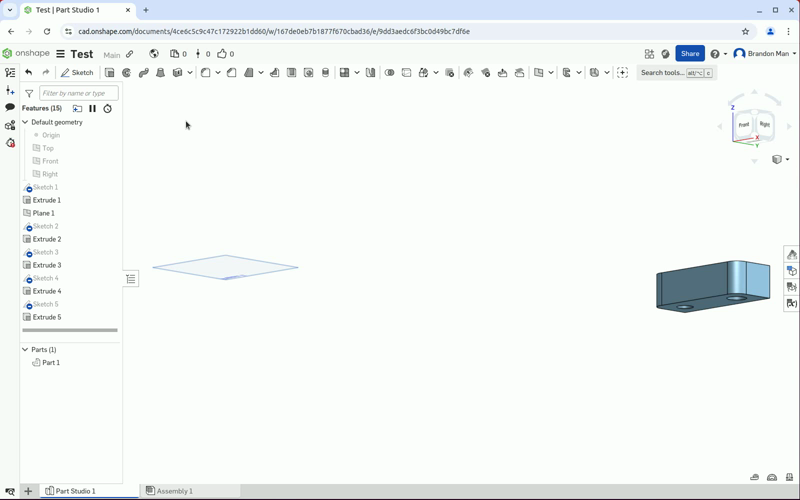
key(left, 3)
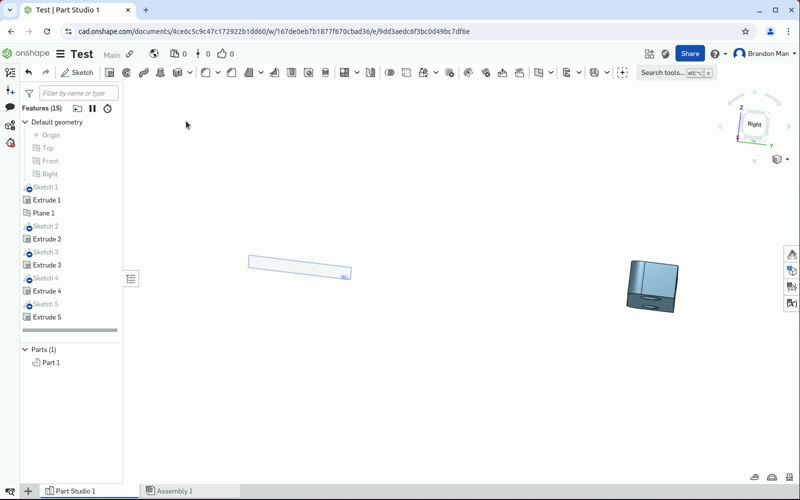
key(right, 3)
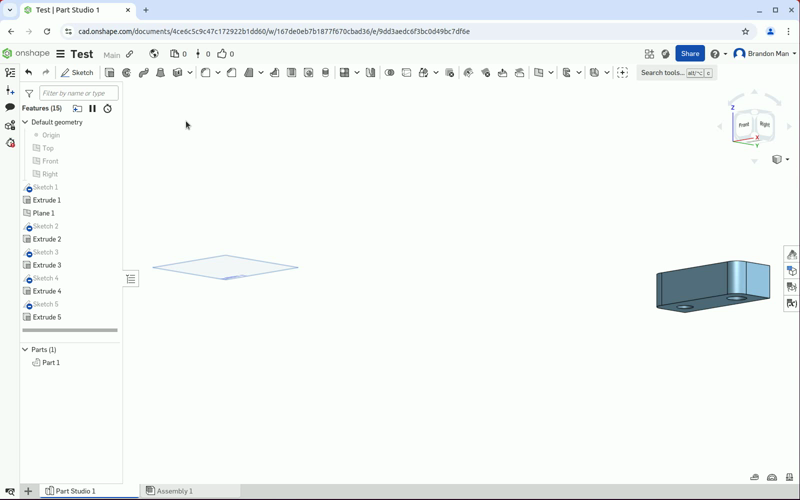
key(down, 3)
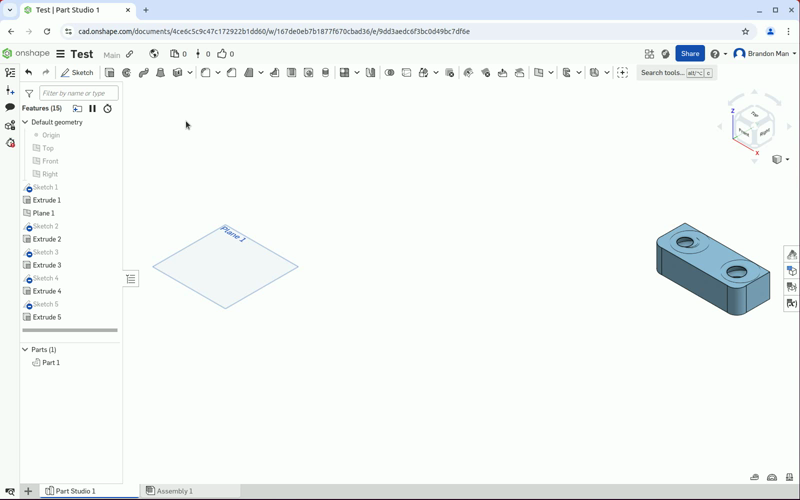
mouse_move(73, 189)
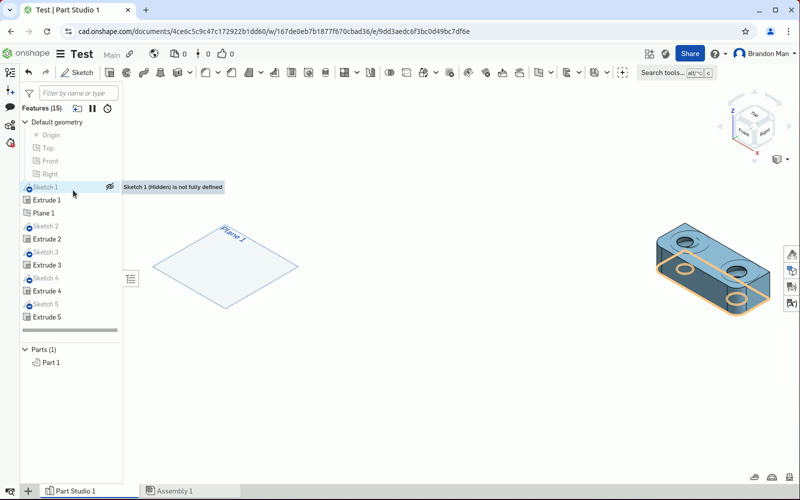
click(73, 189)